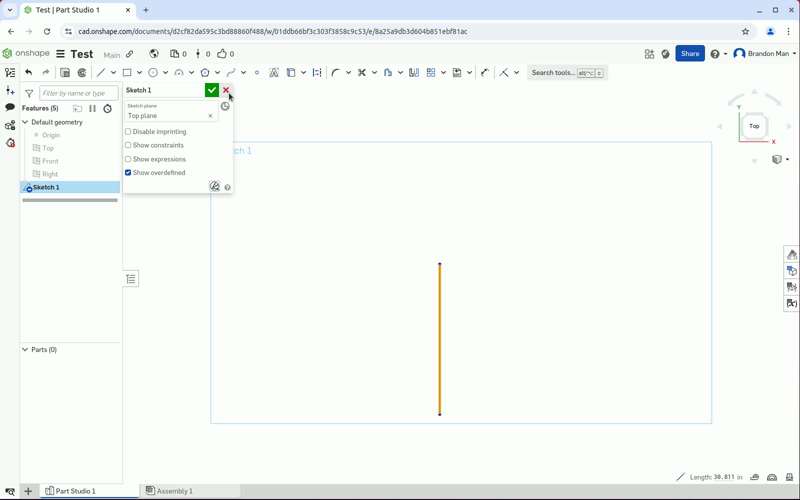
key(shift+h)
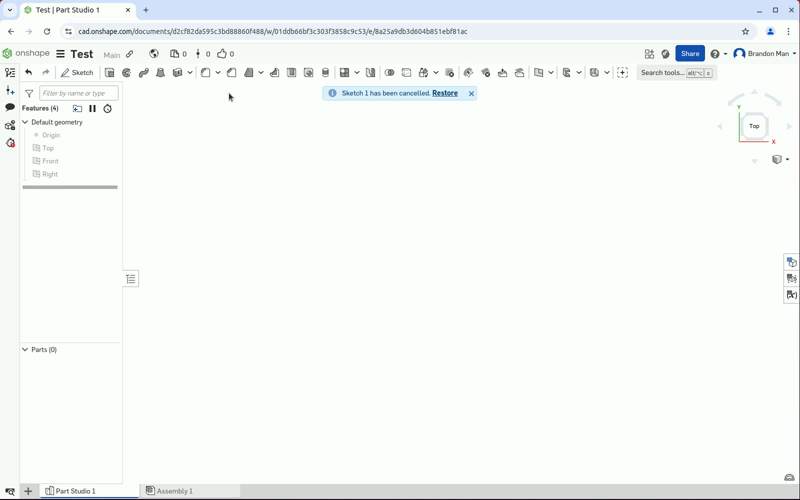
mouse_move(73, 352)
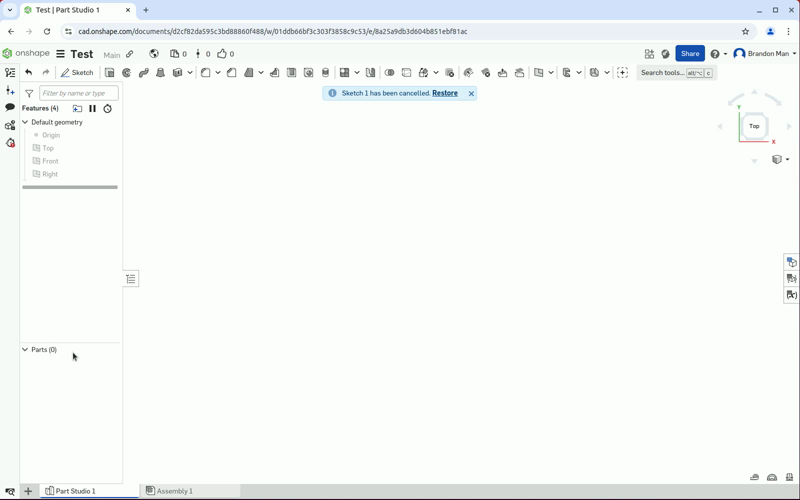
key(y)
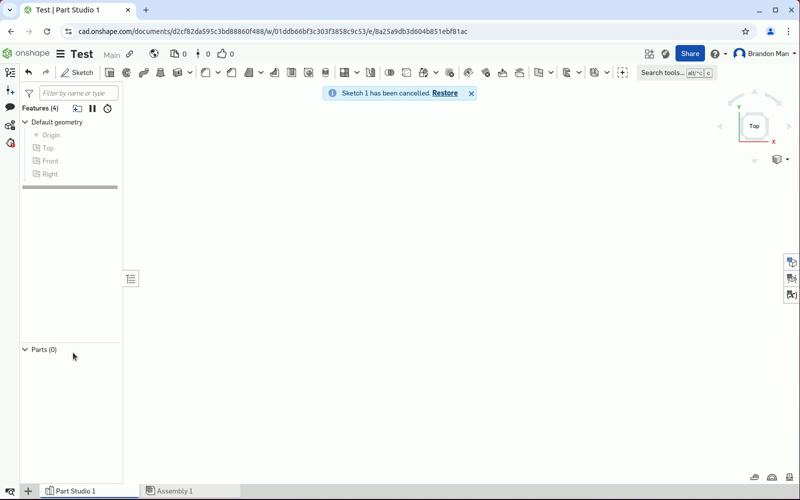
key(shift+p)
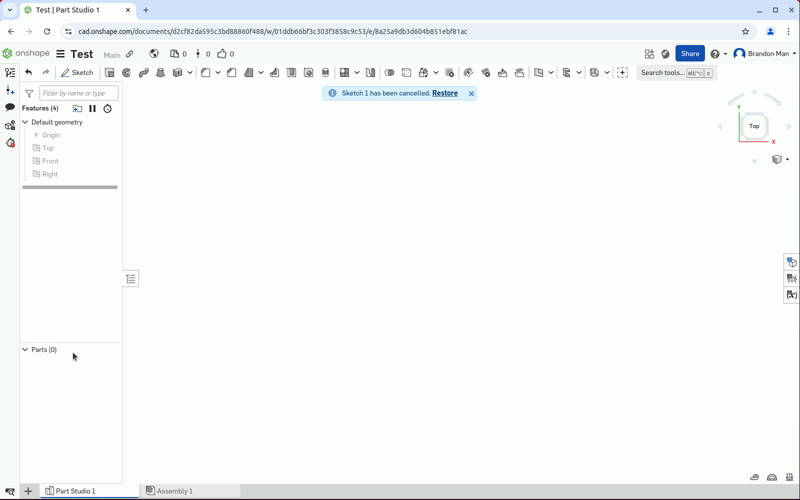
key(space)
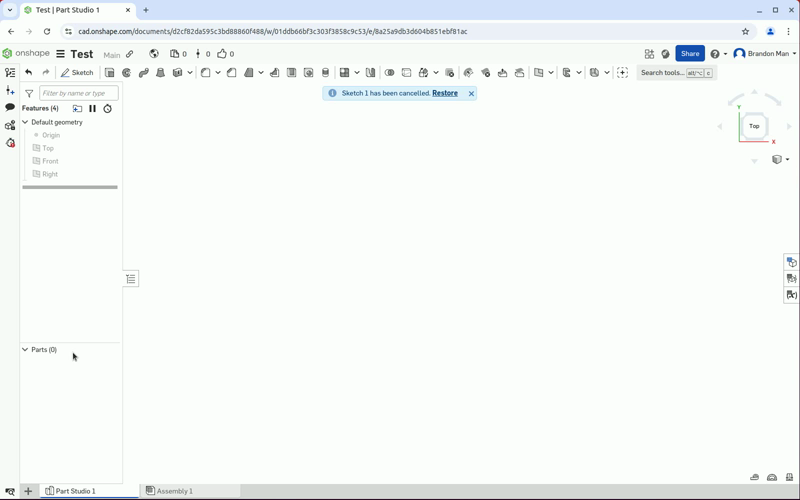
key_down(shift)
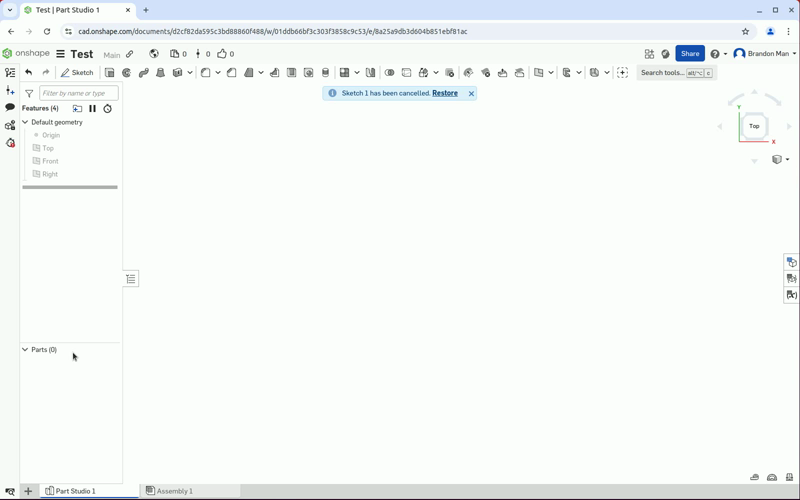
key(up)
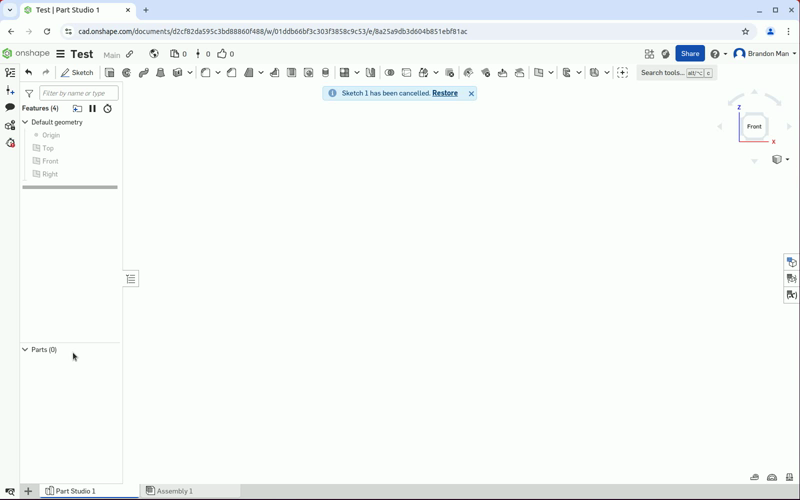
key_up(shift)
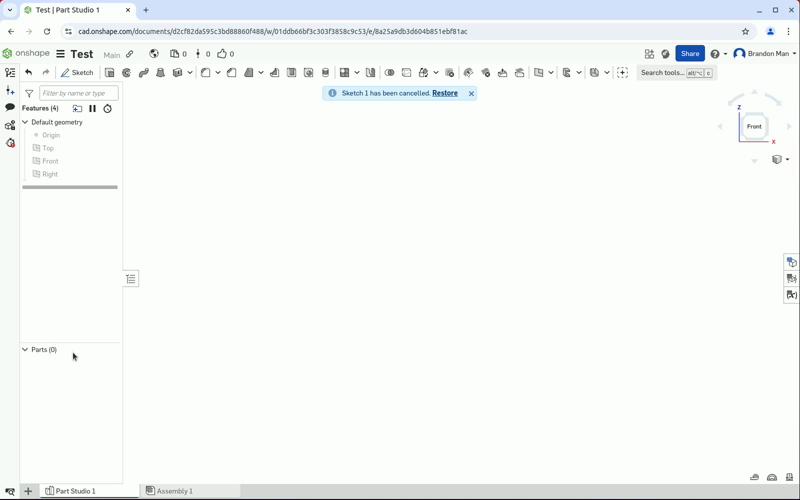
mouse_move(73, 352)
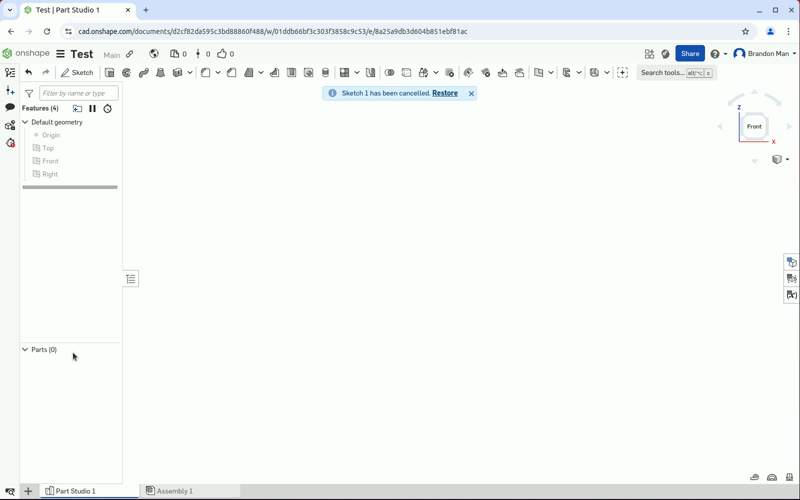
key(shift+y)
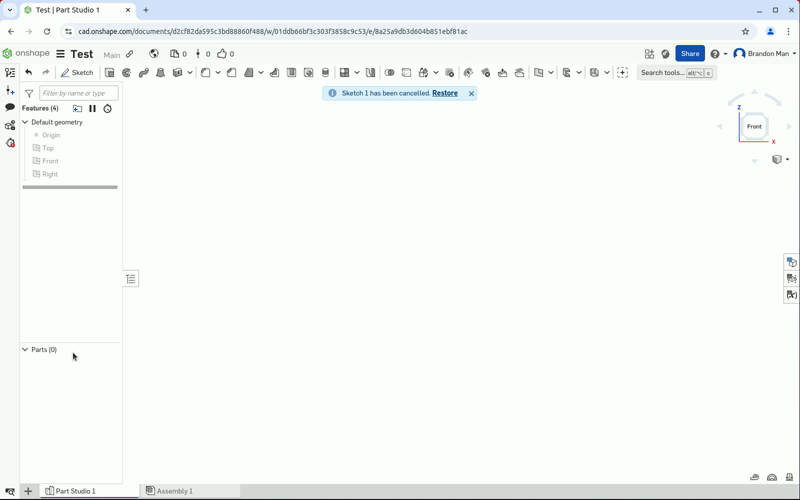
key(shift+s)
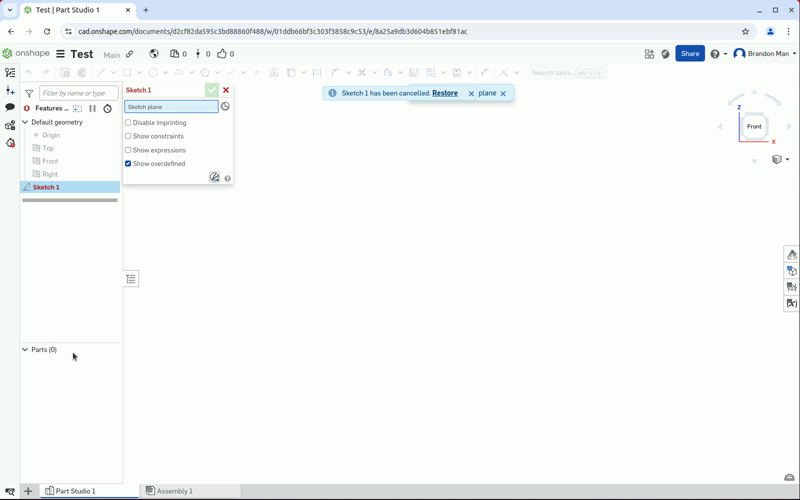
mouse_move(73, 163)
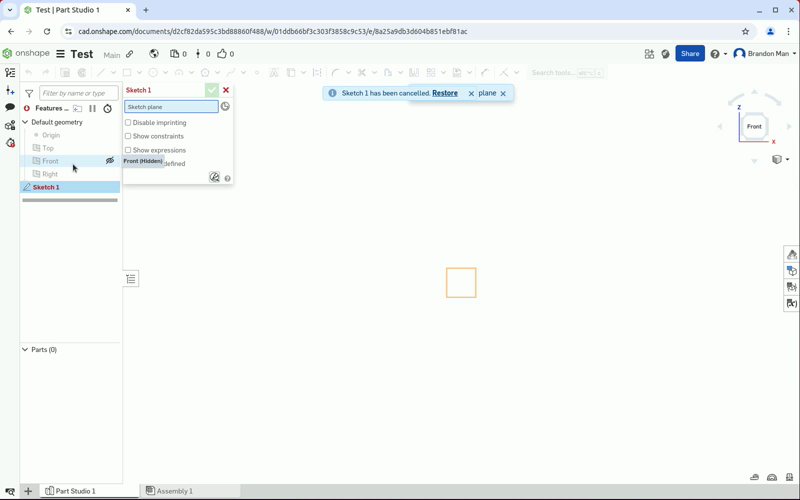
click(73, 163)
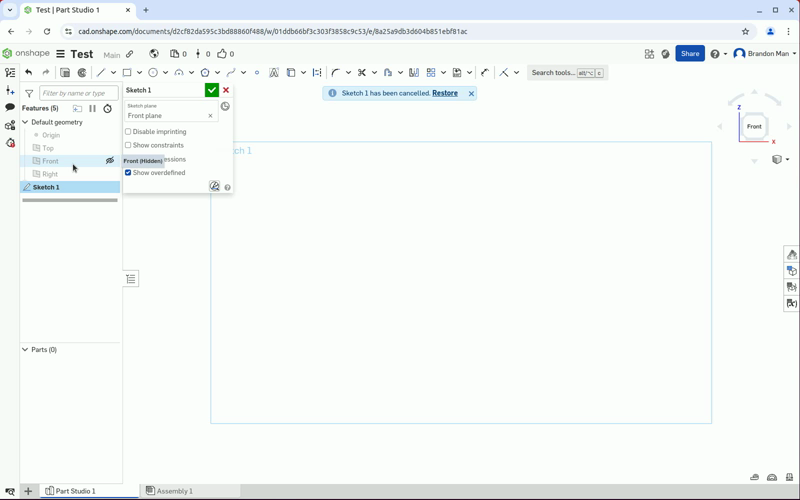
mouse_move(73, 352)
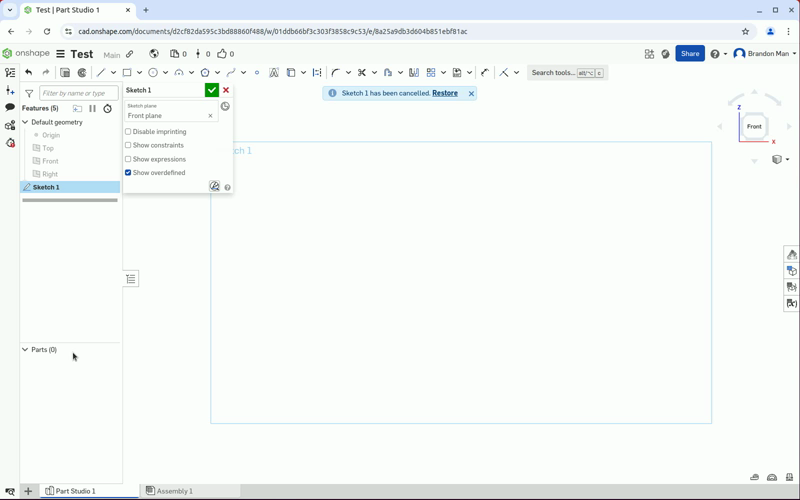
key(y)
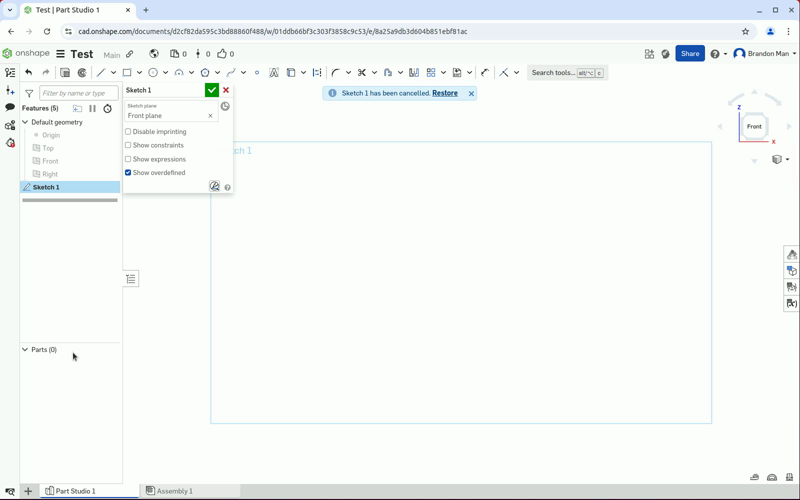
key(l)
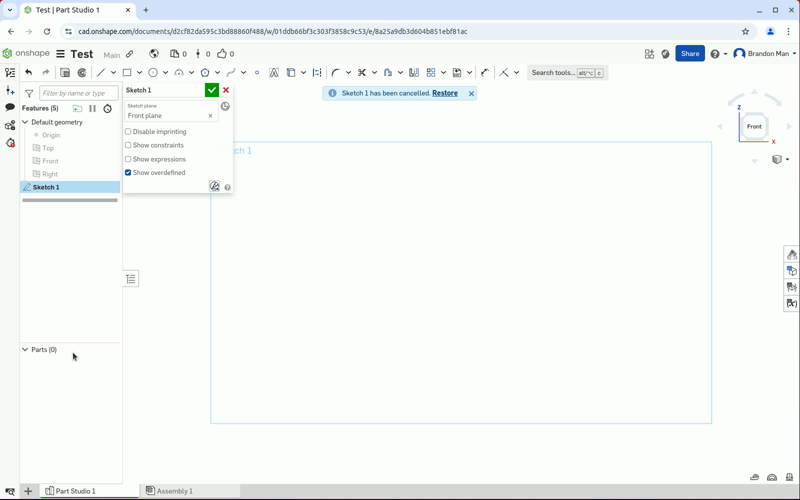
key_down(shift)
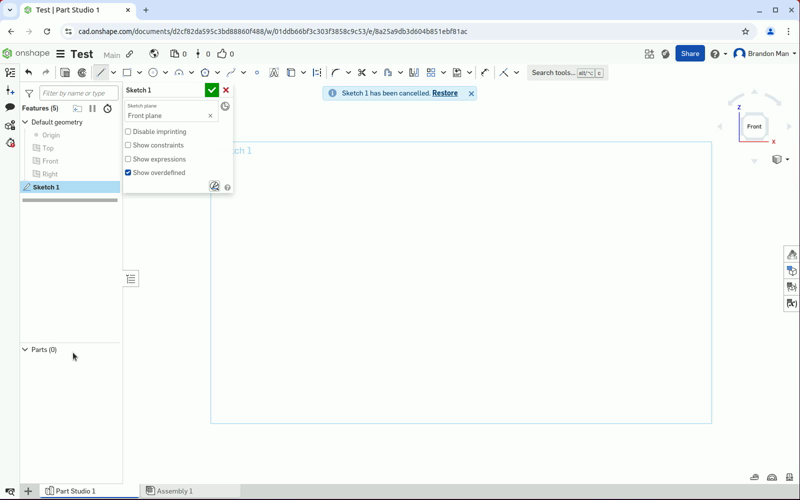
mouse_move(350, 282)
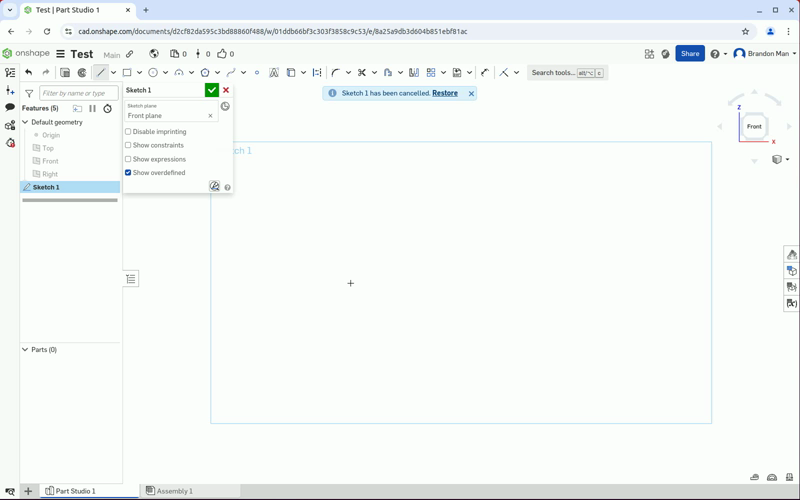
click(350, 282)
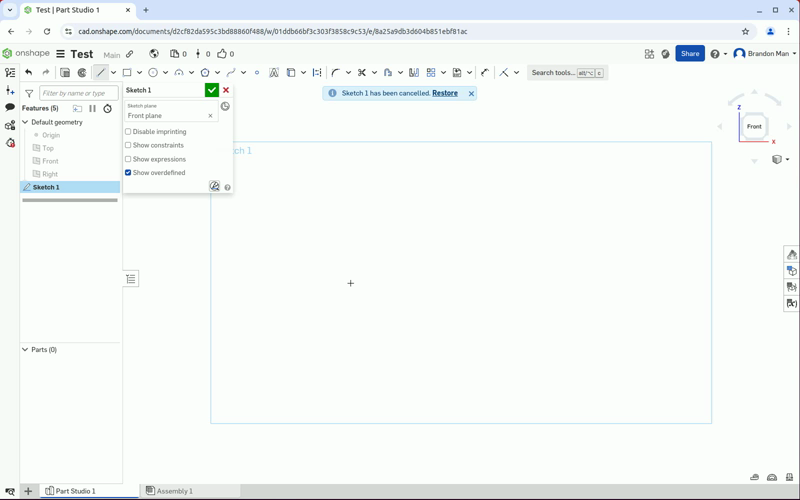
key_up(shift)
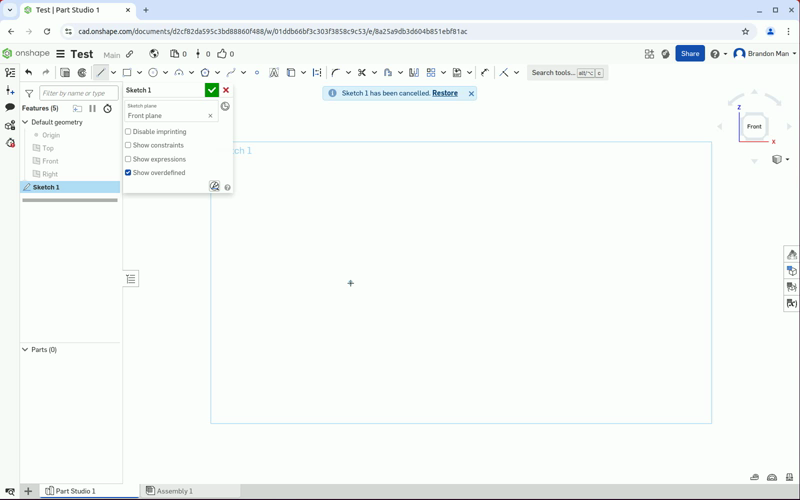
key_down(shift)
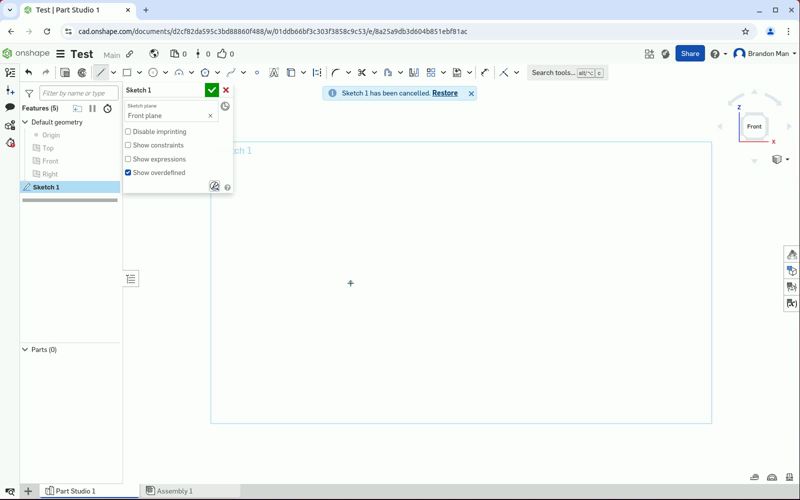
mouse_move(406, 377)
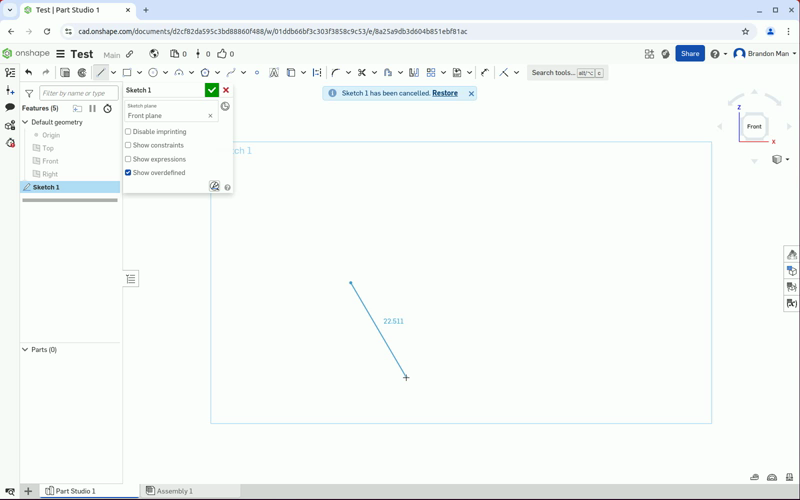
click(406, 377)
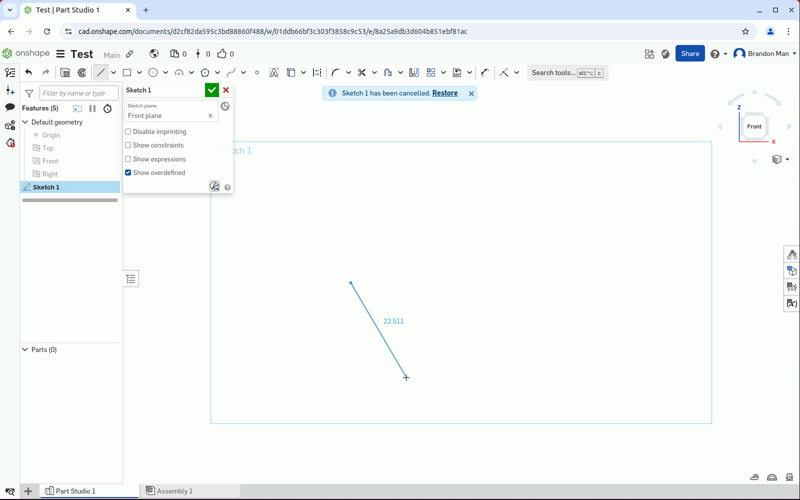
key_up(shift)
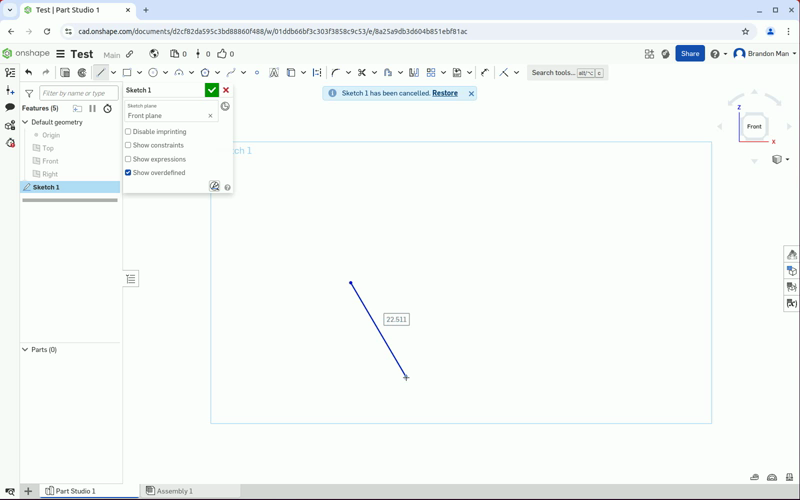
key_down(shift)
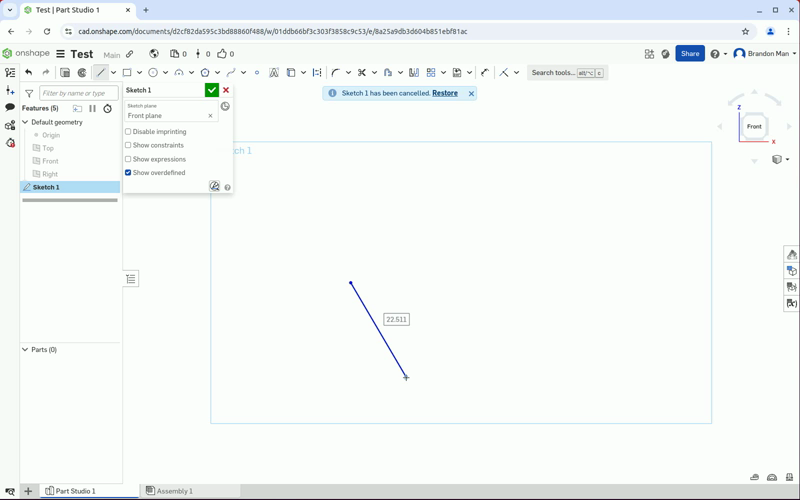
mouse_move(514, 377)
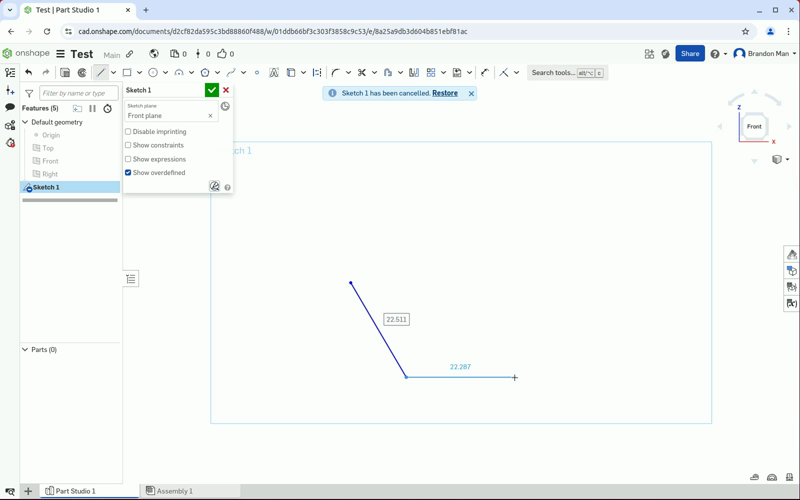
click(514, 377)
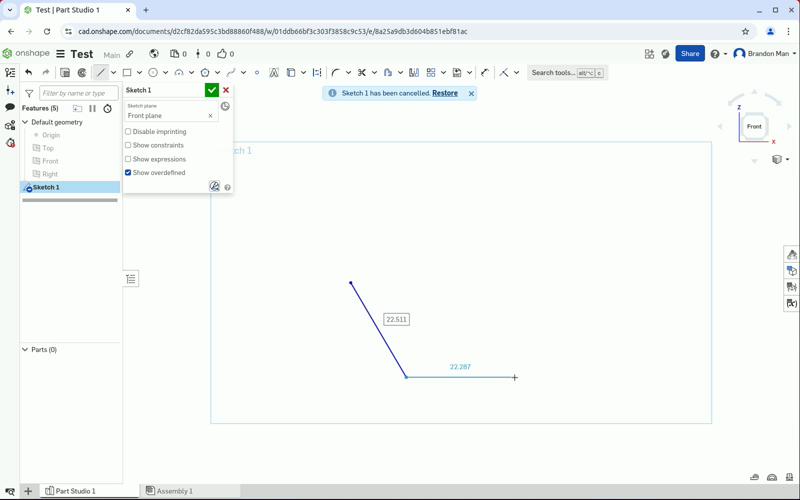
key_up(shift)
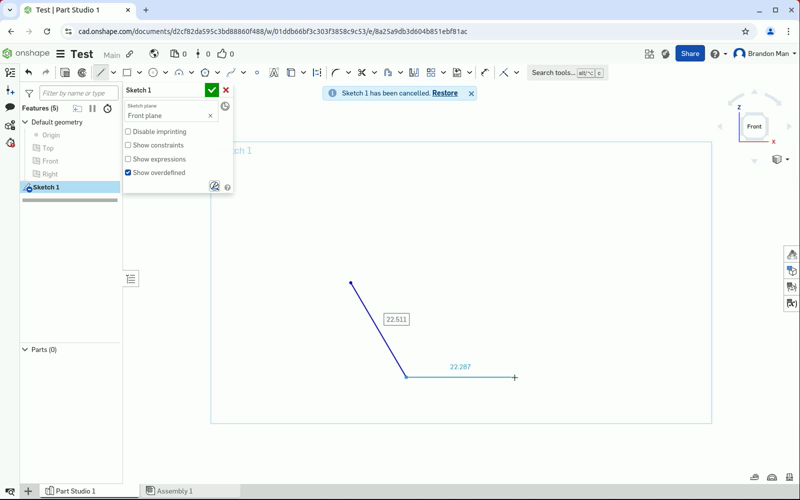
key_down(shift)
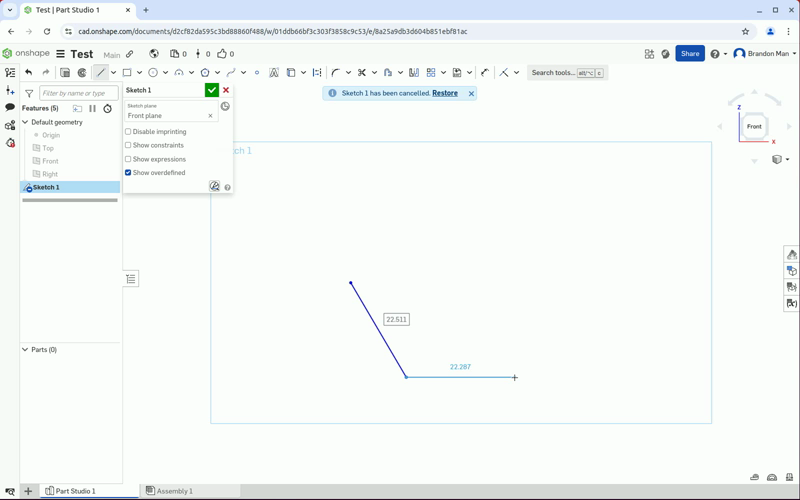
mouse_move(570, 282)
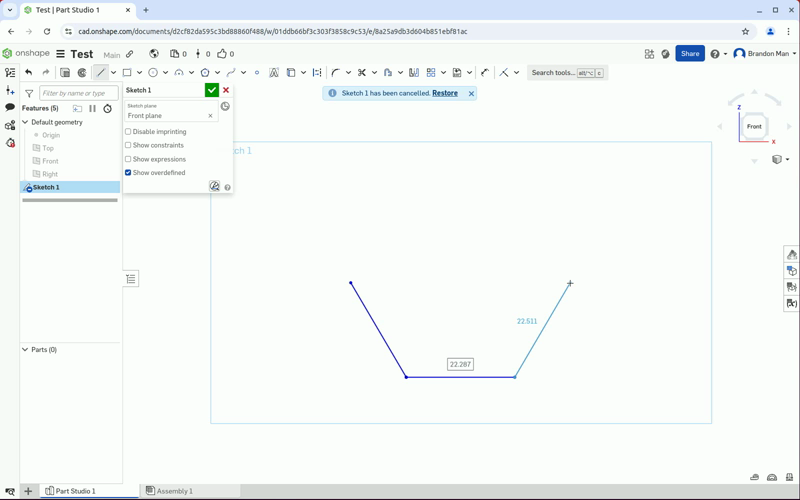
click(570, 282)
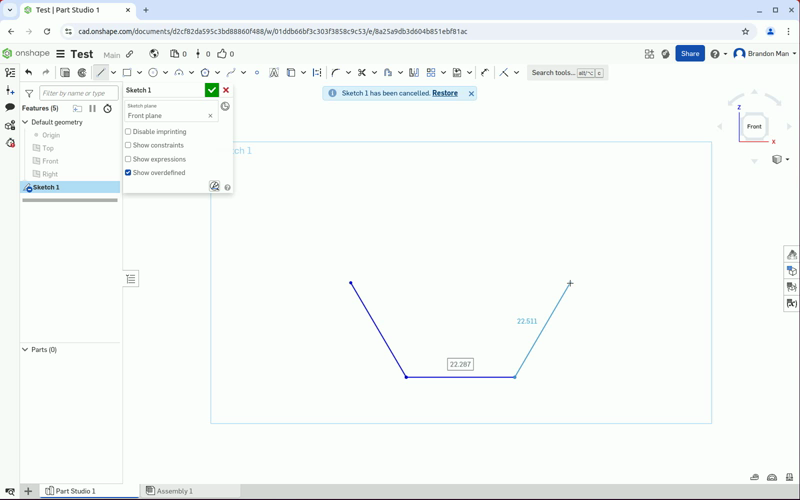
key_up(shift)
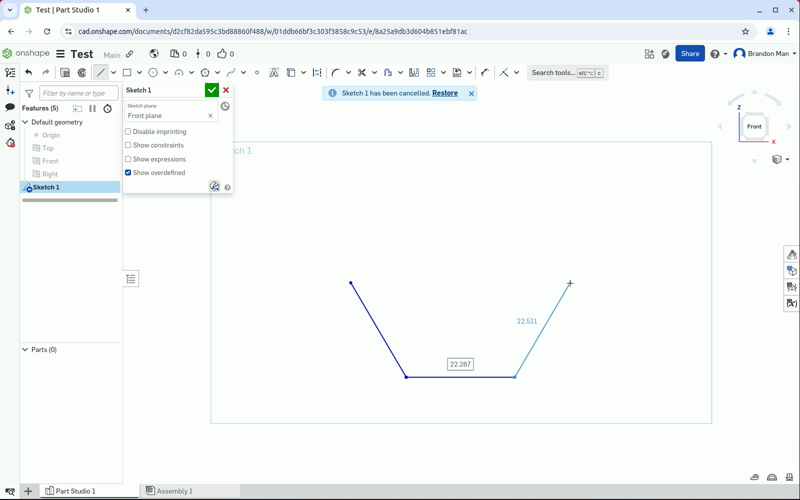
key_down(shift)
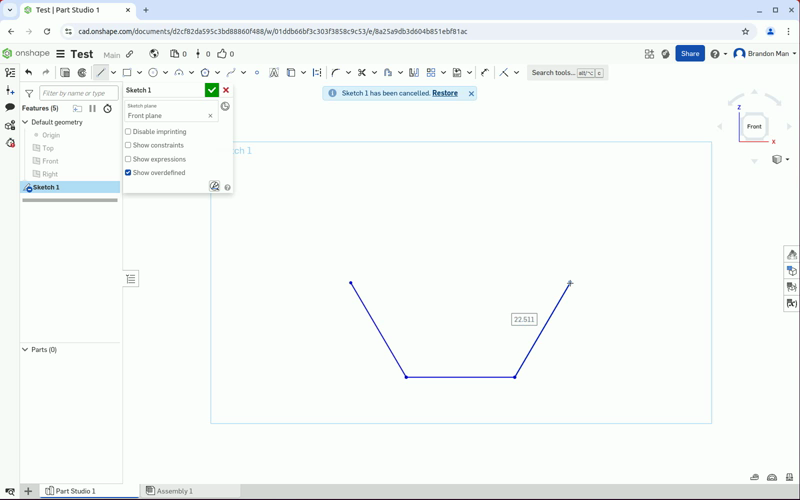
mouse_move(514, 188)
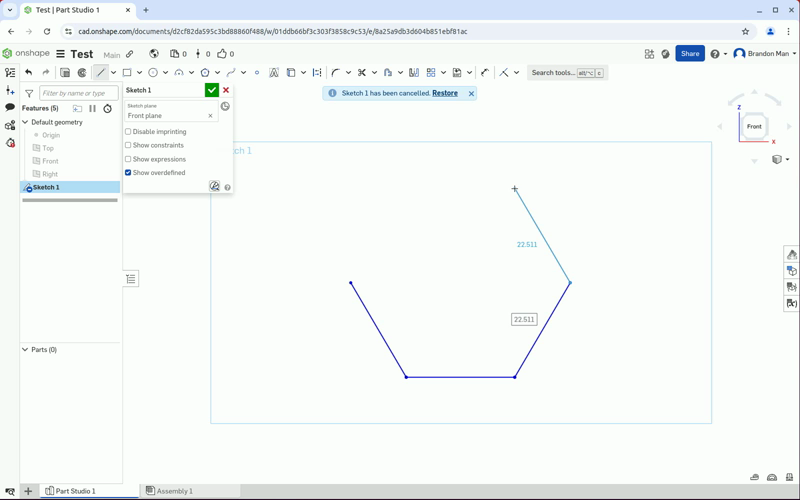
click(514, 188)
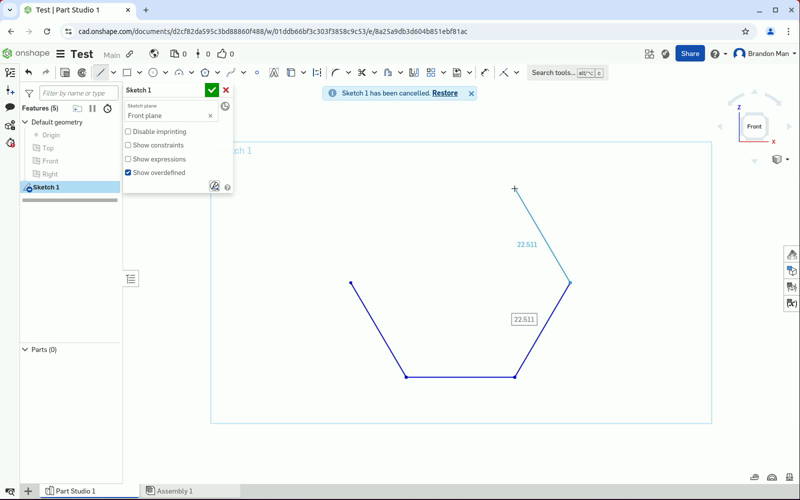
key_up(shift)
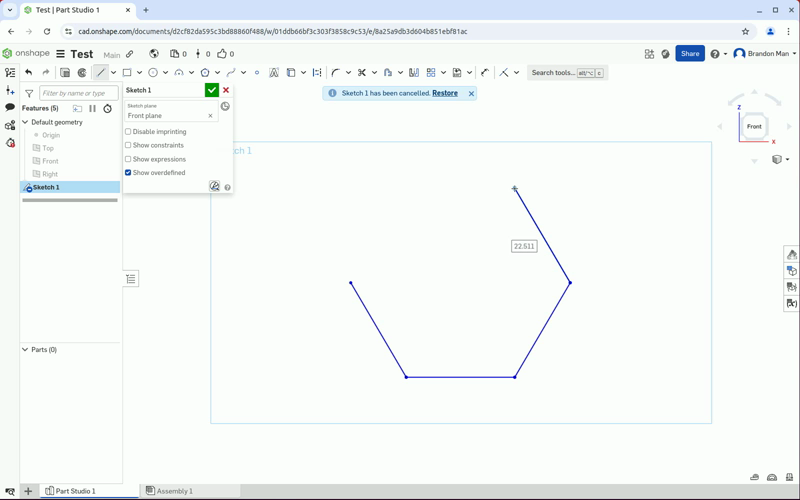
key_down(shift)
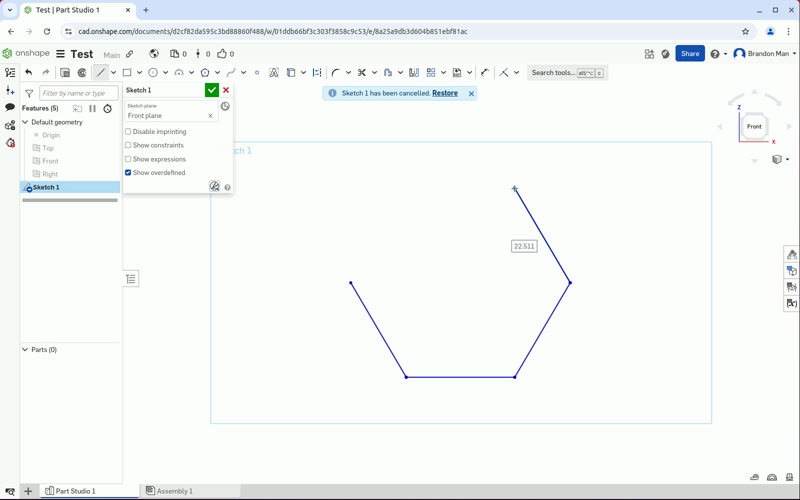
mouse_move(406, 188)
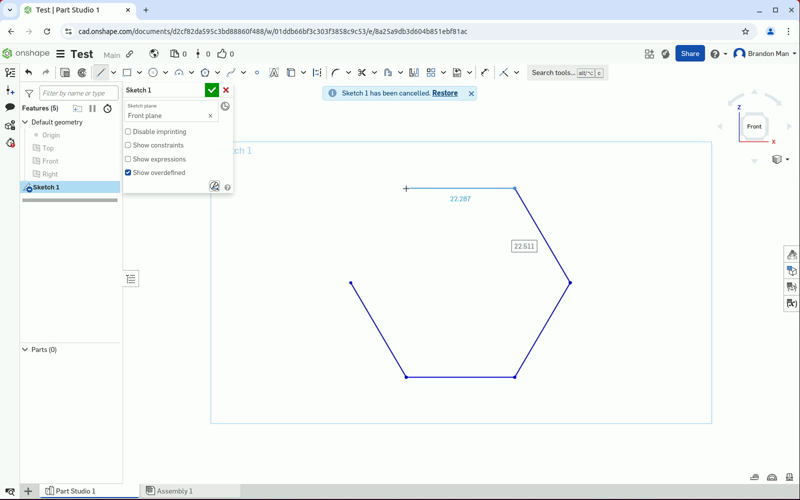
click(406, 188)
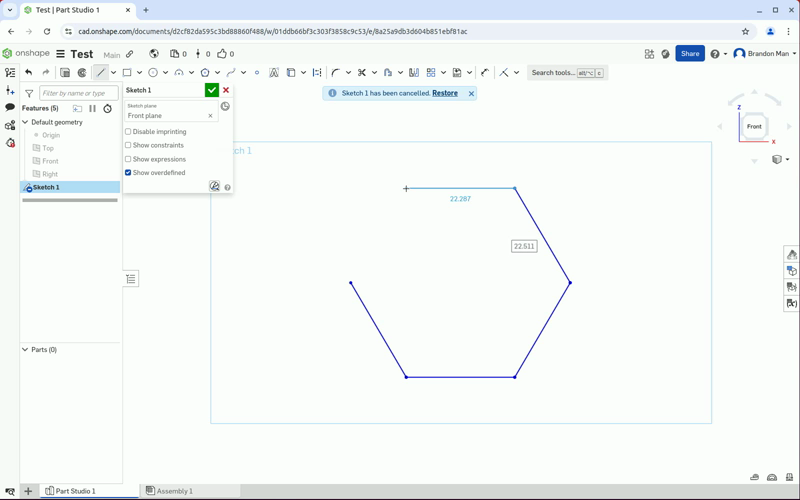
key_up(shift)
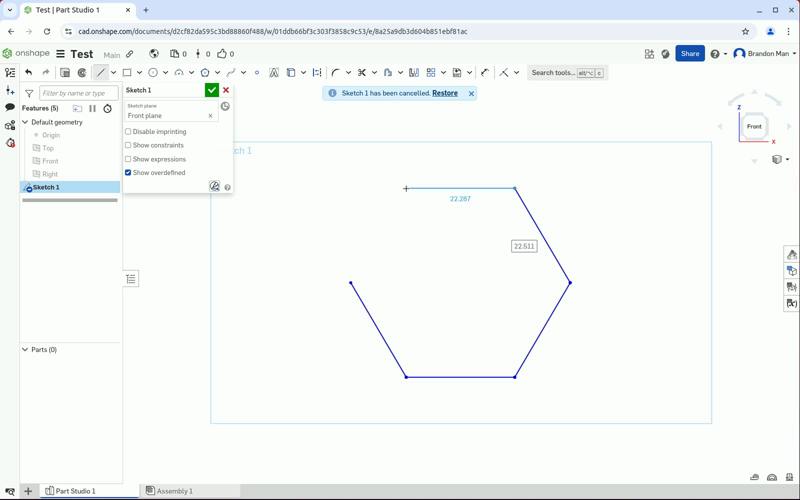
key_down(shift)
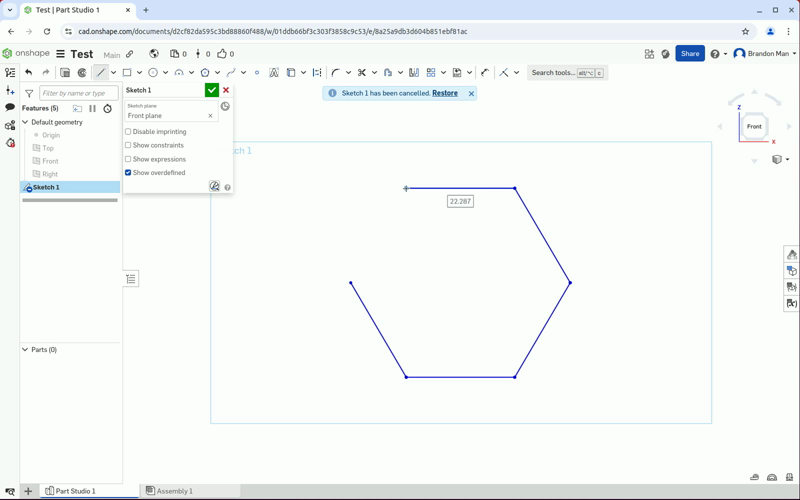
mouse_move(350, 282)
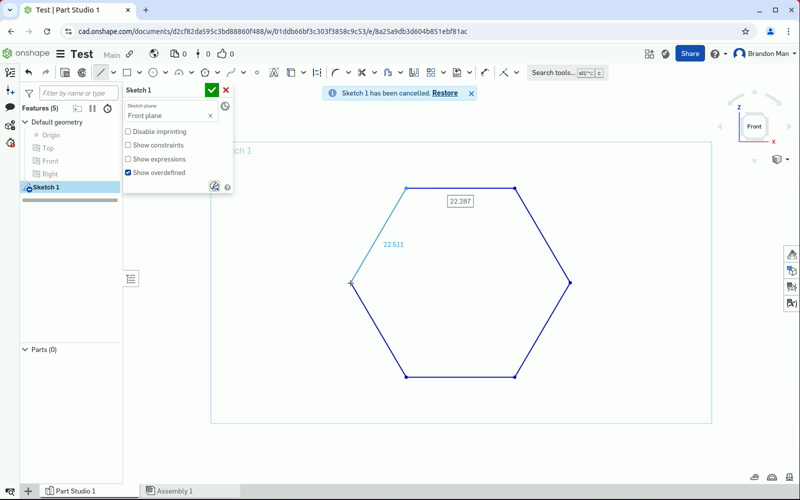
key_up(shift)
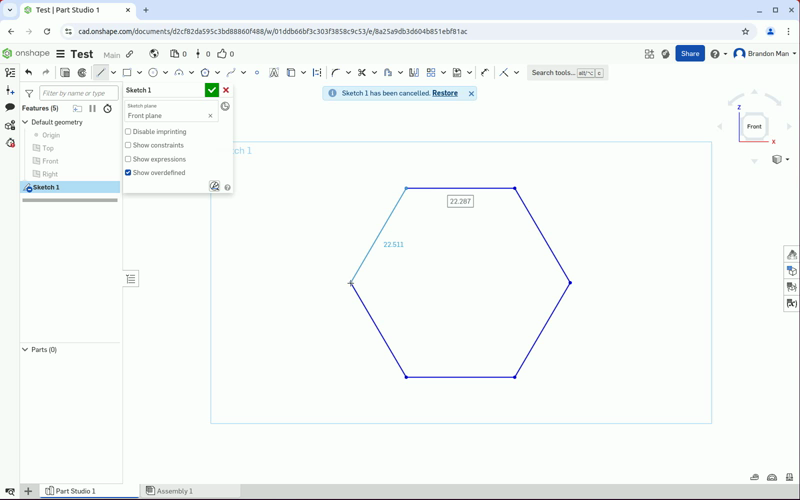
click(350, 282)
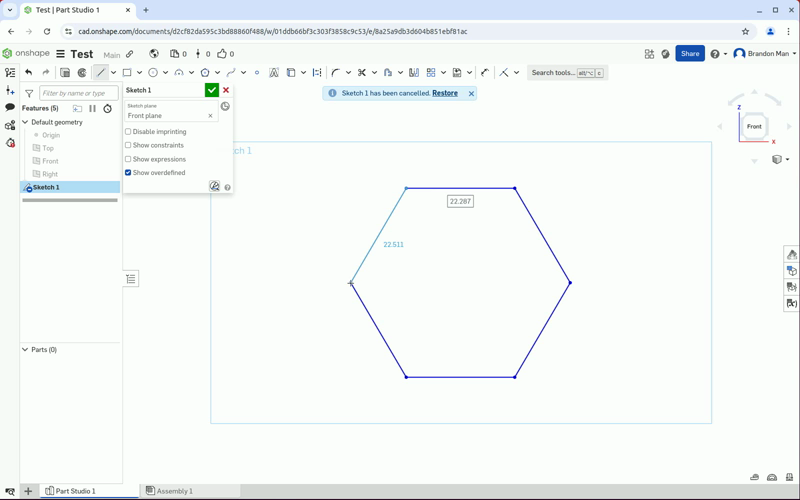
key(esc)
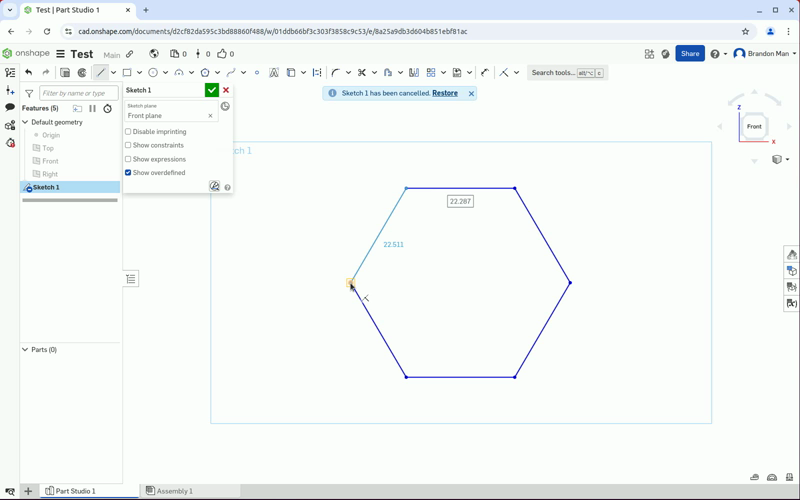
mouse_move(471, 337)
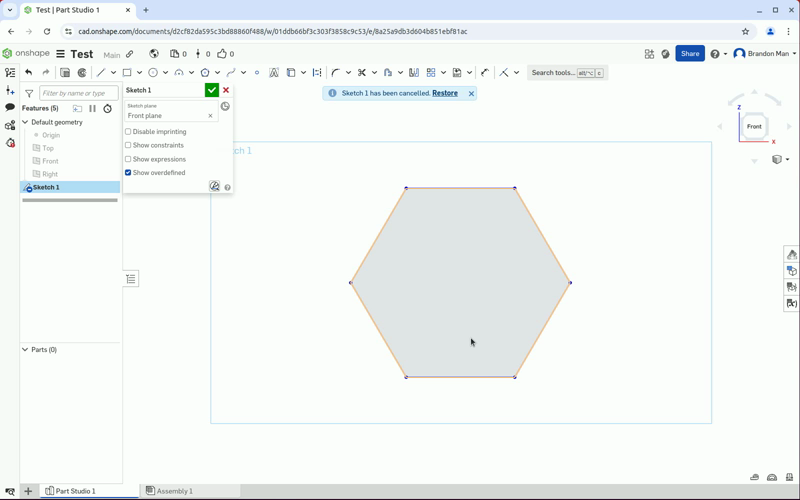
click(471, 337)
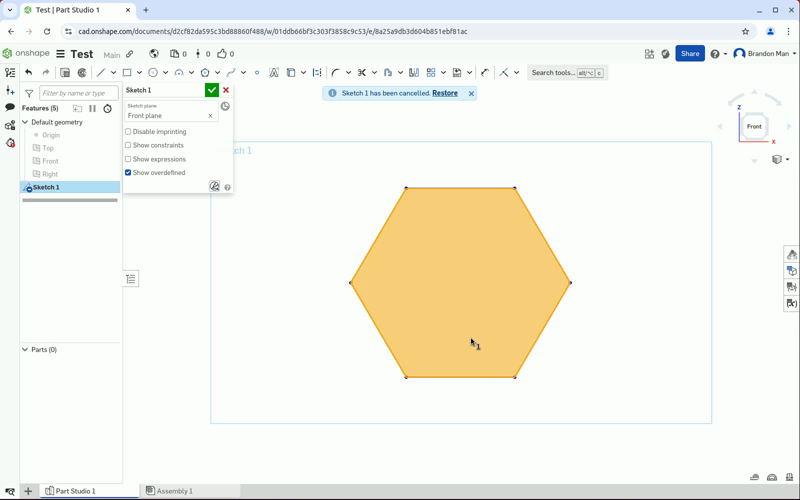
mouse_move(73, 352)
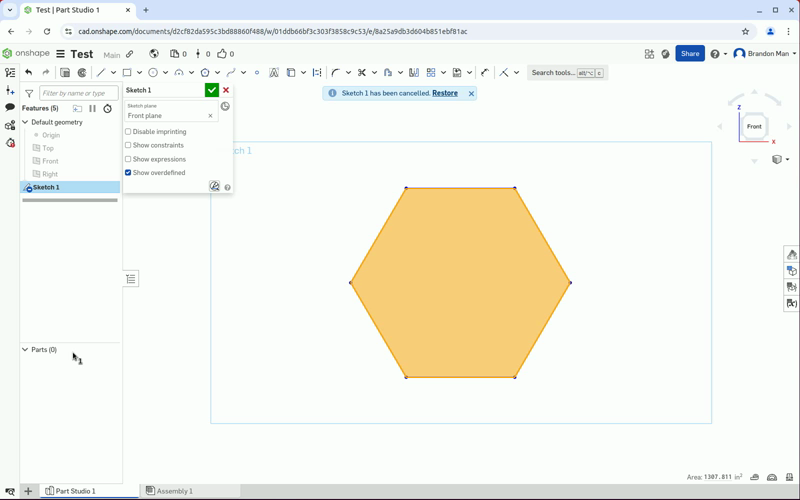
key(shift+y)
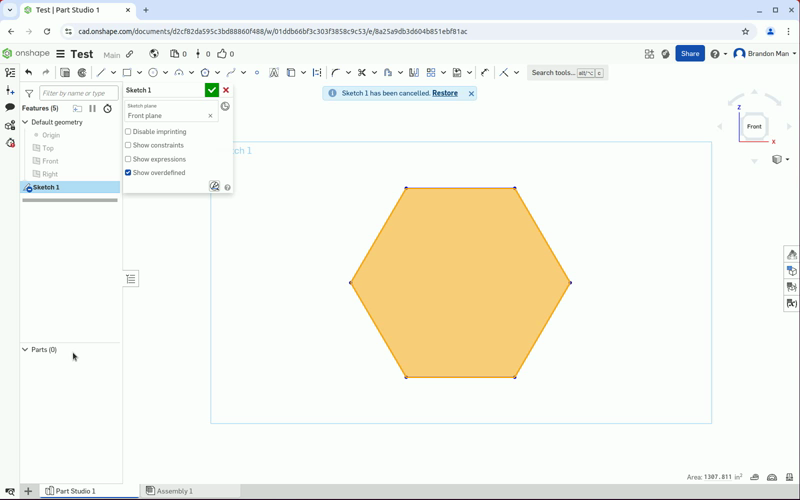
key(shift+e)
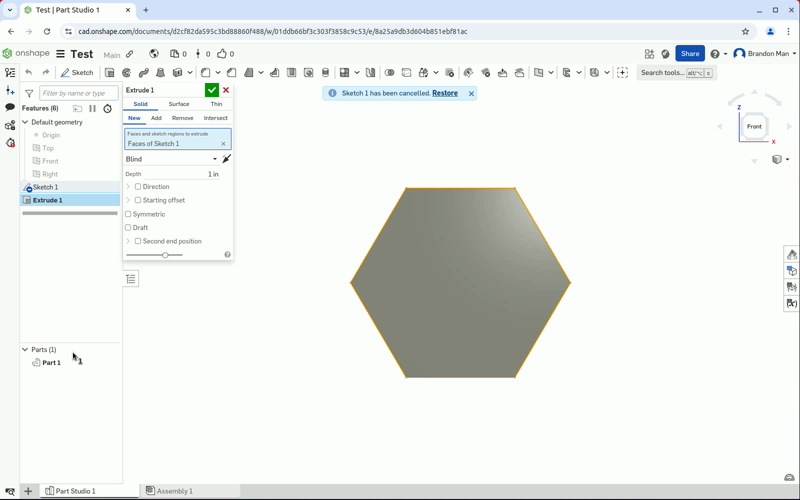
mouse_move(143, 106)
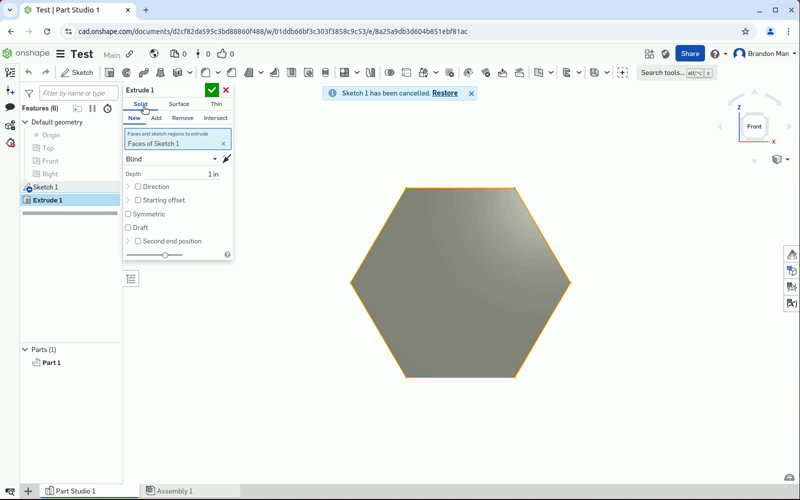
click(143, 106)
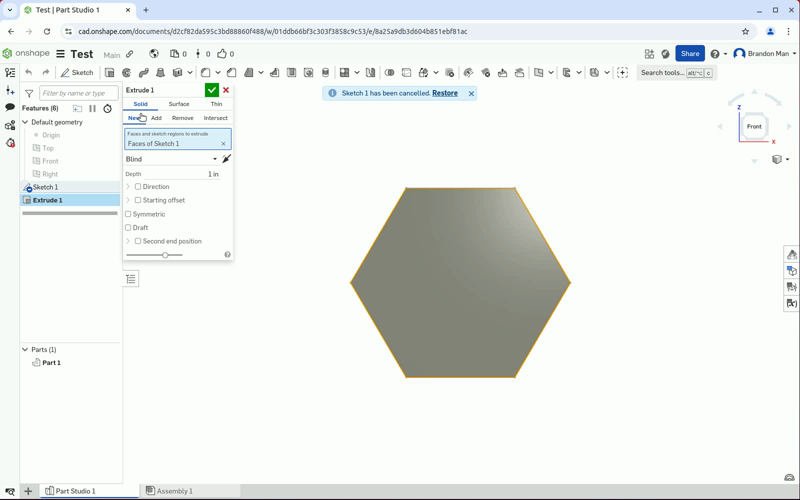
mouse_move(137, 120)
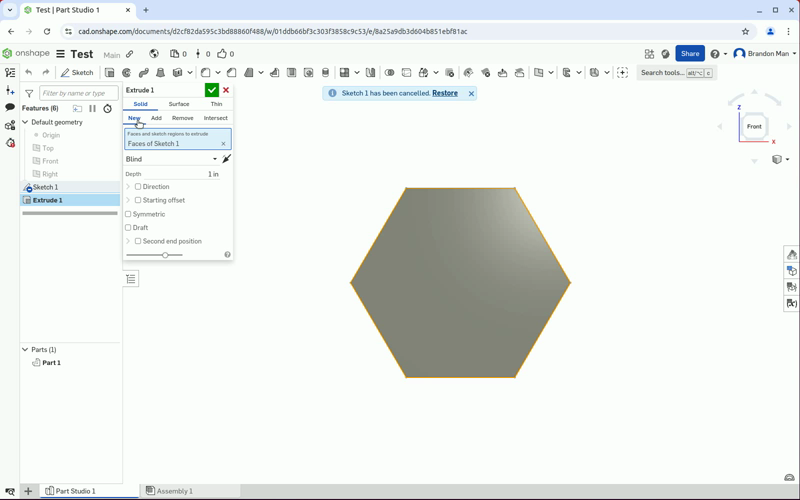
click(137, 120)
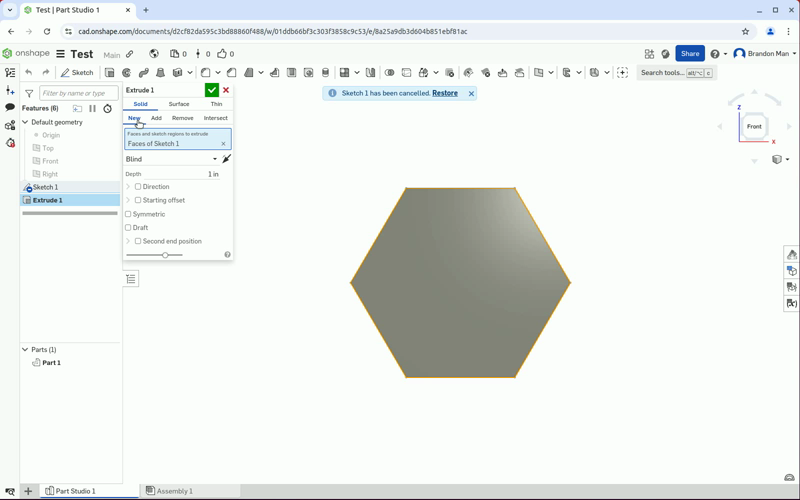
key(tab, 4)
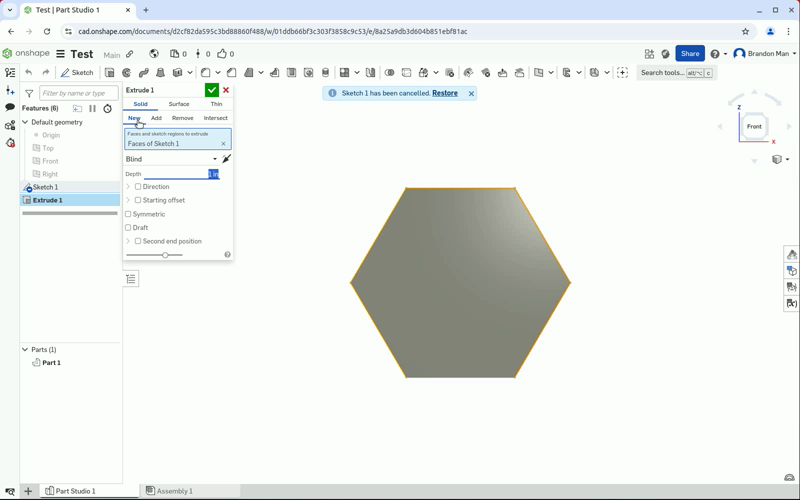
text(4.092)
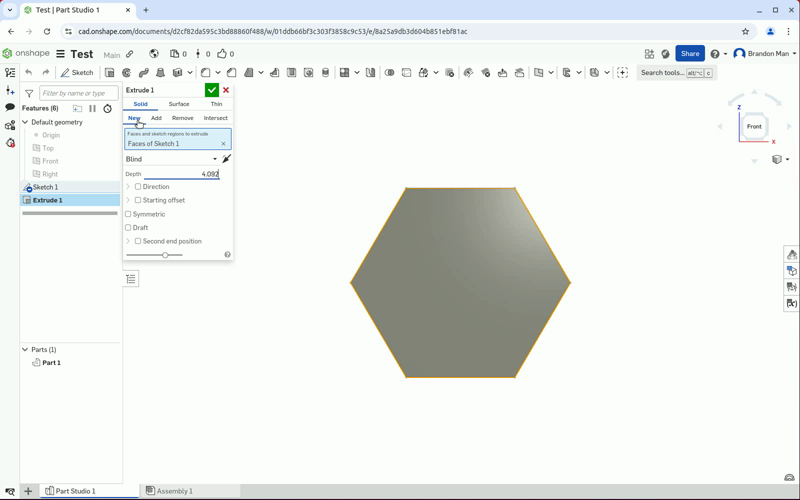
key(enter)
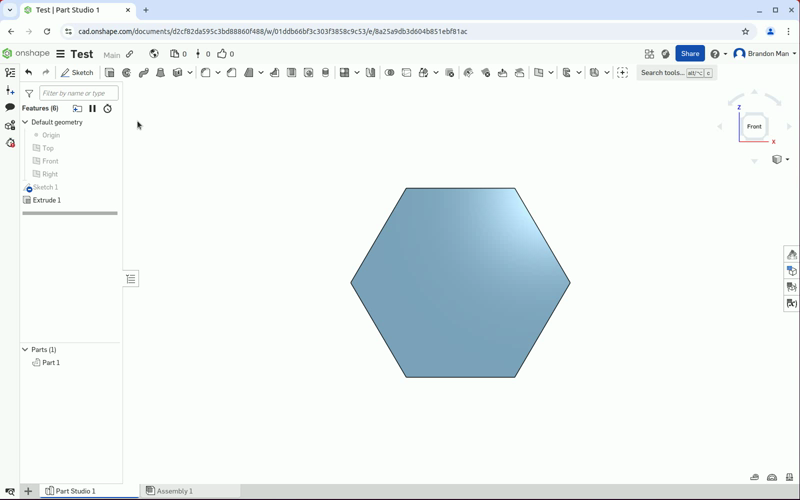
key(shift+h)
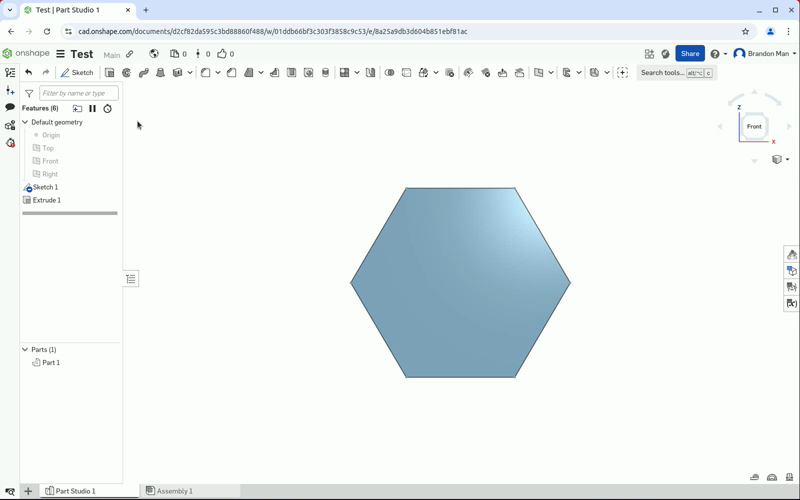
key(shift+h)
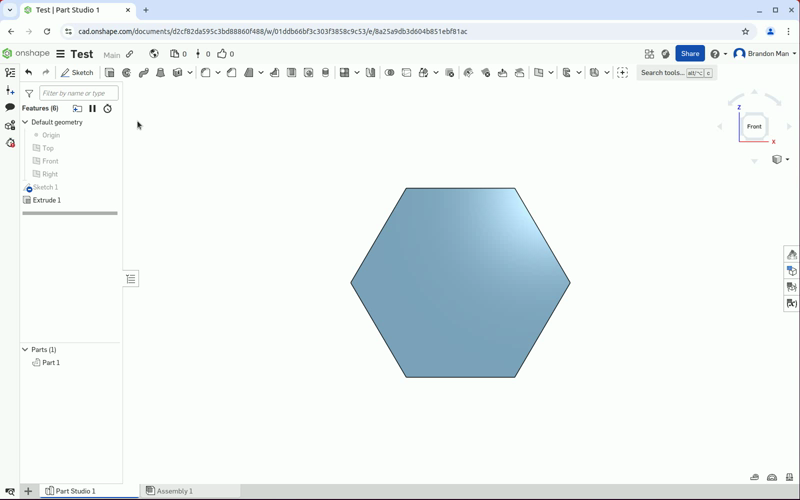
mouse_move(73, 189)
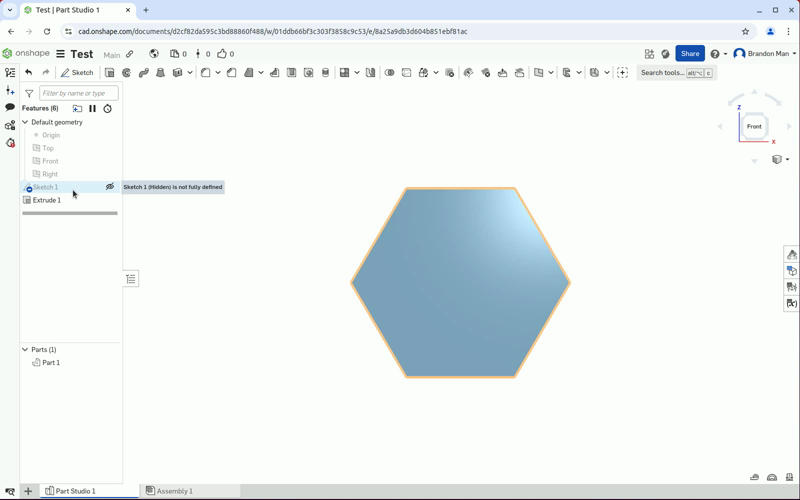
click(73, 189)
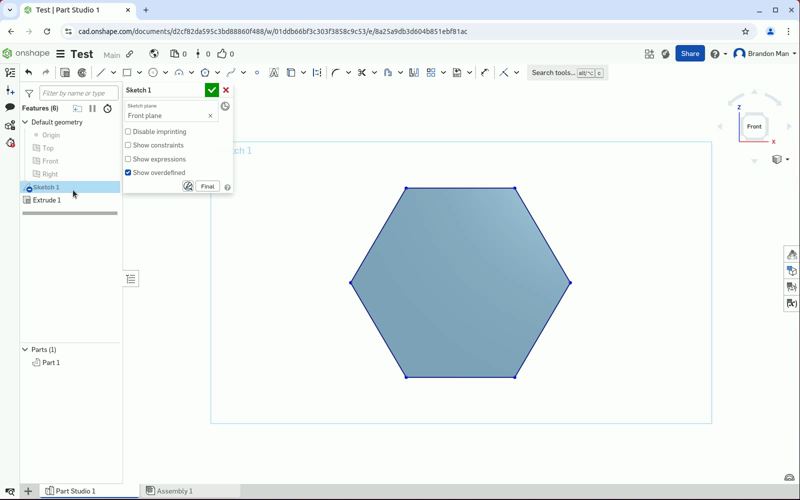
mouse_move(229, 92)
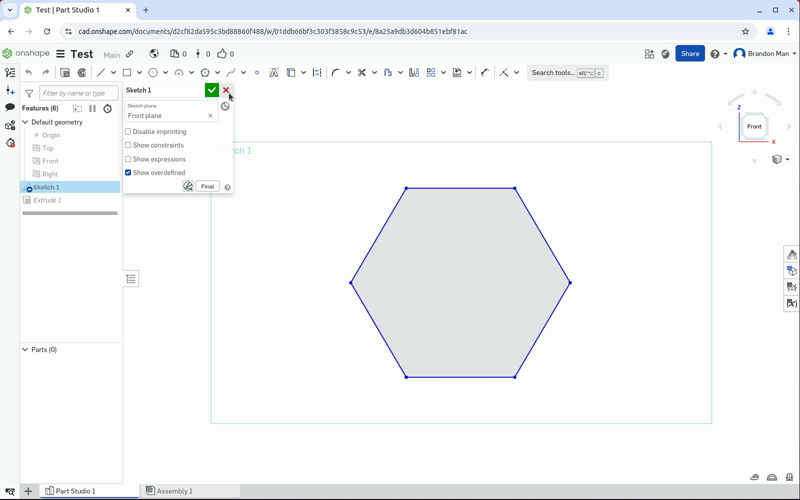
click(229, 92)
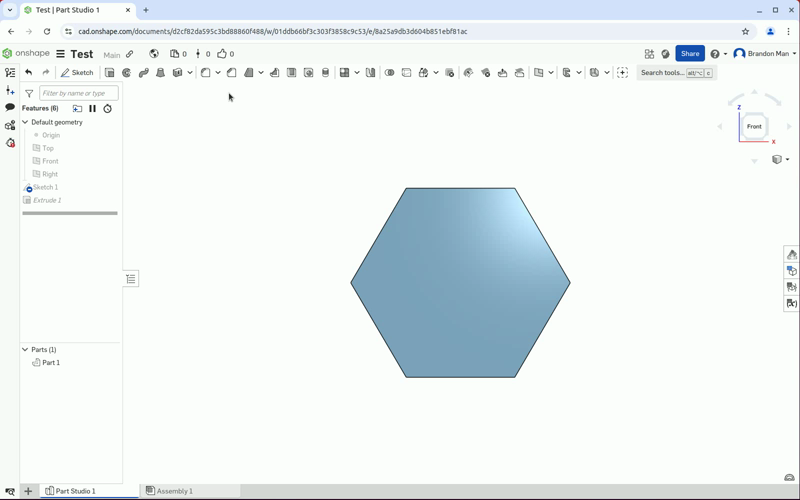
mouse_move(541, 75)
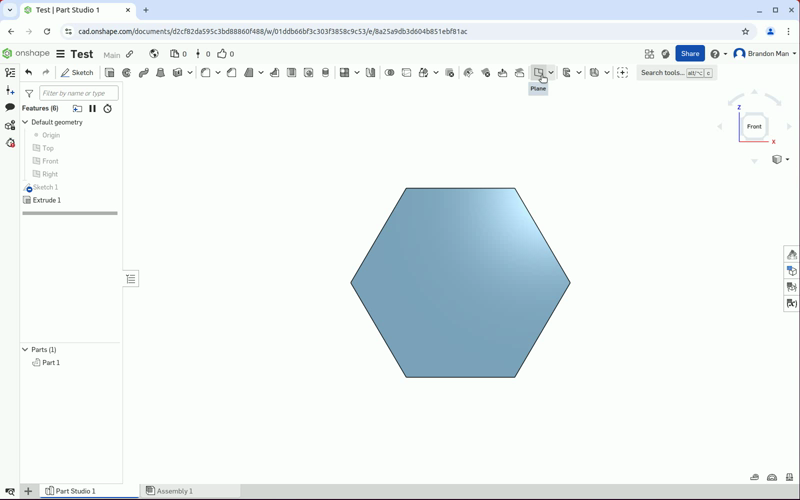
click(541, 75)
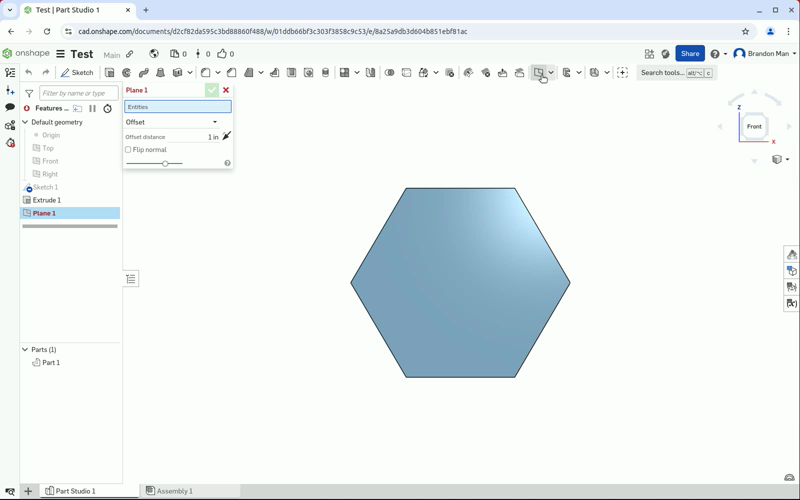
mouse_move(73, 163)
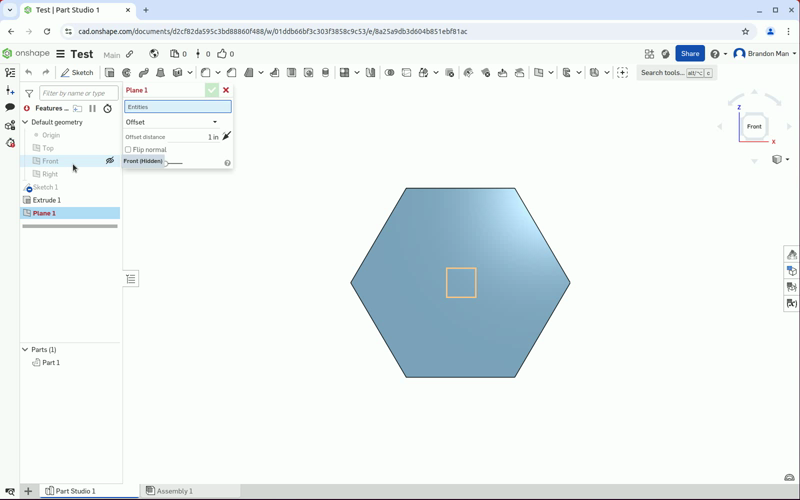
click(73, 163)
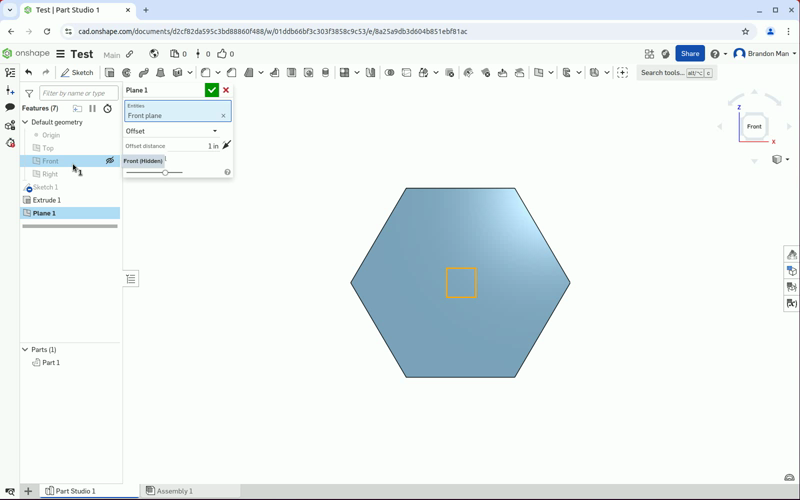
key(tab, 2)
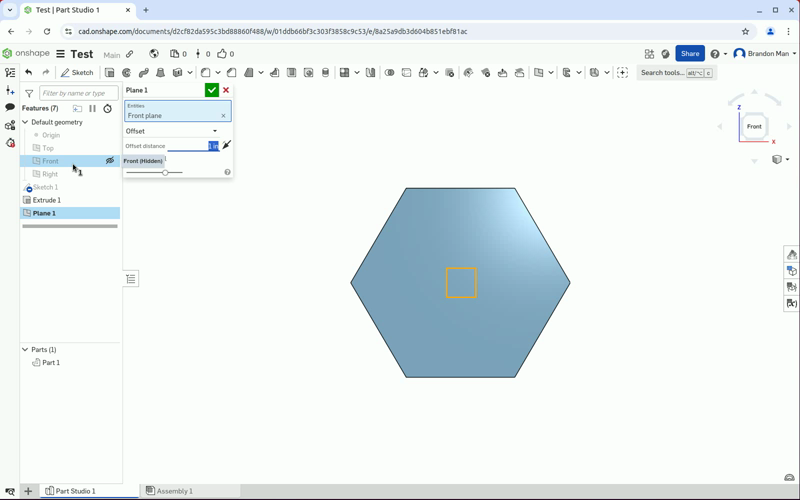
text(4.098)
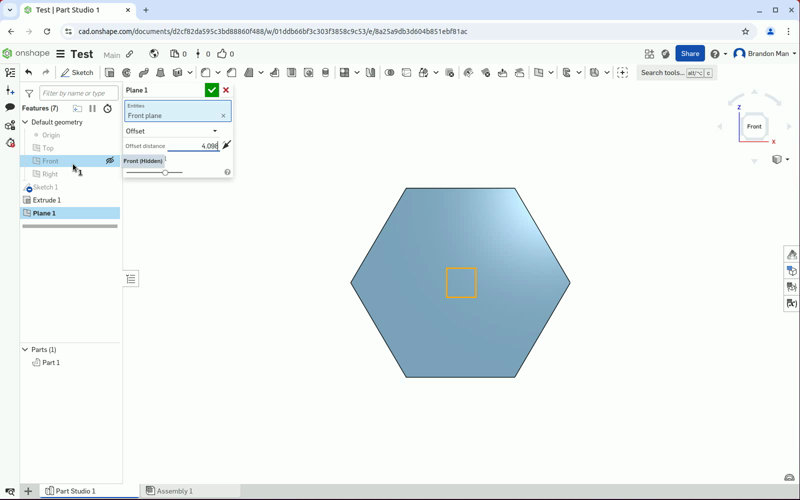
key(enter, 2)
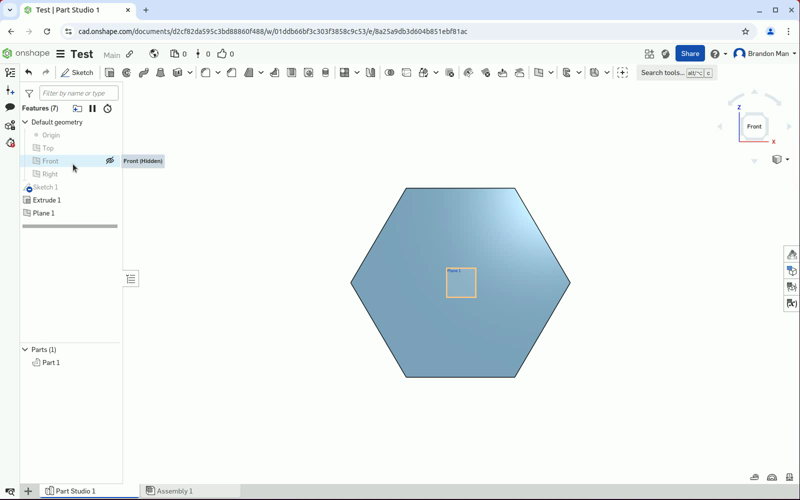
key(shift+s)
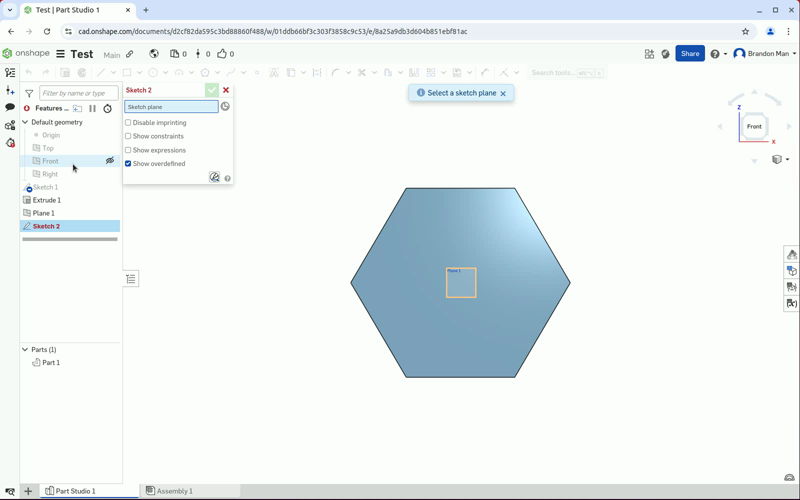
mouse_move(73, 215)
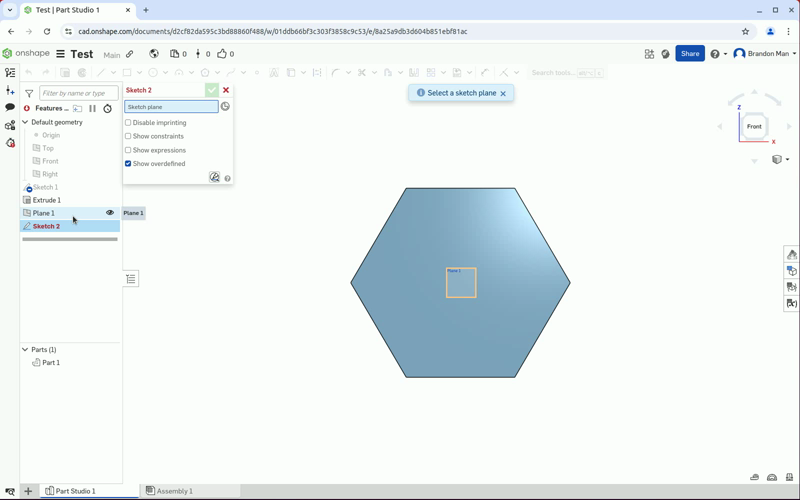
click(73, 215)
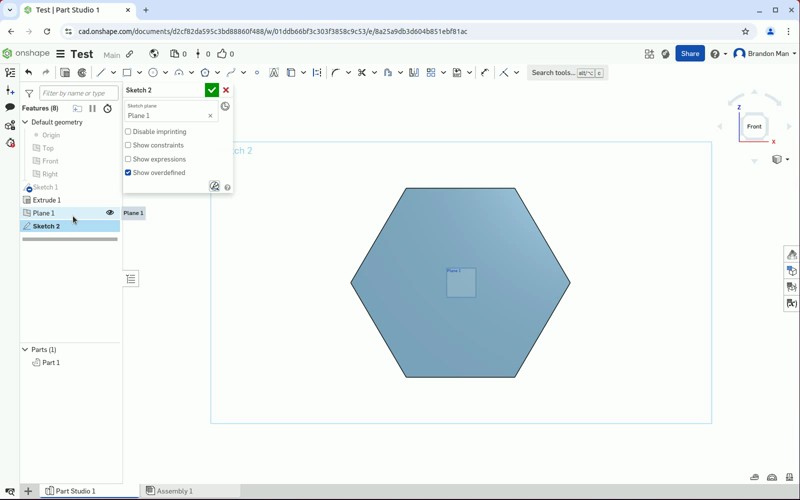
mouse_move(73, 352)
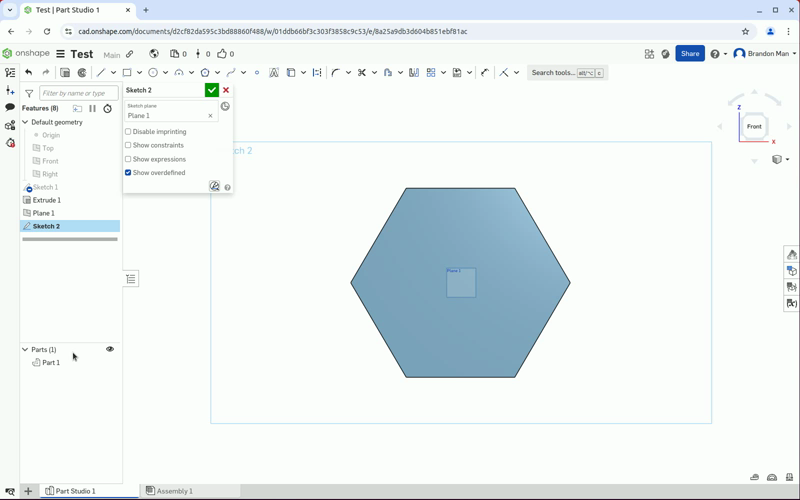
key(y)
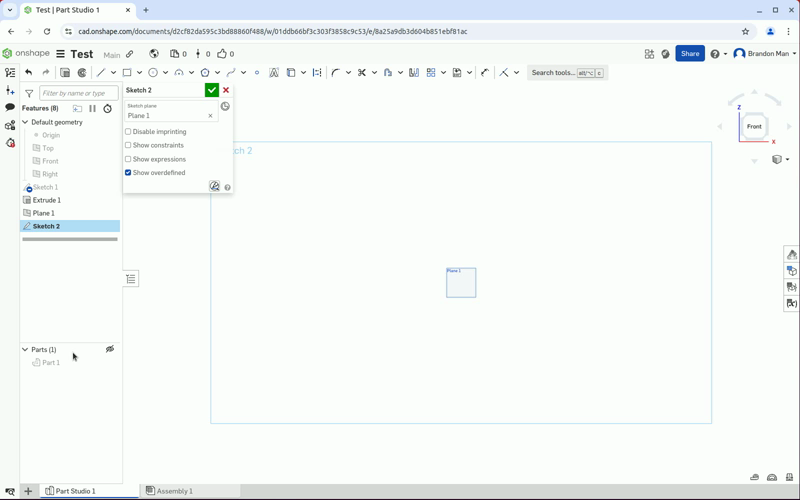
key(l)
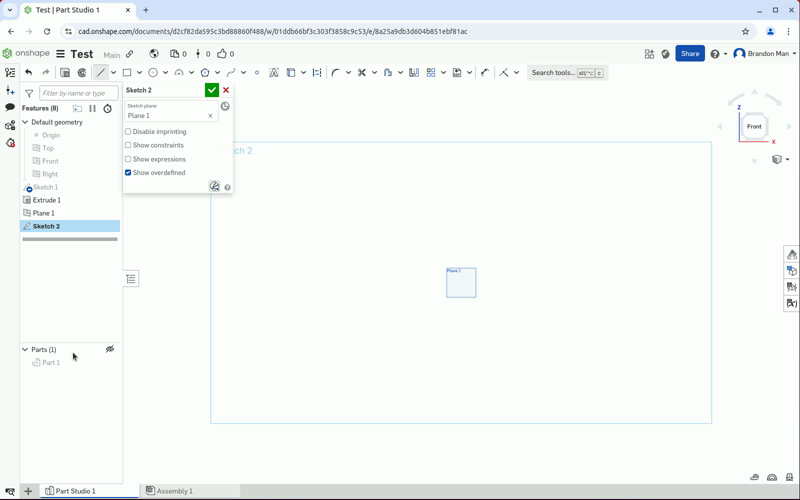
key_down(shift)
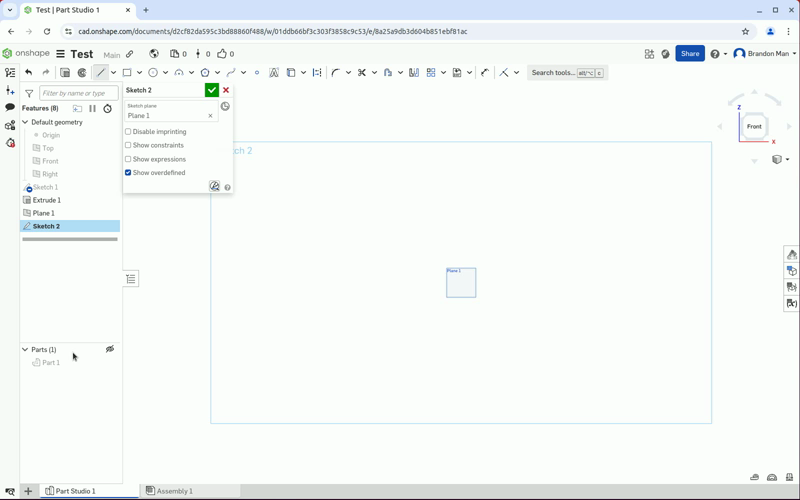
mouse_move(452, 186)
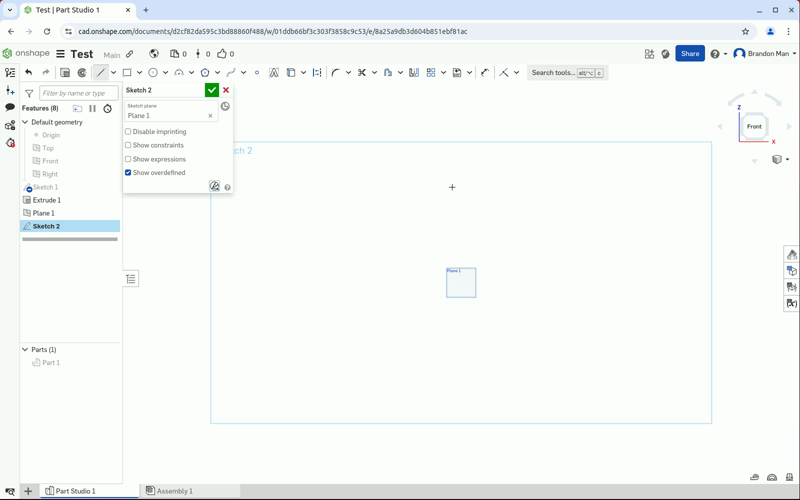
click(452, 186)
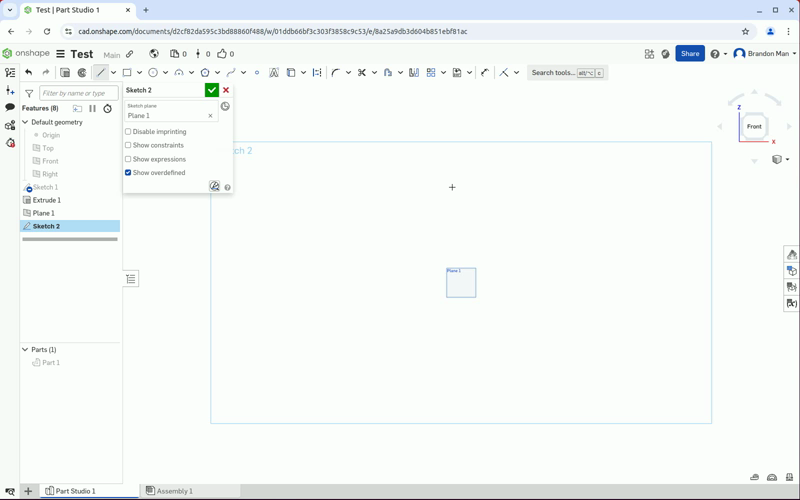
key_up(shift)
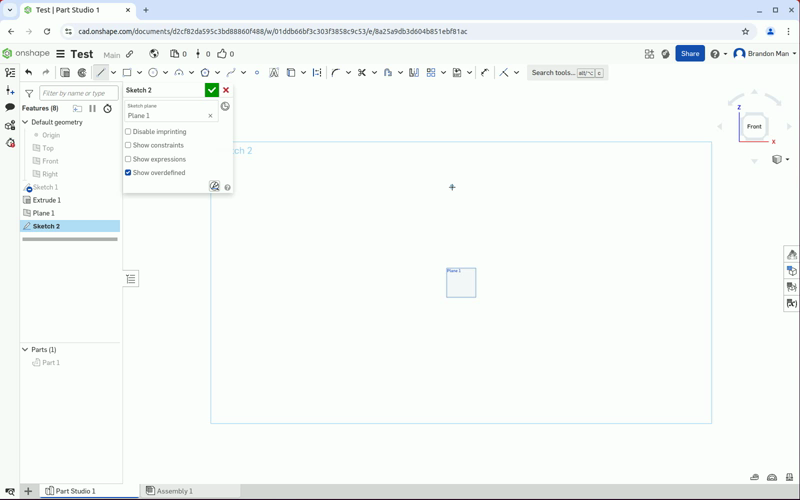
key_down(shift)
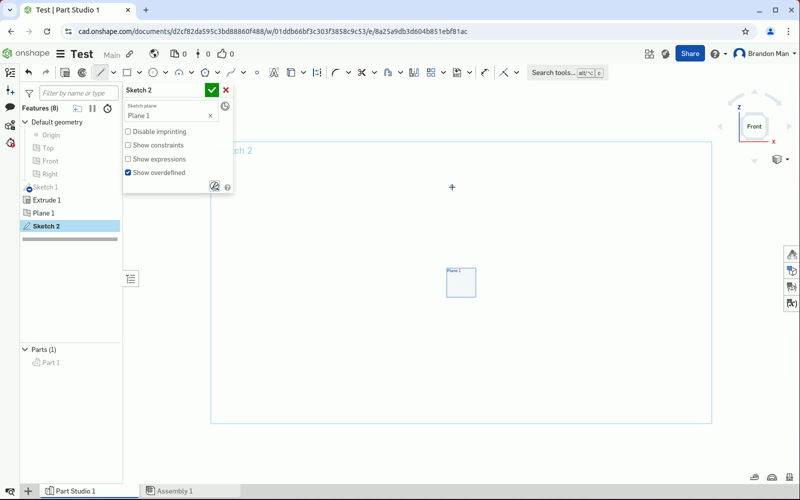
mouse_move(482, 186)
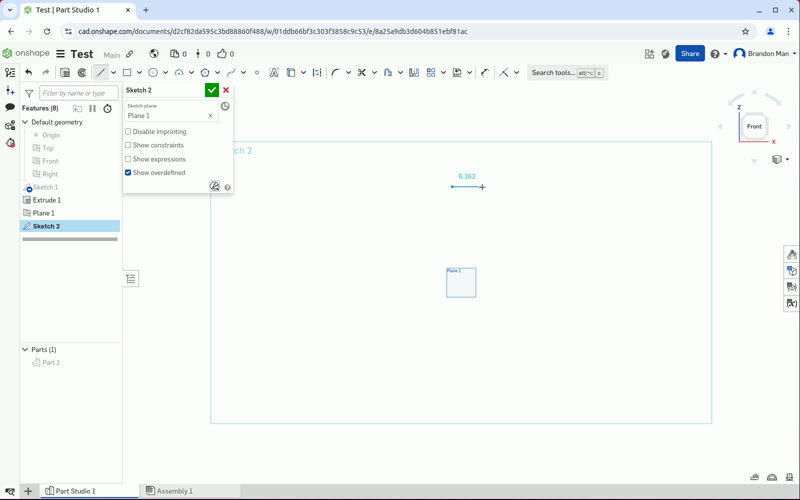
mouse_move(469, 186)
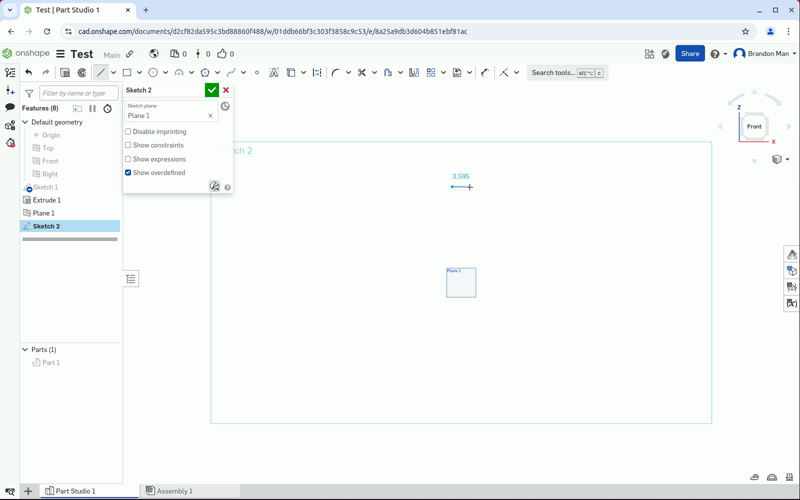
click(469, 186)
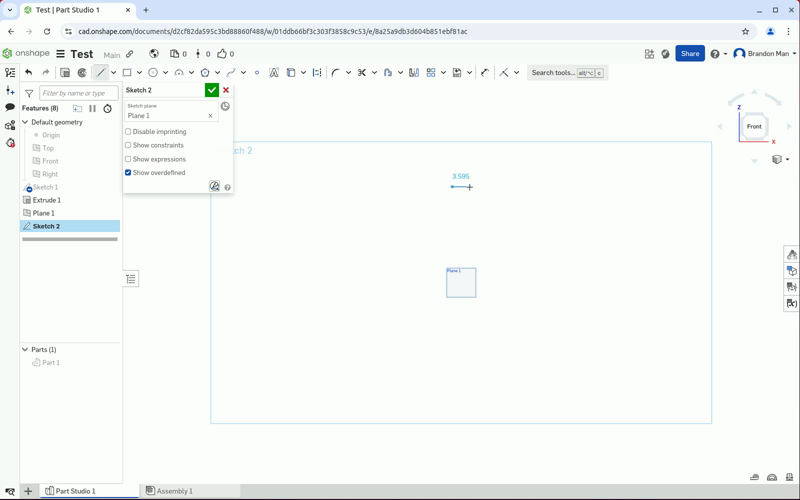
key_up(shift)
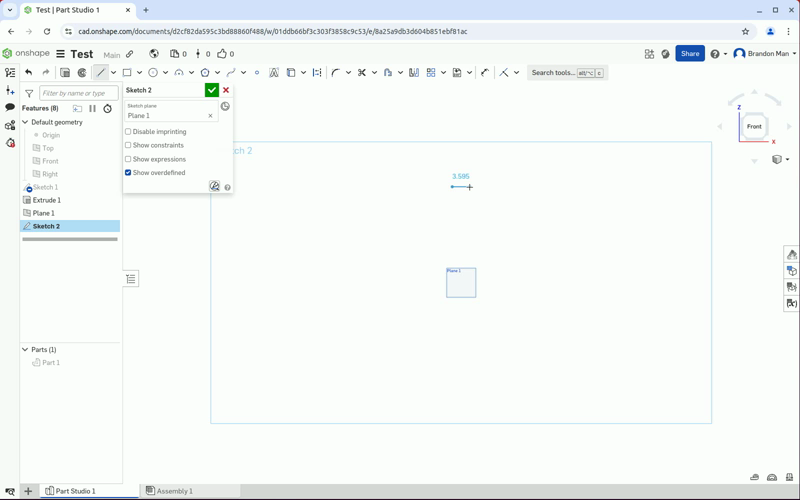
key_down(shift)
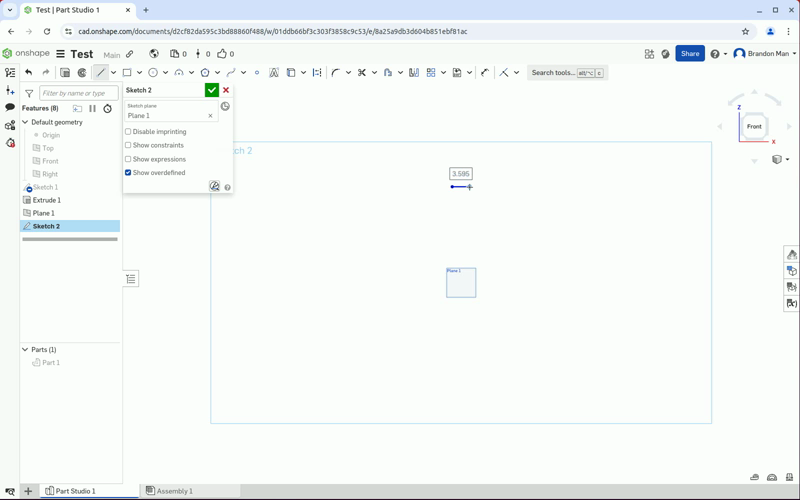
mouse_move(499, 186)
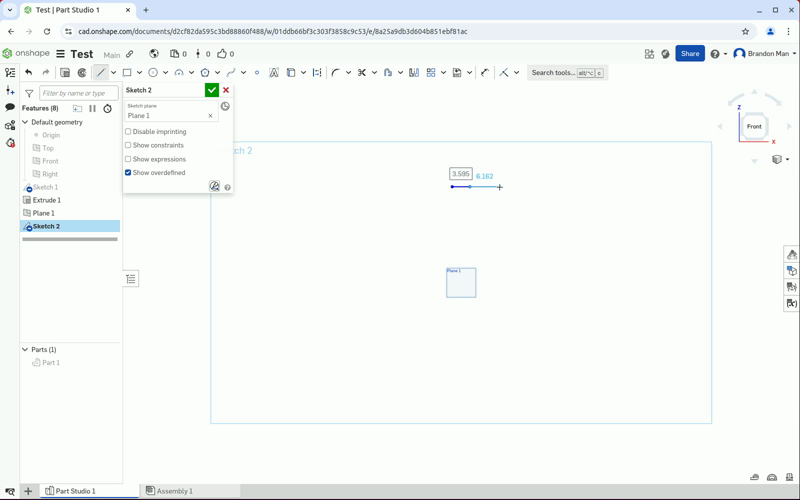
mouse_move(469, 169)
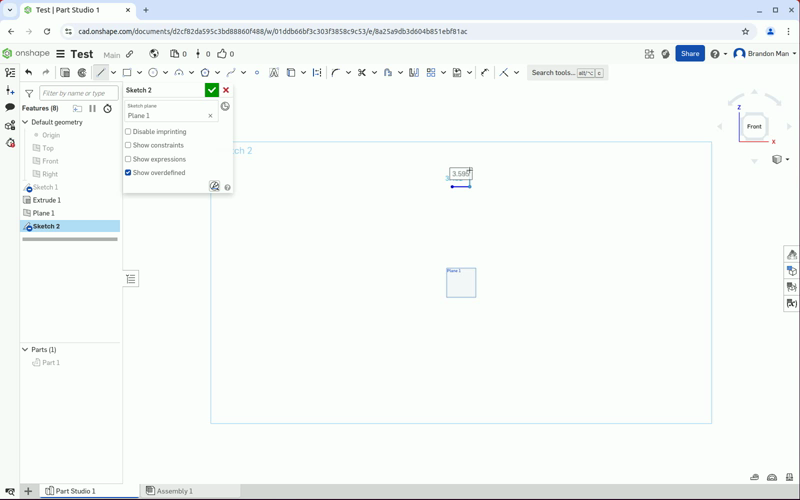
click(469, 169)
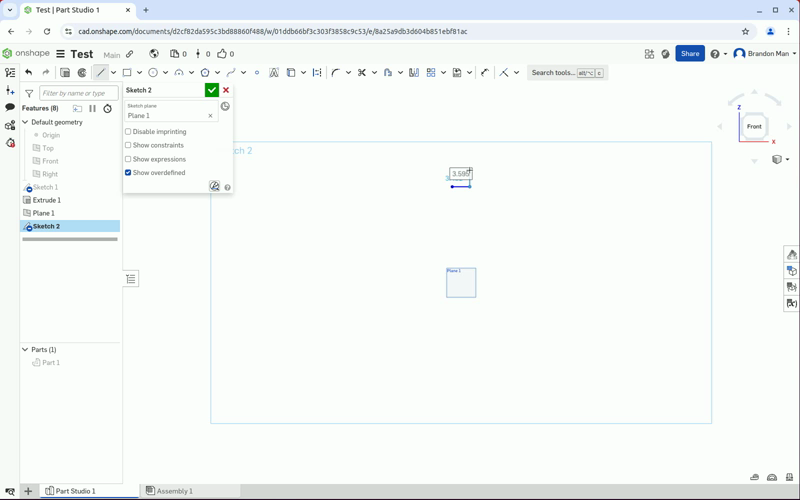
key_up(shift)
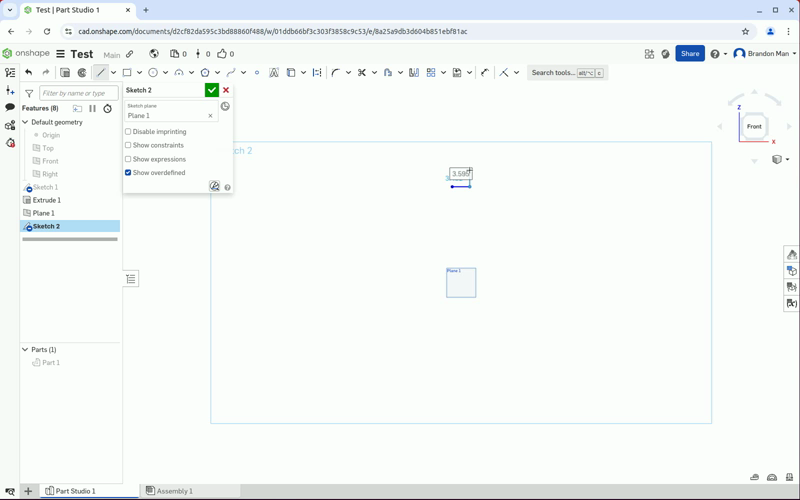
key_down(shift)
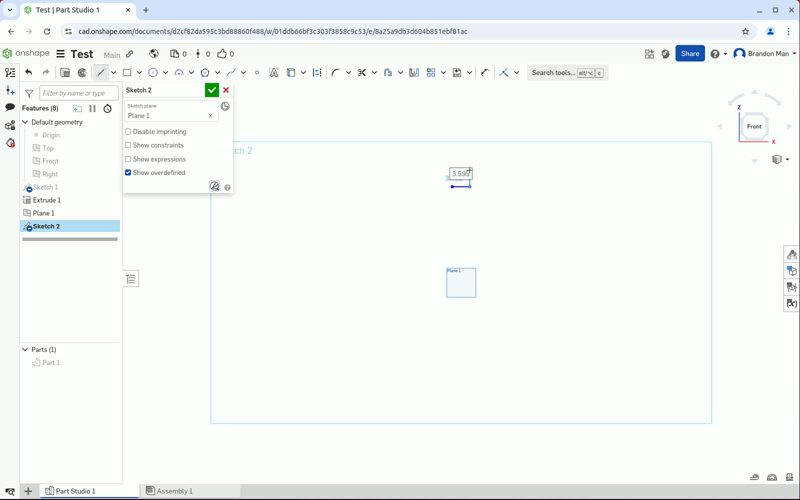
mouse_move(499, 169)
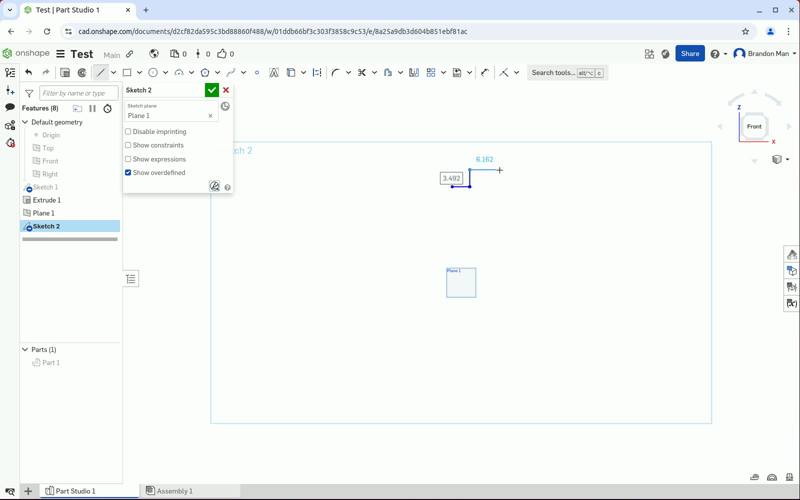
mouse_move(452, 169)
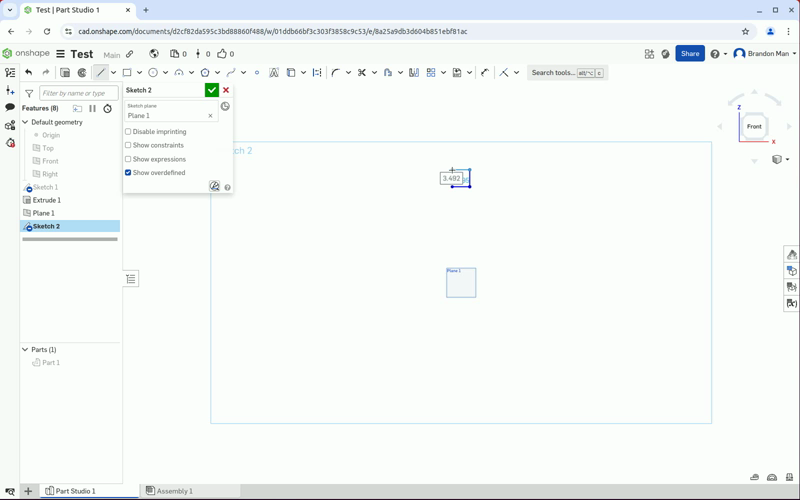
click(452, 169)
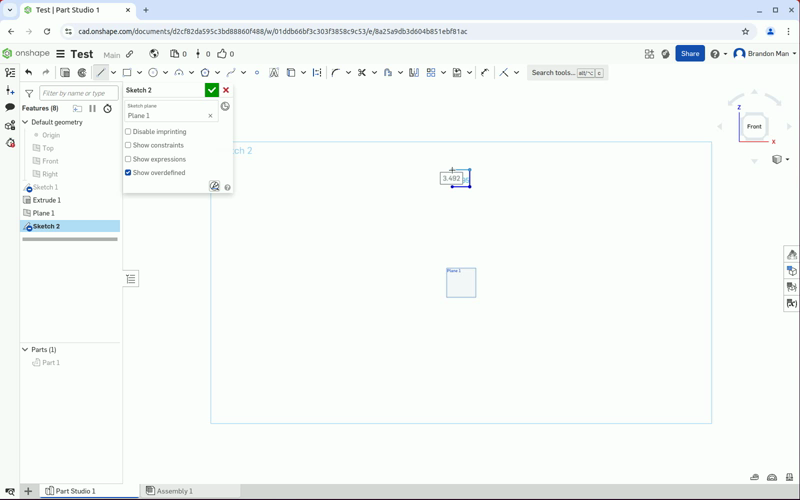
key_up(shift)
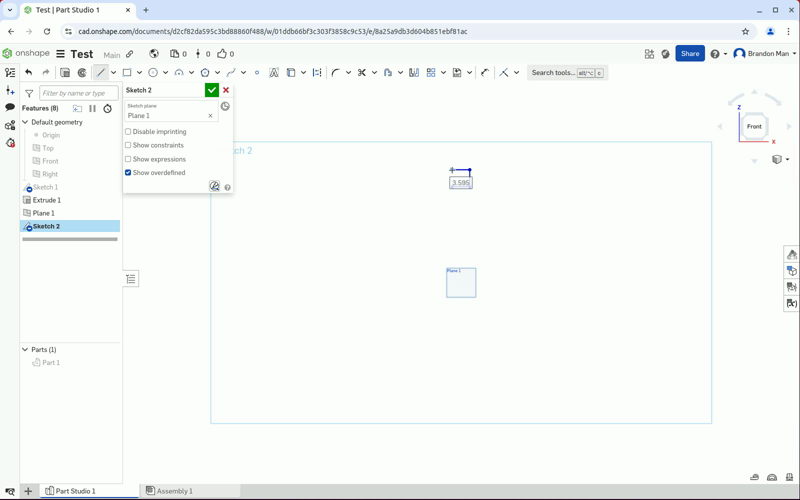
mouse_move(482, 169)
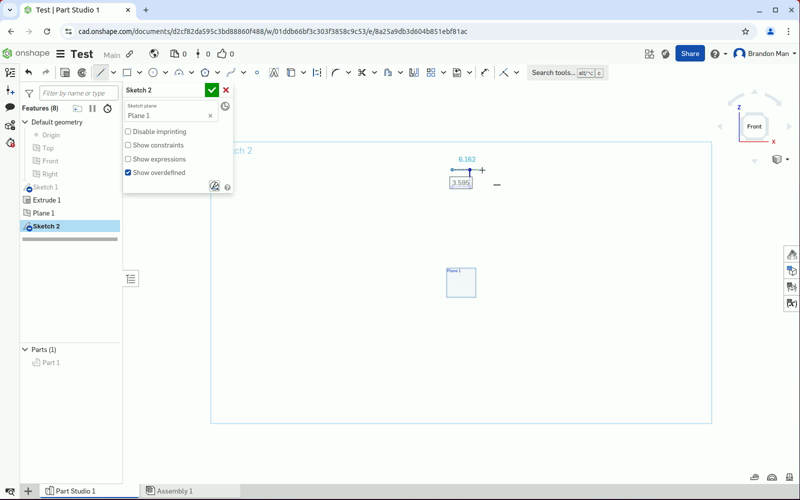
key_down(shift)
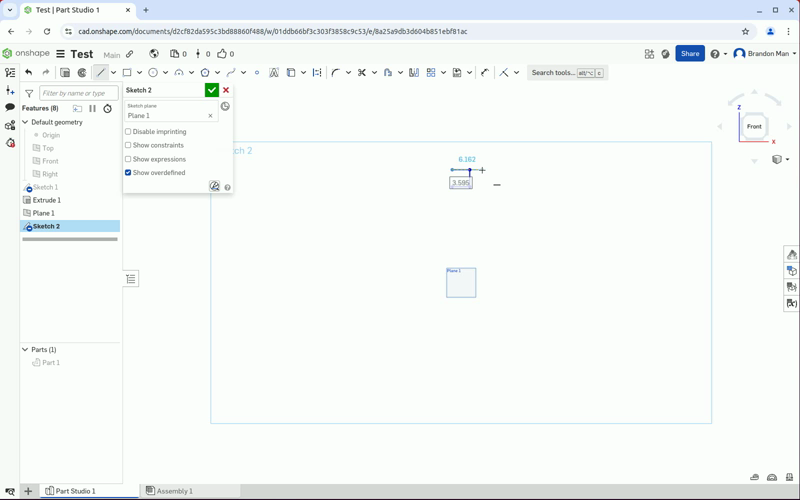
mouse_move(452, 186)
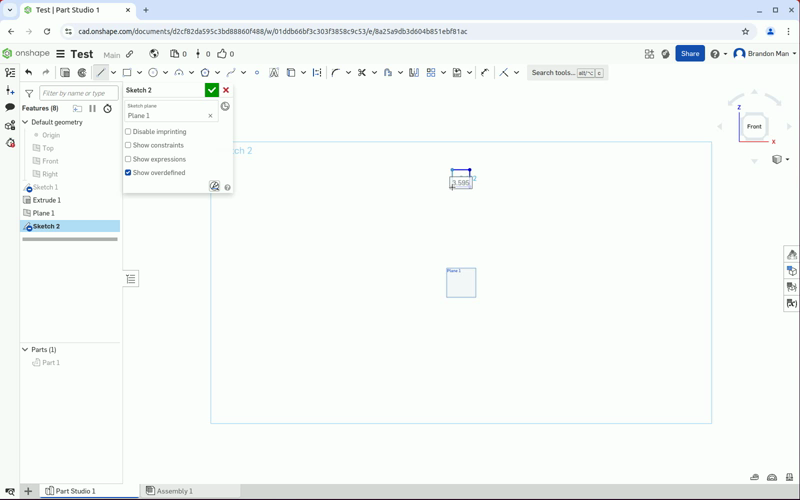
key_up(shift)
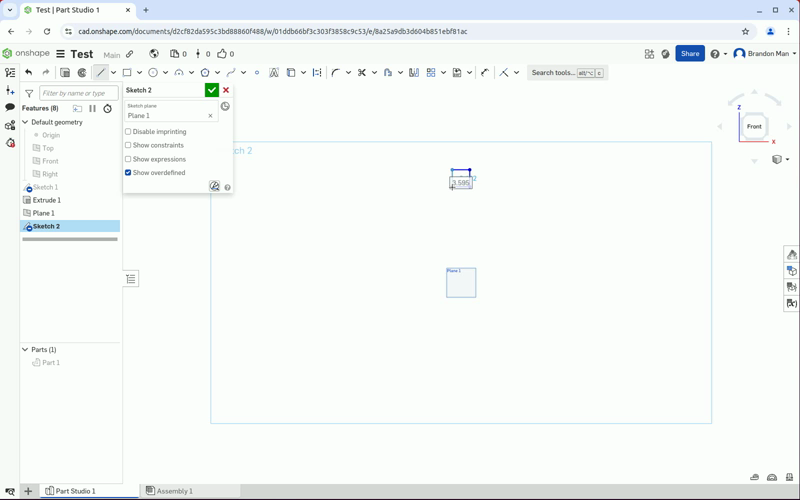
click(452, 186)
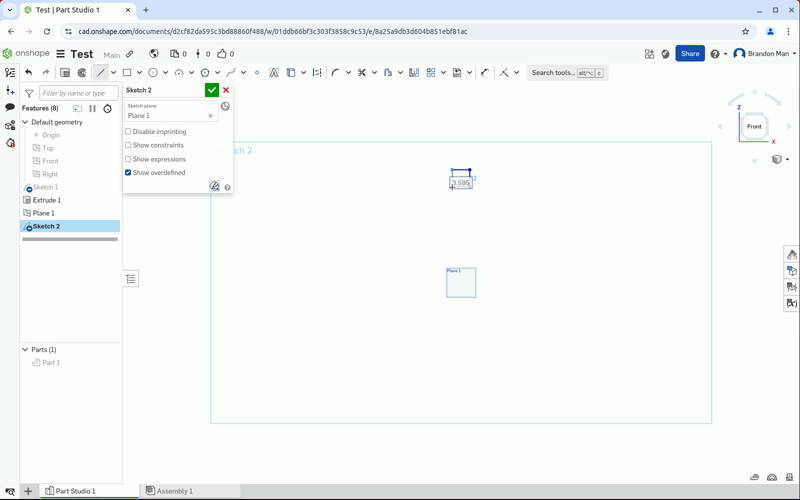
key(esc)
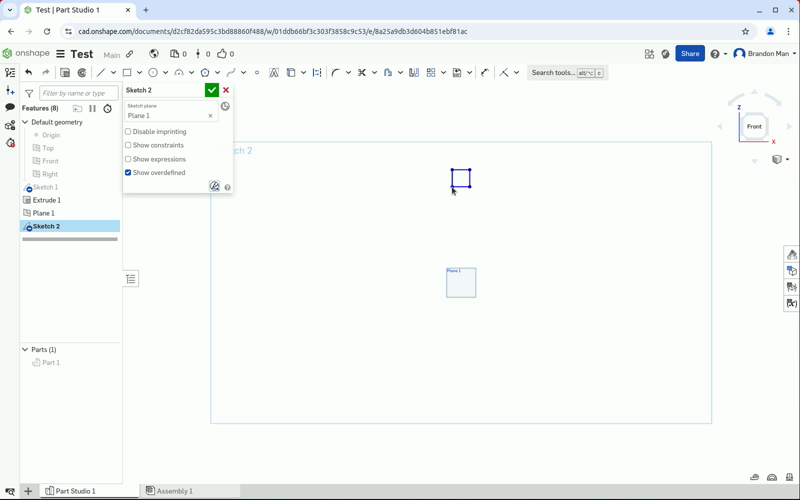
mouse_move(463, 174)
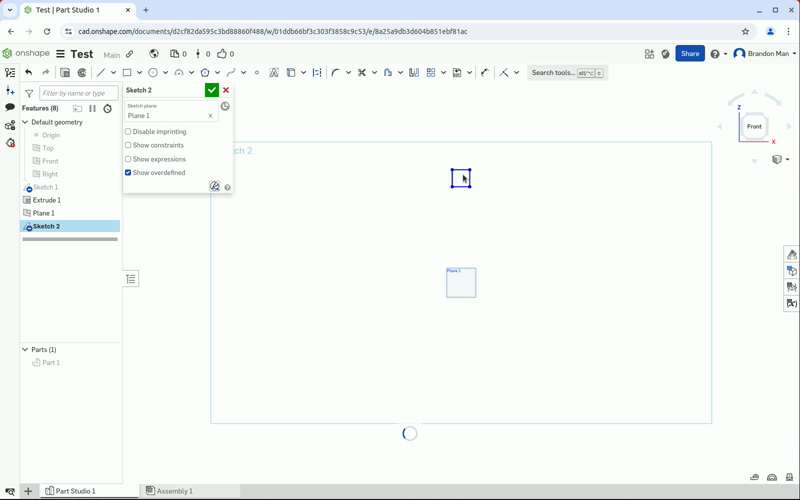
scroll(6)
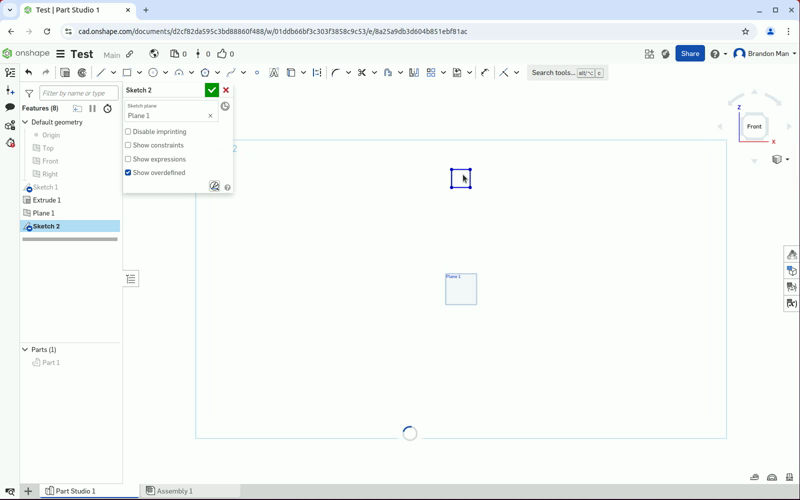
scroll(6)
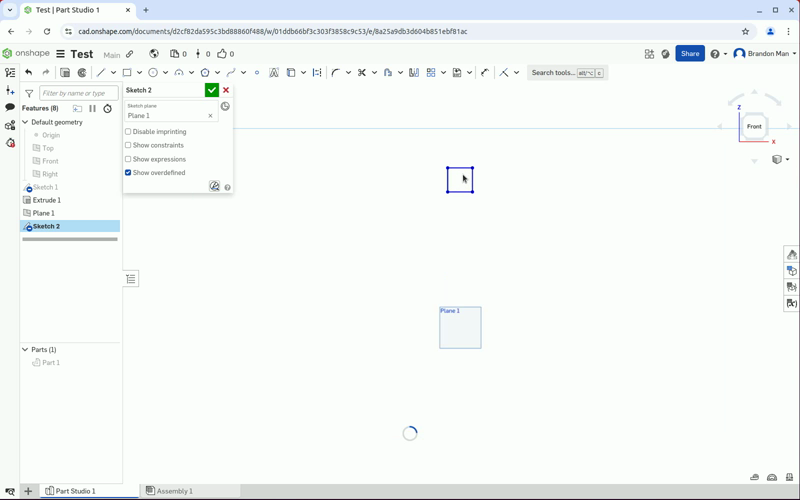
scroll(6)
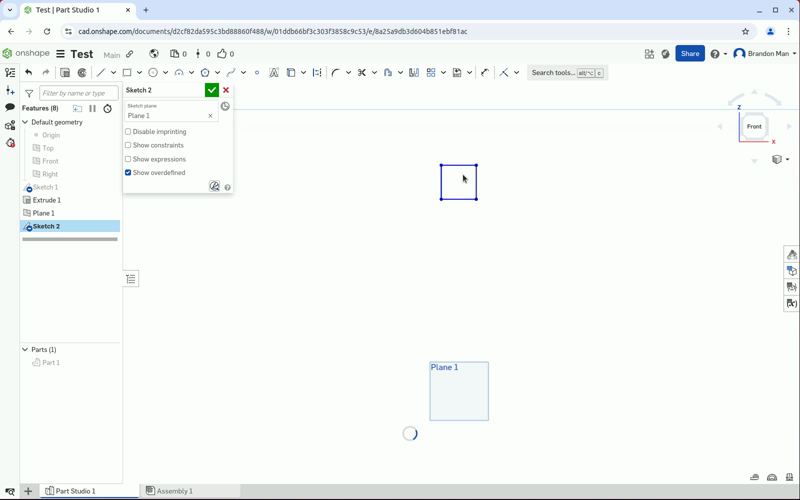
scroll(6)
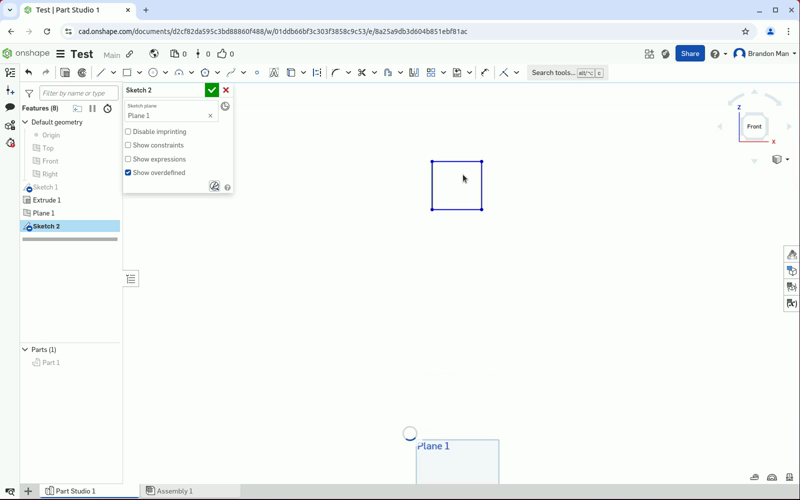
scroll(6)
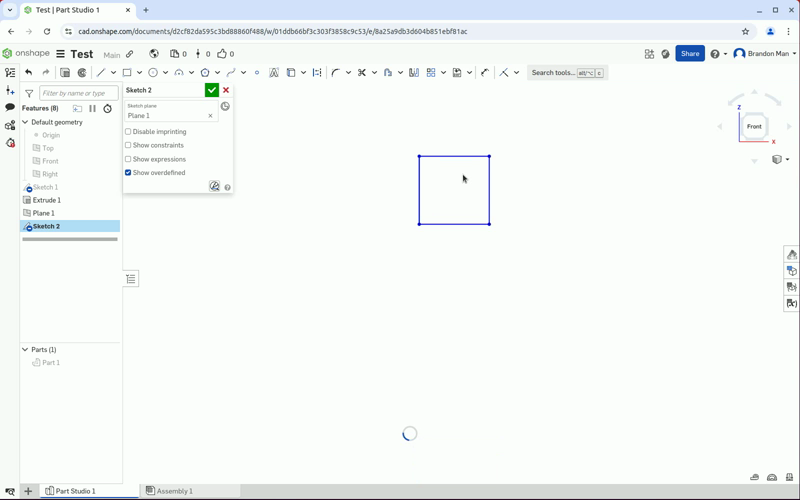
scroll(6)
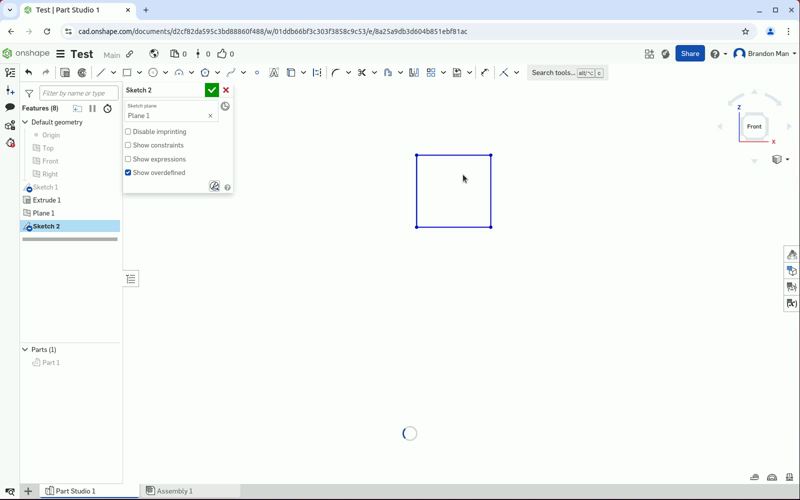
scroll(6)
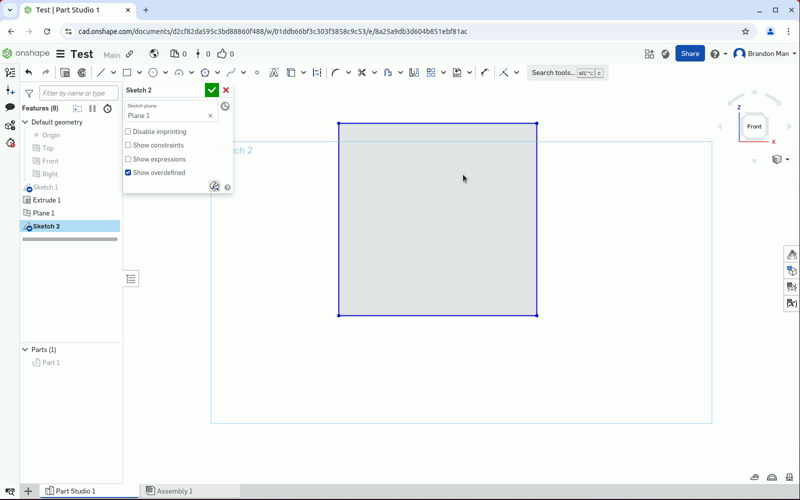
click(463, 174)
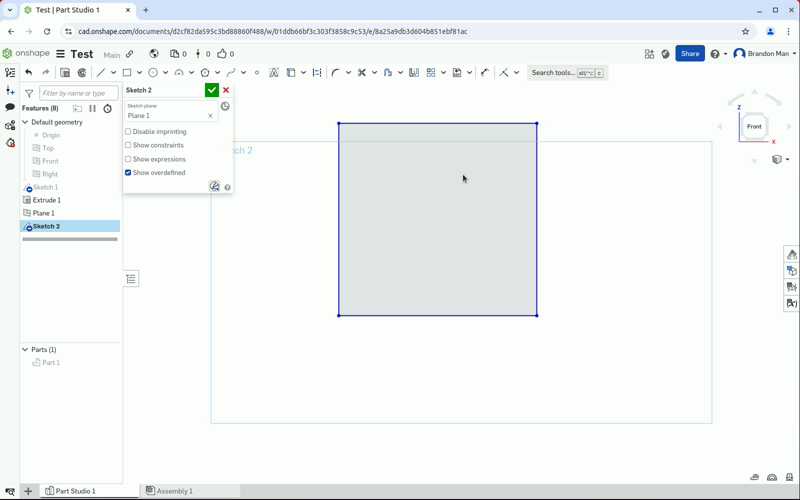
scroll(-6)
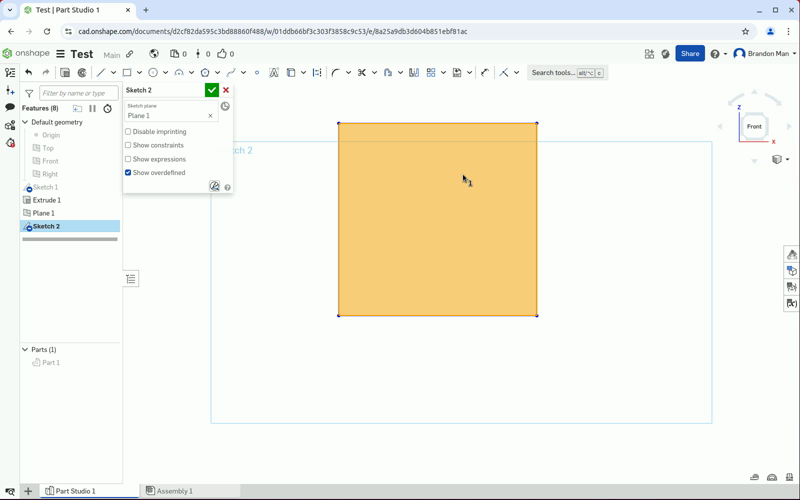
scroll(-6)
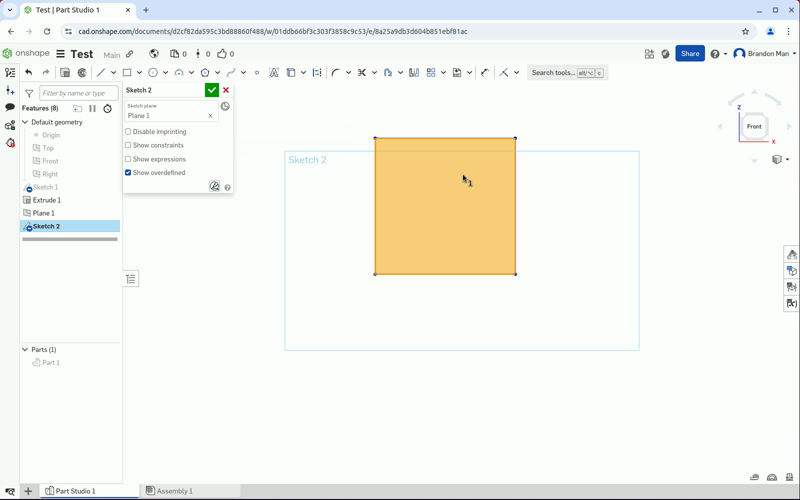
scroll(-6)
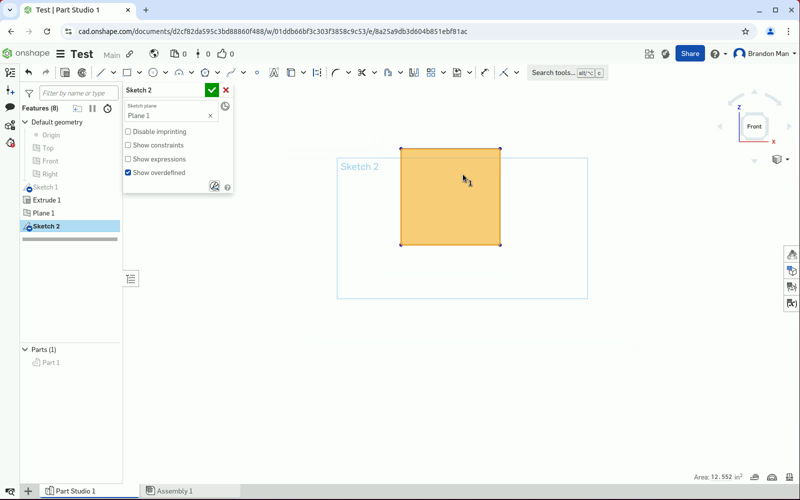
scroll(-6)
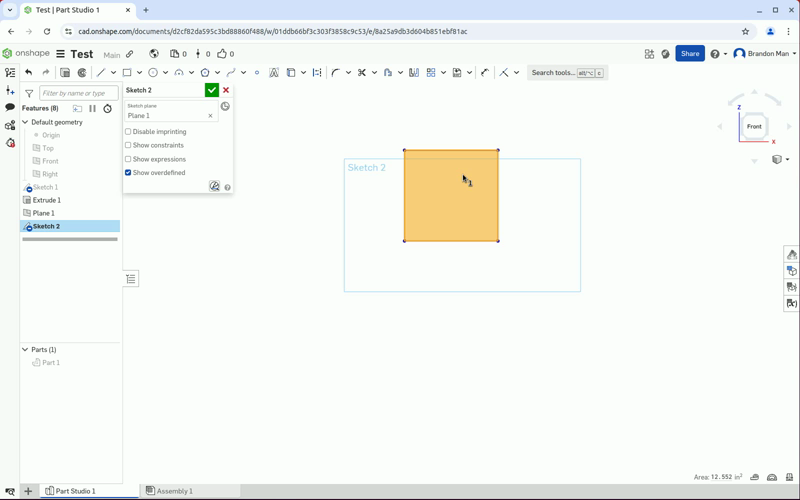
scroll(-6)
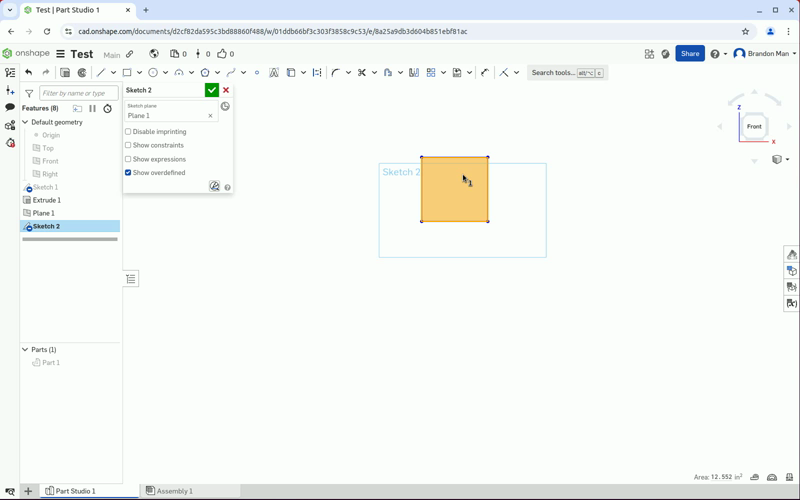
scroll(-6)
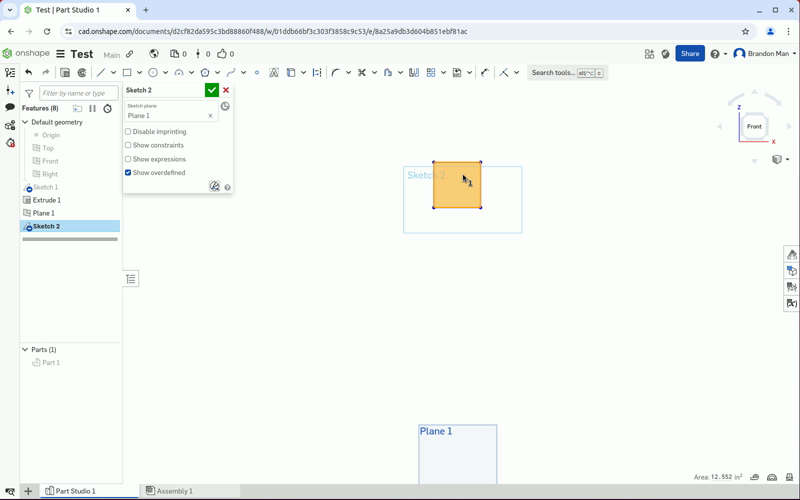
scroll(-6)
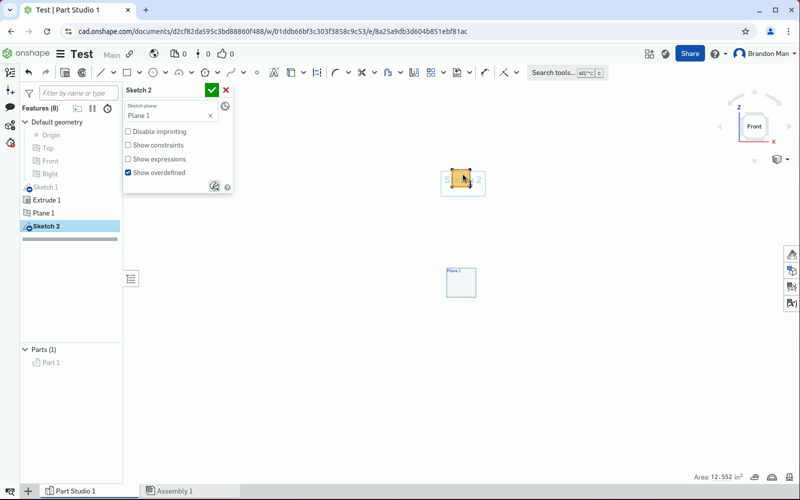
mouse_move(73, 352)
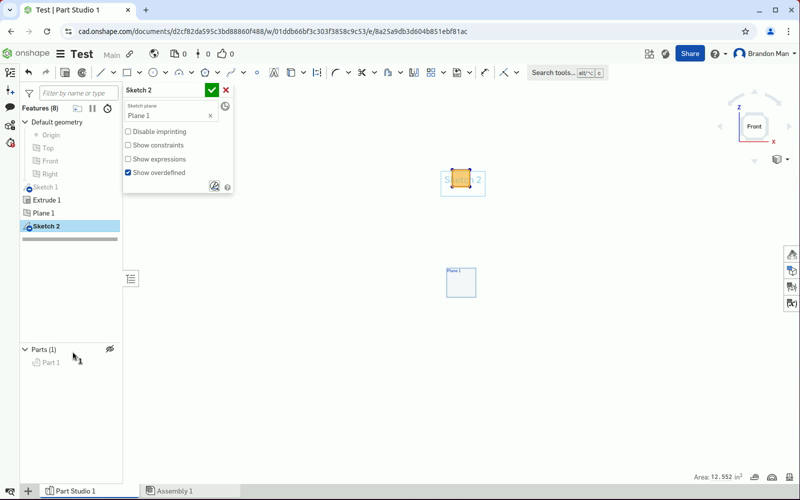
key(shift+y)
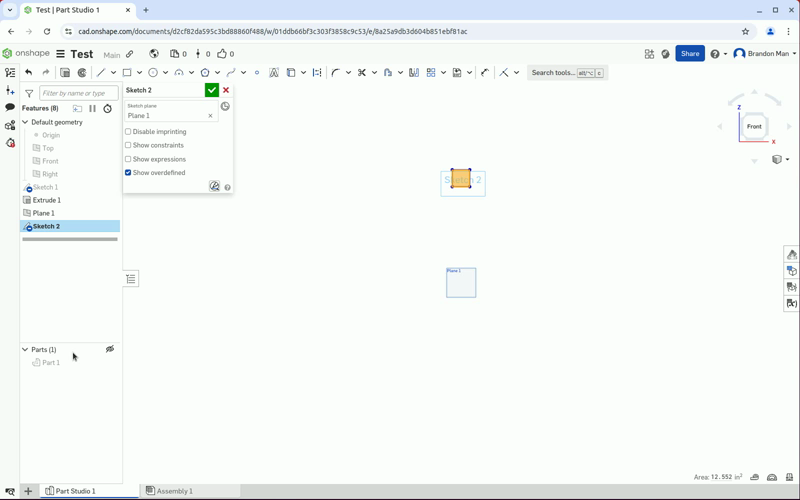
key(shift+e)
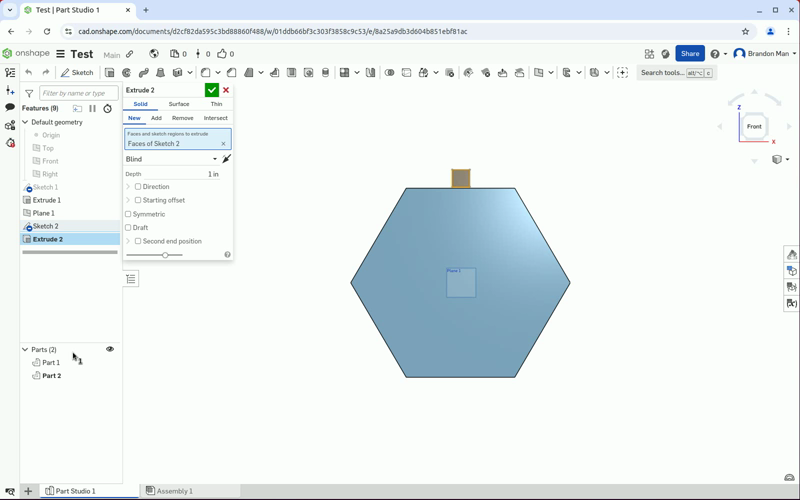
mouse_move(143, 106)
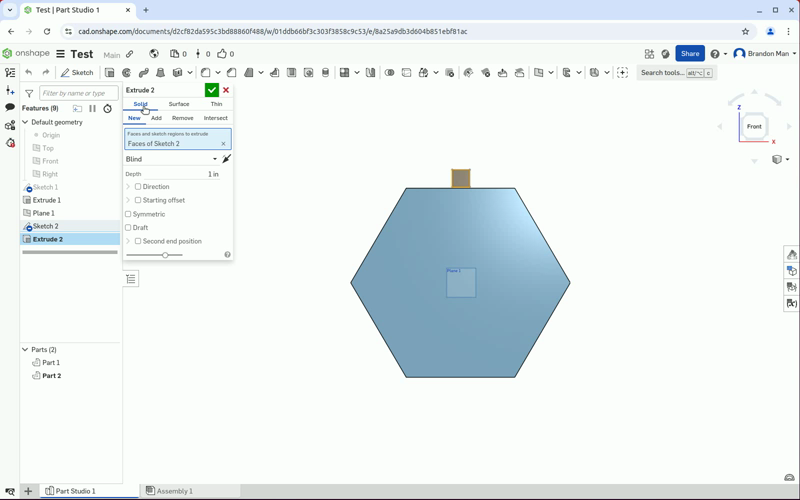
click(143, 106)
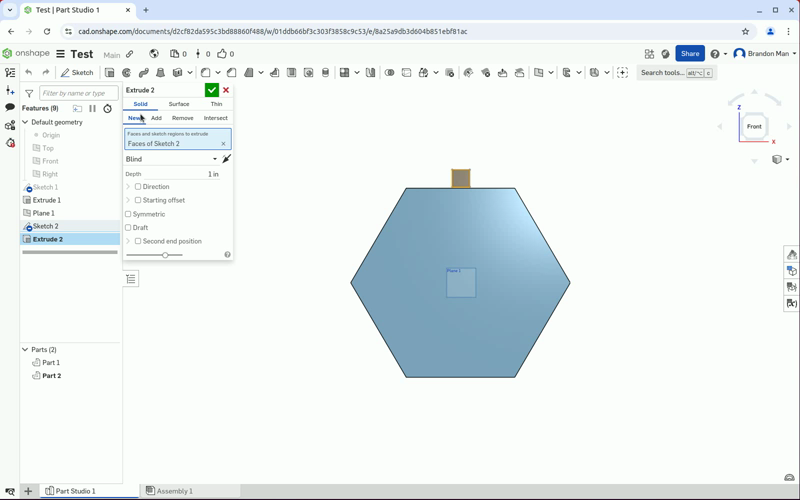
mouse_move(137, 120)
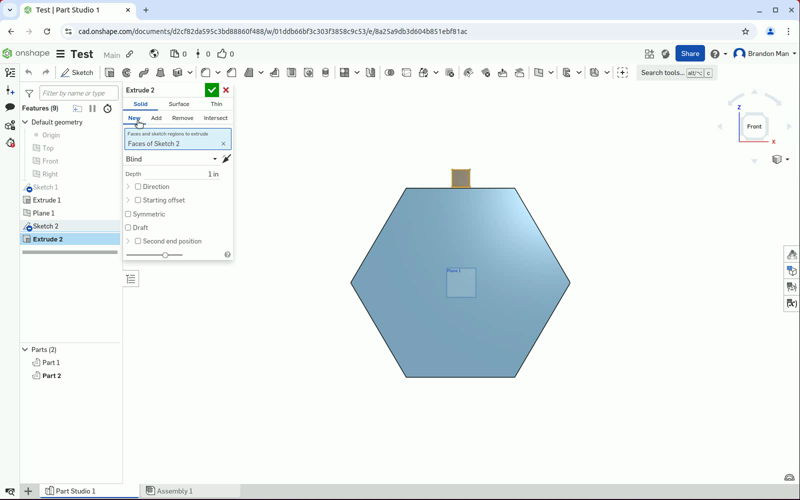
click(137, 120)
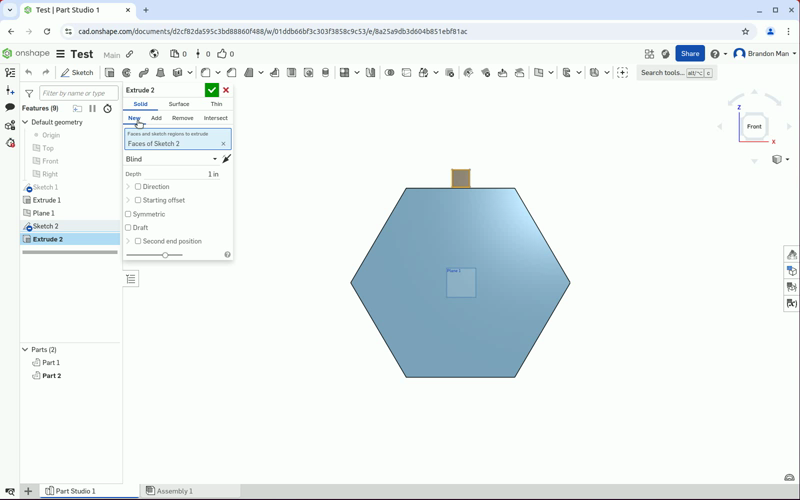
key(tab, 4)
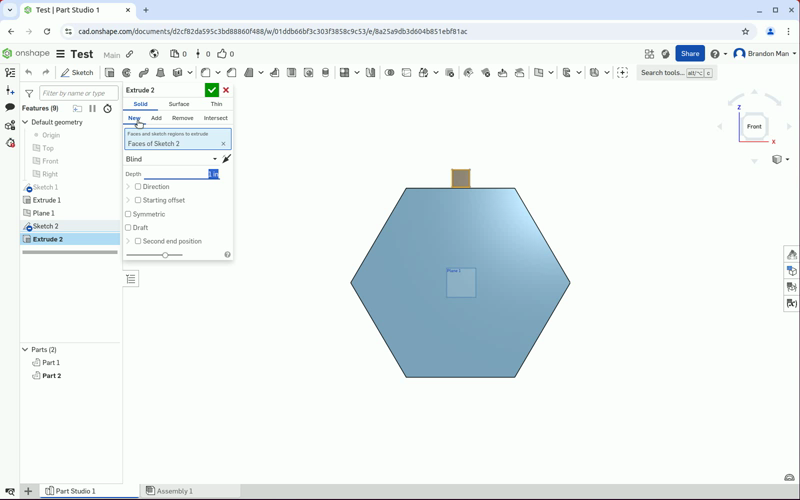
text(-4.092)
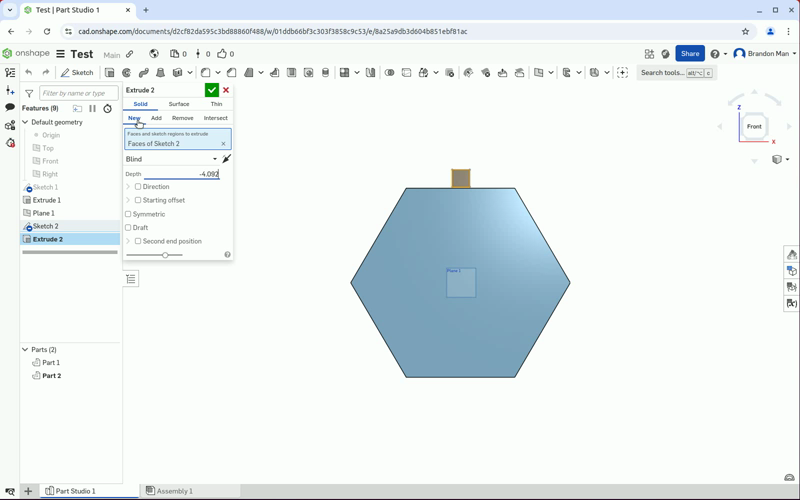
key(enter)
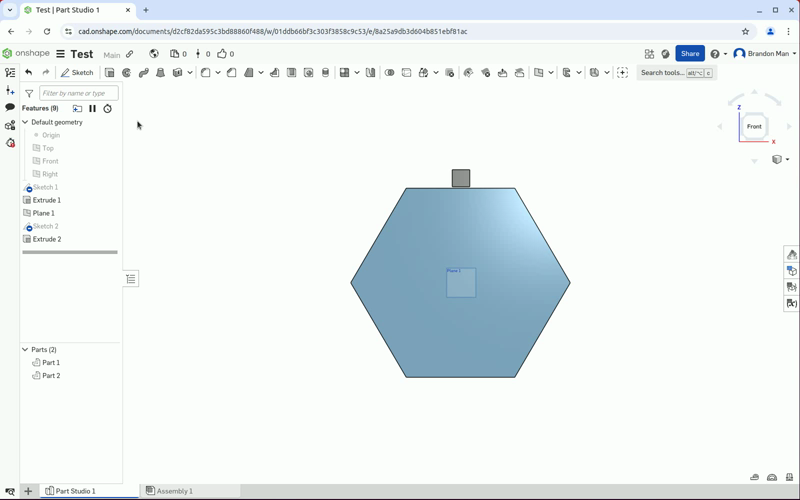
key(shift+h)
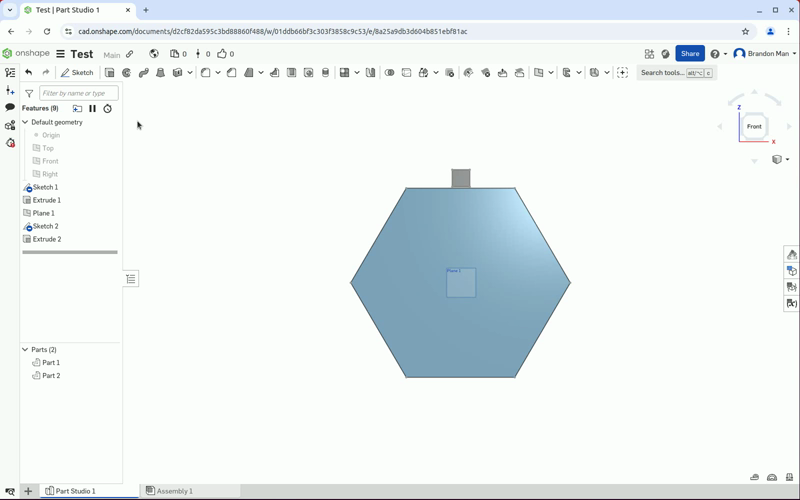
key(shift+h)
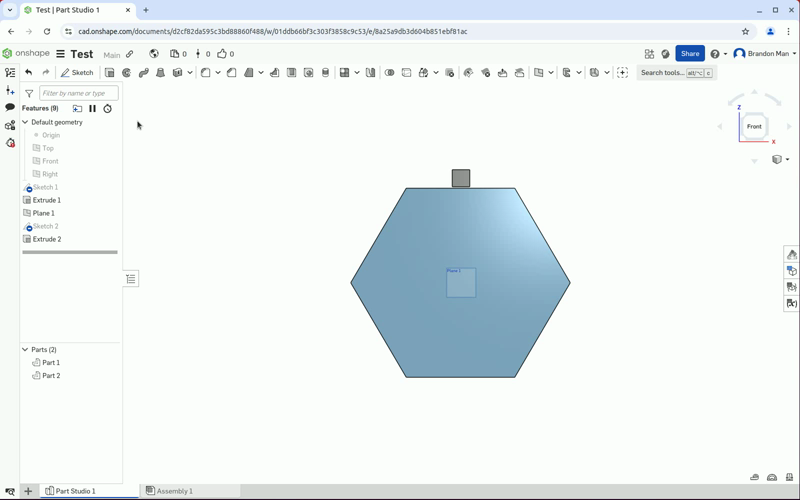
mouse_move(73, 189)
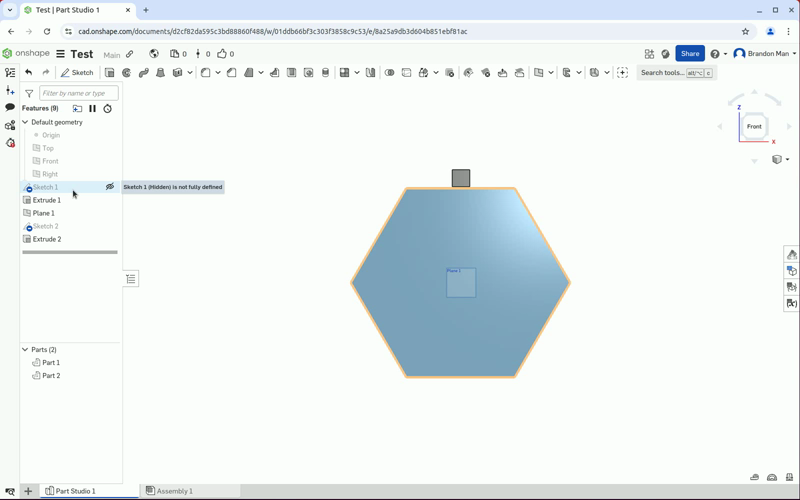
click(73, 189)
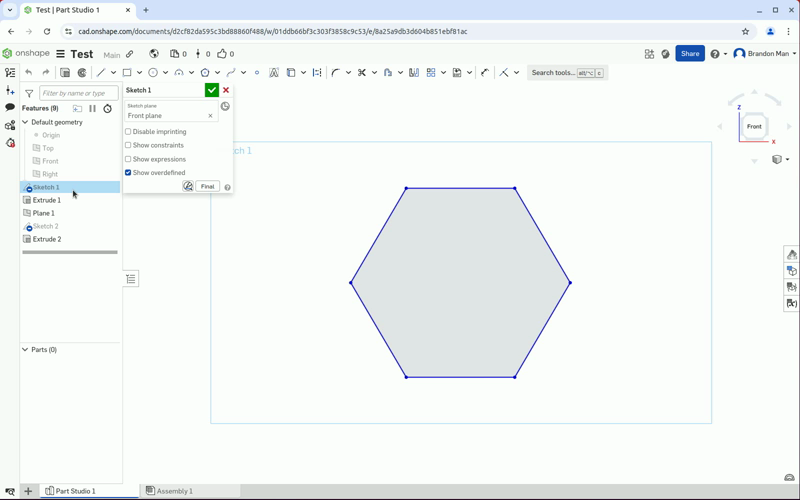
mouse_move(229, 92)
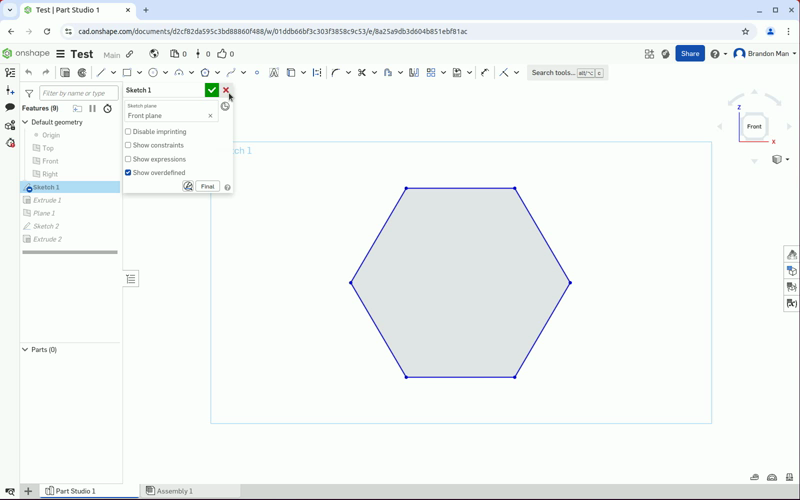
click(229, 92)
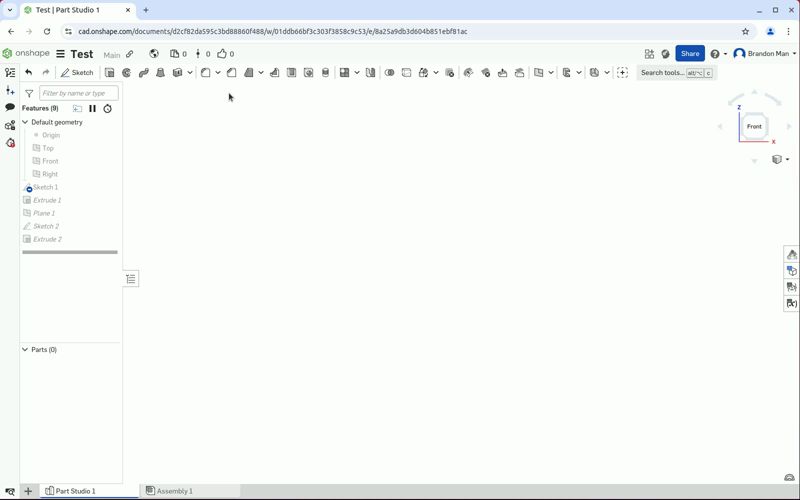
key(shift+s)
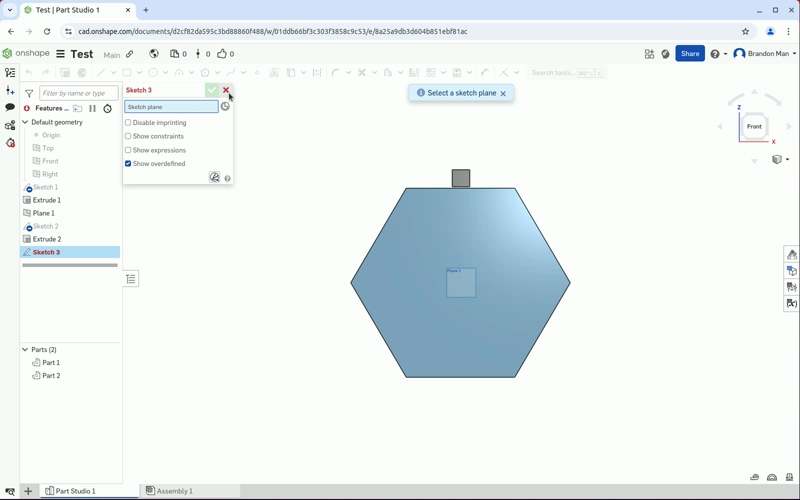
mouse_move(73, 215)
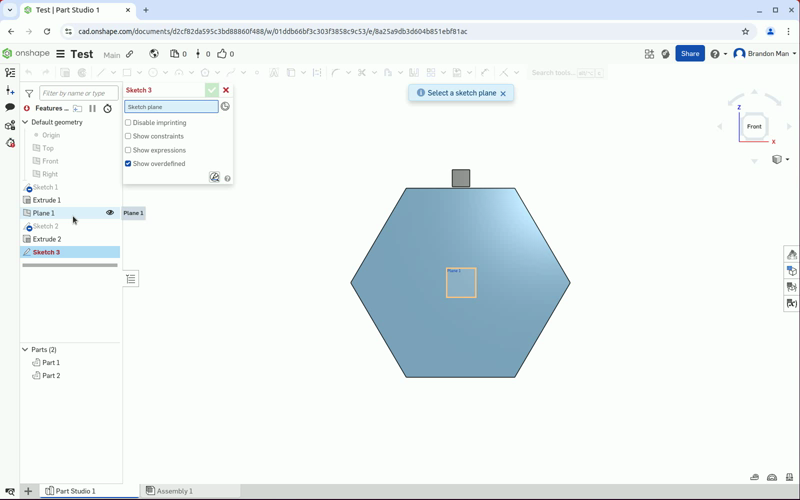
click(73, 215)
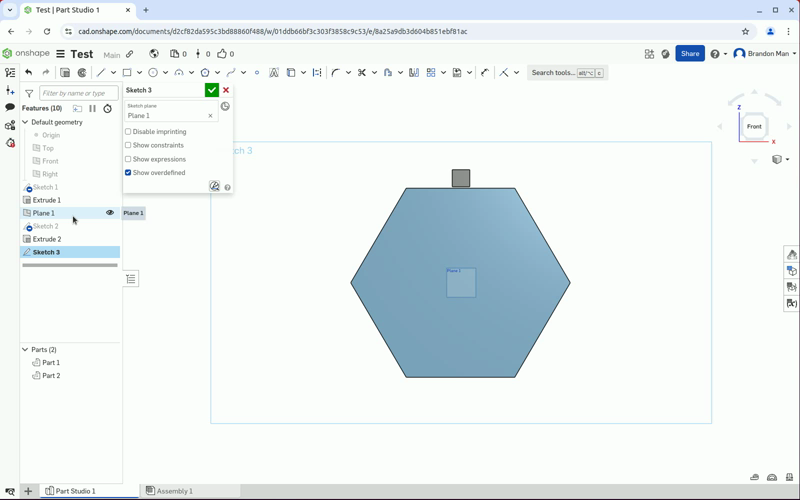
mouse_move(73, 352)
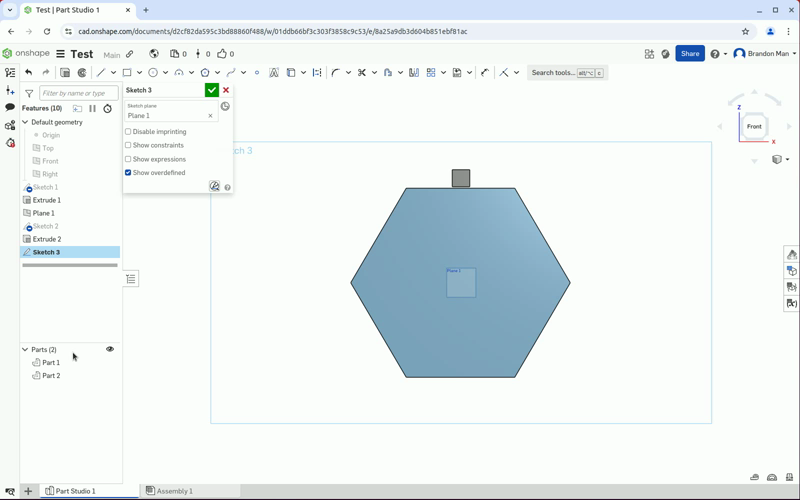
key(y)
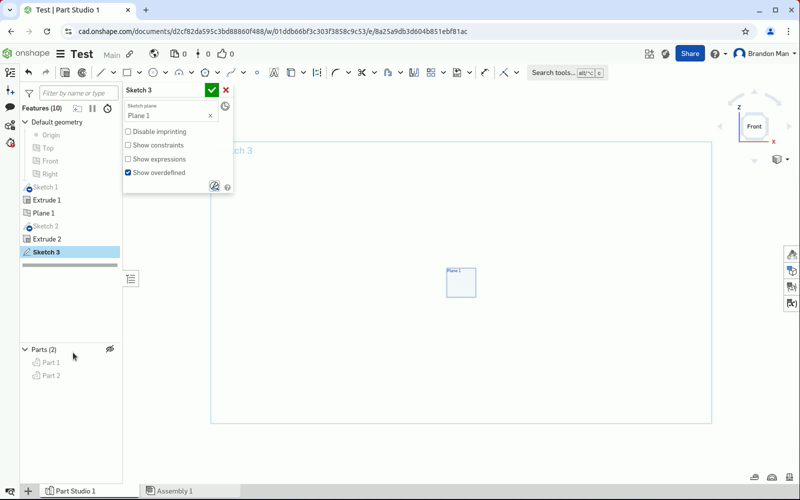
key(l)
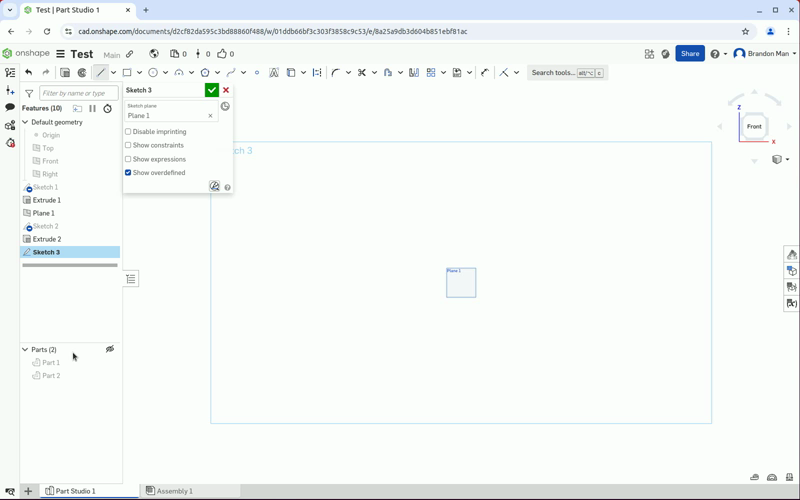
key_down(shift)
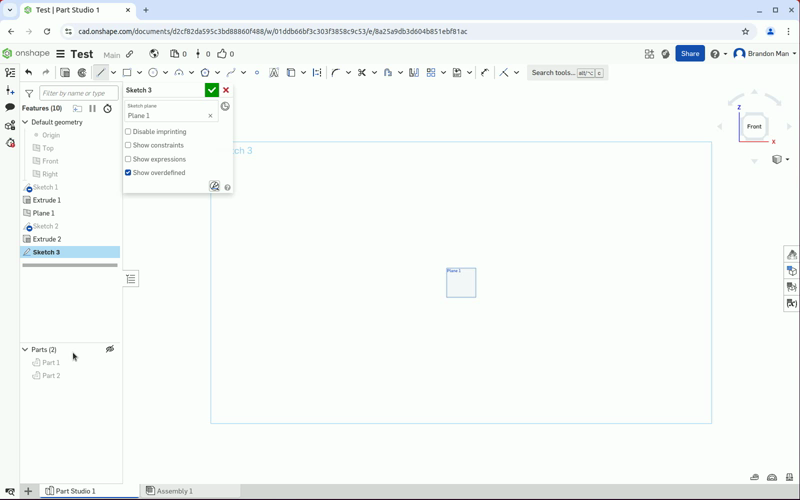
mouse_move(452, 395)
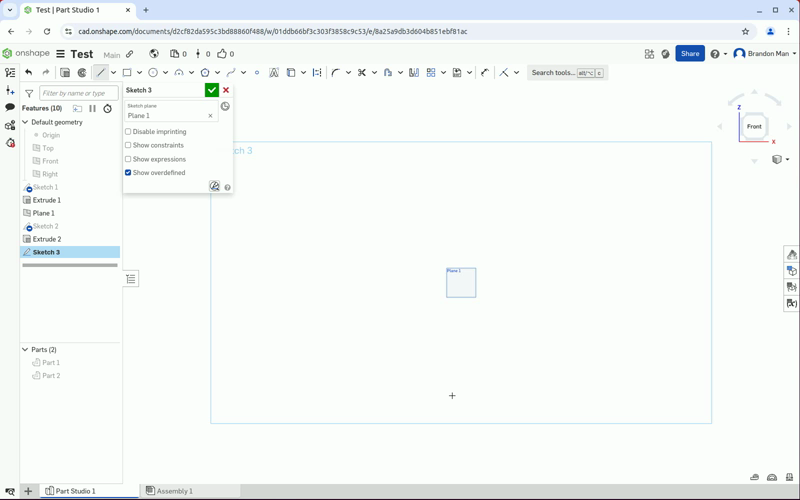
click(452, 395)
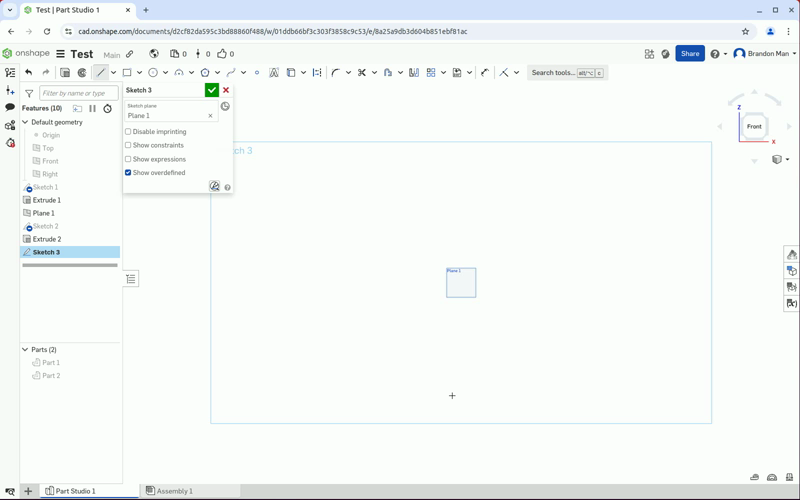
key_up(shift)
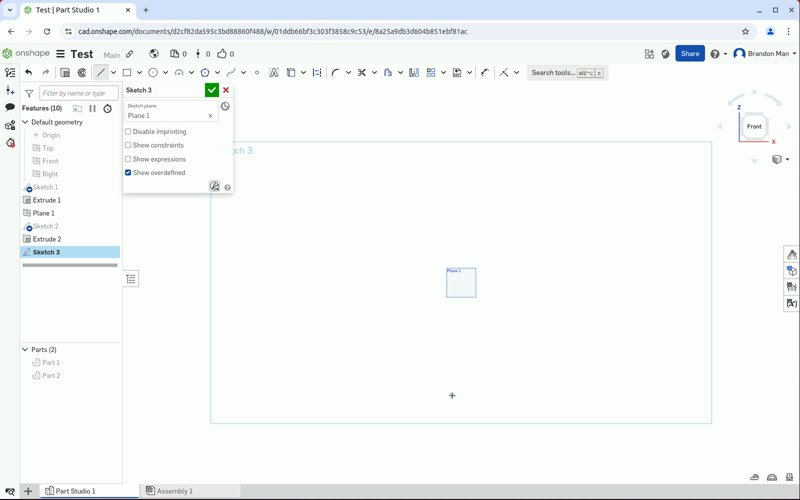
key_down(shift)
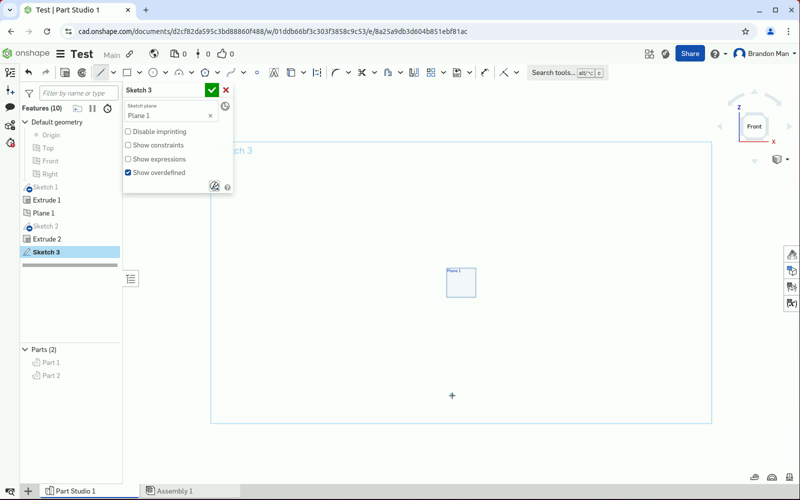
mouse_move(482, 395)
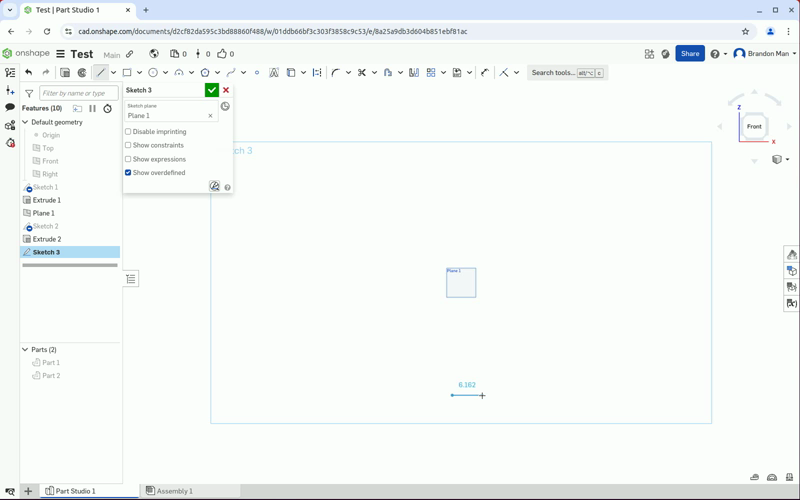
mouse_move(469, 395)
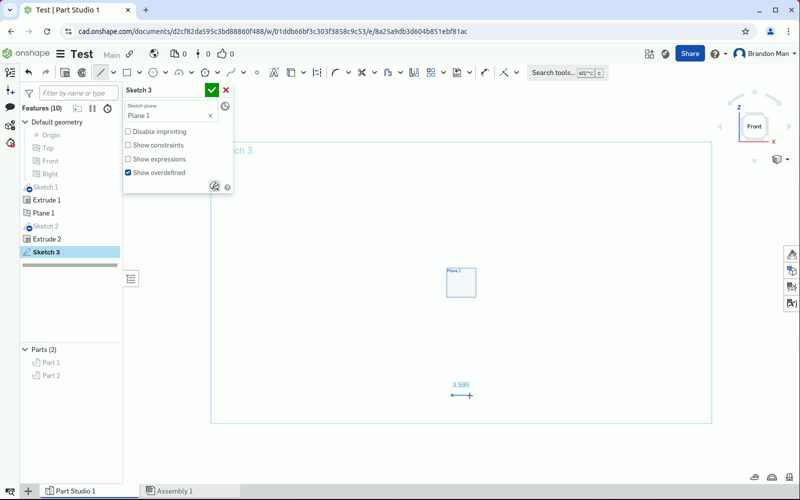
click(469, 395)
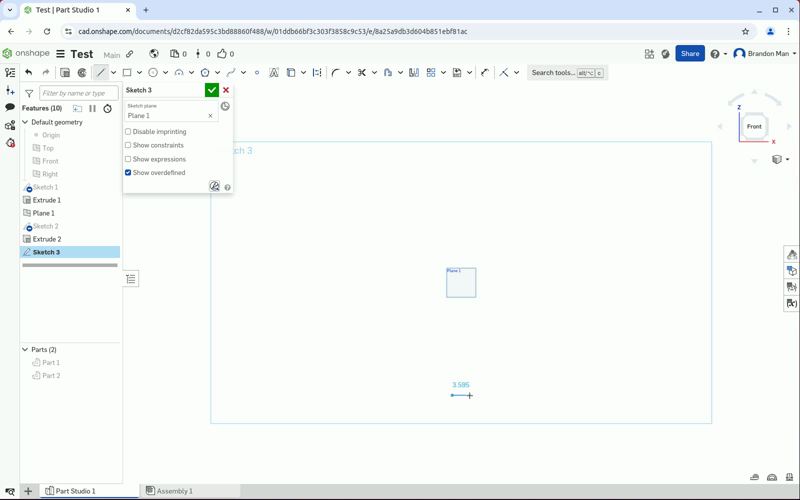
key_up(shift)
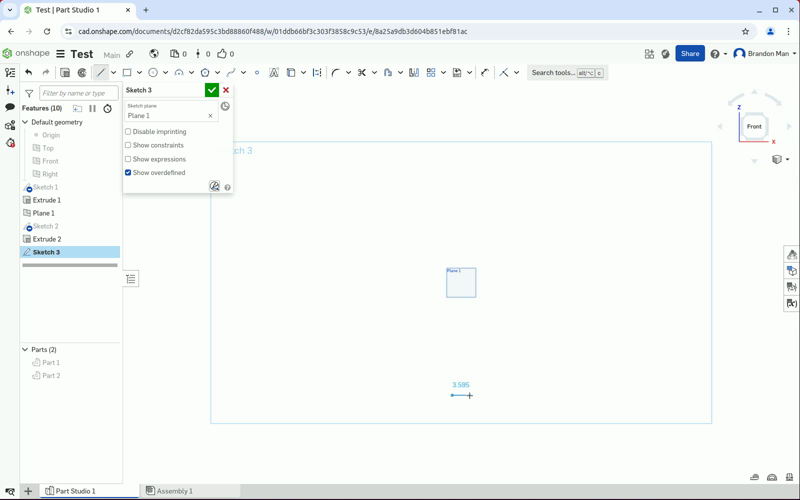
key_down(shift)
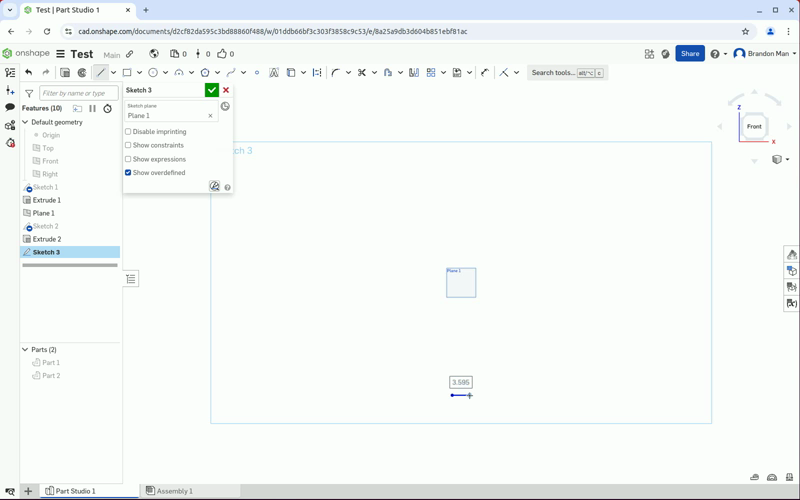
mouse_move(499, 395)
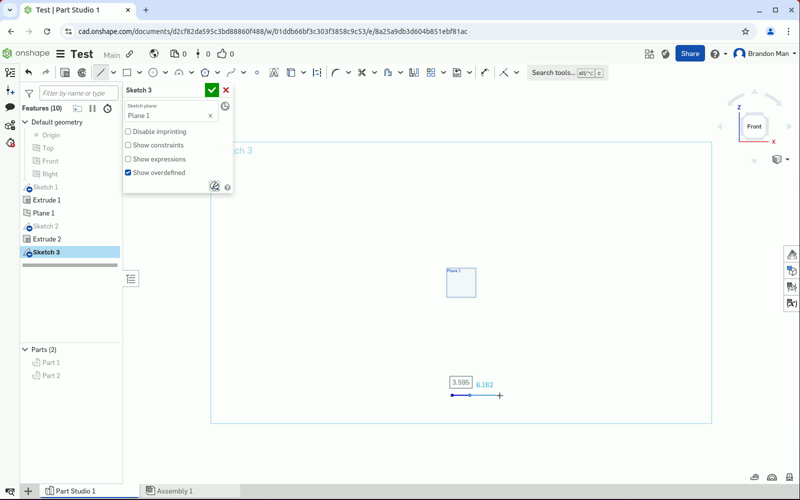
mouse_move(469, 378)
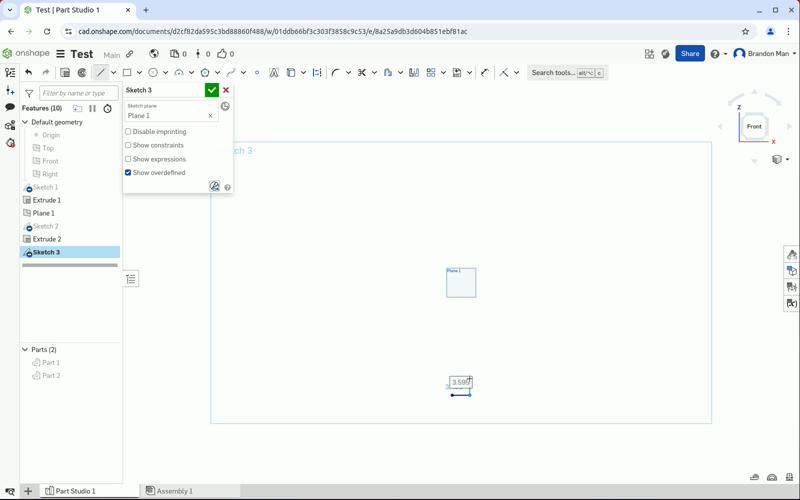
click(469, 378)
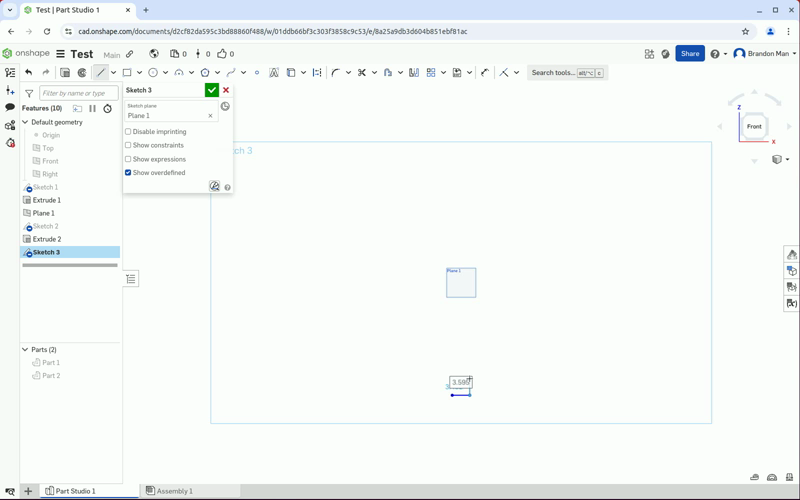
key_up(shift)
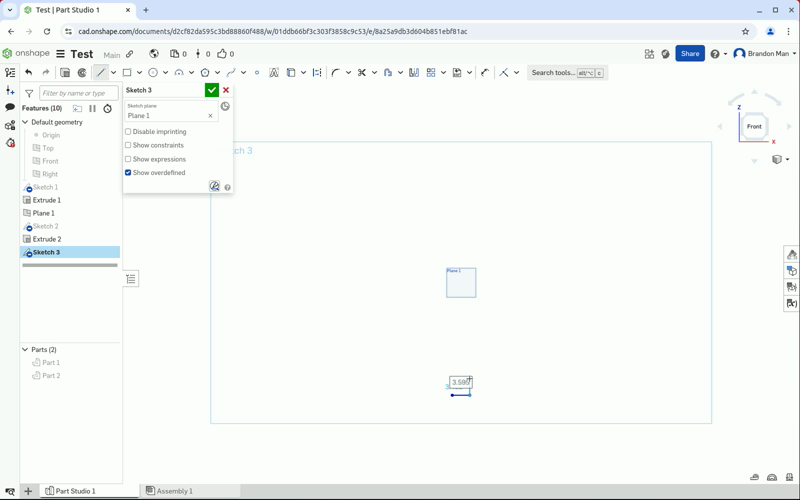
key_down(shift)
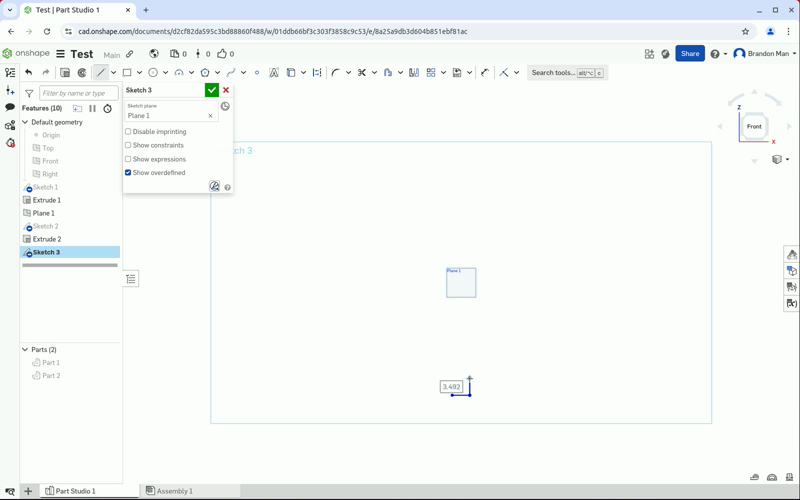
mouse_move(499, 378)
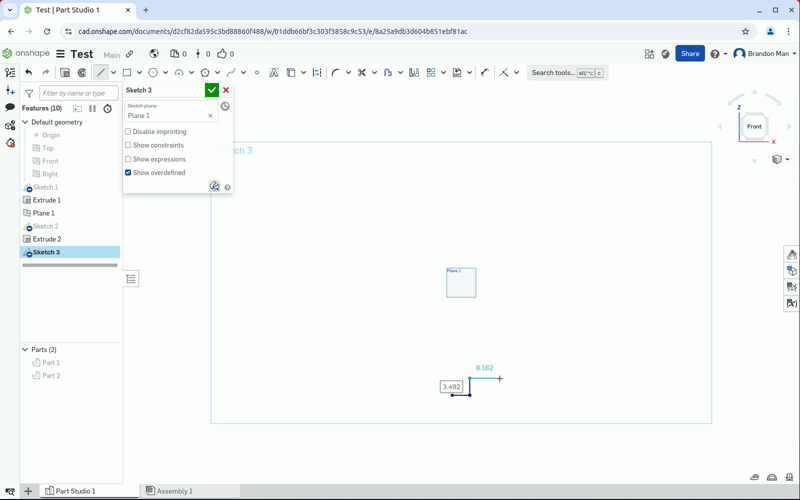
mouse_move(452, 378)
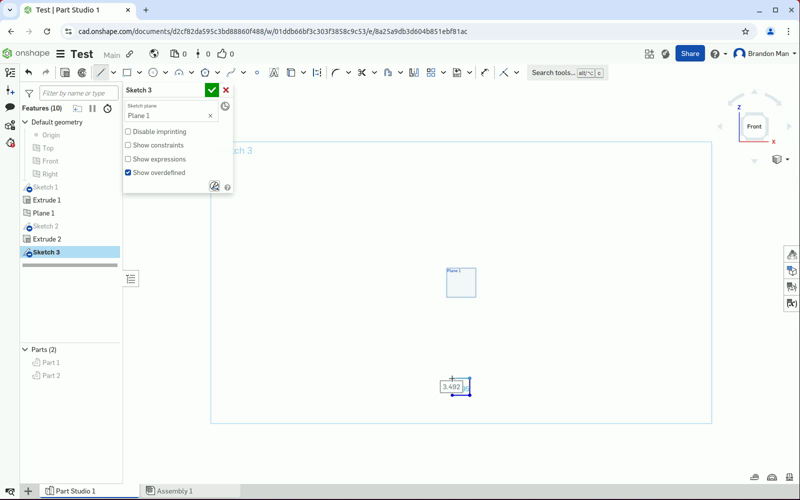
click(452, 378)
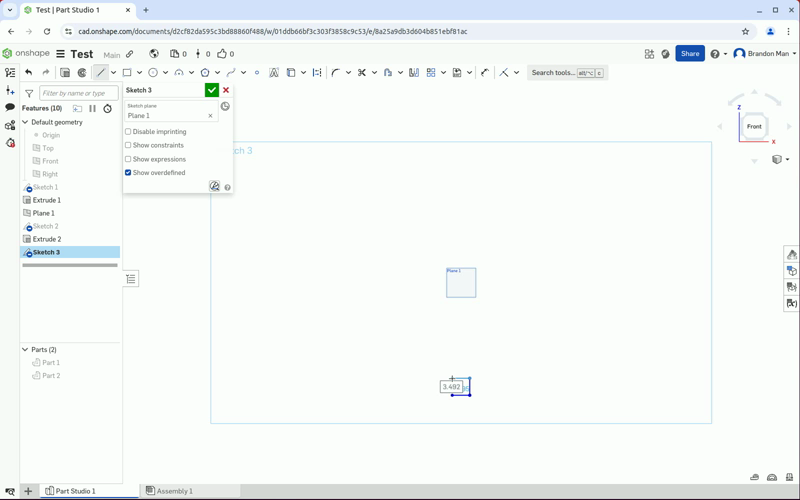
key_up(shift)
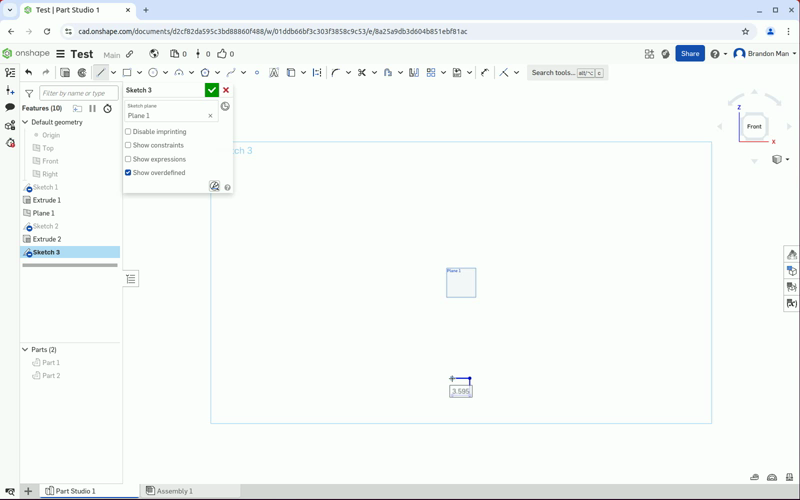
mouse_move(482, 378)
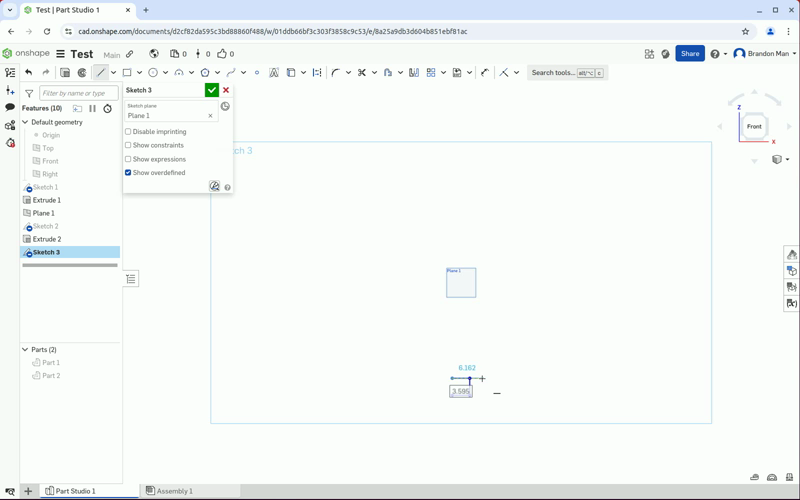
key_down(shift)
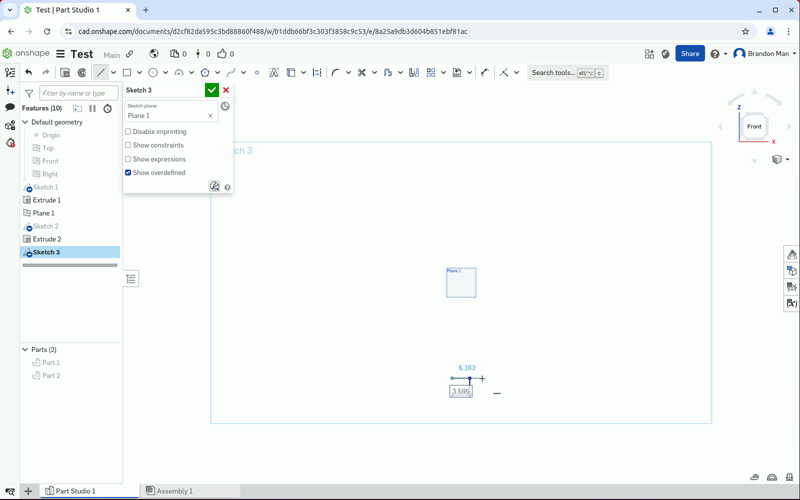
mouse_move(452, 395)
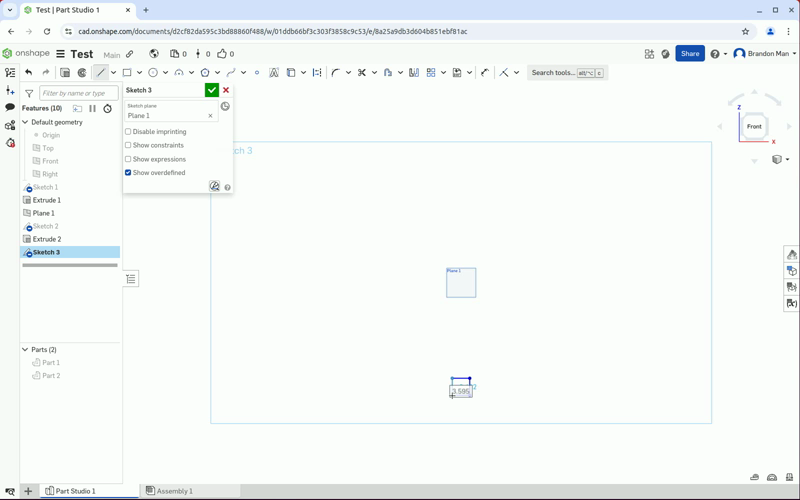
key_up(shift)
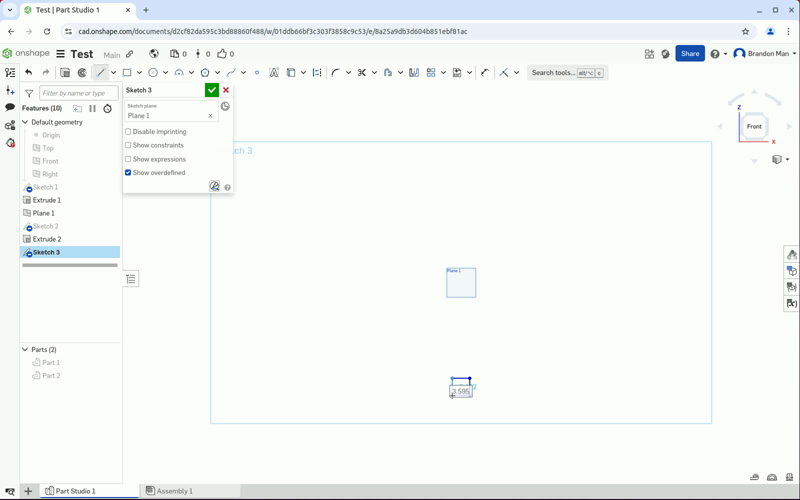
click(452, 395)
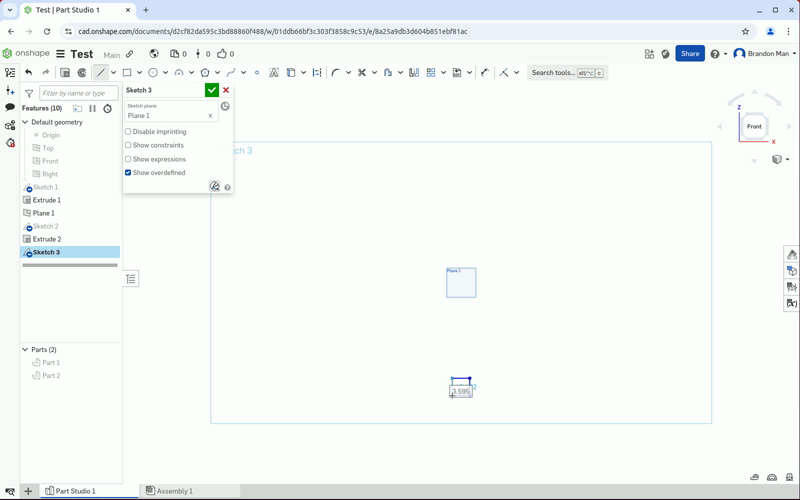
key(esc)
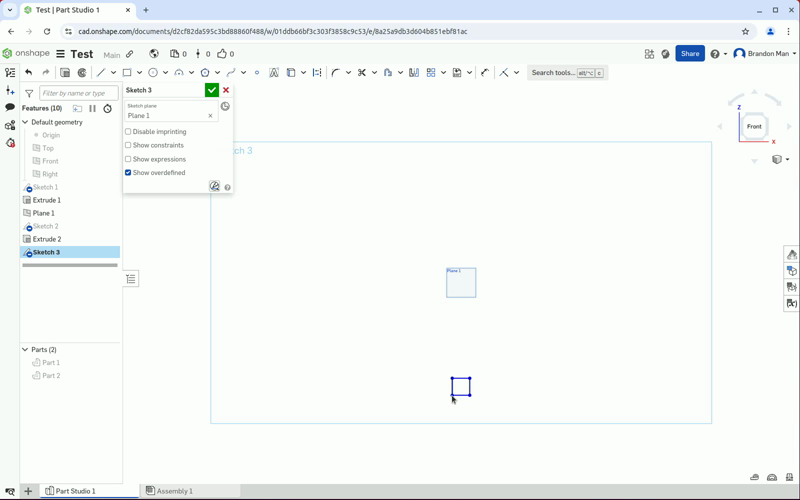
mouse_move(453, 385)
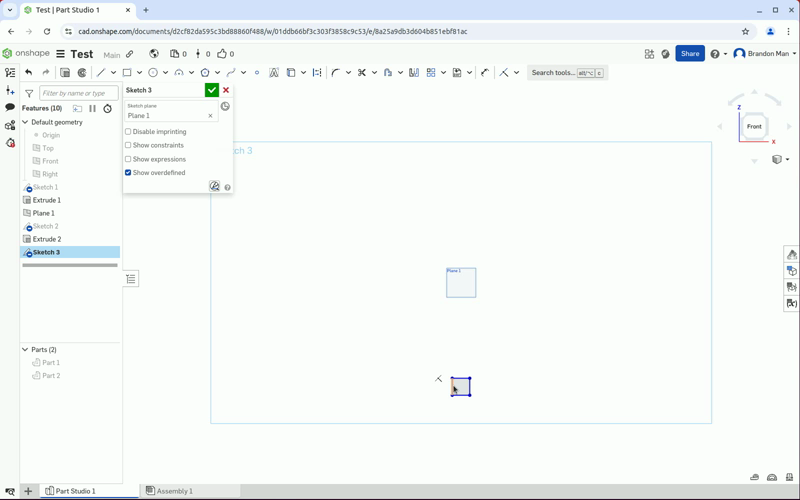
scroll(6)
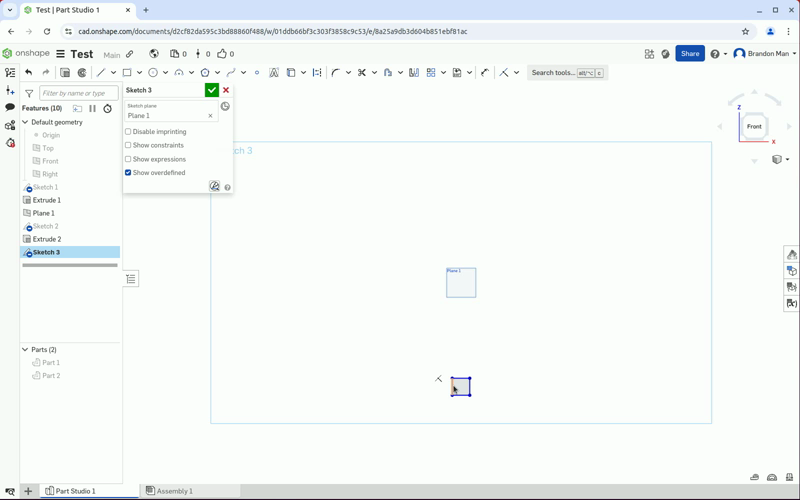
scroll(6)
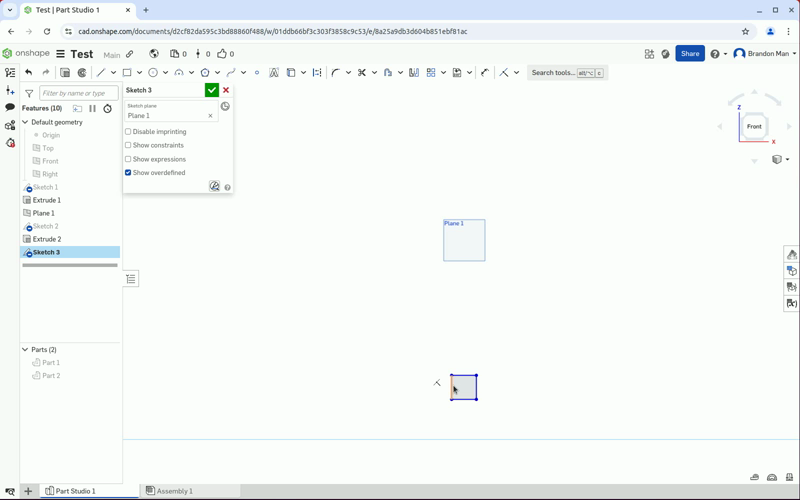
scroll(6)
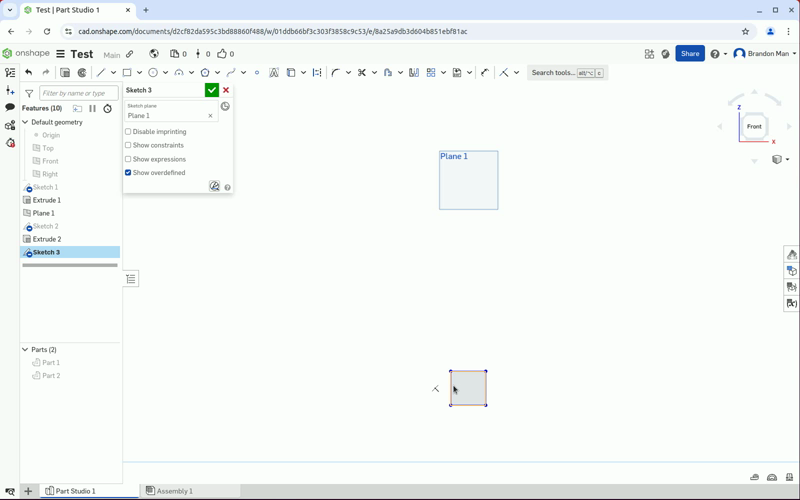
scroll(6)
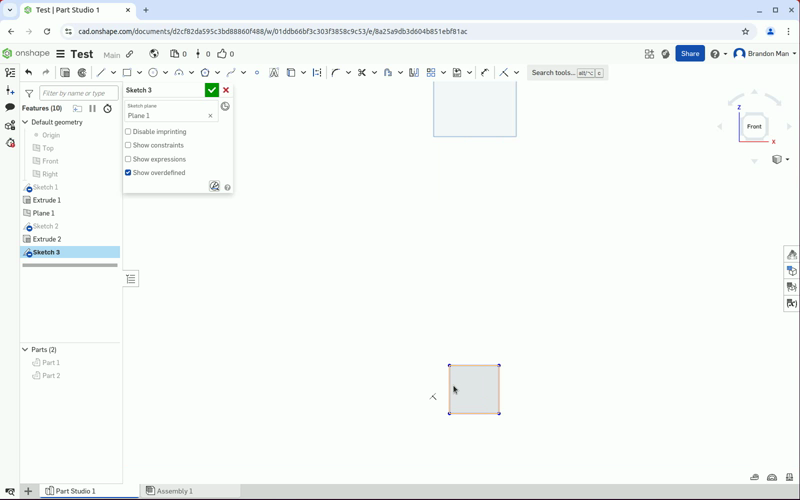
scroll(6)
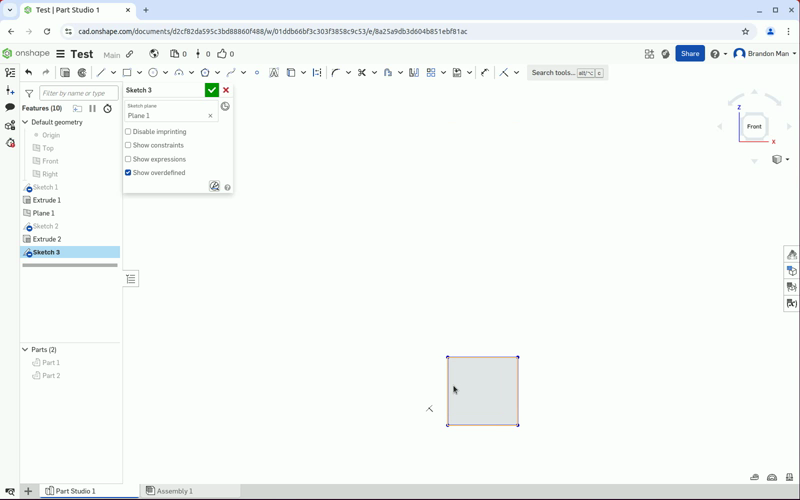
scroll(6)
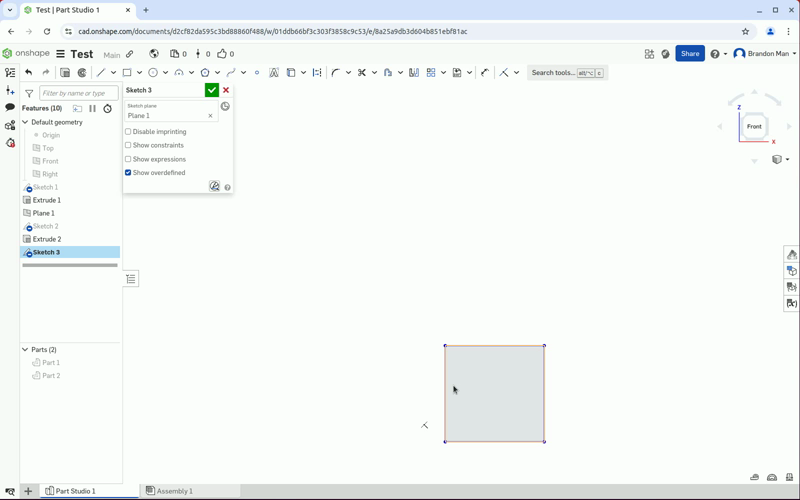
scroll(6)
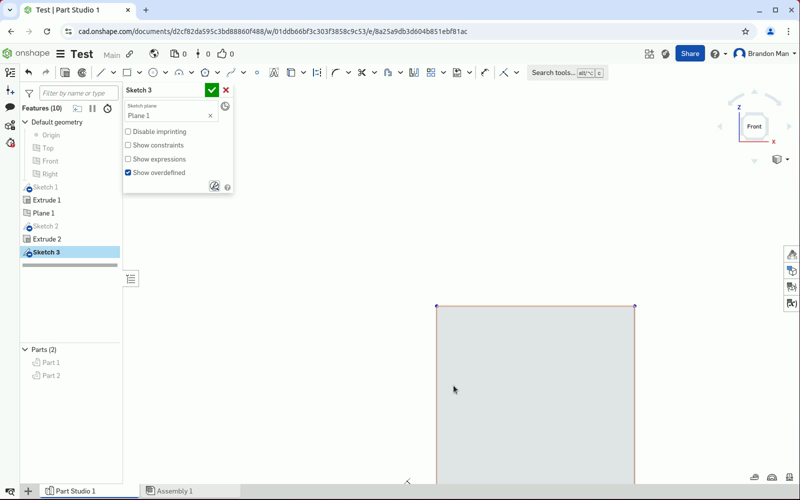
click(453, 385)
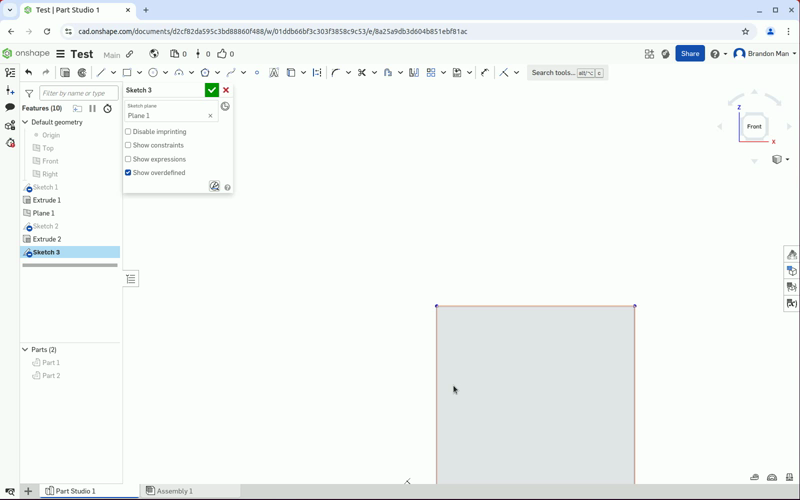
scroll(-6)
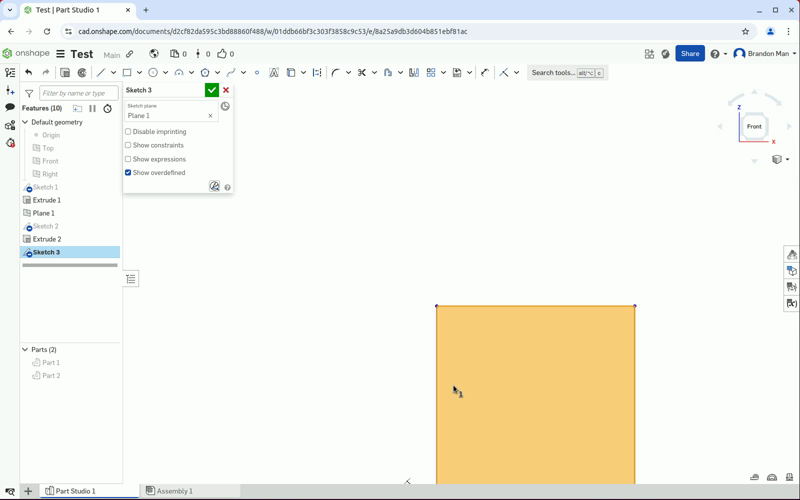
scroll(-6)
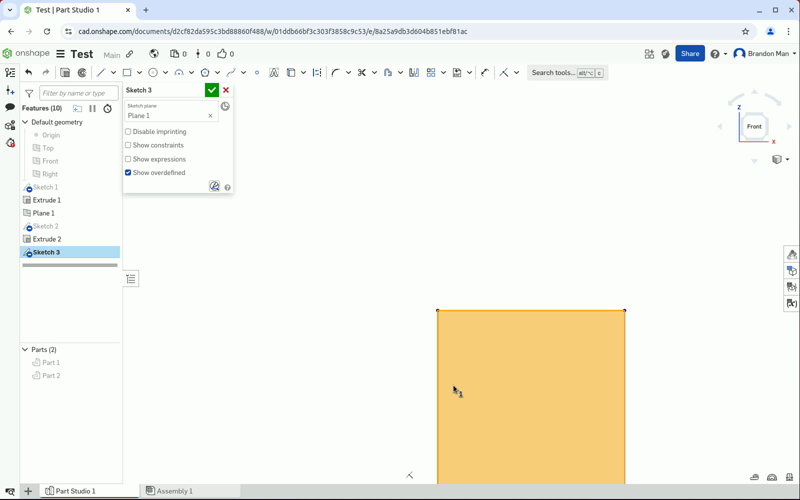
scroll(-6)
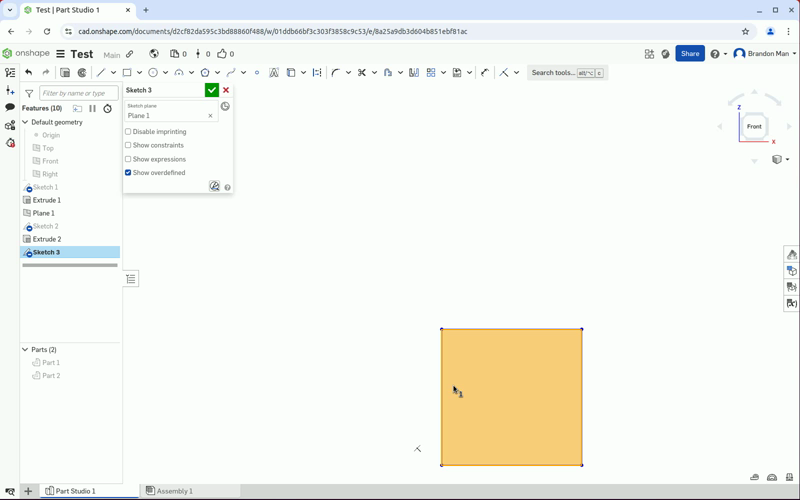
scroll(-6)
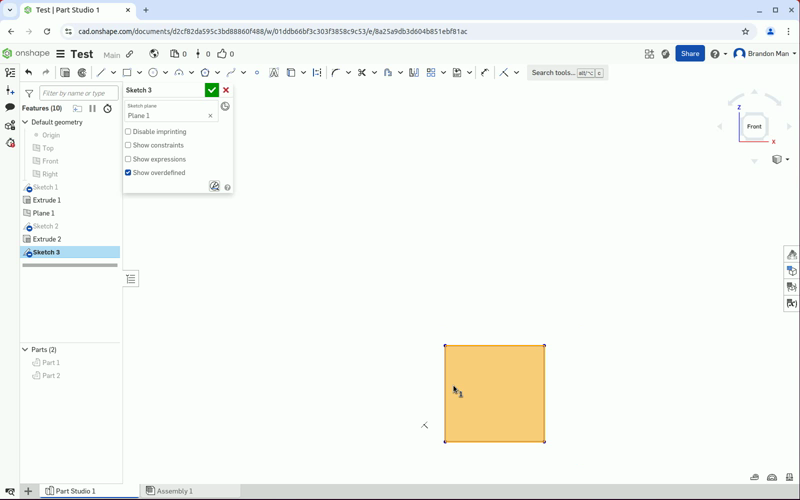
scroll(-6)
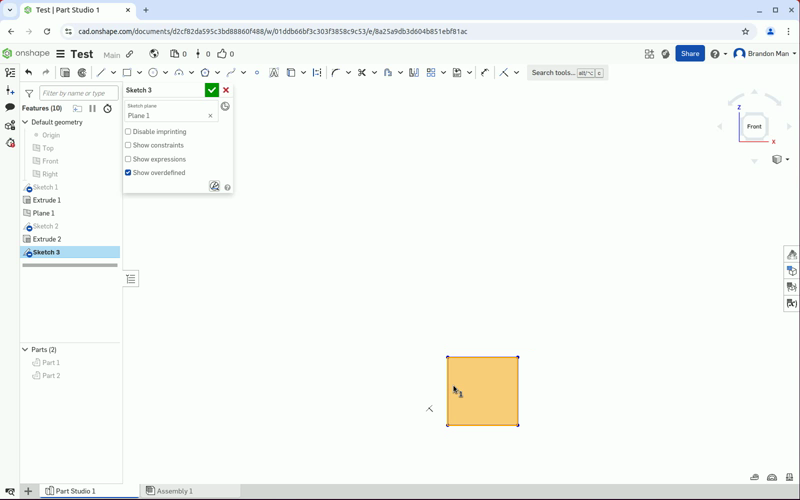
scroll(-6)
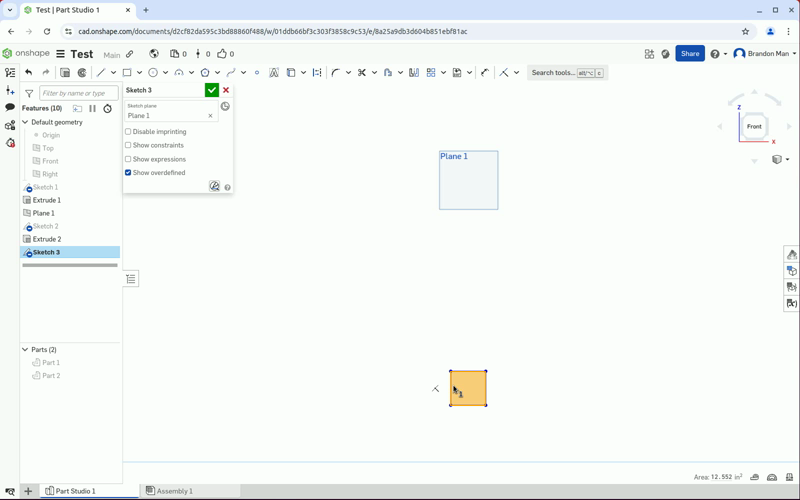
scroll(-6)
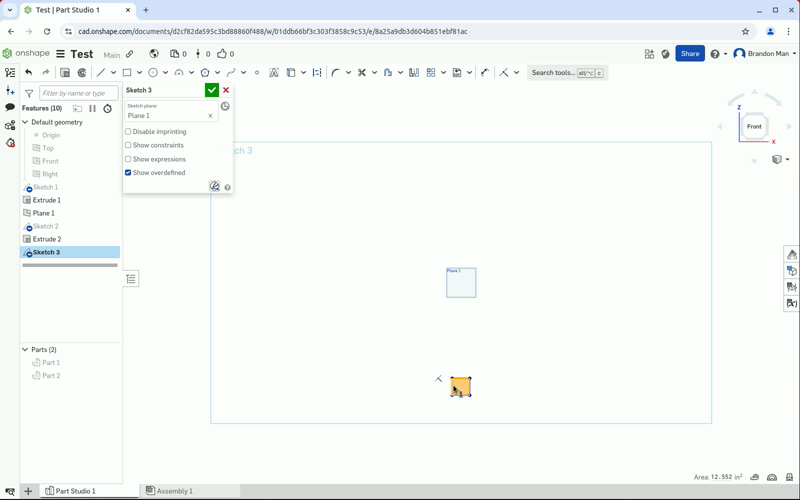
mouse_move(73, 352)
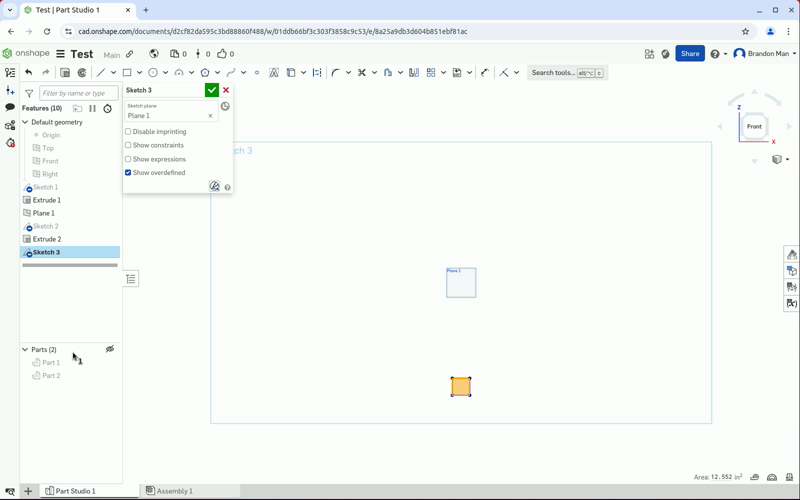
key(shift+y)
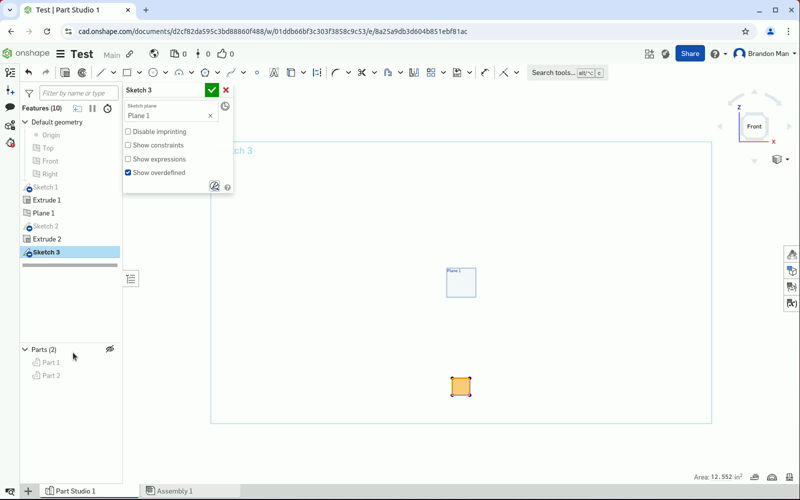
key(shift+e)
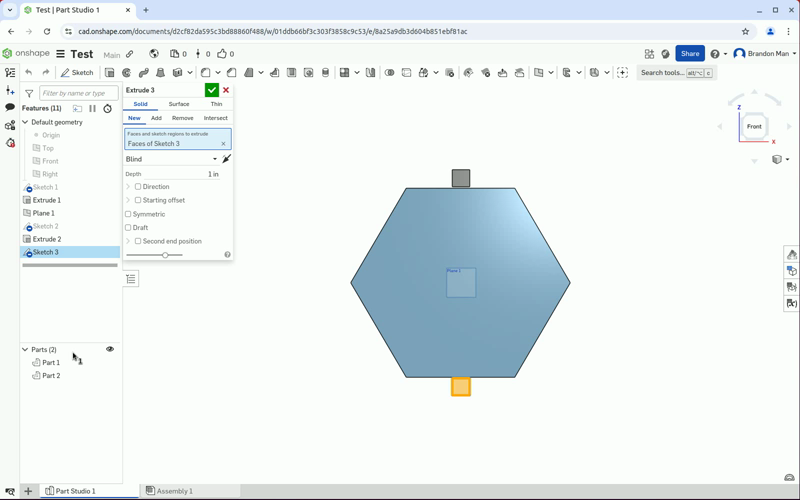
mouse_move(143, 106)
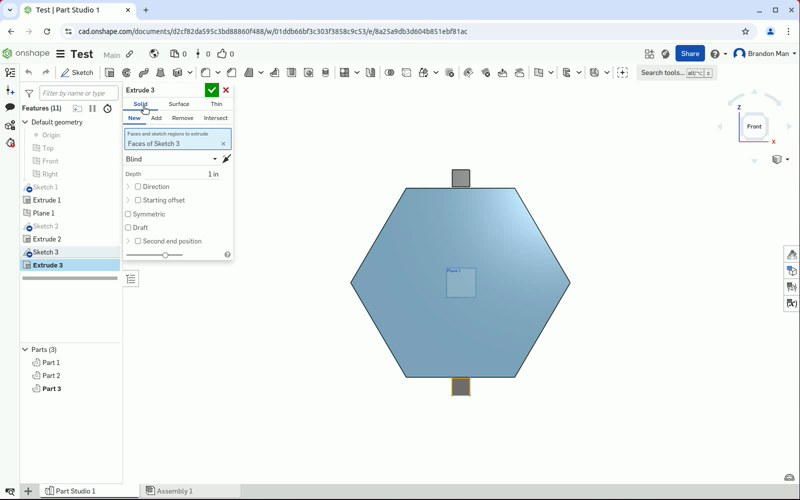
click(143, 106)
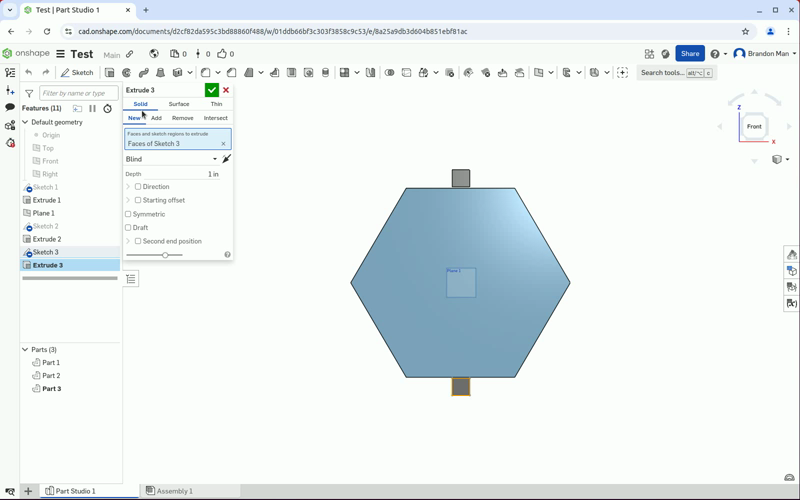
mouse_move(137, 120)
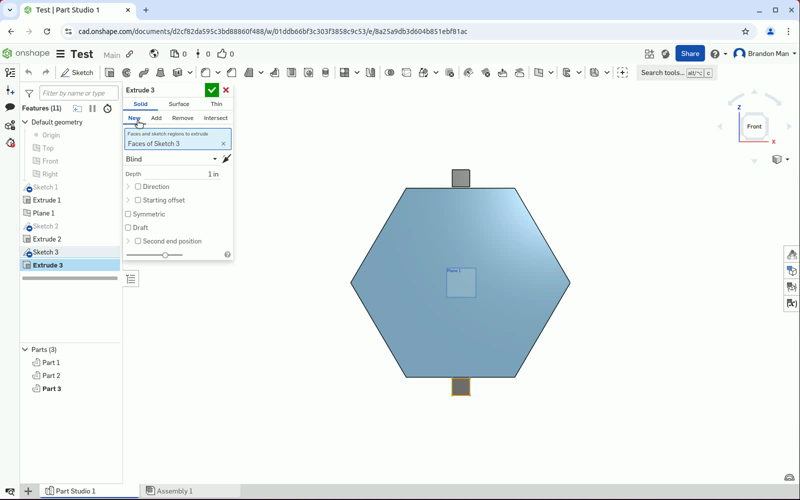
click(137, 120)
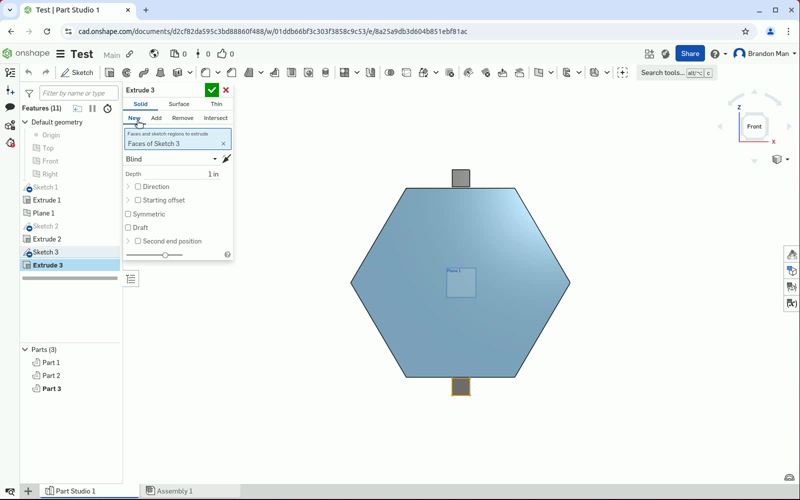
key(tab, 4)
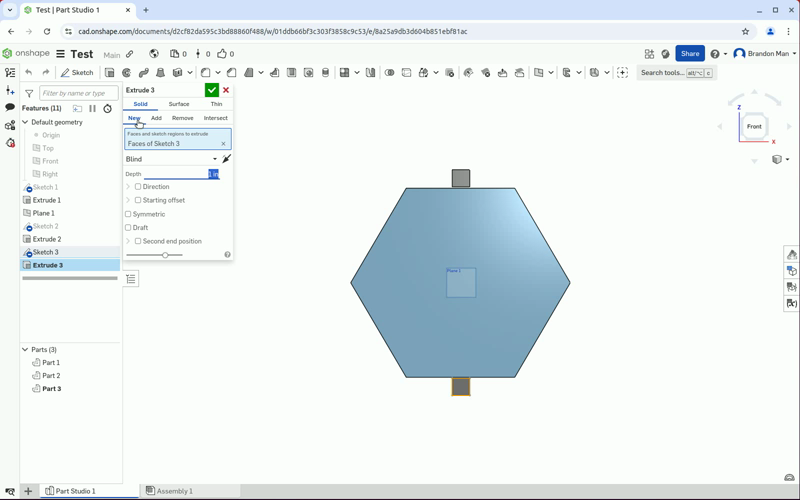
text(-4.092)
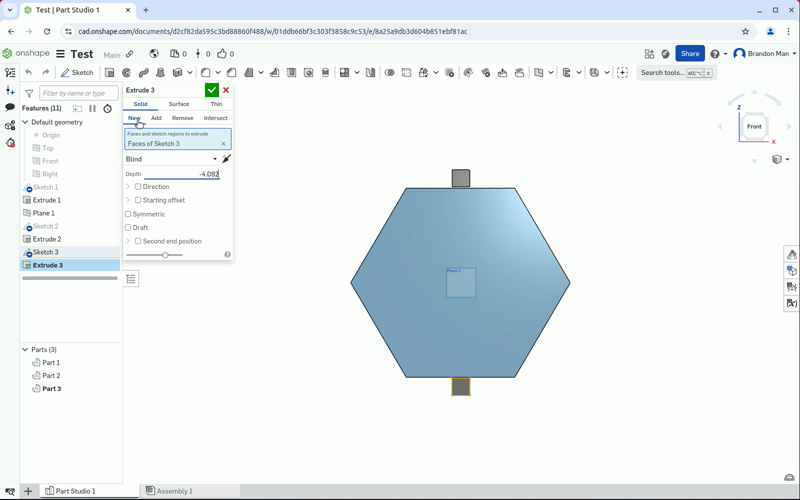
key(enter)
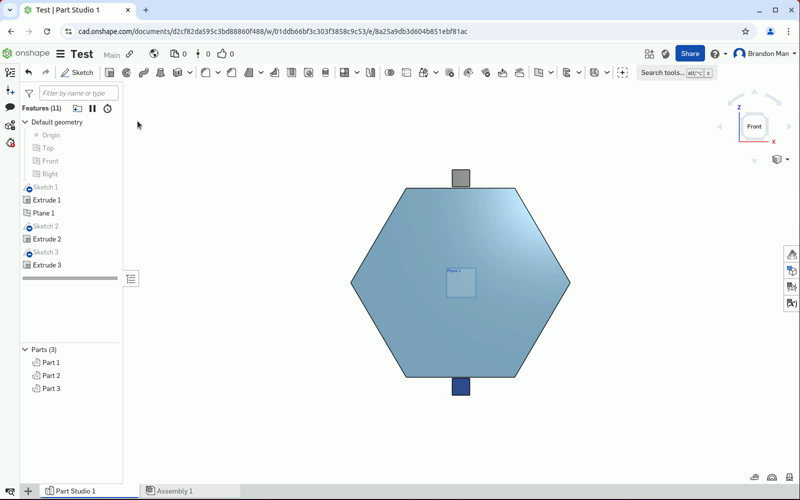
key(shift+h)
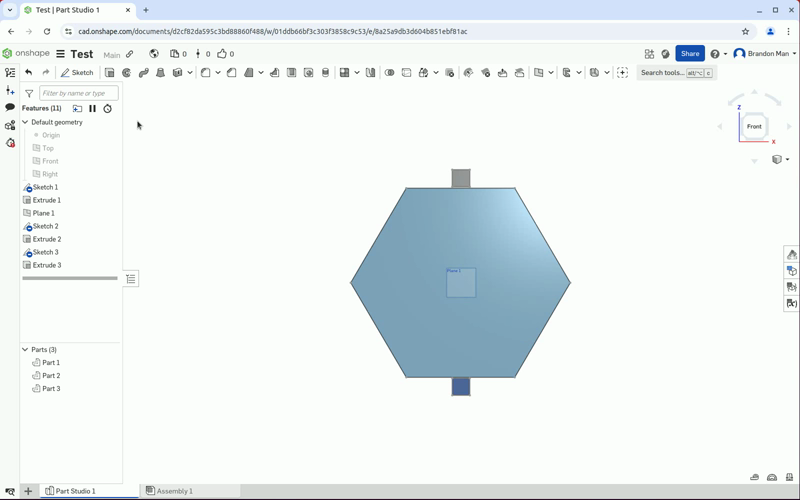
key(shift+h)
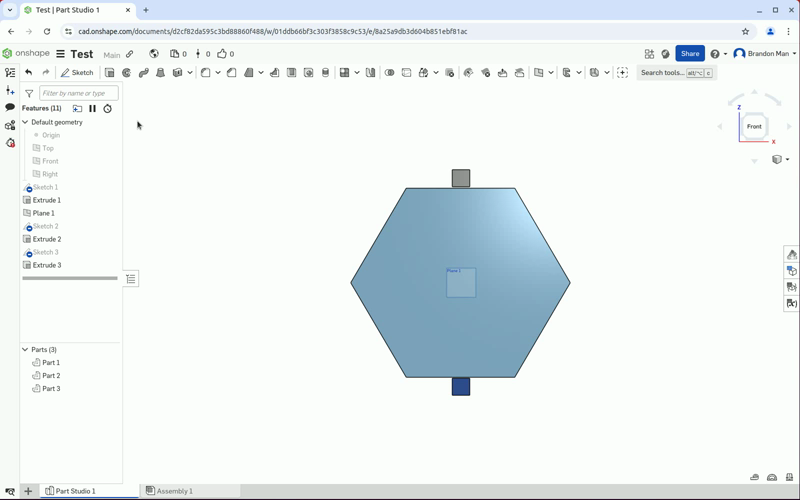
mouse_move(73, 189)
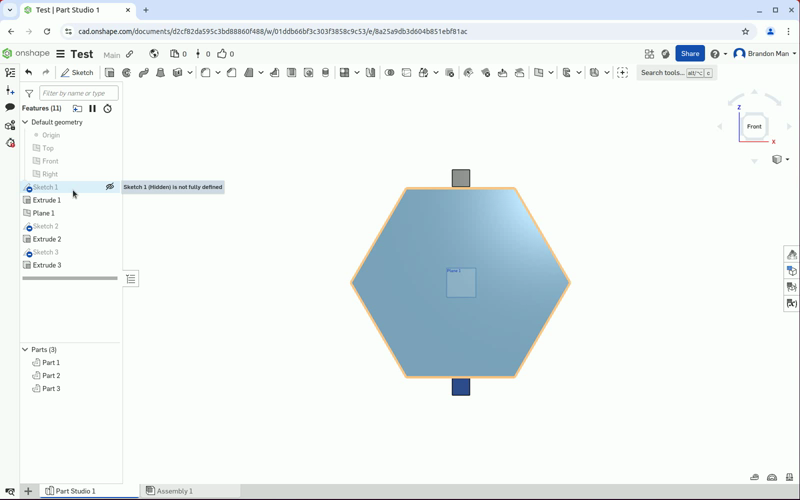
click(73, 189)
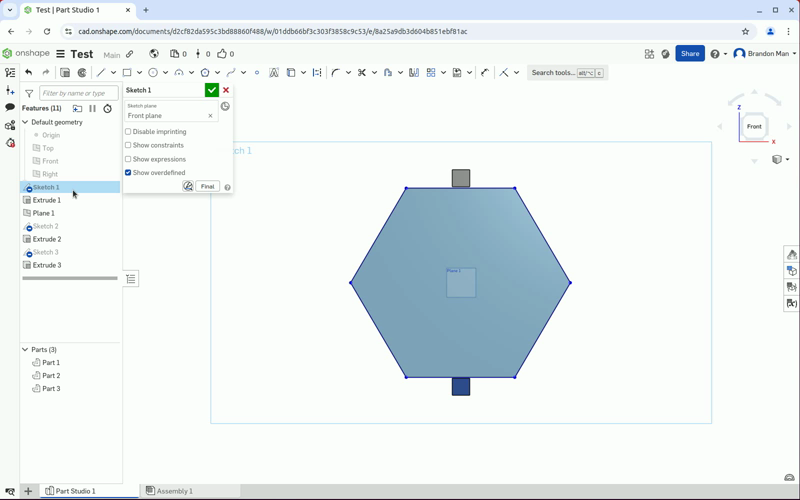
mouse_move(229, 92)
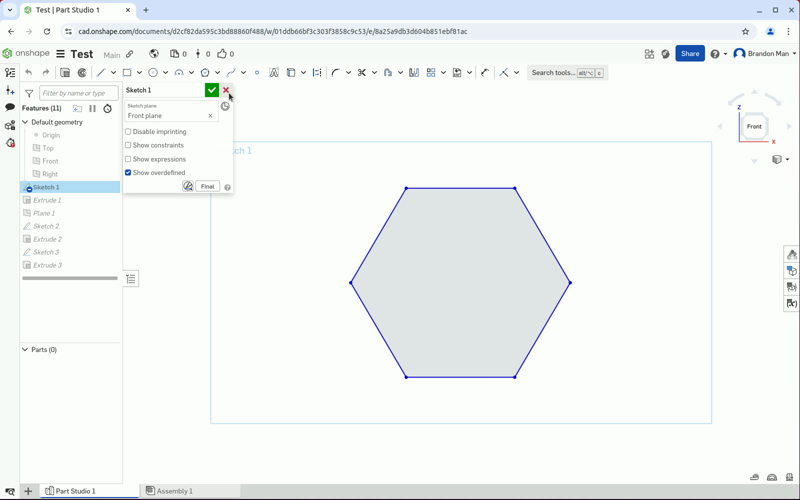
click(229, 92)
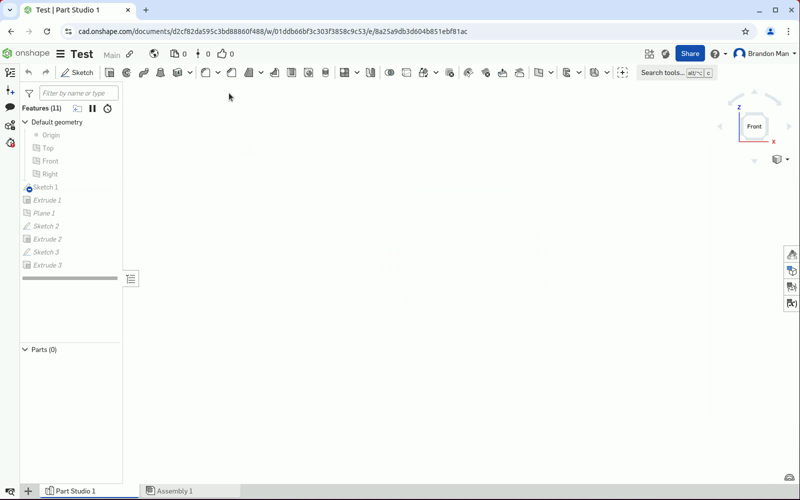
key(shift+s)
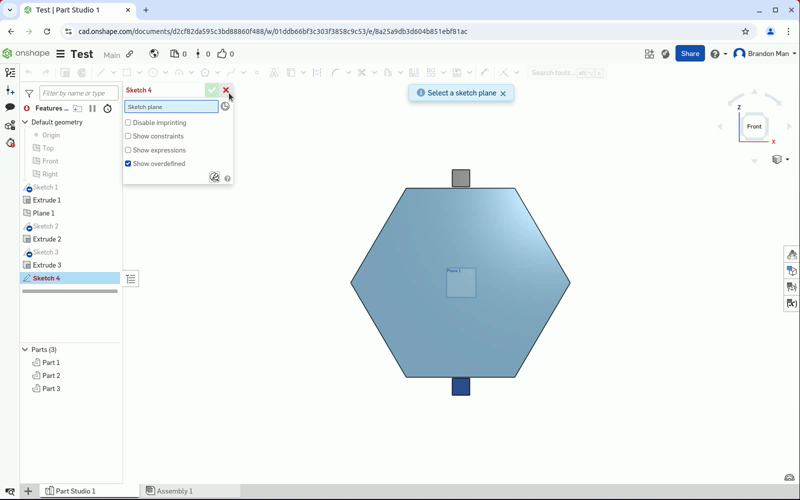
mouse_move(73, 215)
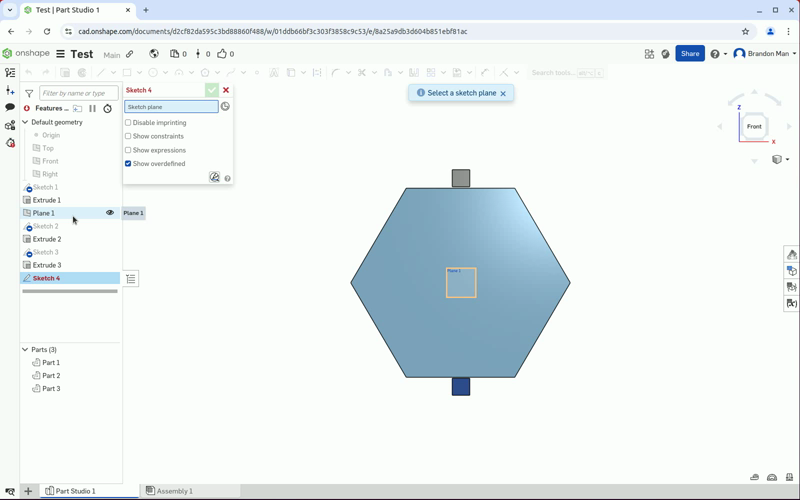
click(73, 215)
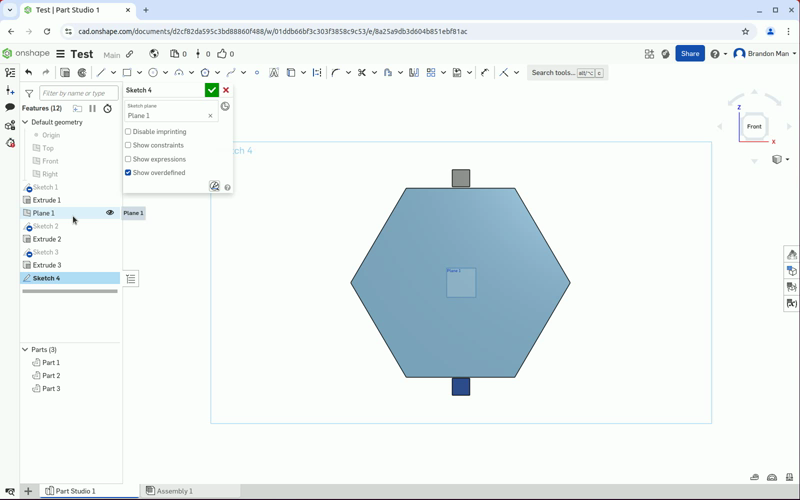
mouse_move(73, 352)
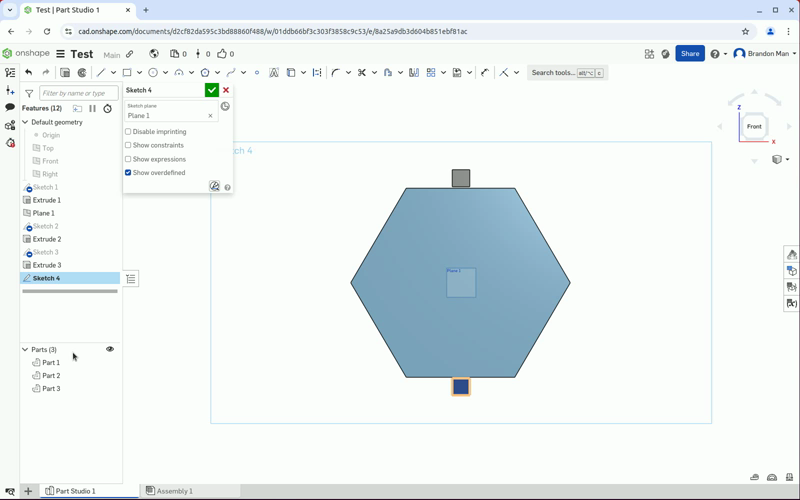
key(y)
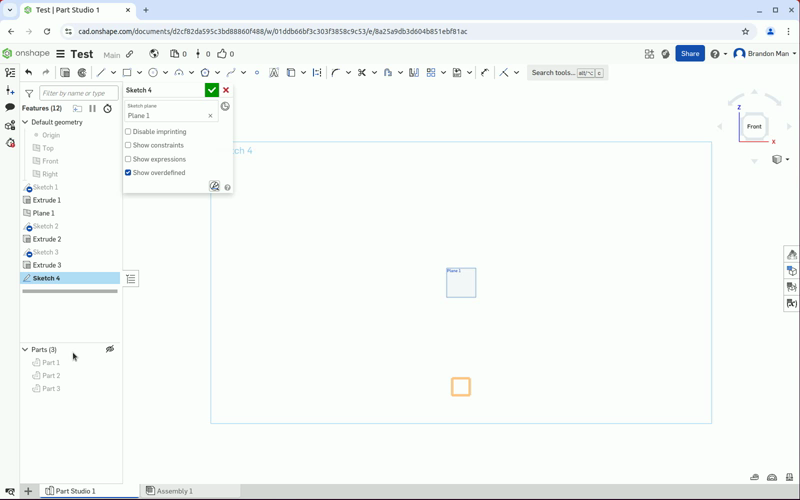
key(l)
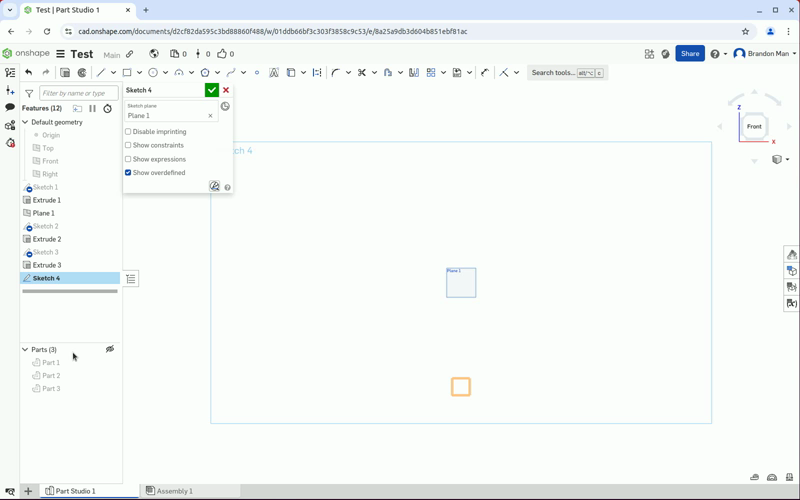
key_down(shift)
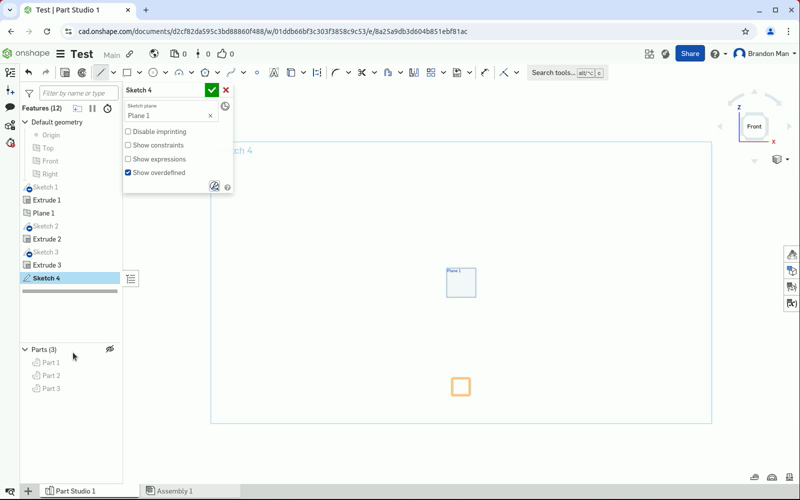
mouse_move(539, 227)
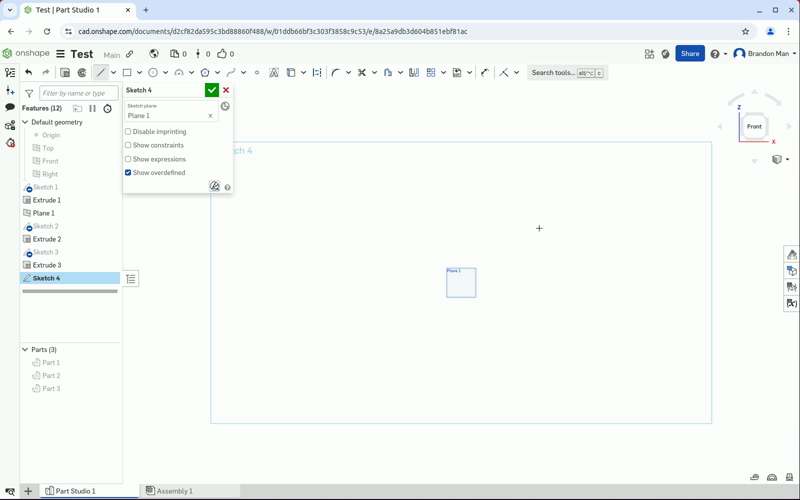
click(539, 227)
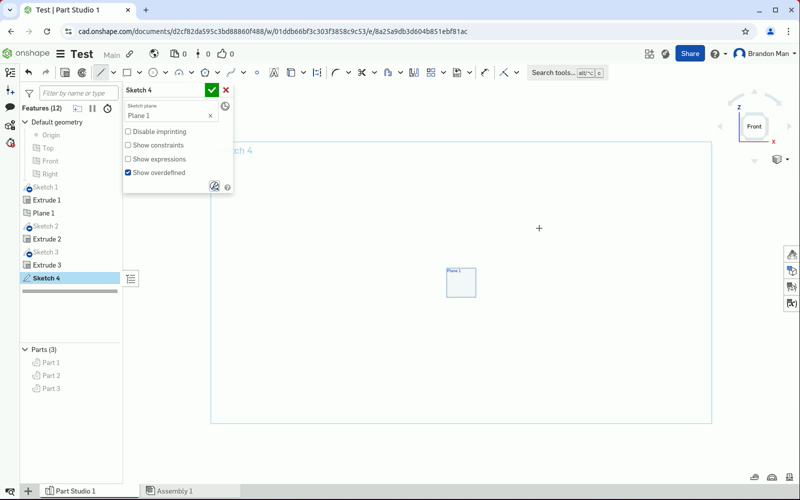
key_up(shift)
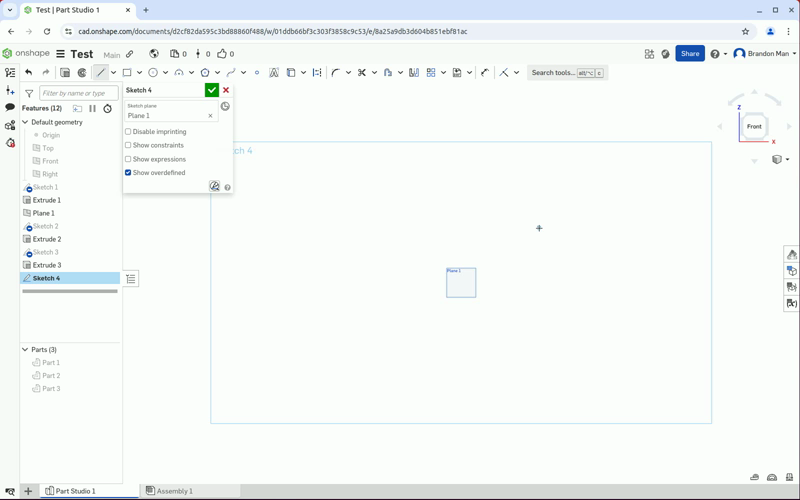
key_down(shift)
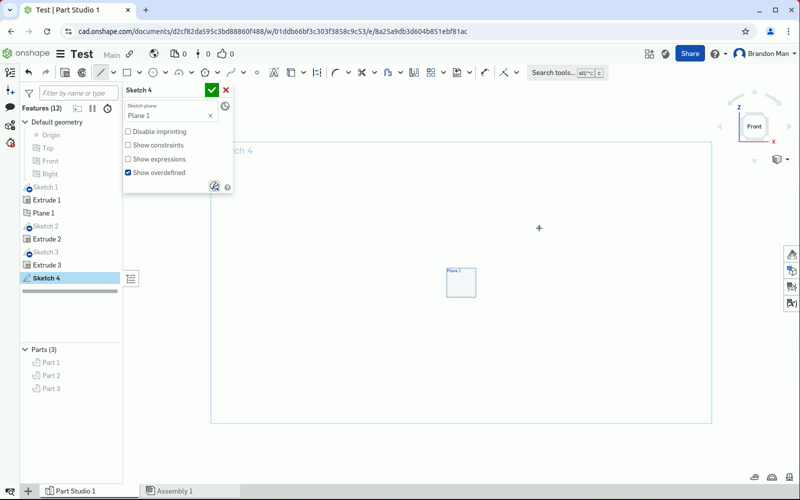
mouse_move(569, 227)
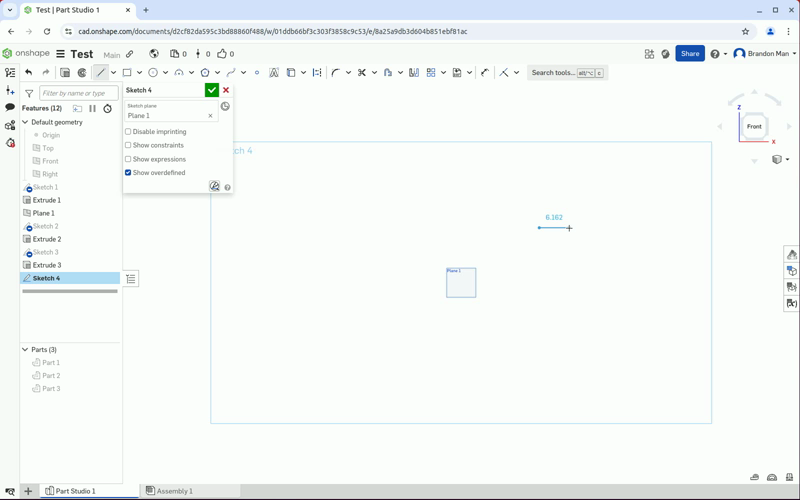
mouse_move(548, 243)
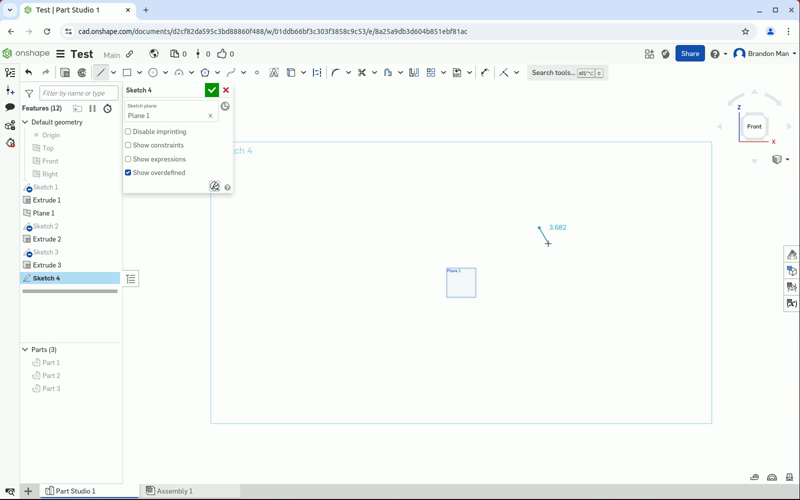
click(548, 243)
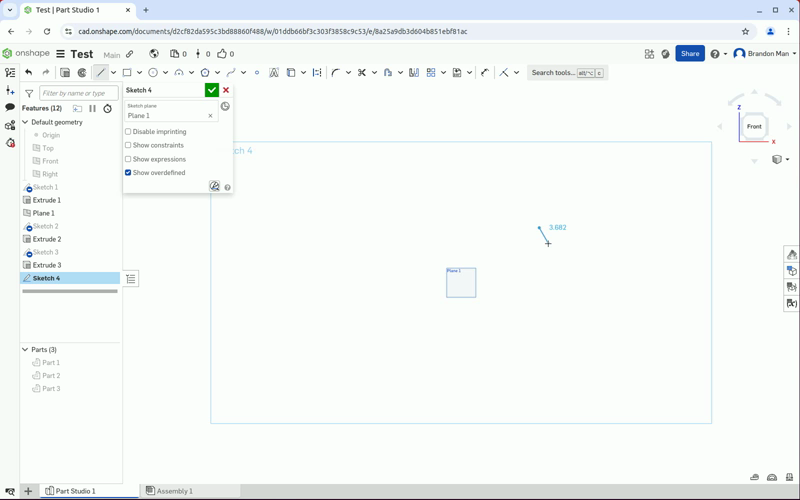
key_up(shift)
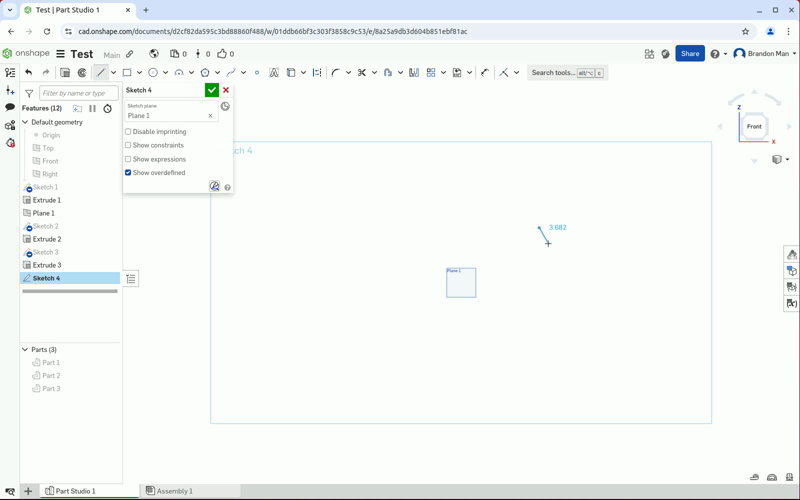
key_down(shift)
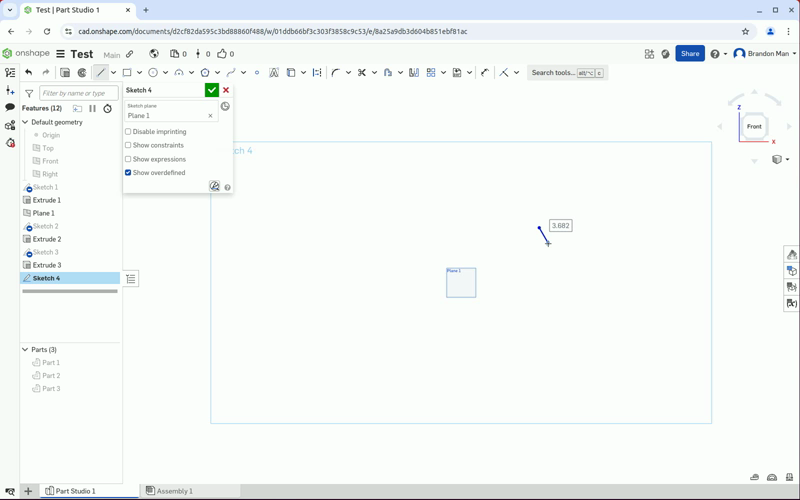
mouse_move(578, 243)
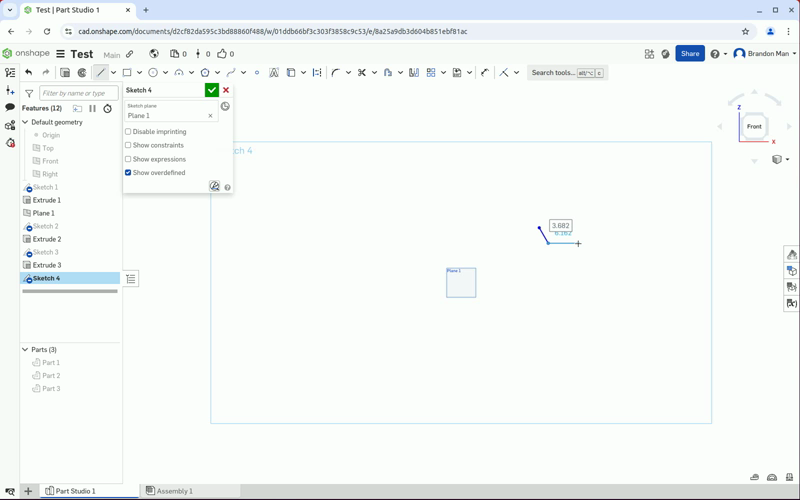
mouse_move(563, 234)
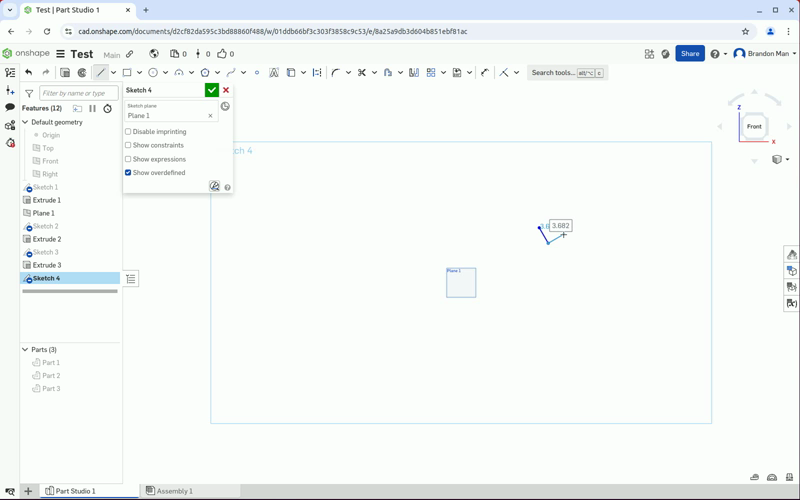
click(563, 234)
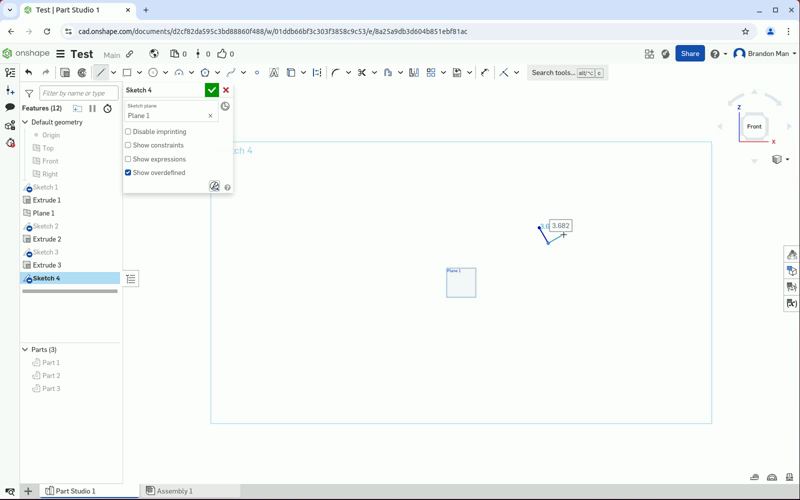
key_up(shift)
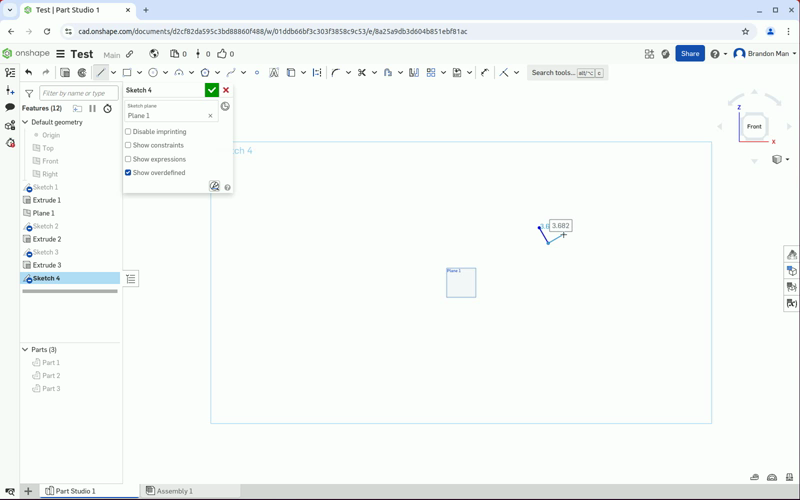
key_down(shift)
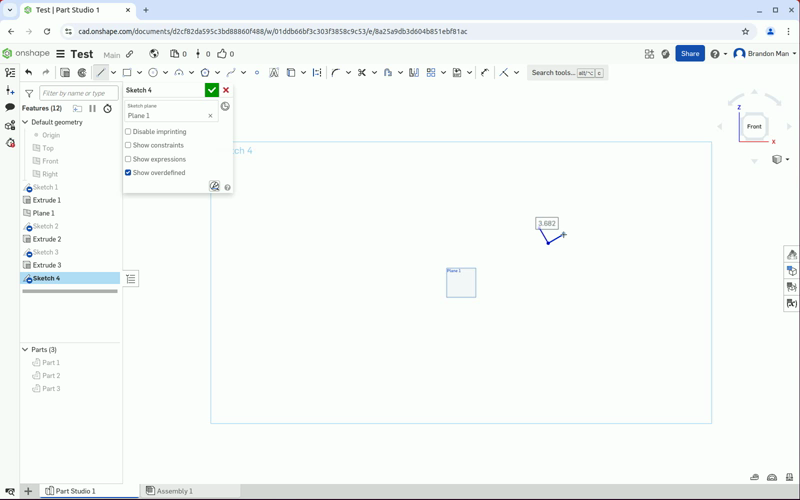
mouse_move(589, 234)
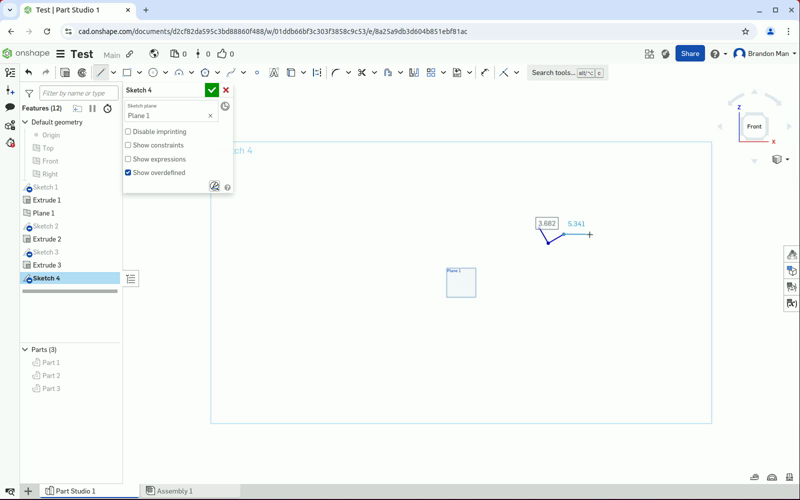
mouse_move(554, 219)
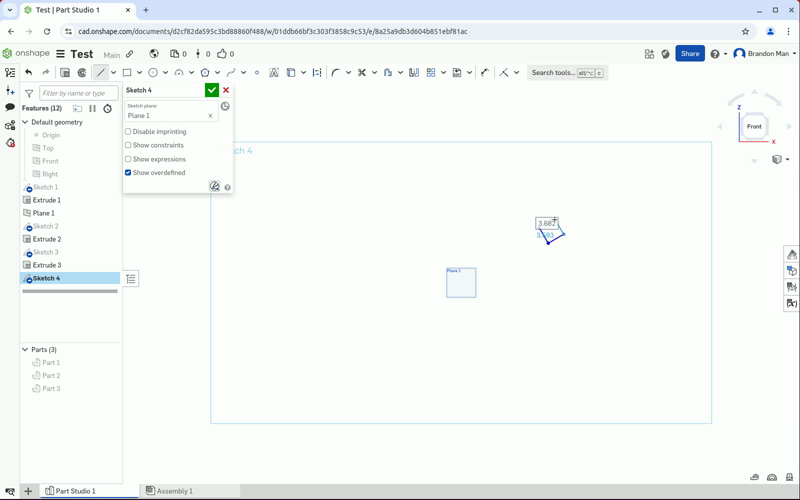
click(554, 219)
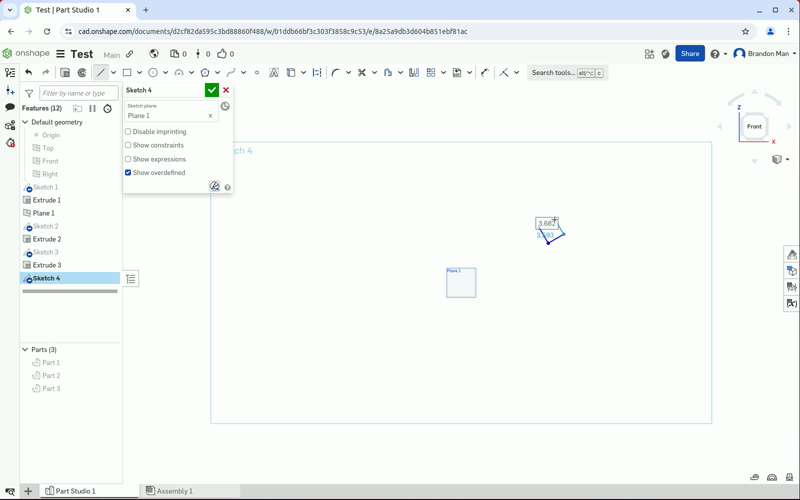
key_up(shift)
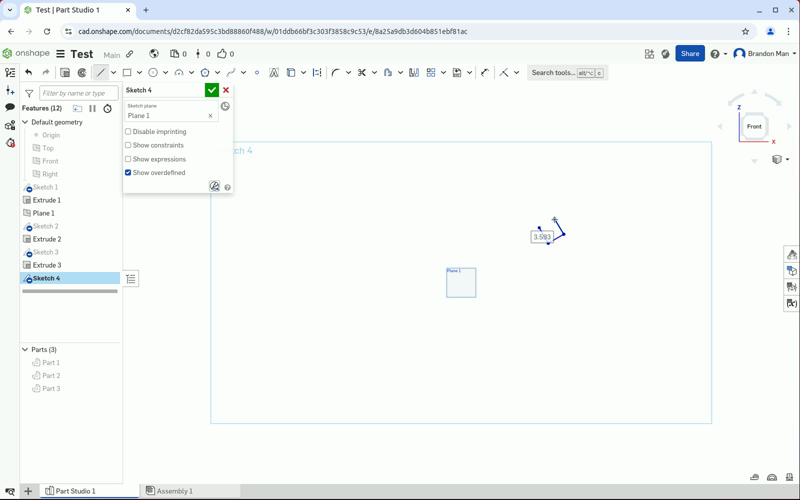
mouse_move(584, 219)
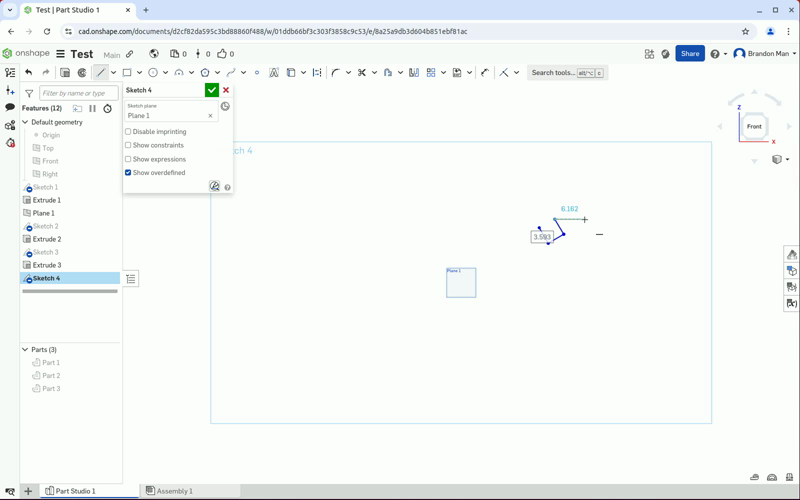
key_down(shift)
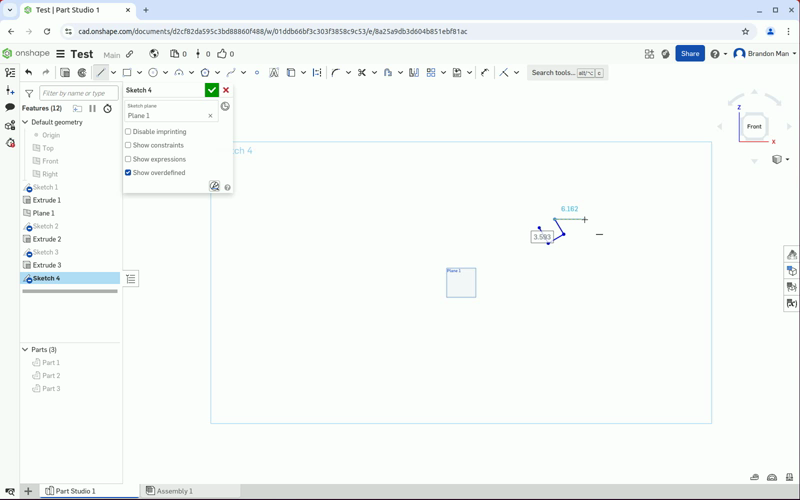
mouse_move(539, 227)
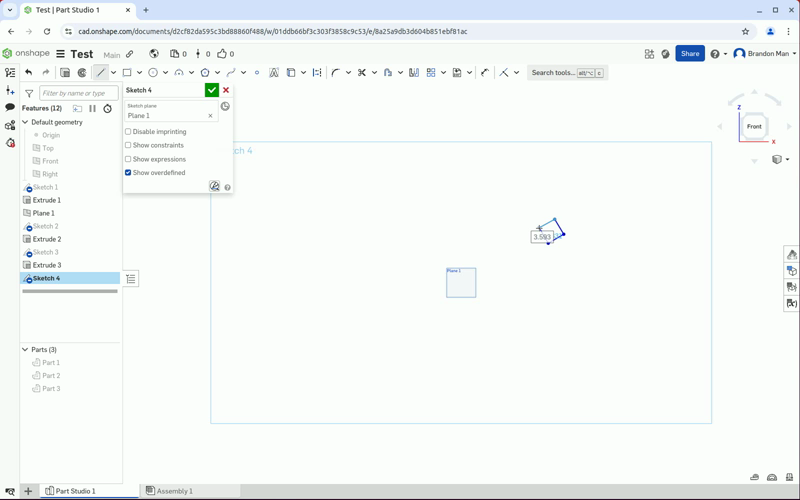
key_up(shift)
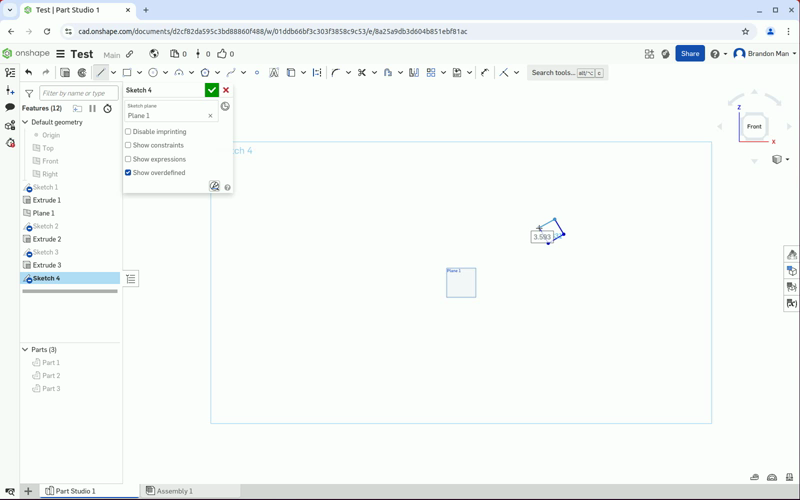
click(539, 227)
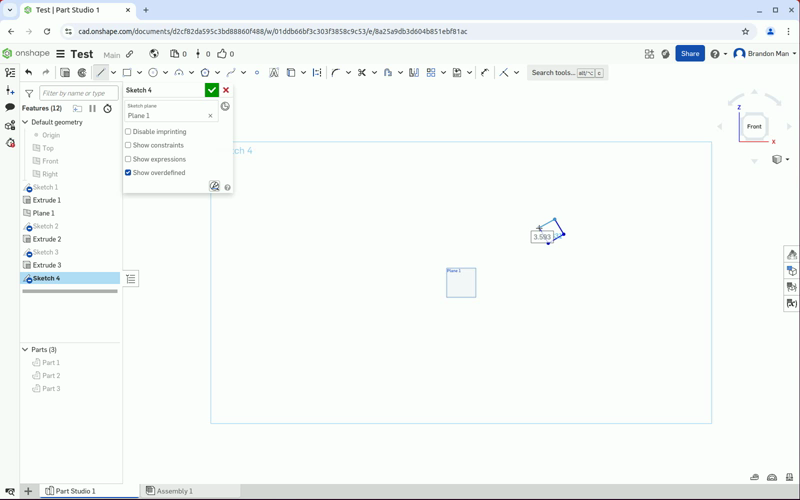
key(esc)
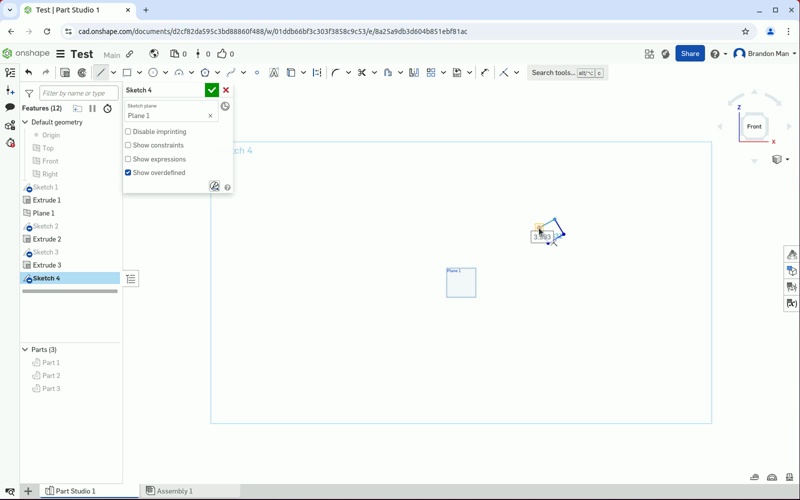
mouse_move(542, 226)
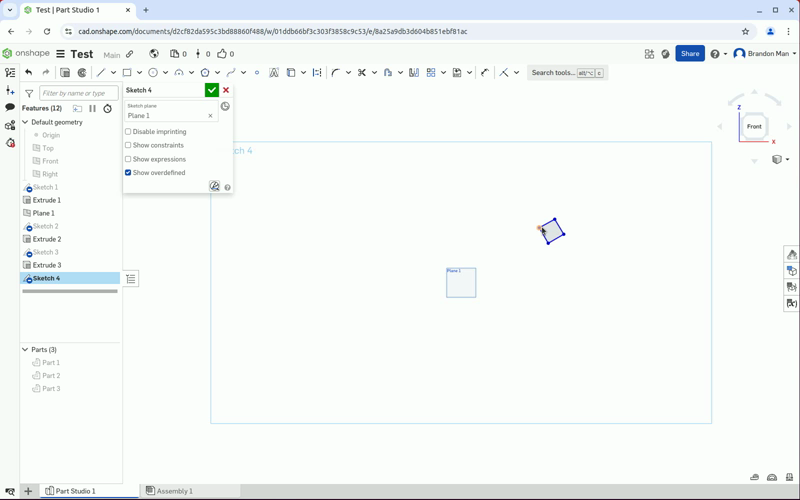
scroll(6)
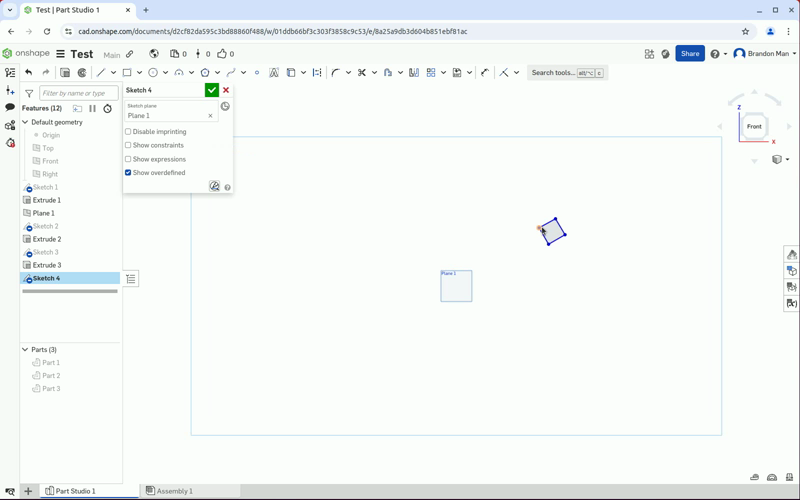
scroll(6)
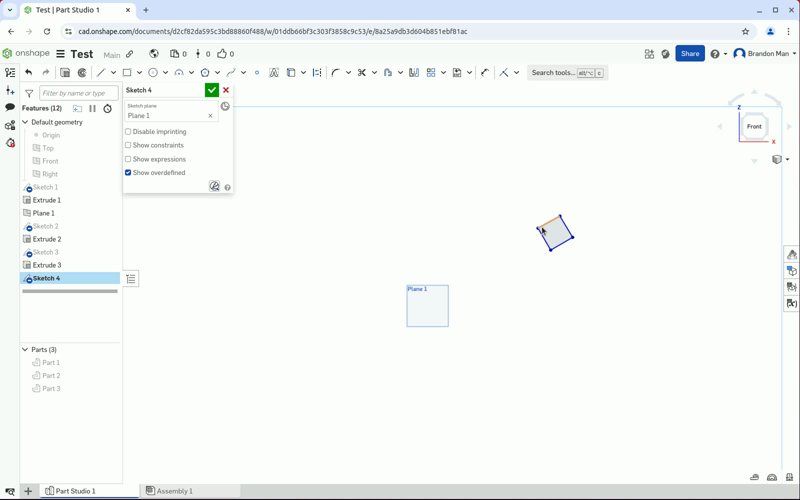
scroll(6)
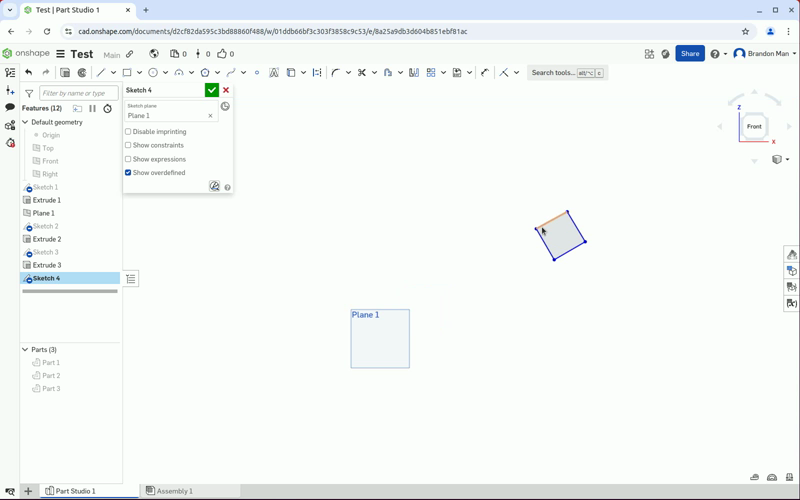
scroll(6)
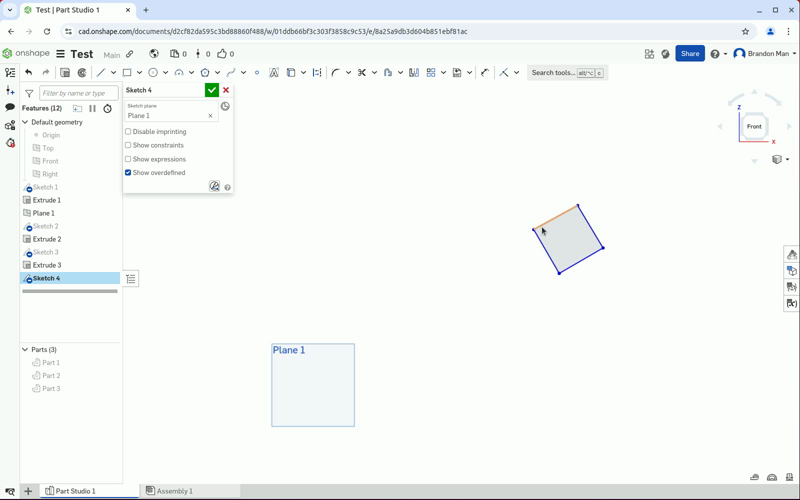
scroll(6)
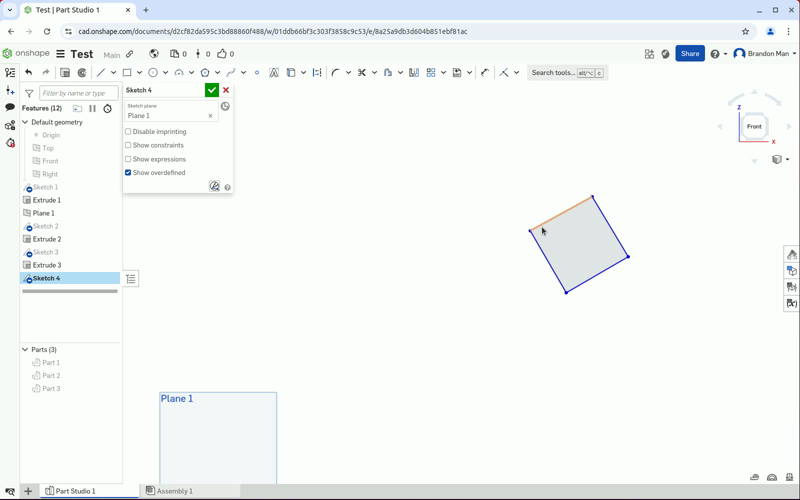
scroll(6)
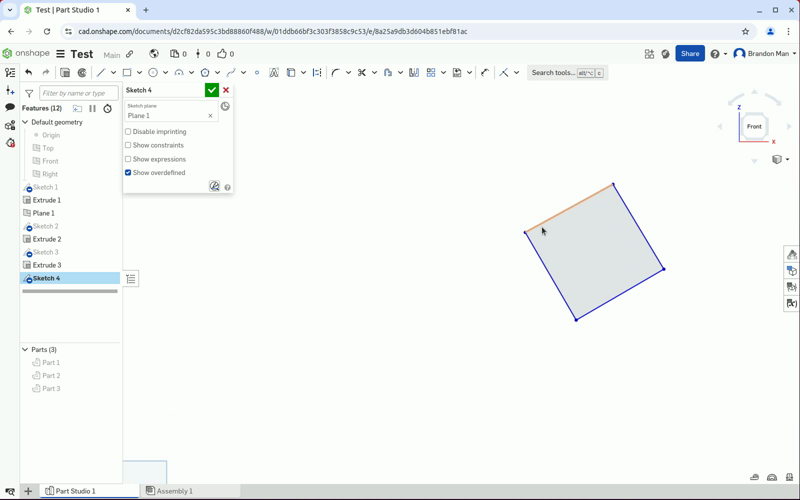
scroll(6)
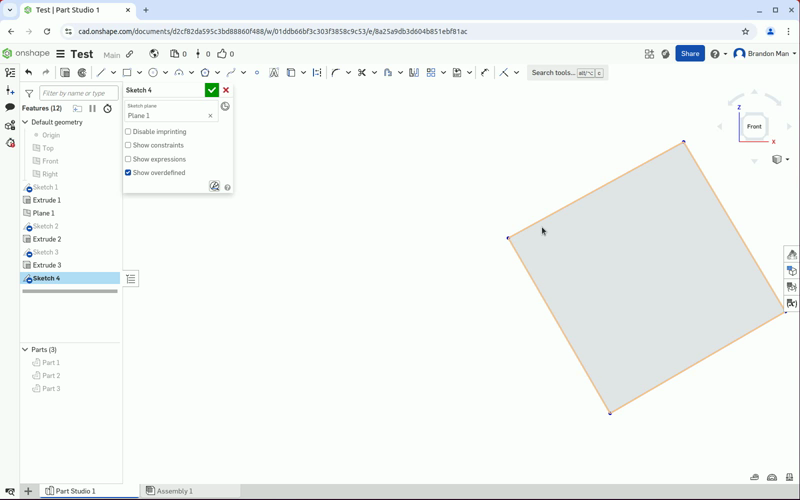
click(542, 226)
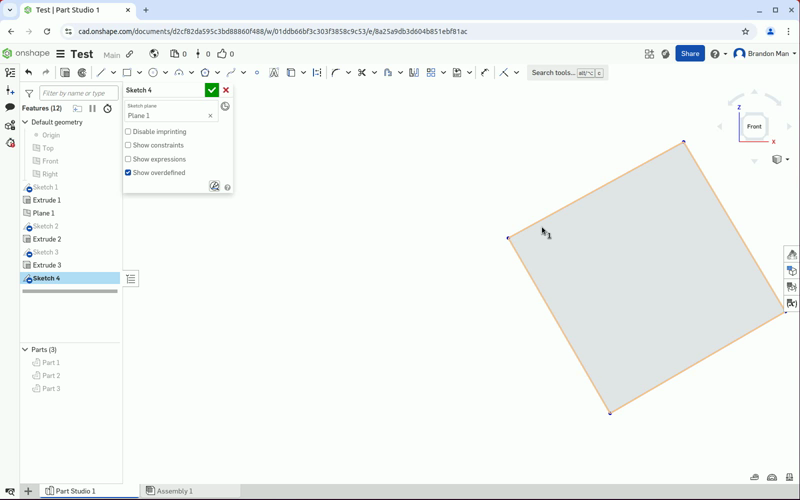
scroll(-6)
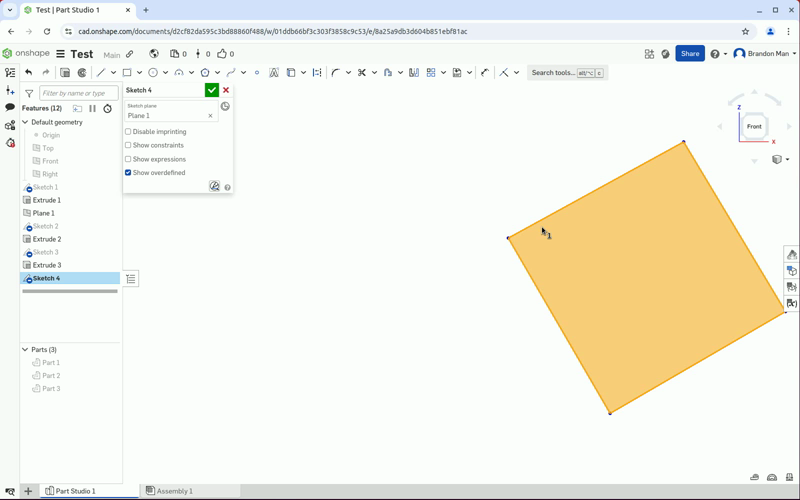
scroll(-6)
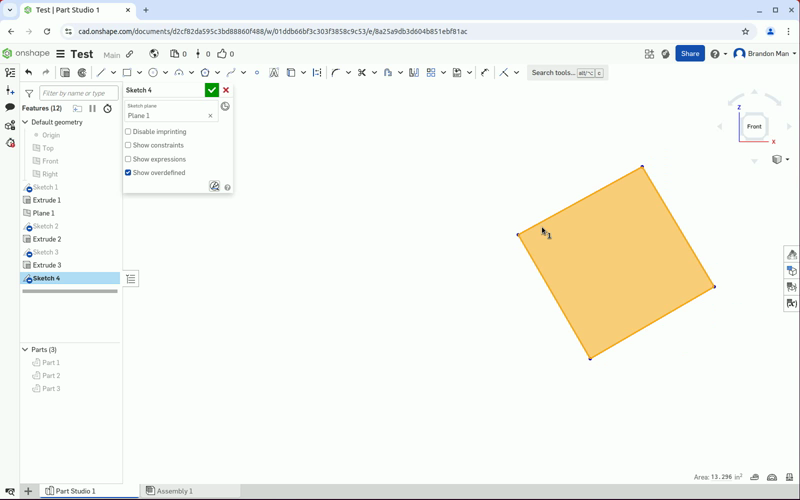
scroll(-6)
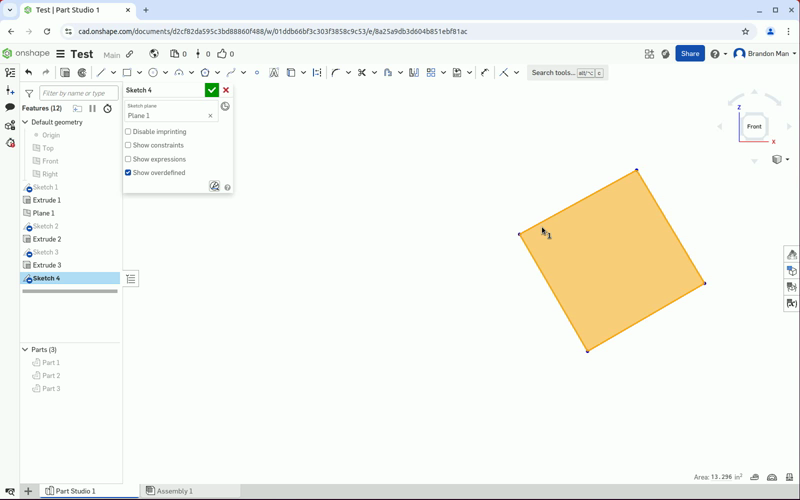
scroll(-6)
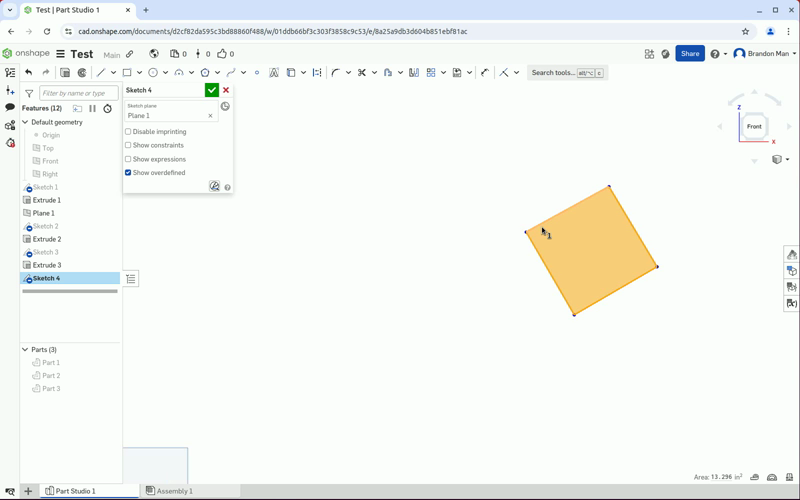
scroll(-6)
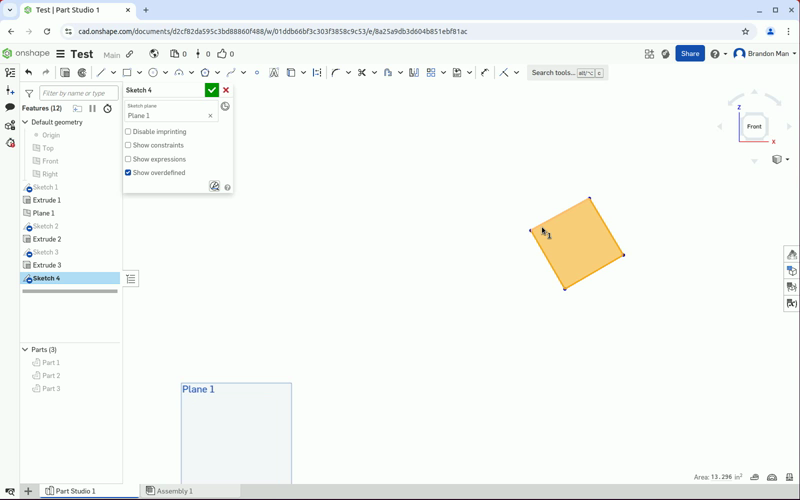
scroll(-6)
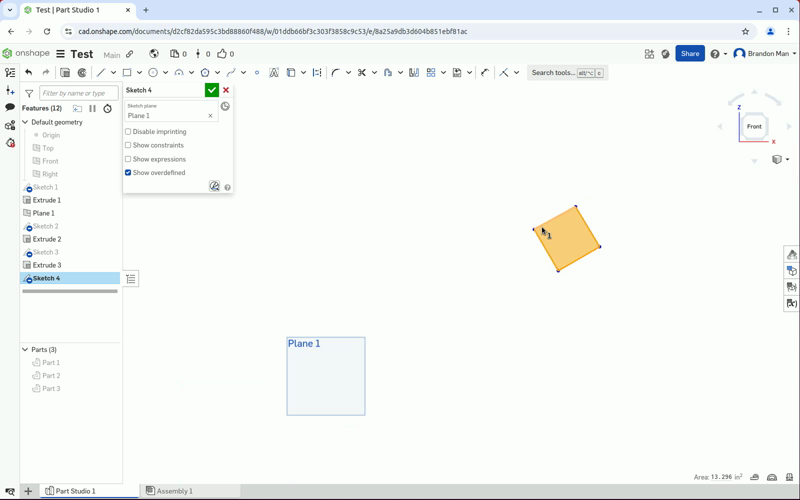
scroll(-6)
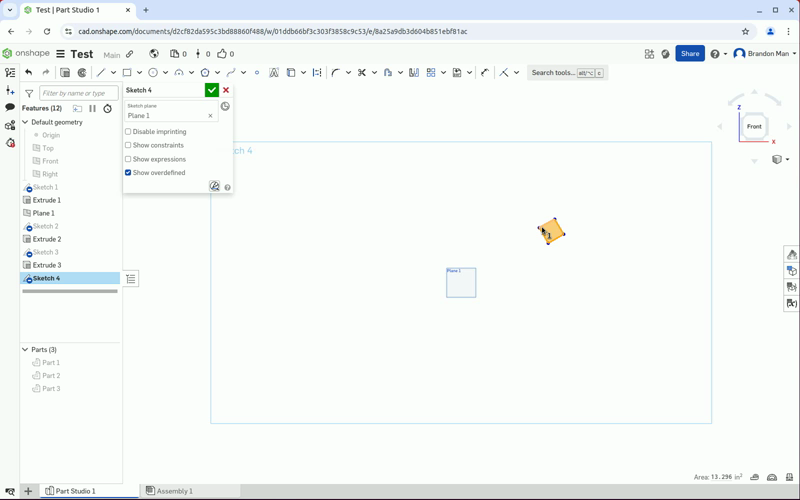
mouse_move(73, 352)
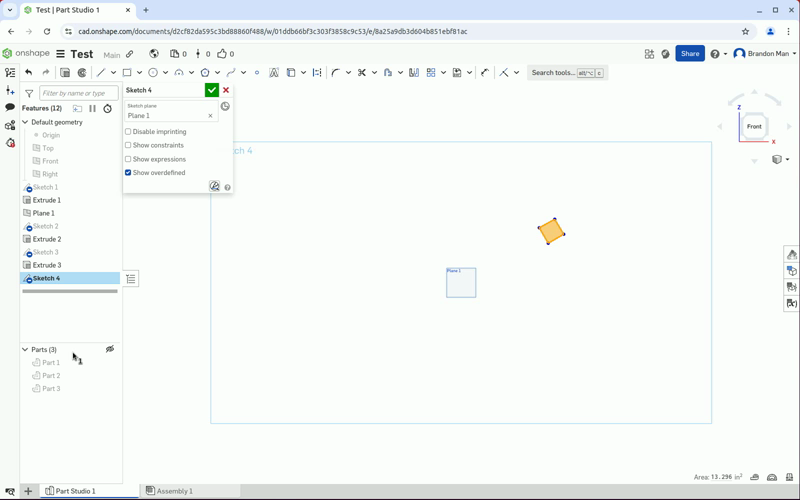
key(shift+y)
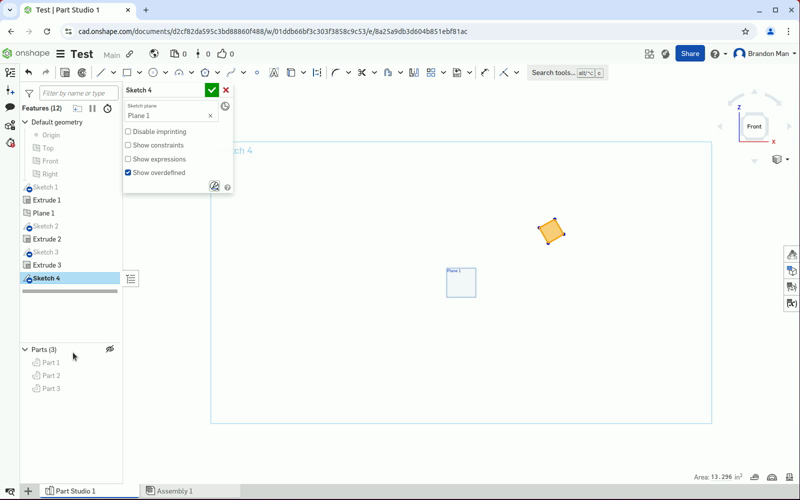
key(shift+e)
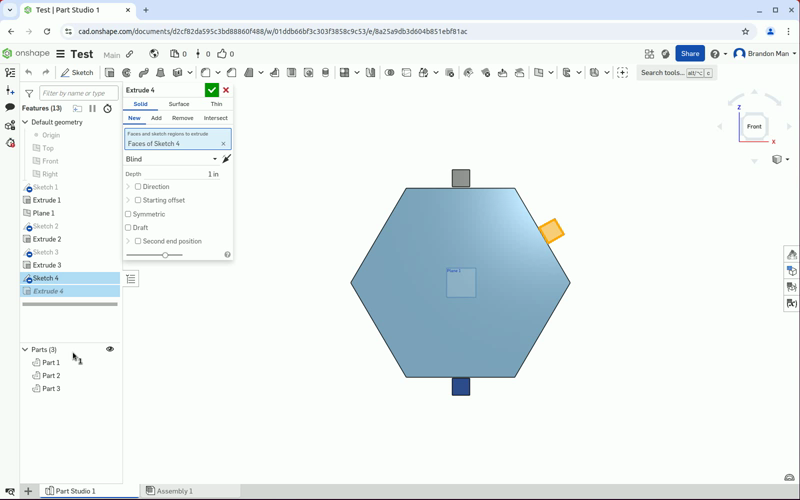
mouse_move(143, 106)
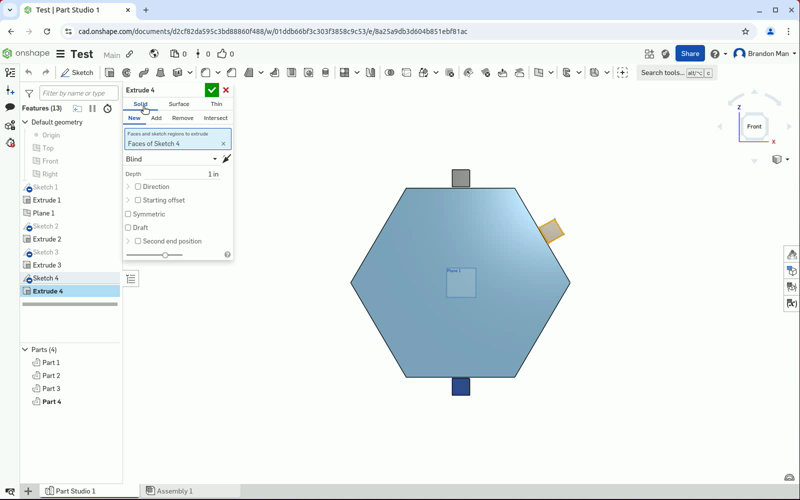
click(143, 106)
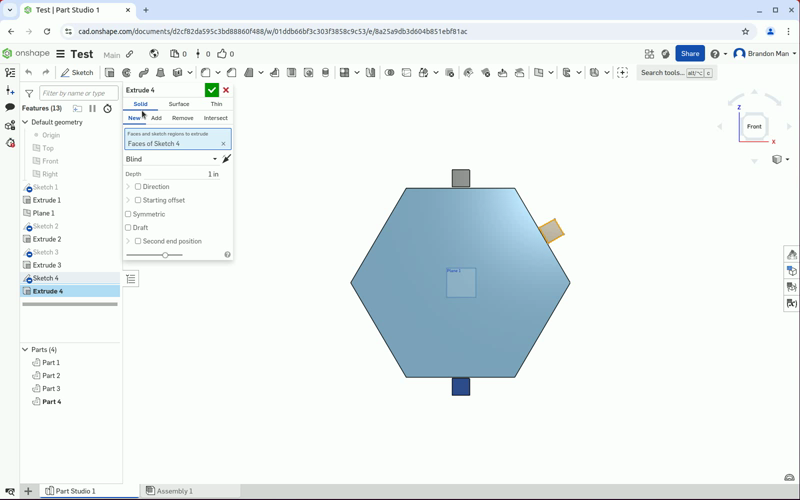
mouse_move(137, 120)
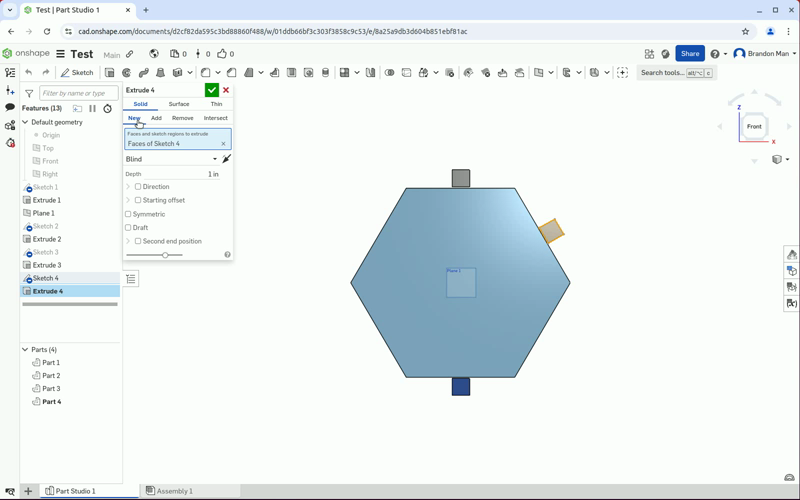
click(137, 120)
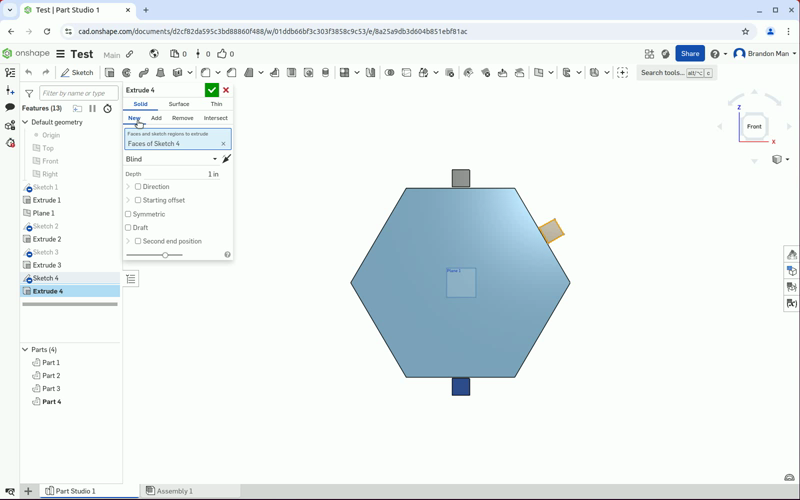
key(tab, 4)
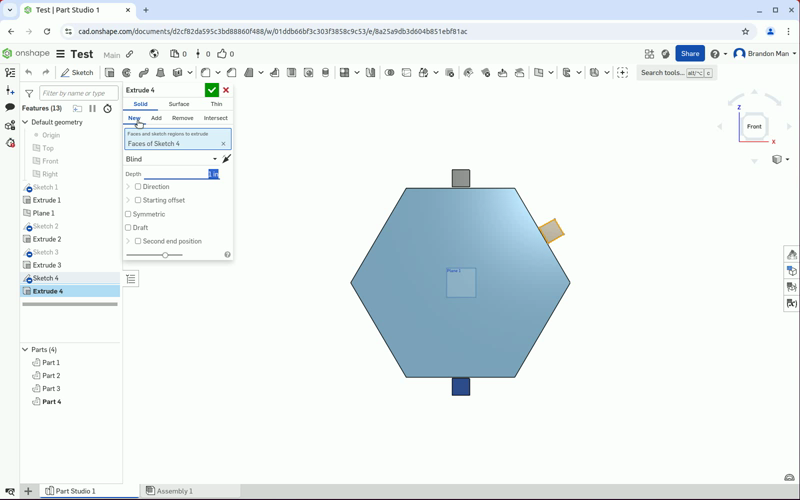
text(-4.092)
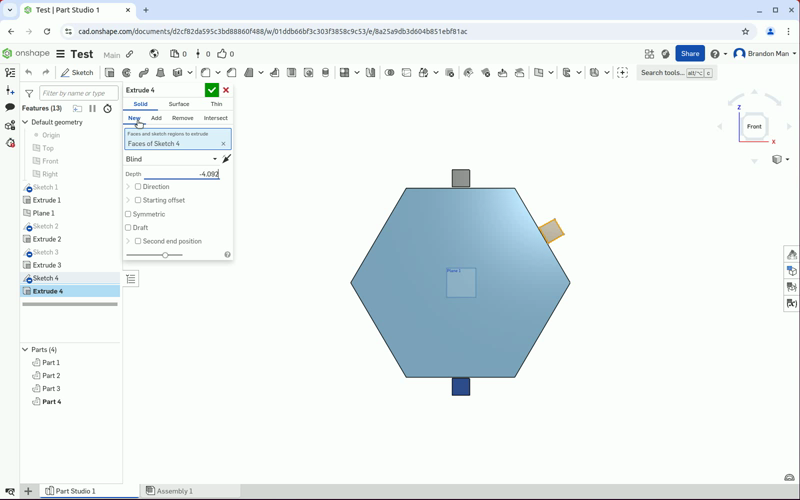
key(enter)
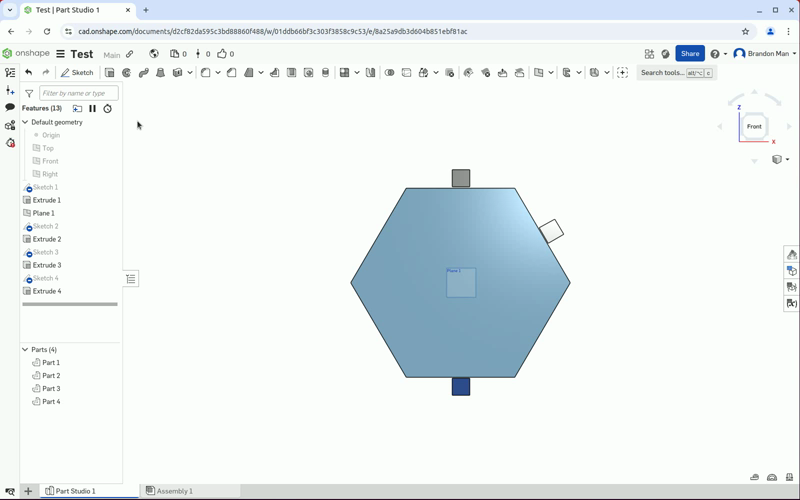
key(shift+h)
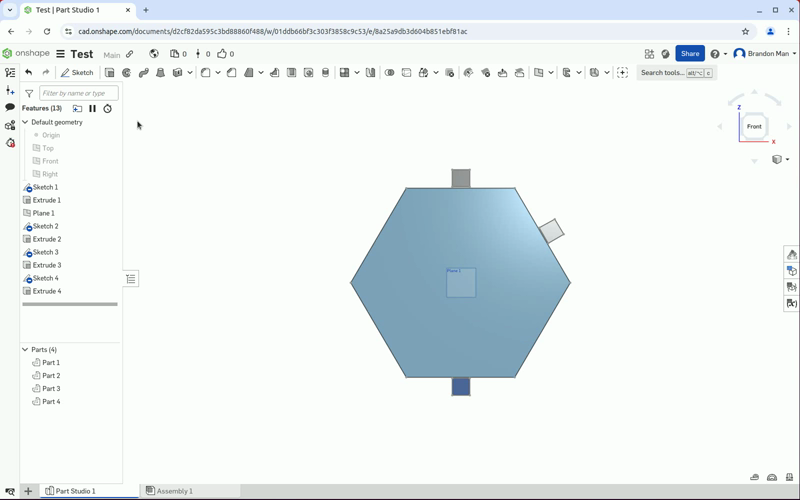
key(shift+h)
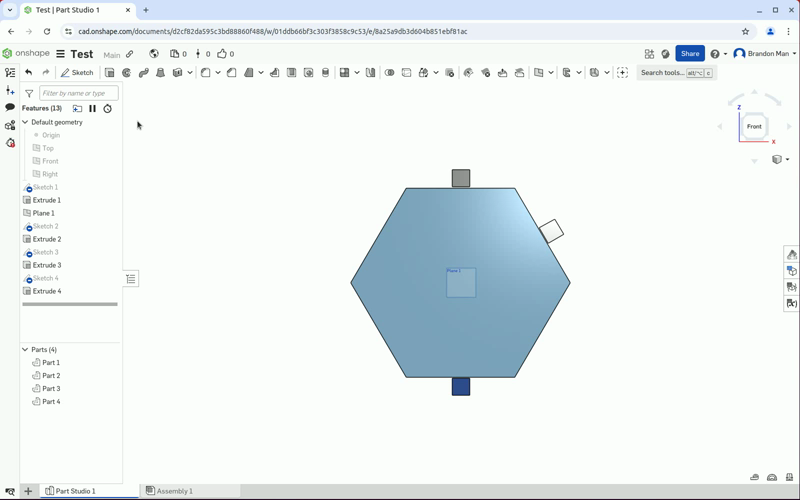
mouse_move(73, 189)
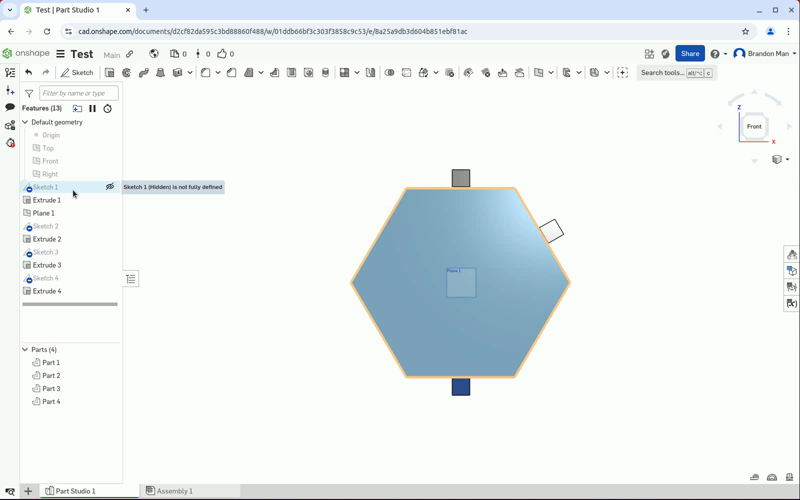
click(73, 189)
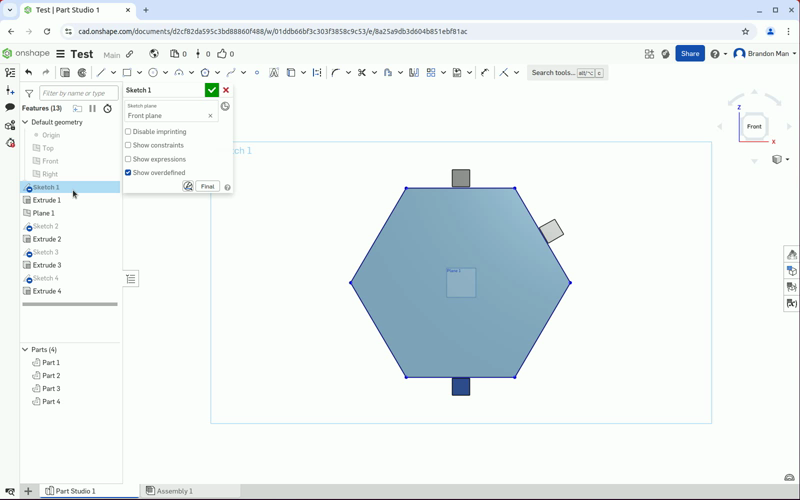
mouse_move(229, 92)
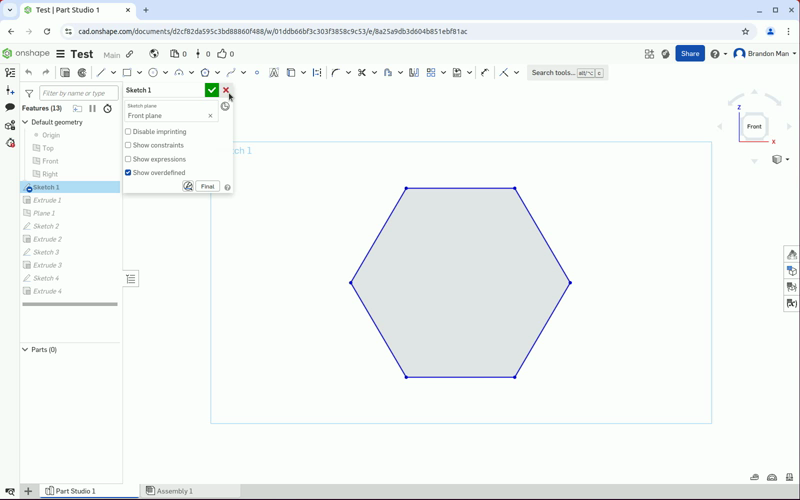
click(229, 92)
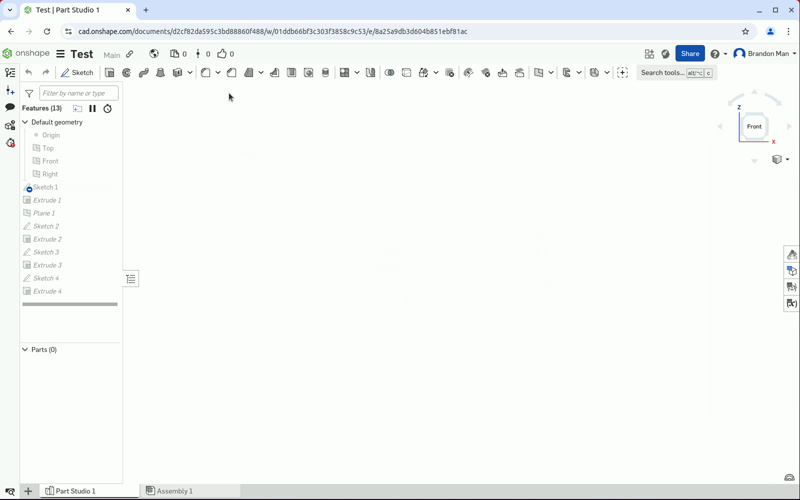
key(shift+s)
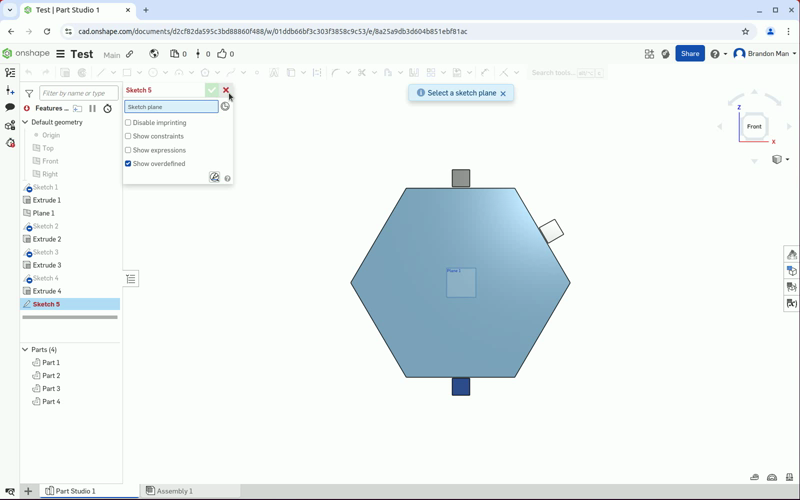
mouse_move(73, 215)
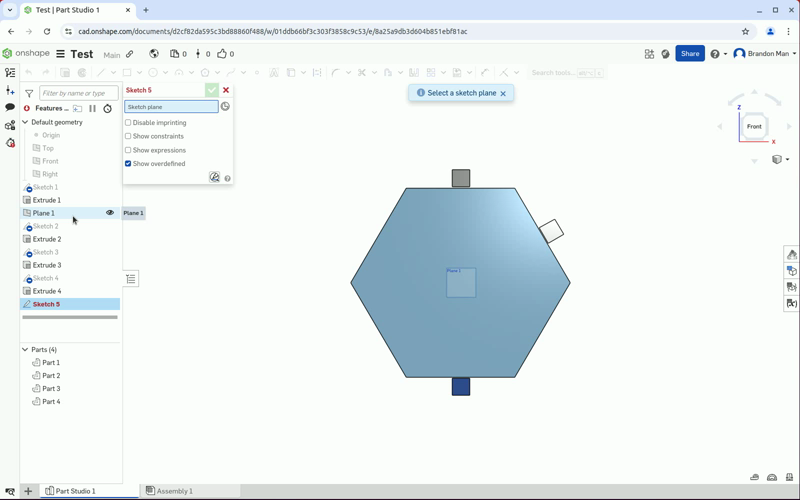
click(73, 215)
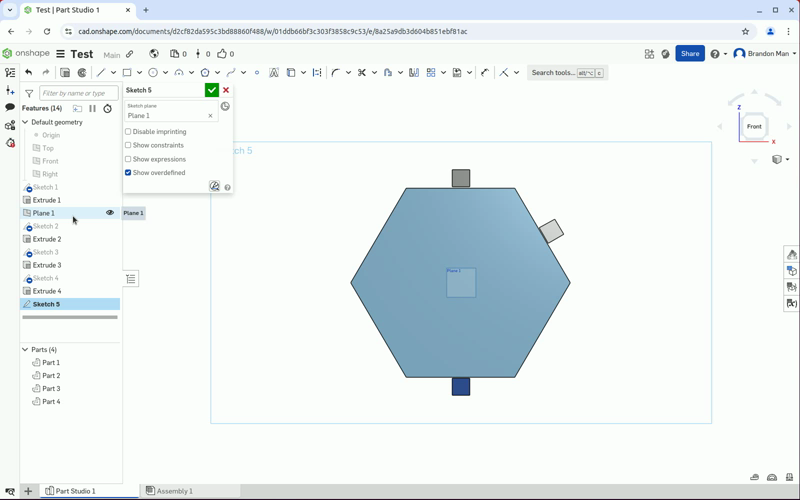
mouse_move(73, 352)
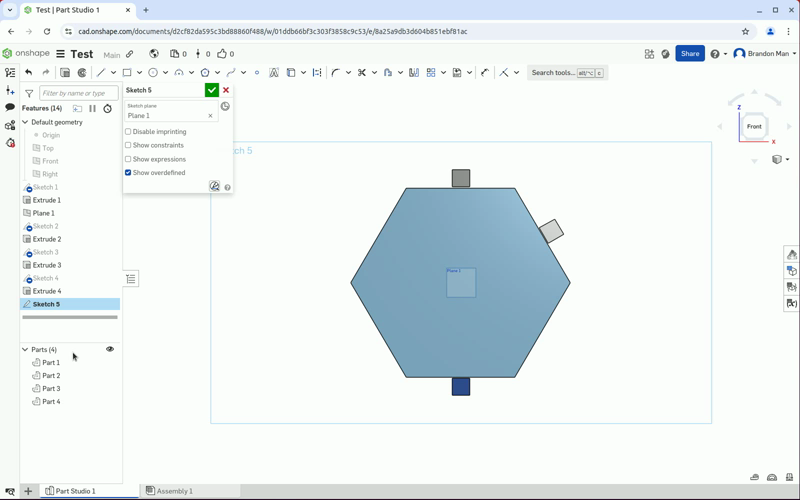
key(y)
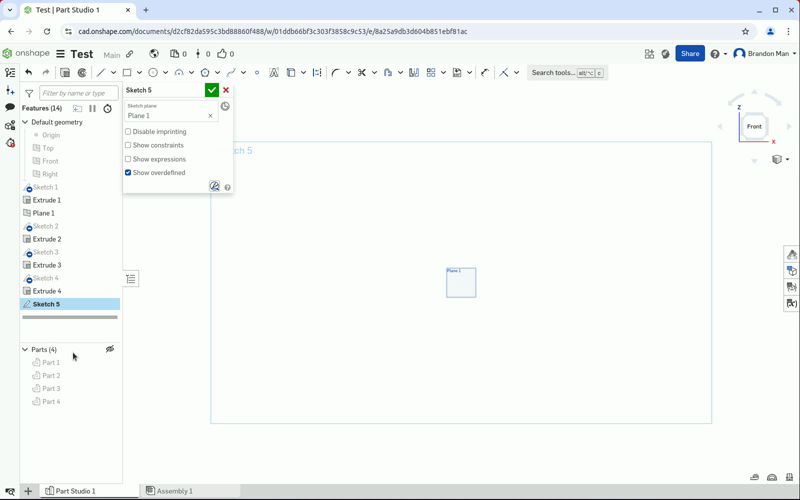
key(l)
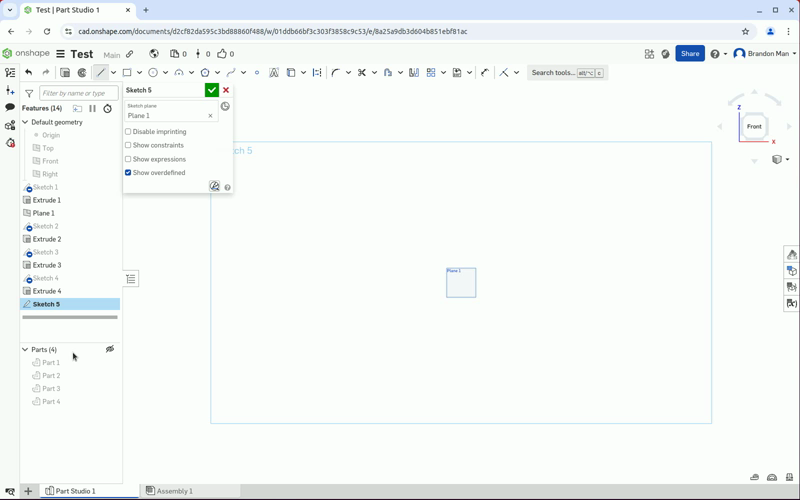
key_down(shift)
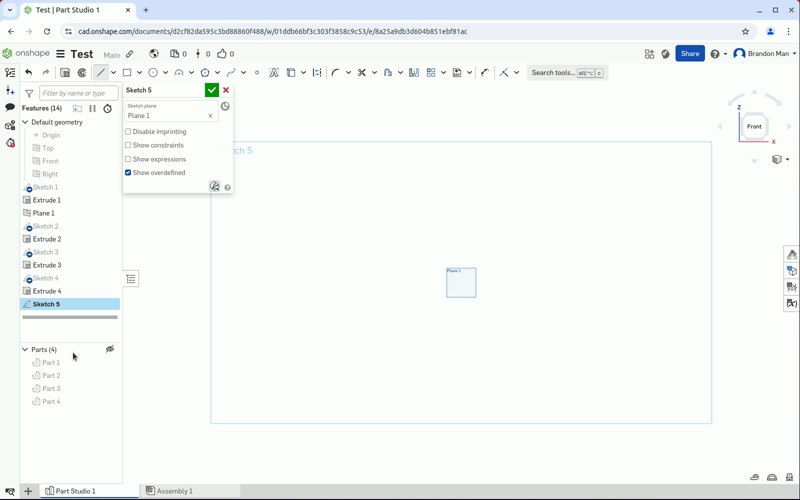
mouse_move(358, 233)
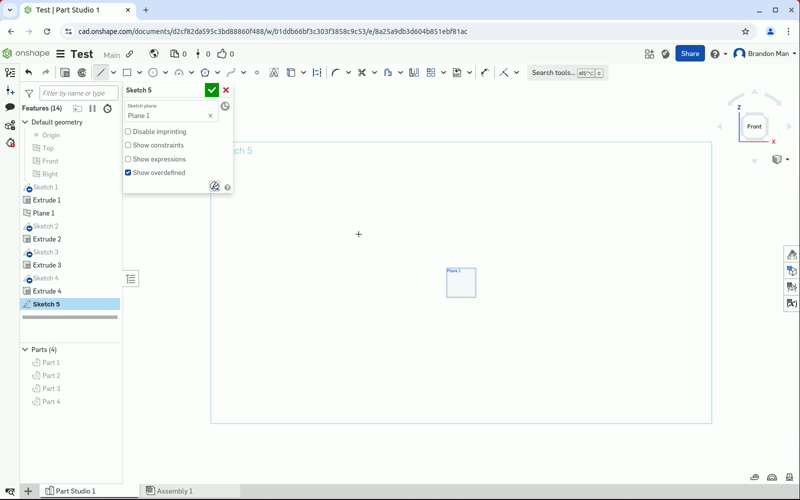
click(358, 233)
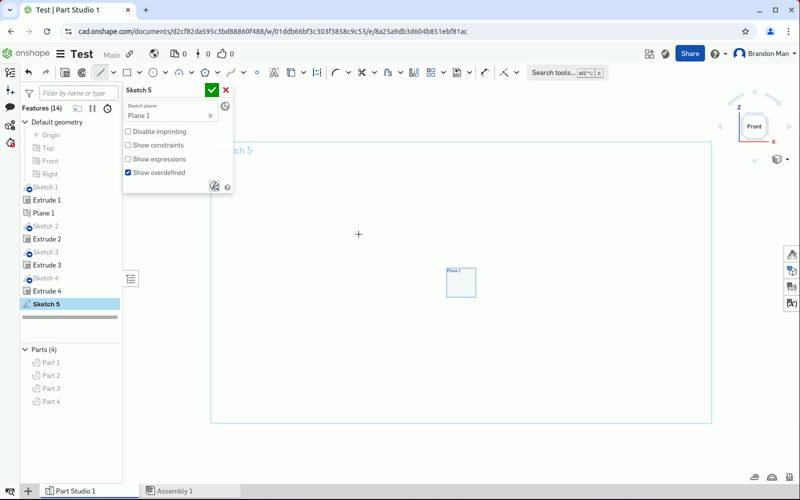
key_up(shift)
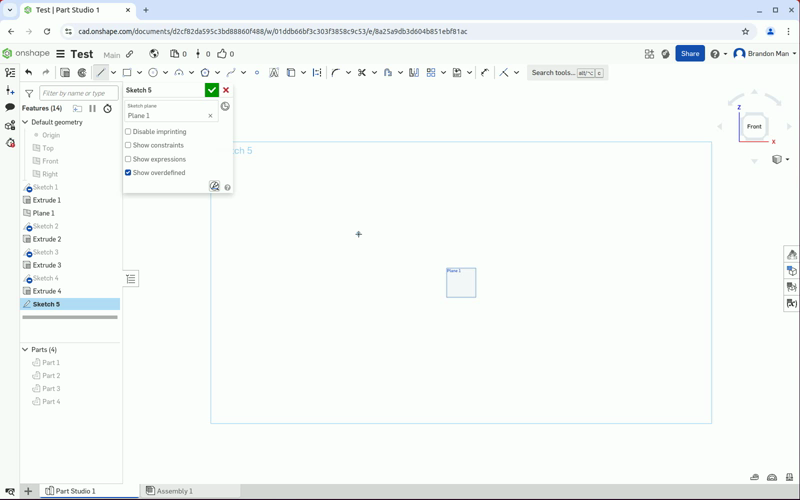
key_down(shift)
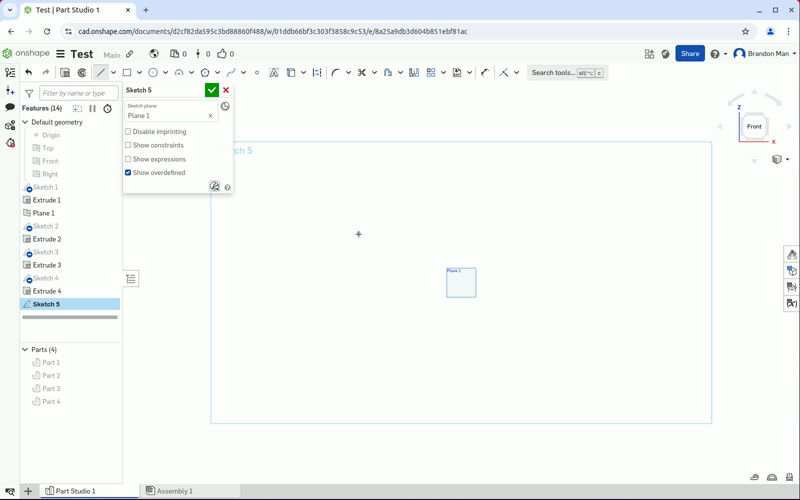
mouse_move(388, 233)
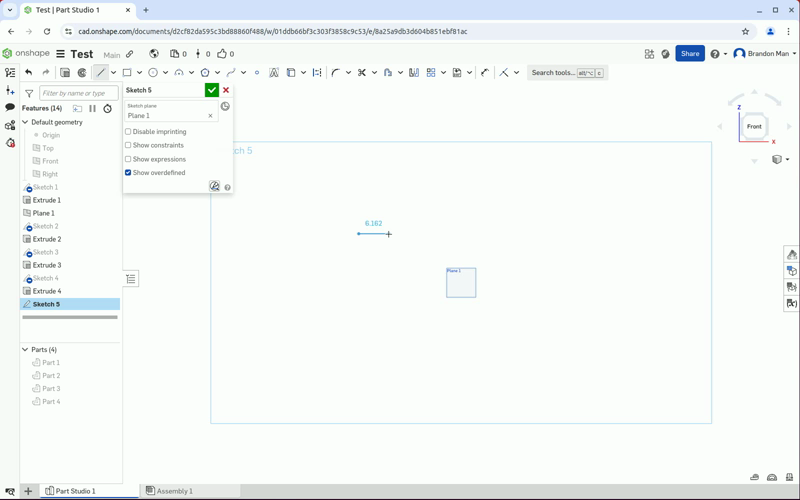
mouse_move(374, 242)
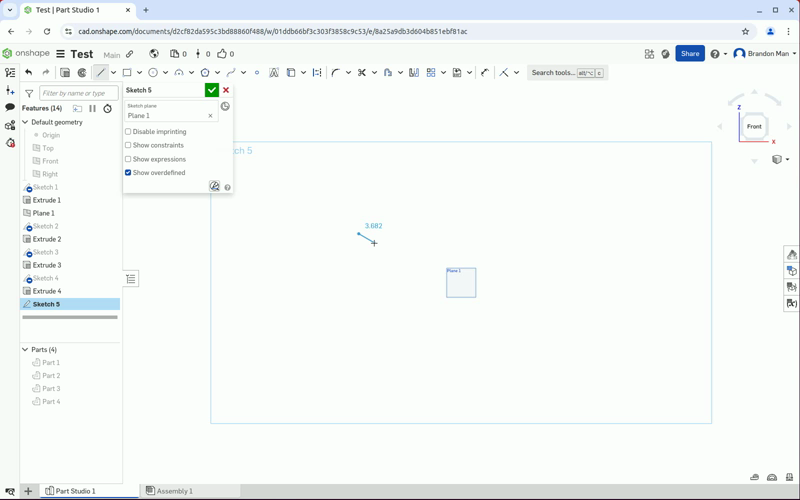
click(374, 242)
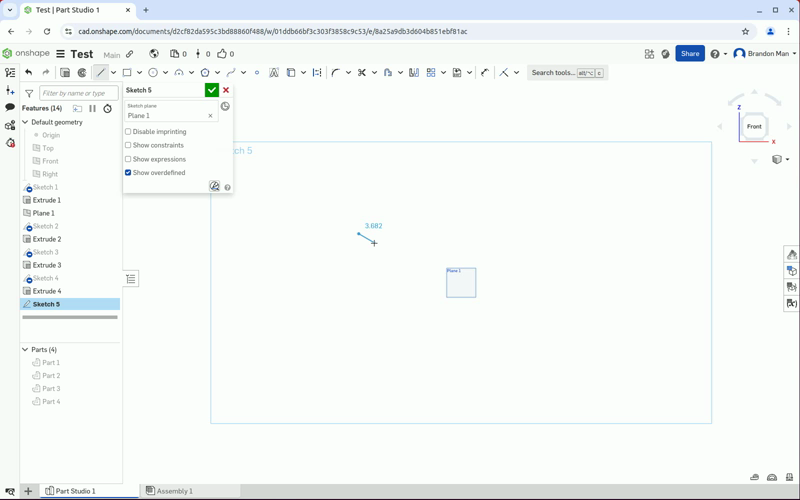
key_up(shift)
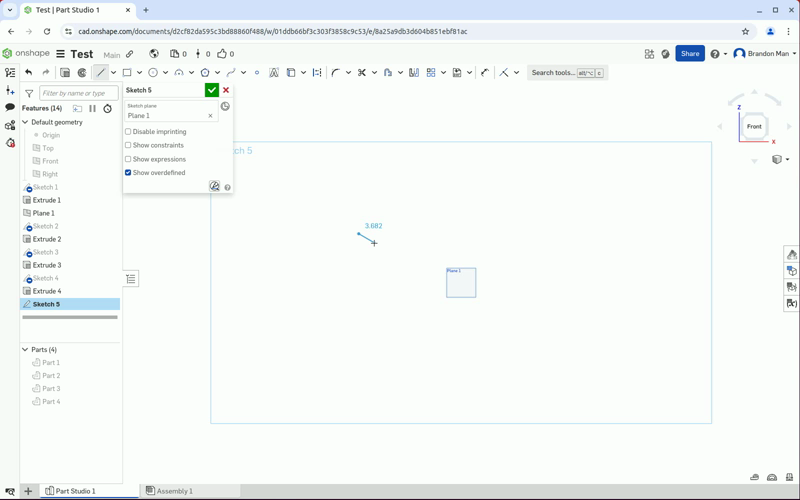
key_down(shift)
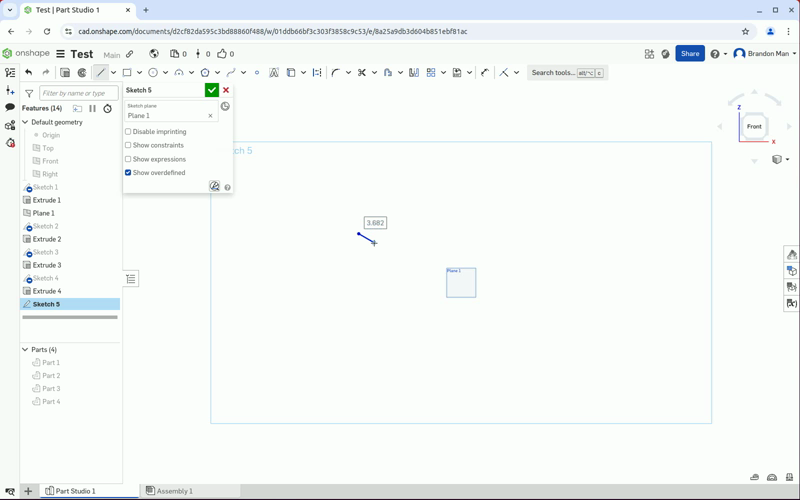
mouse_move(404, 242)
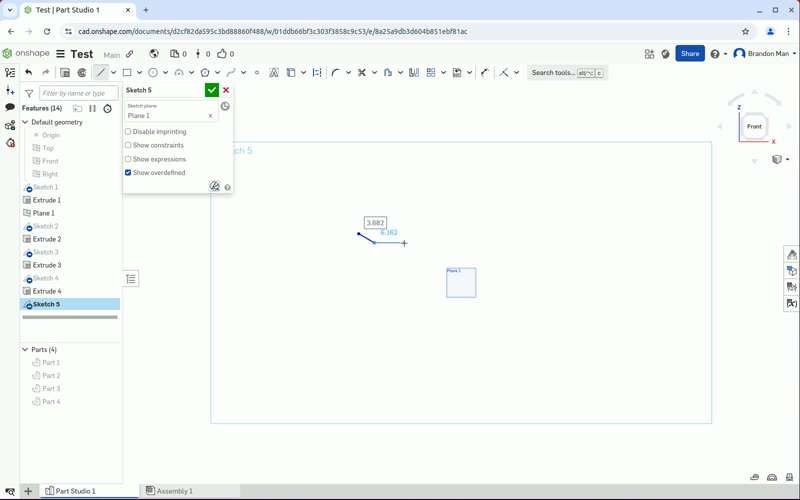
mouse_move(383, 227)
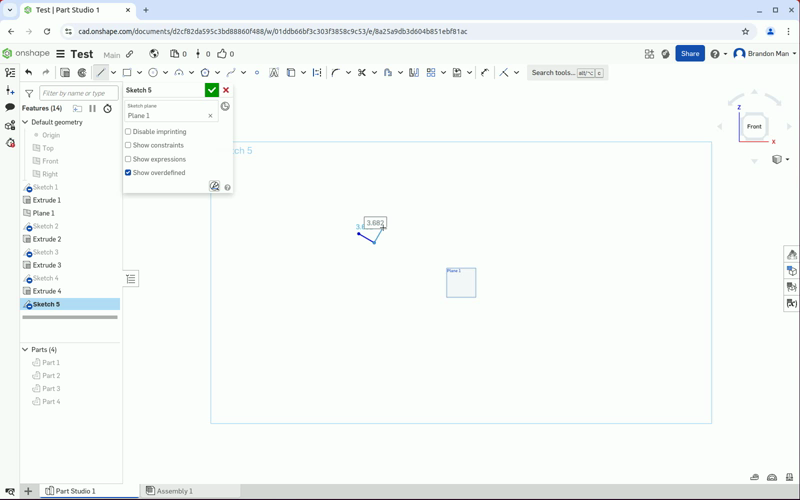
click(383, 227)
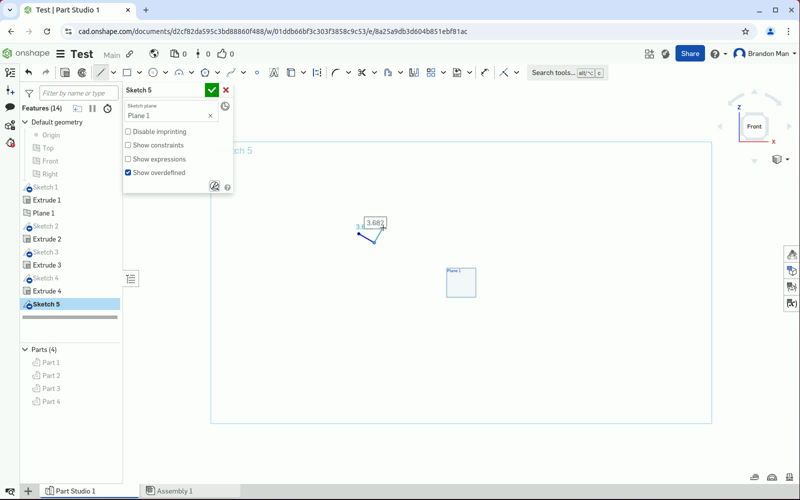
key_up(shift)
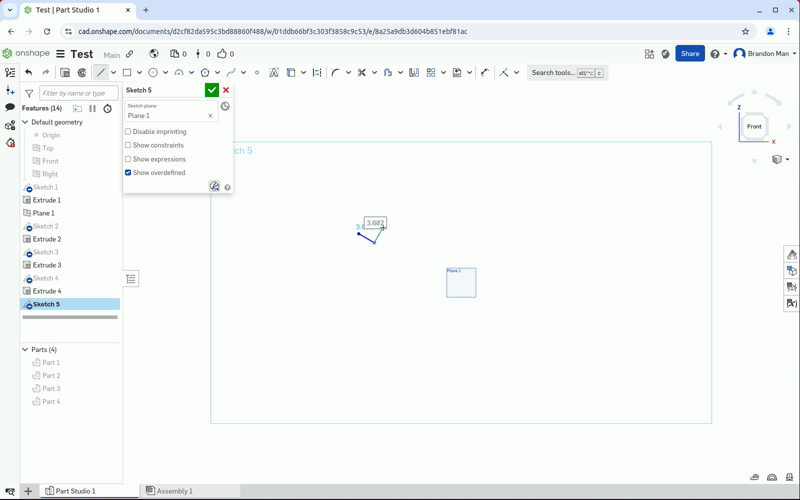
key_down(shift)
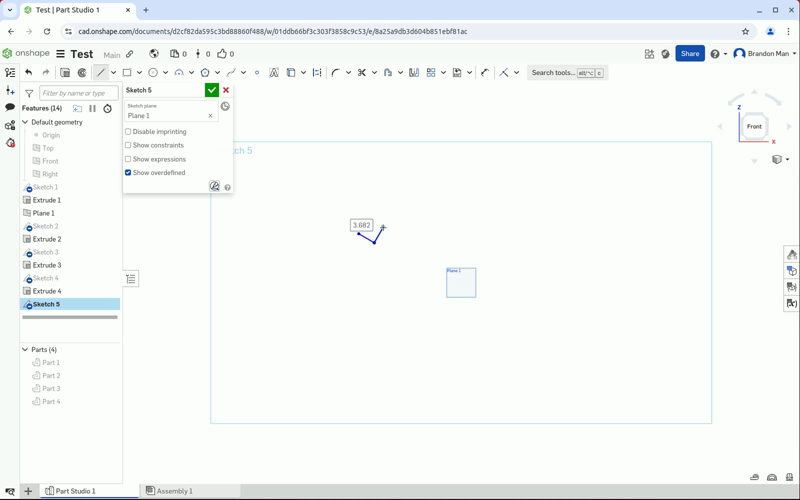
mouse_move(413, 227)
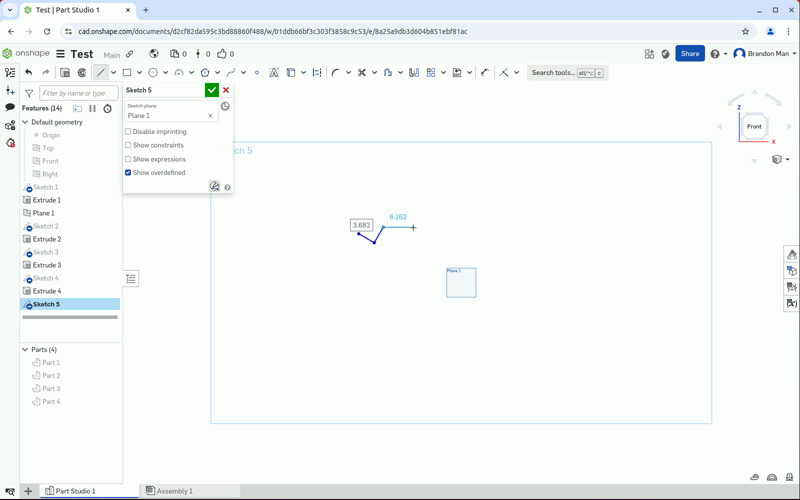
mouse_move(367, 218)
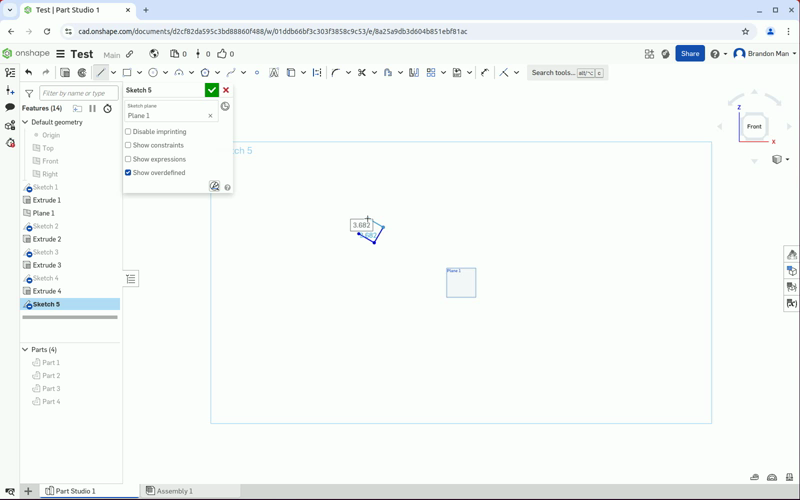
click(367, 218)
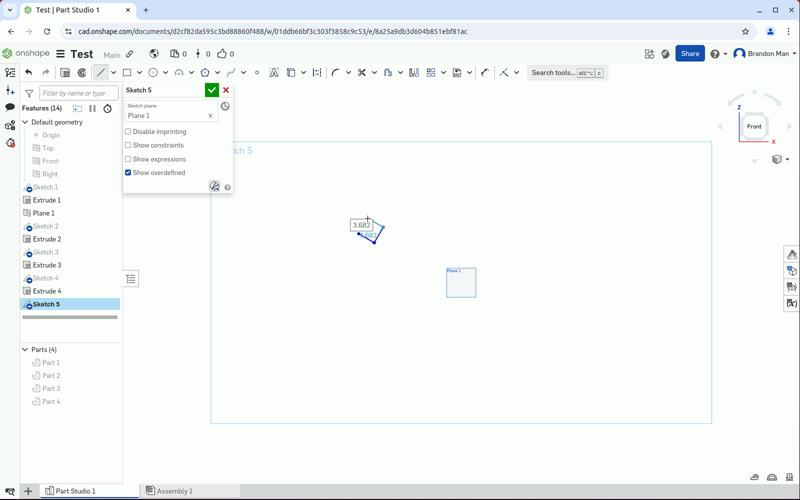
key_up(shift)
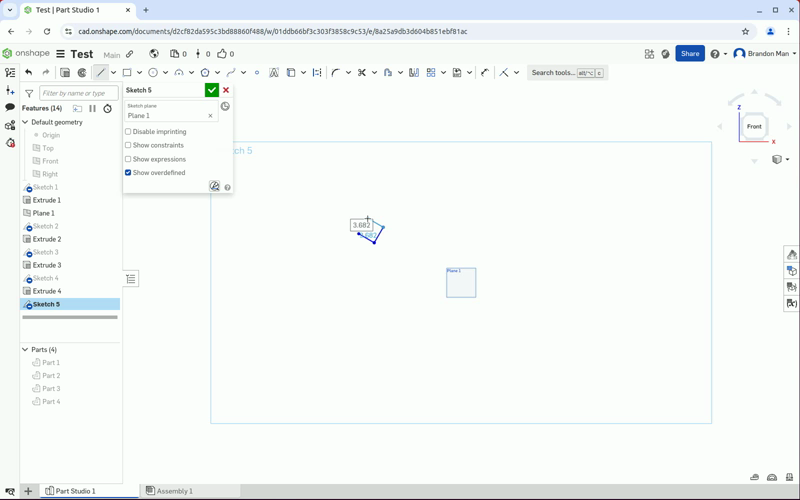
mouse_move(397, 218)
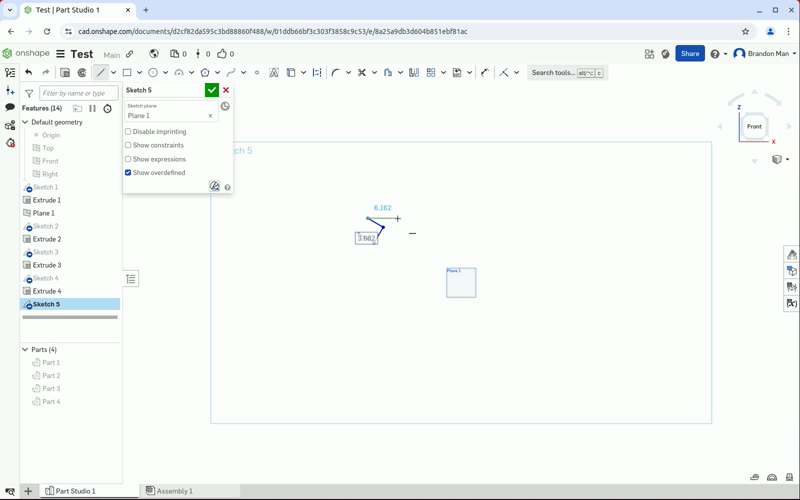
key_down(shift)
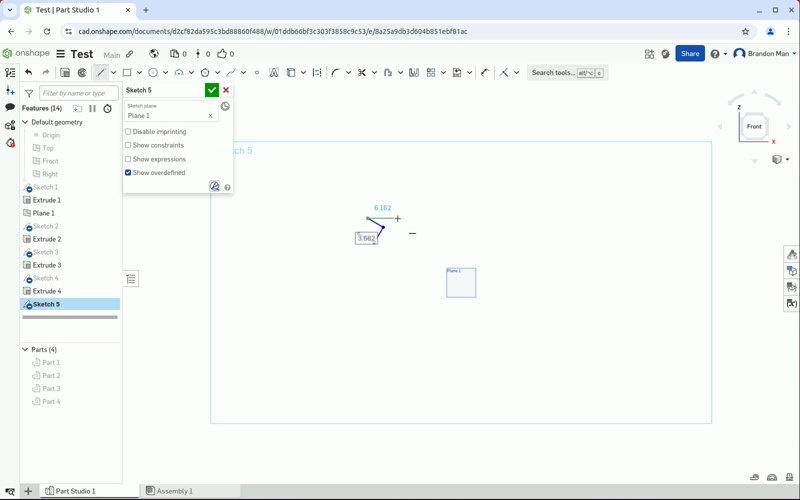
mouse_move(358, 233)
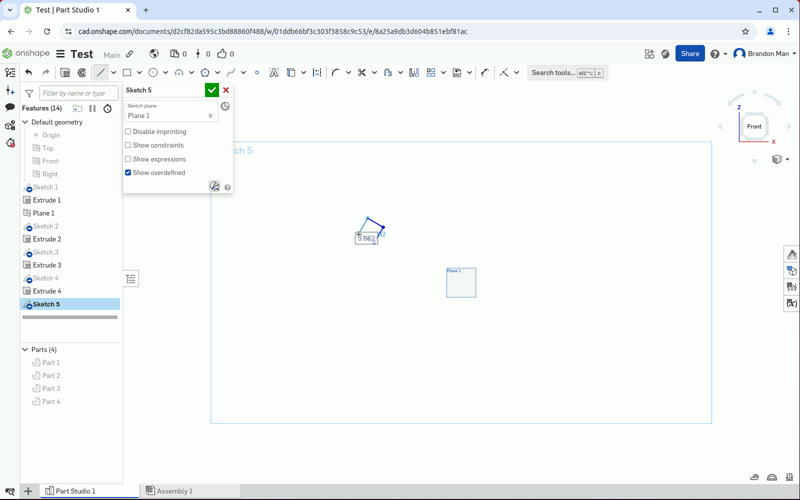
key_up(shift)
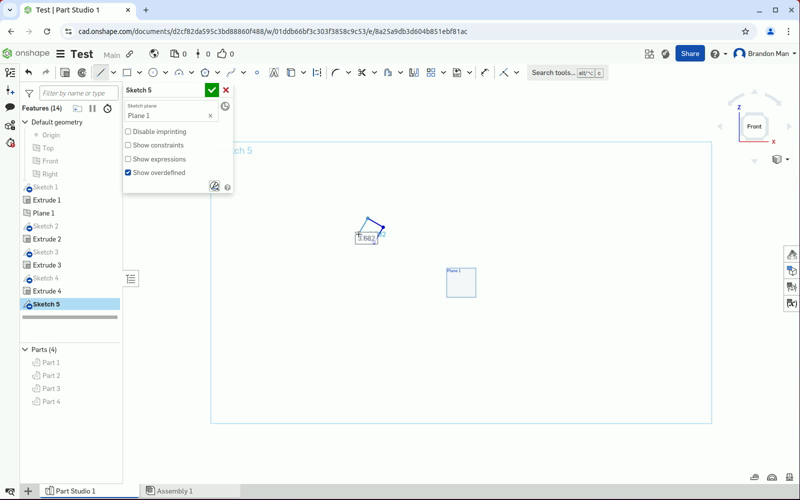
click(358, 233)
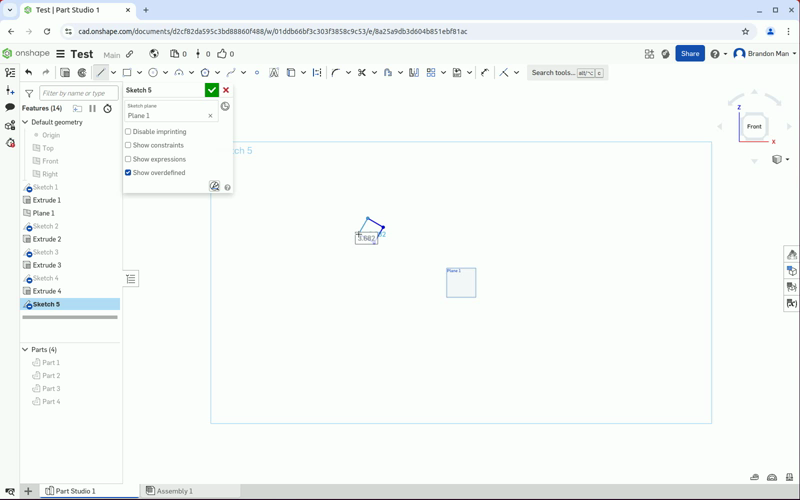
key(esc)
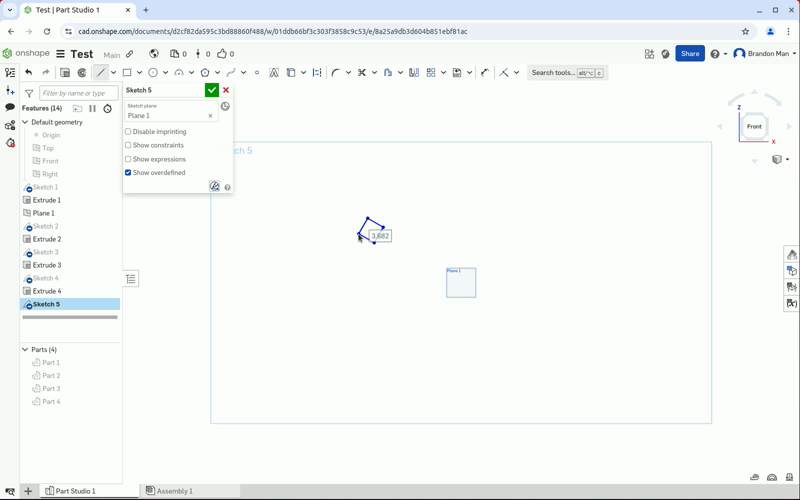
mouse_move(370, 238)
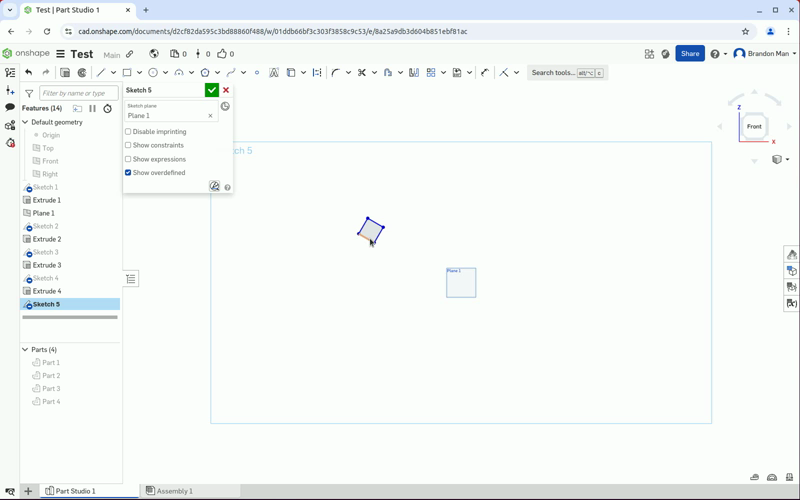
scroll(6)
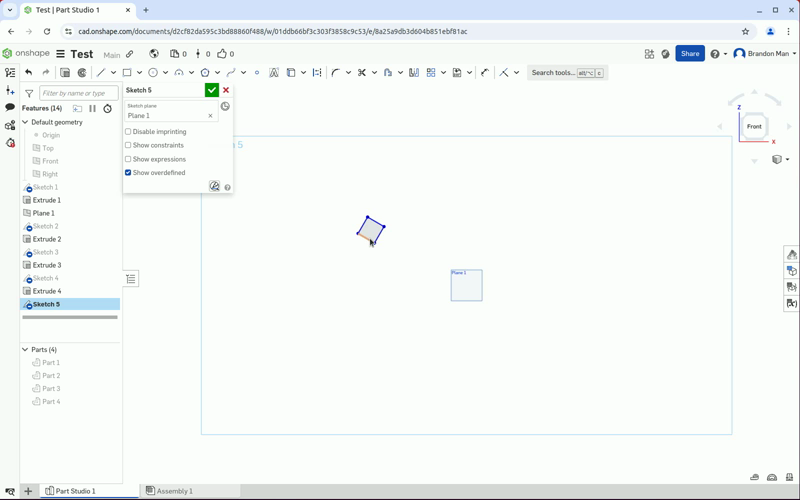
scroll(6)
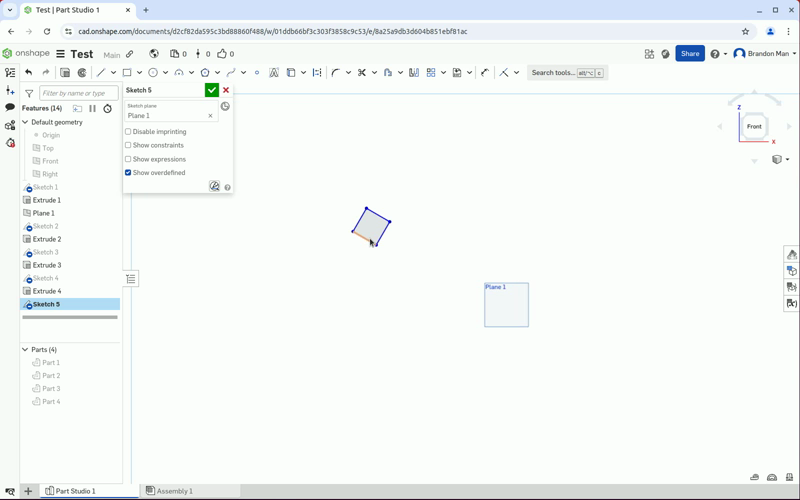
scroll(6)
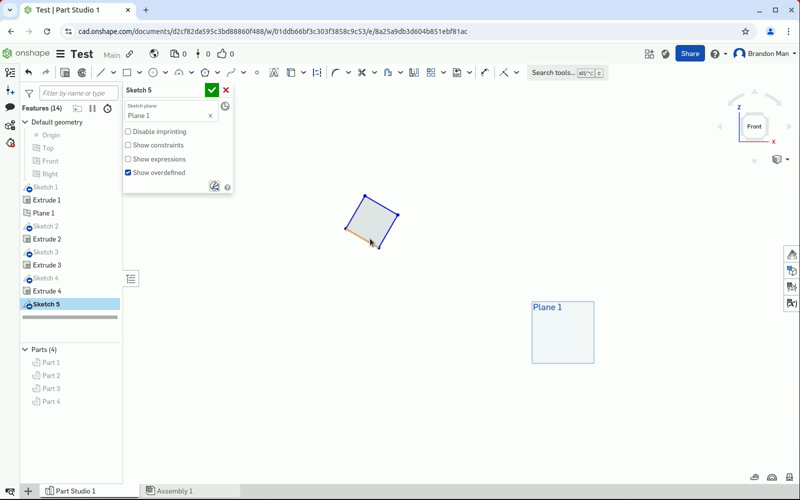
scroll(6)
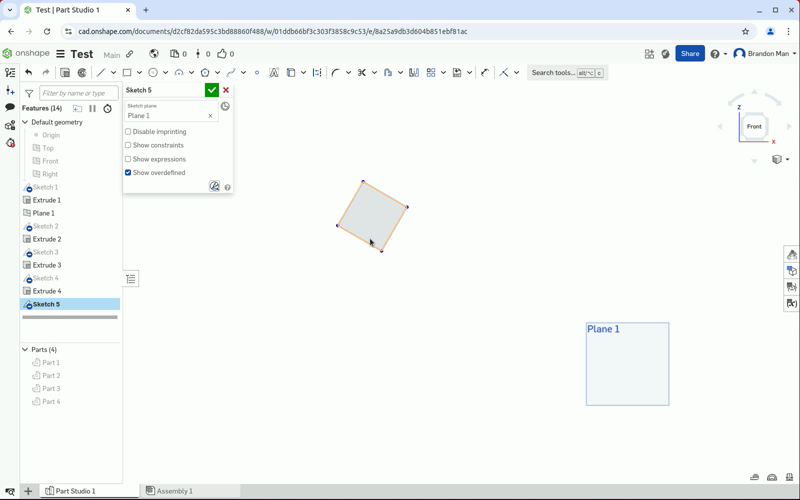
scroll(6)
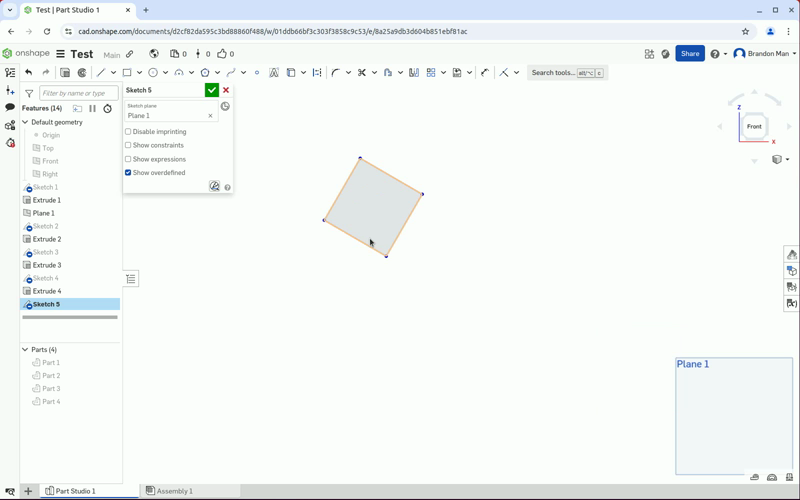
scroll(6)
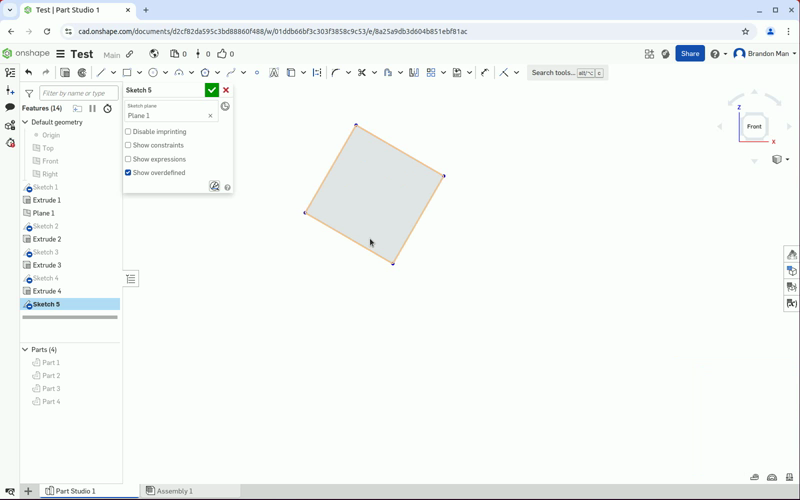
scroll(6)
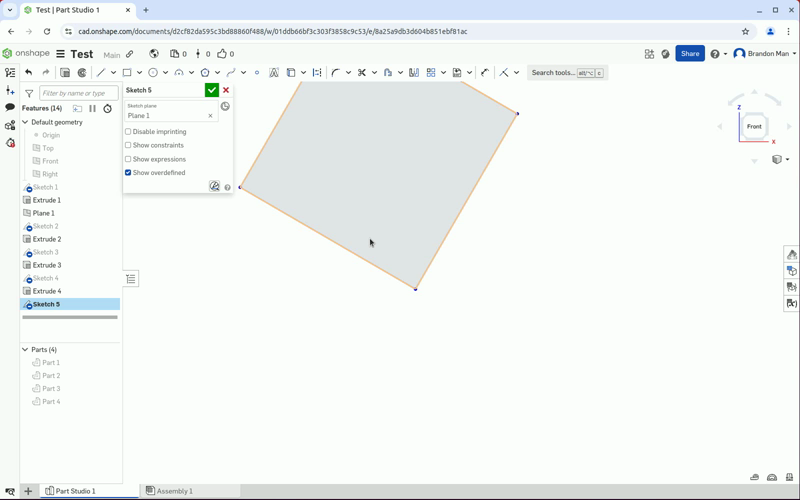
click(370, 238)
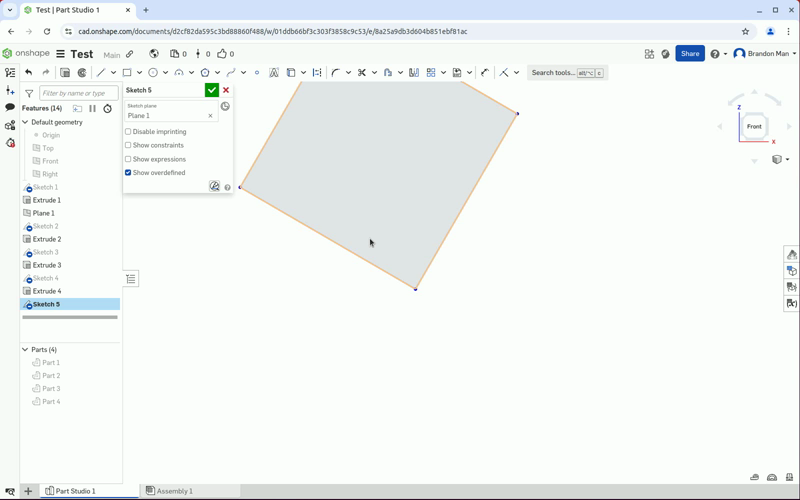
scroll(-6)
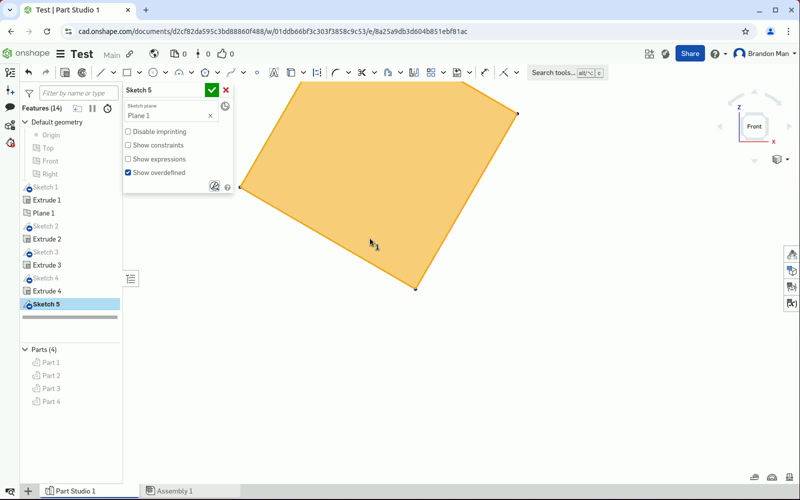
scroll(-6)
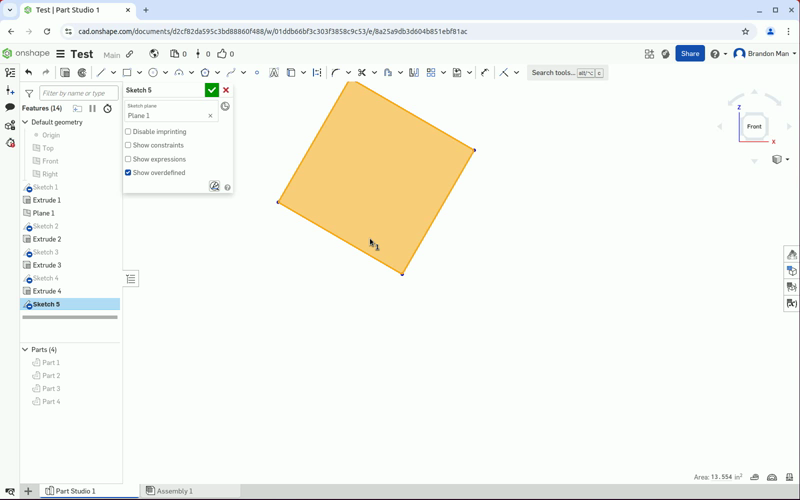
scroll(-6)
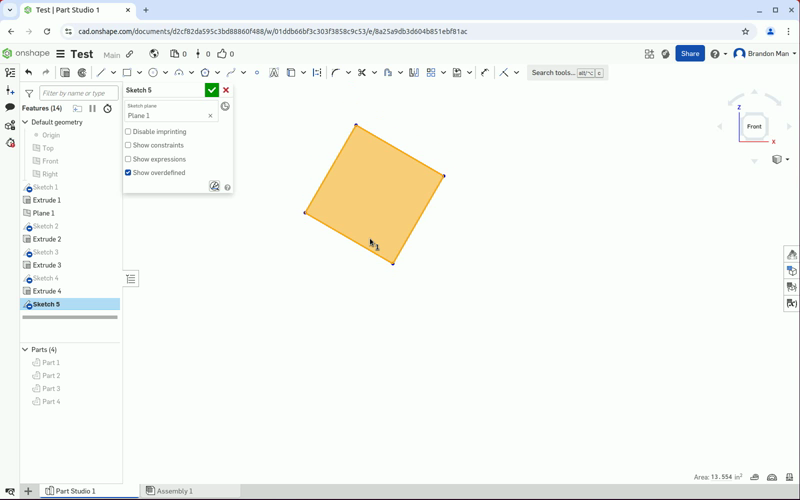
scroll(-6)
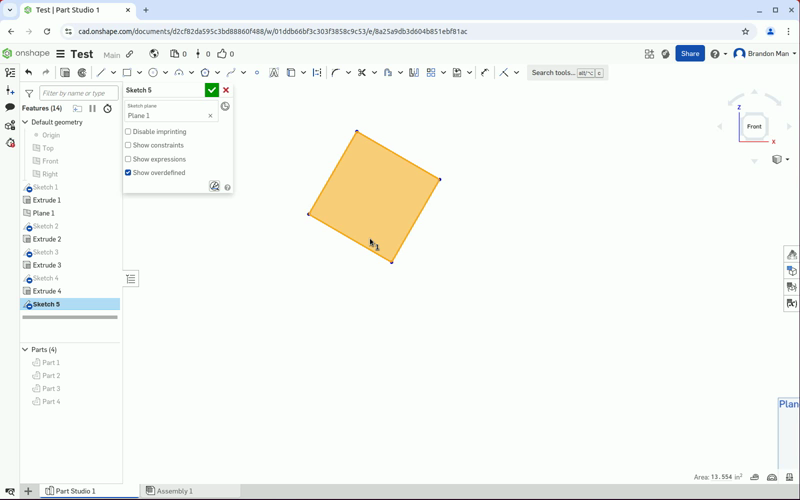
scroll(-6)
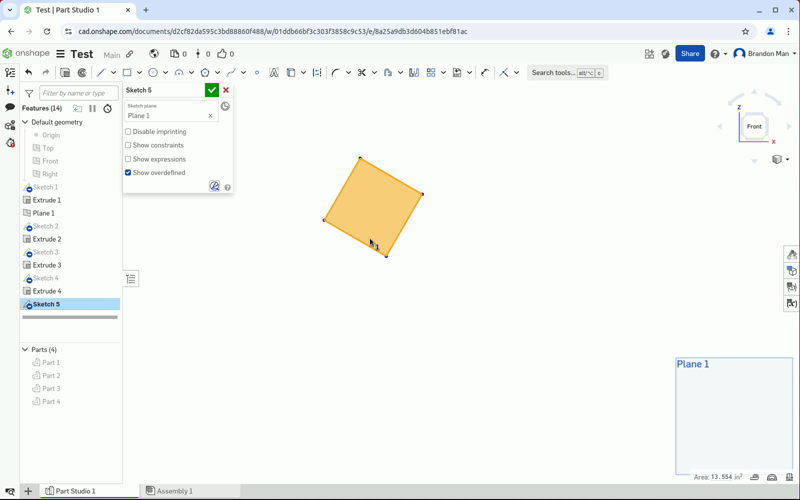
scroll(-6)
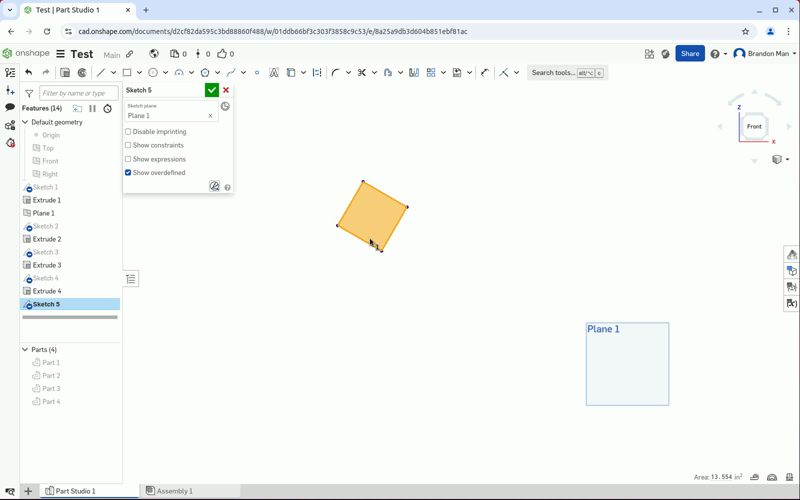
scroll(-6)
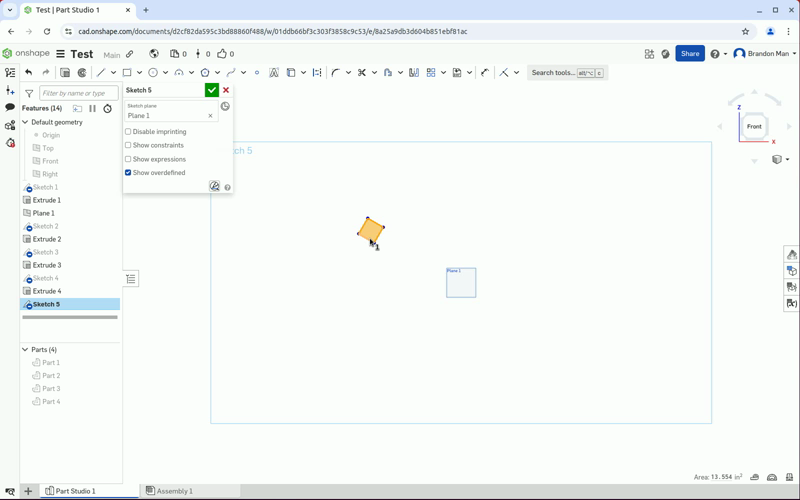
mouse_move(73, 352)
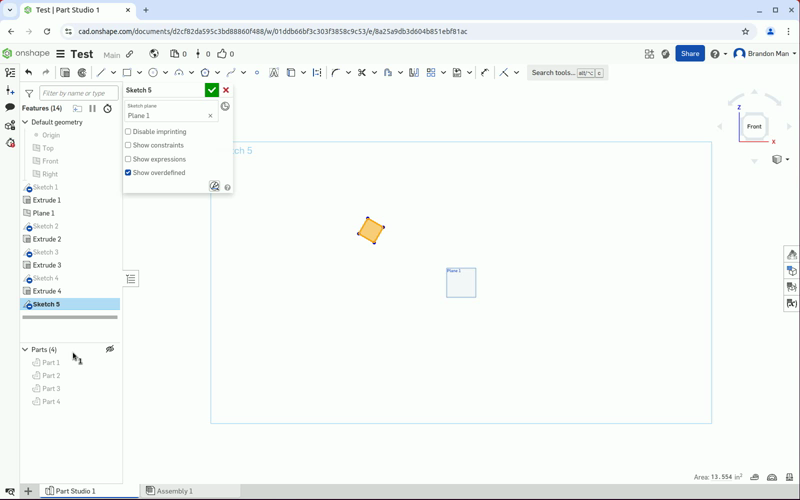
key(shift+y)
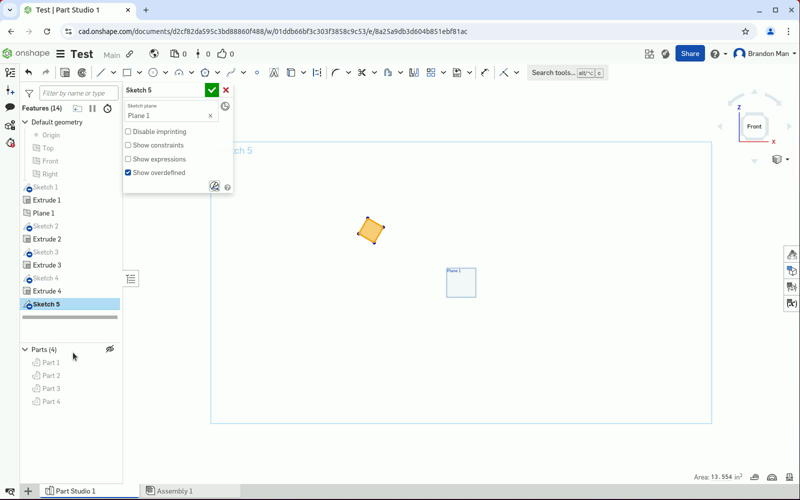
key(shift+e)
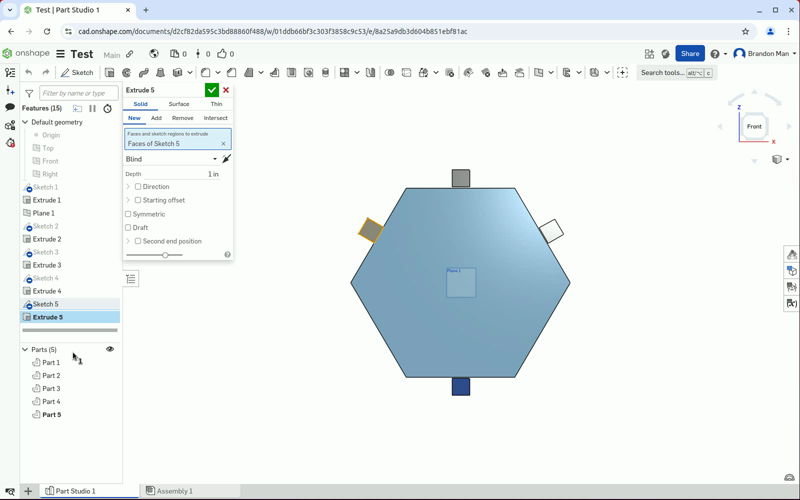
mouse_move(143, 106)
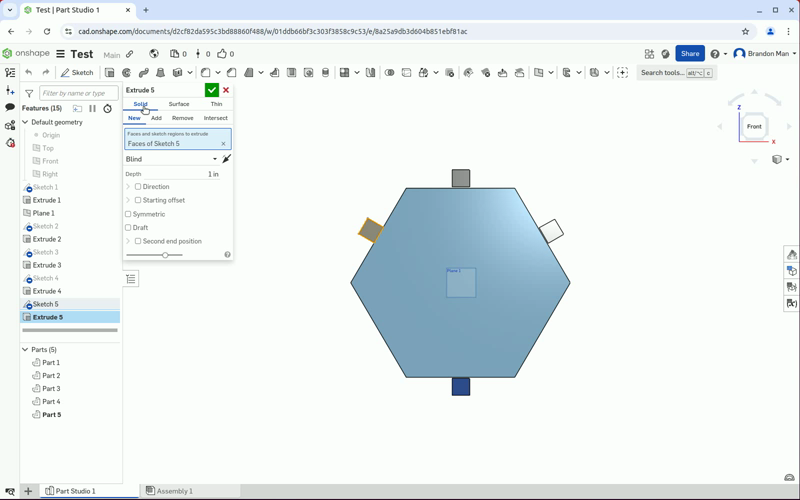
click(143, 106)
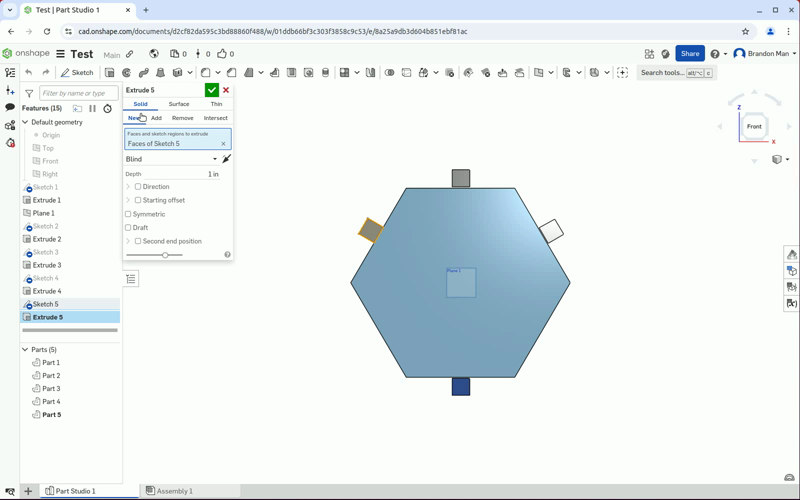
mouse_move(137, 120)
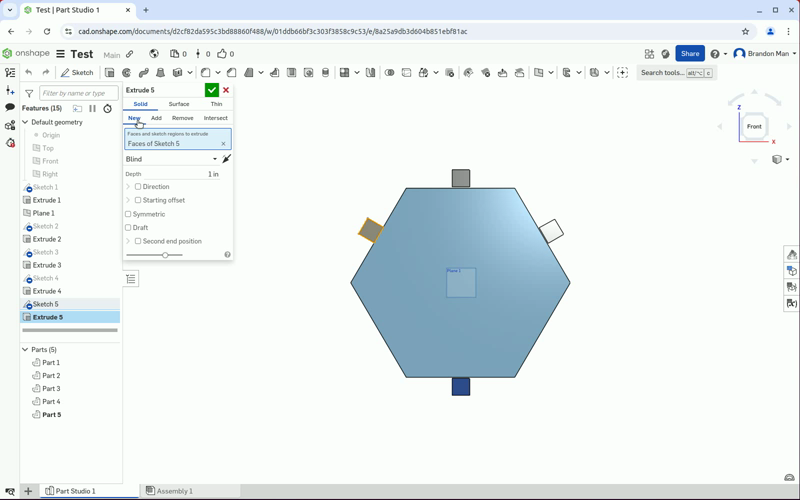
click(137, 120)
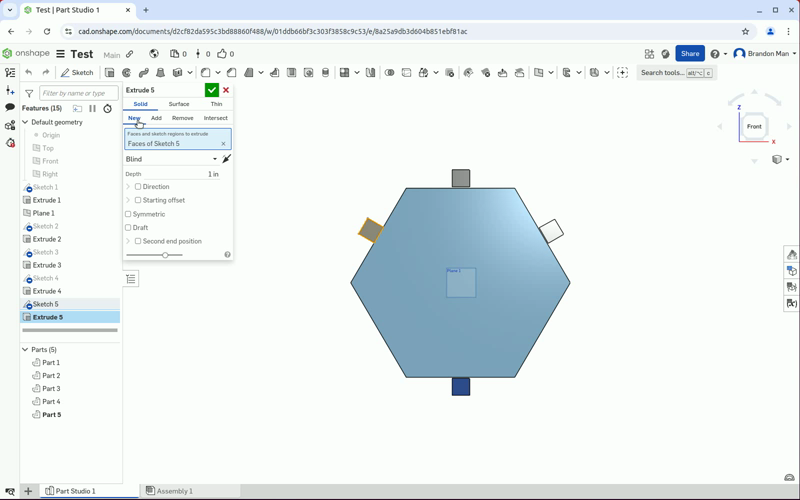
key(tab, 4)
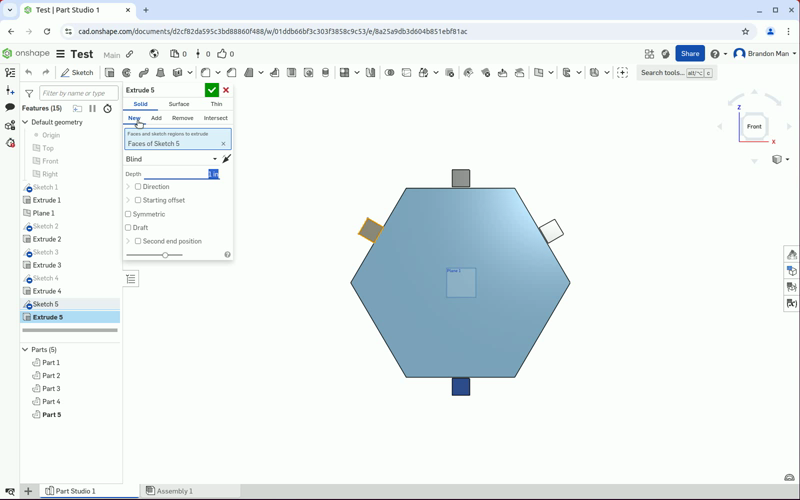
text(-4.092)
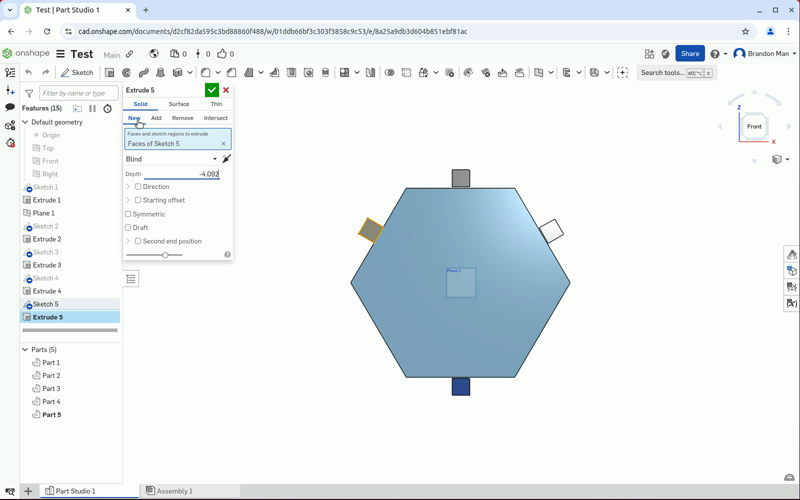
key(enter)
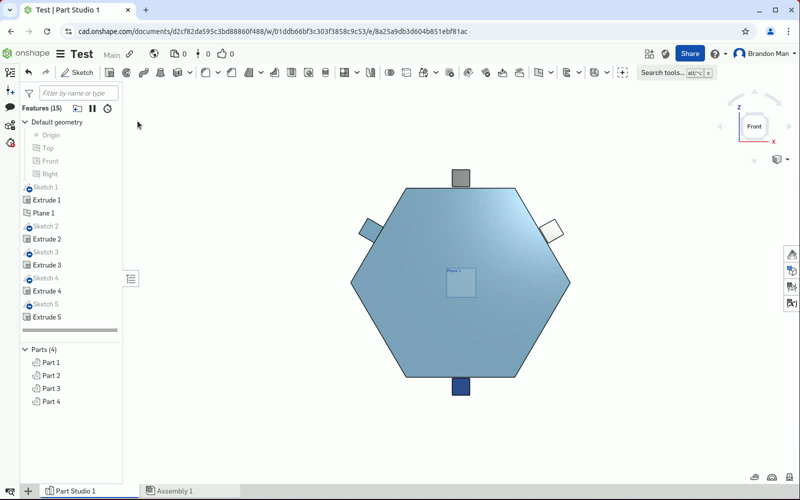
key(shift+h)
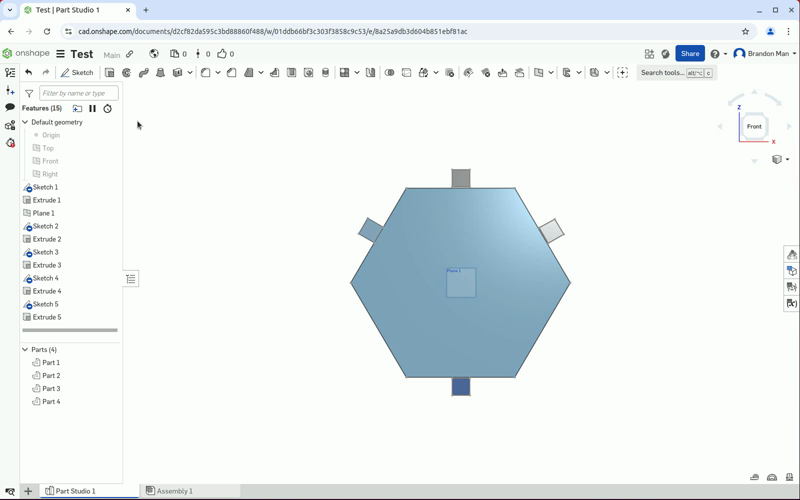
key(shift+h)
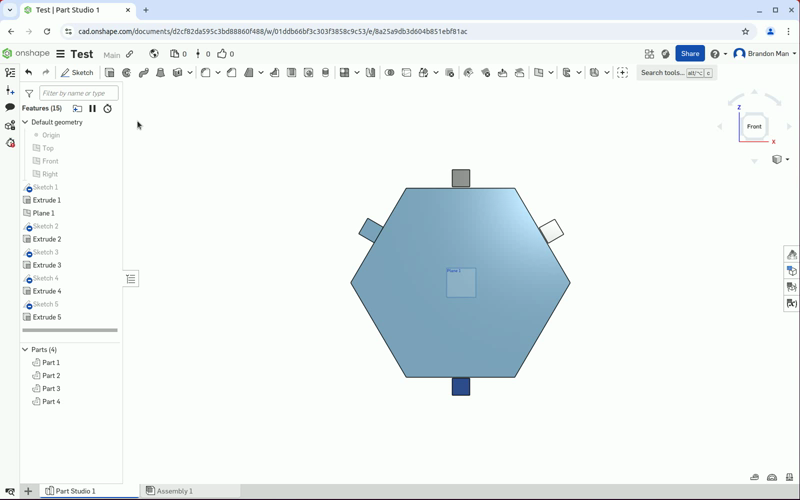
mouse_move(73, 189)
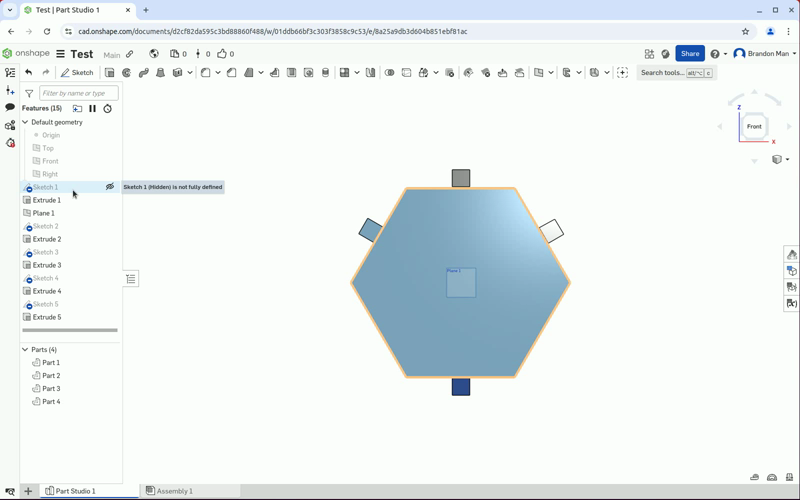
click(73, 189)
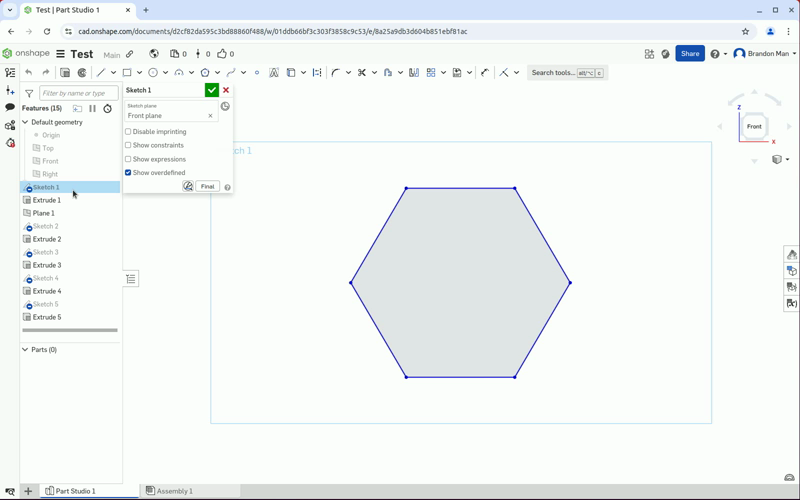
mouse_move(229, 92)
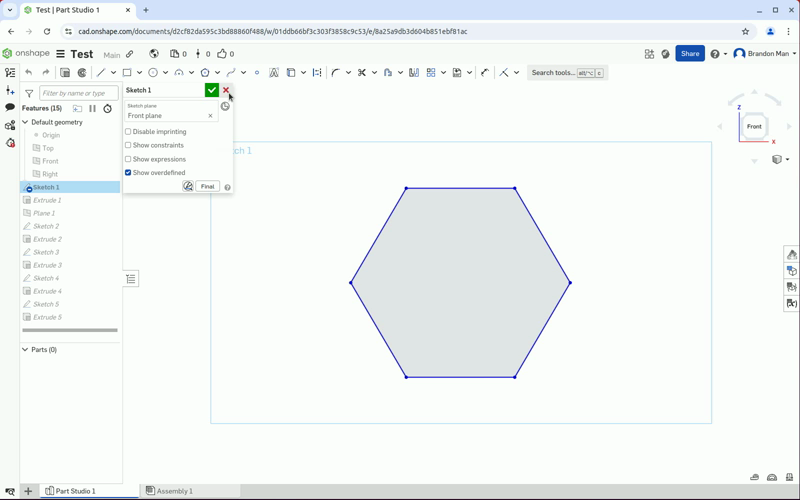
click(229, 92)
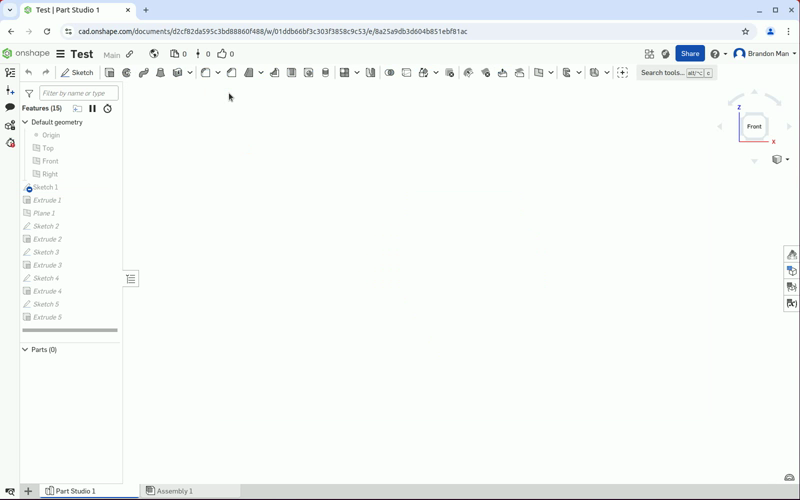
key(shift+s)
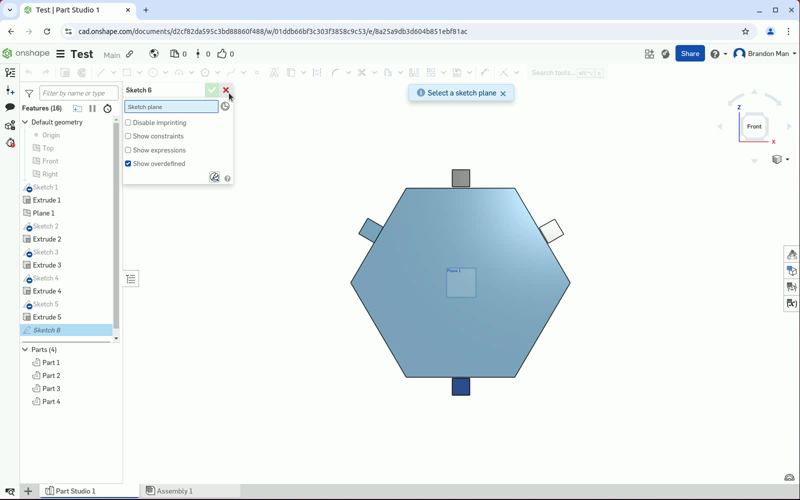
mouse_move(69, 215)
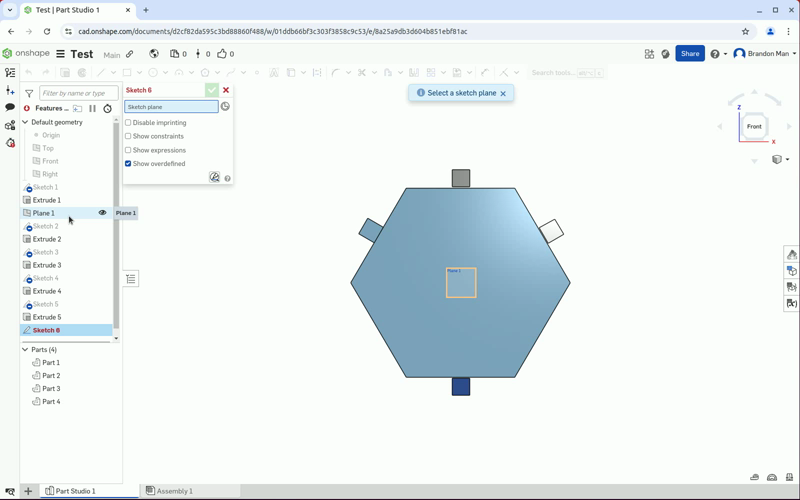
click(69, 215)
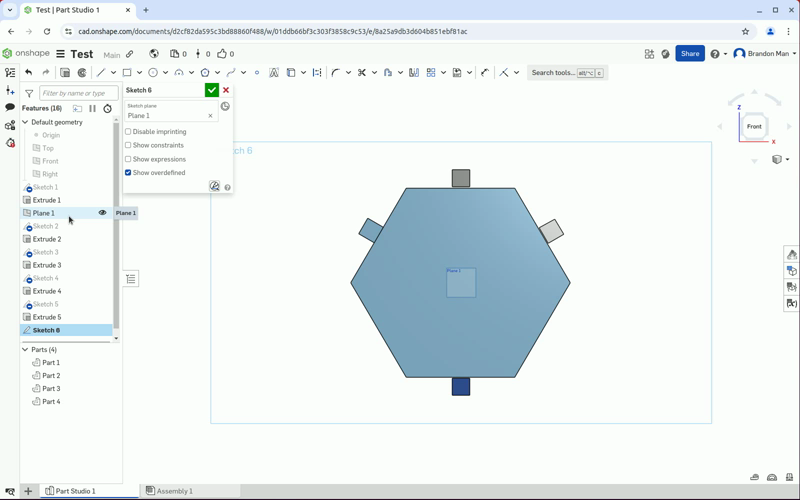
mouse_move(73, 352)
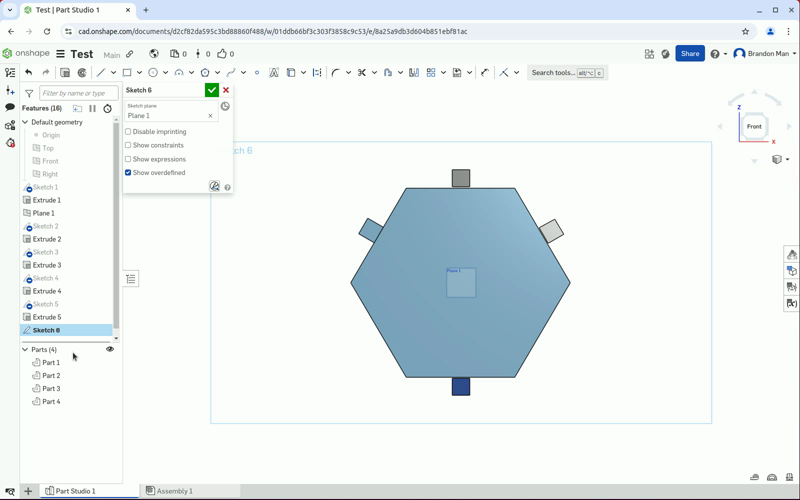
key(y)
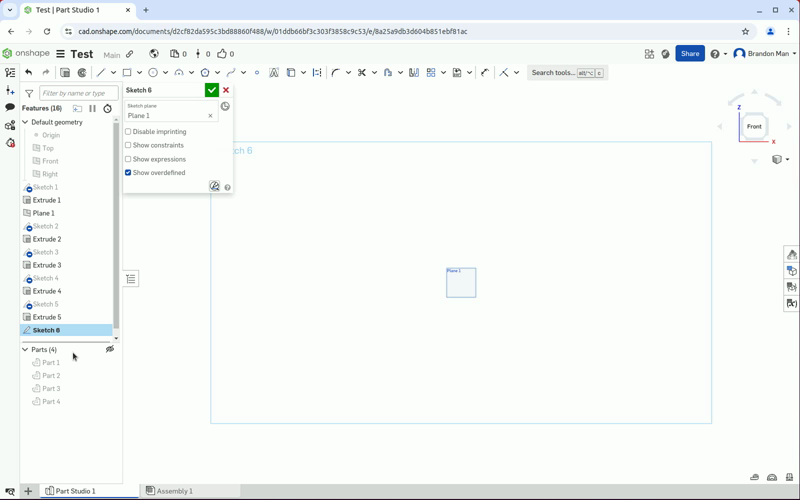
key(l)
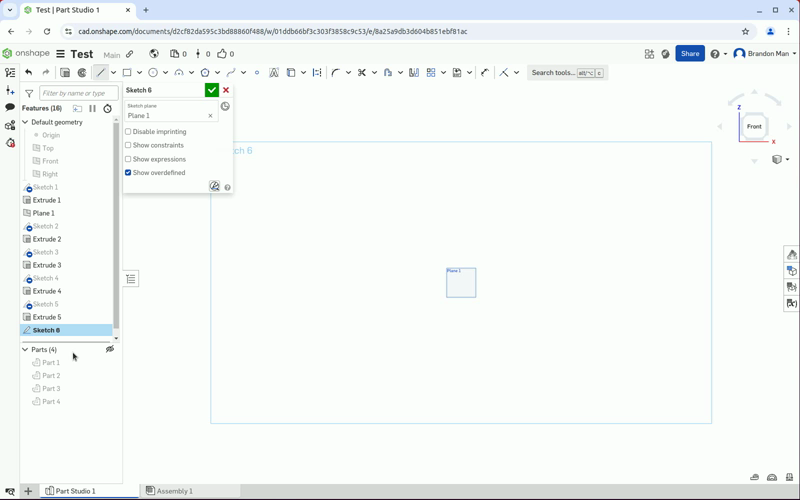
key_down(shift)
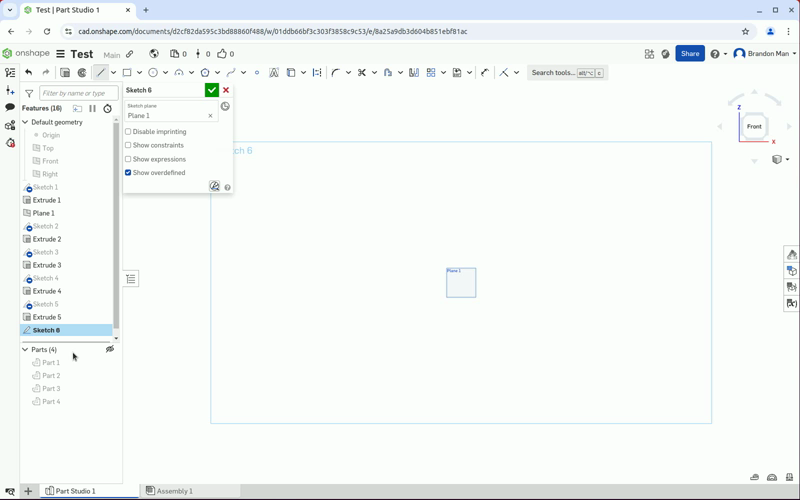
mouse_move(358, 332)
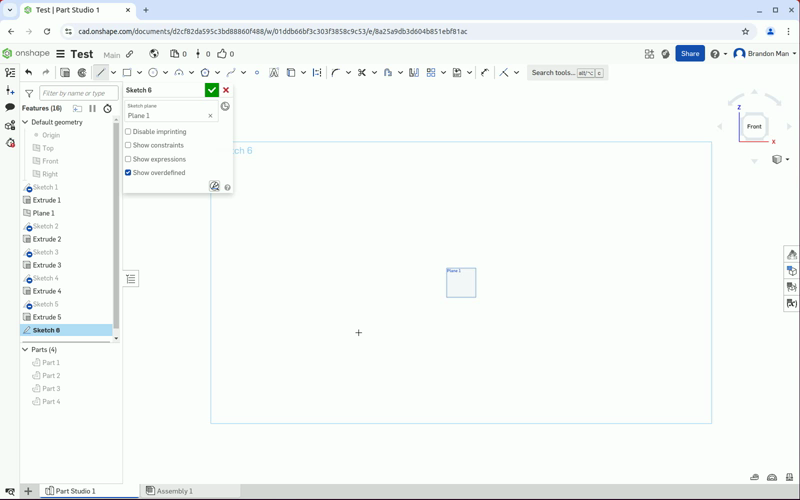
click(358, 332)
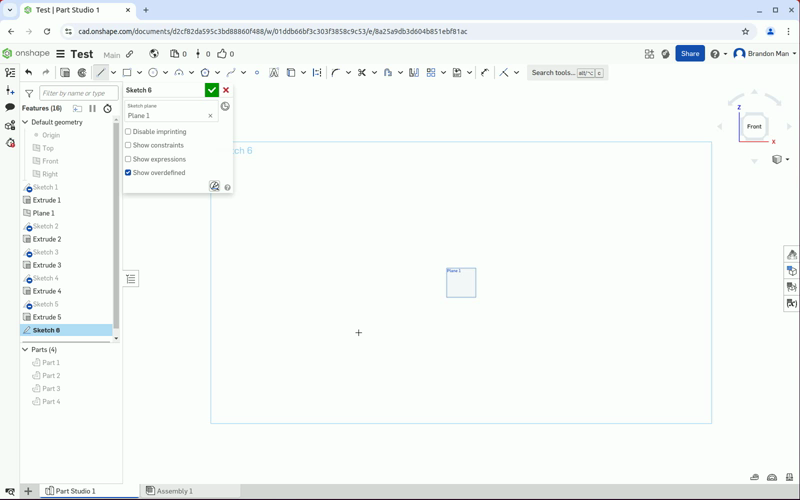
key_up(shift)
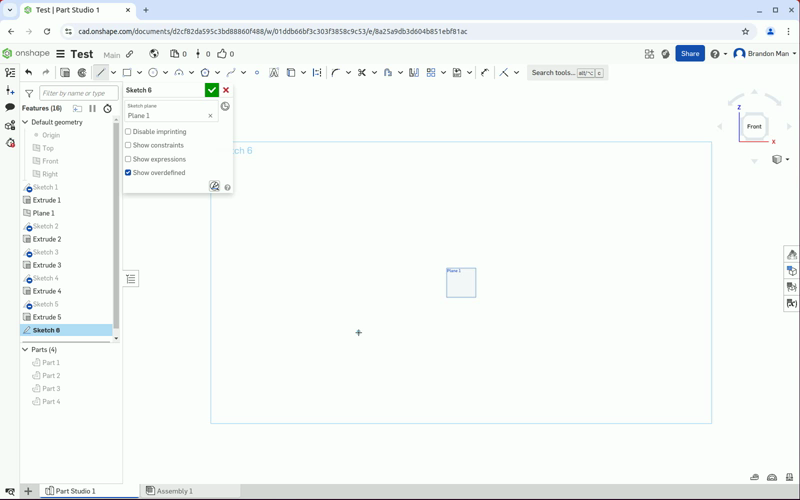
key_down(shift)
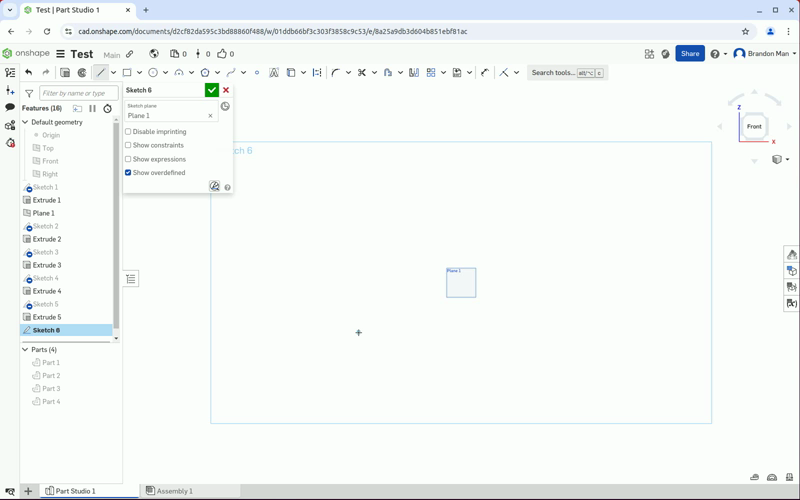
mouse_move(388, 332)
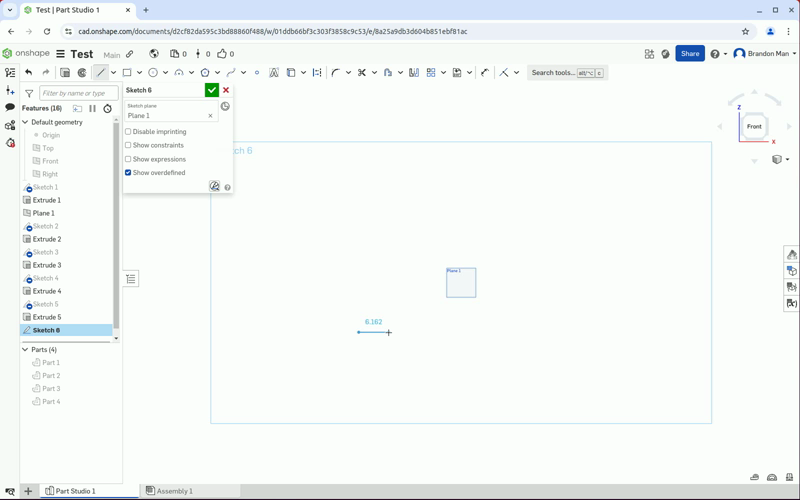
mouse_move(367, 347)
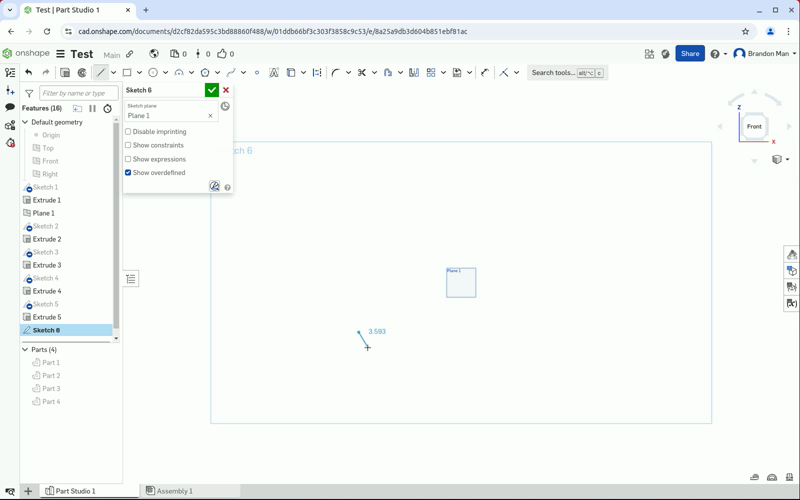
click(367, 347)
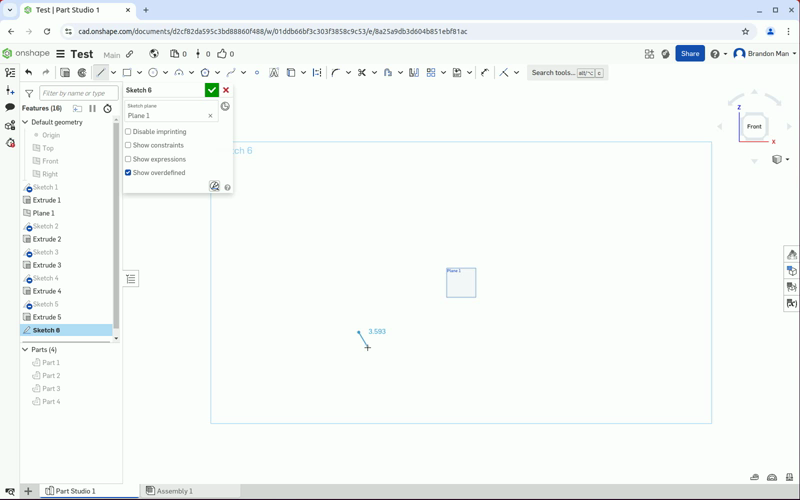
key_up(shift)
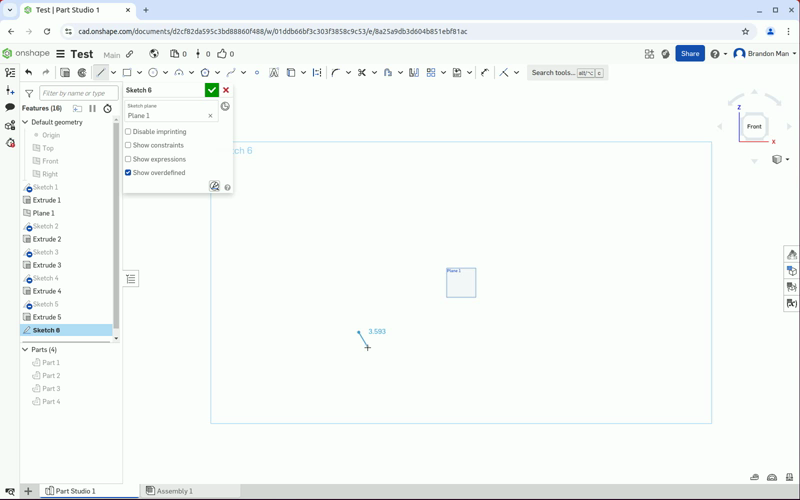
key_down(shift)
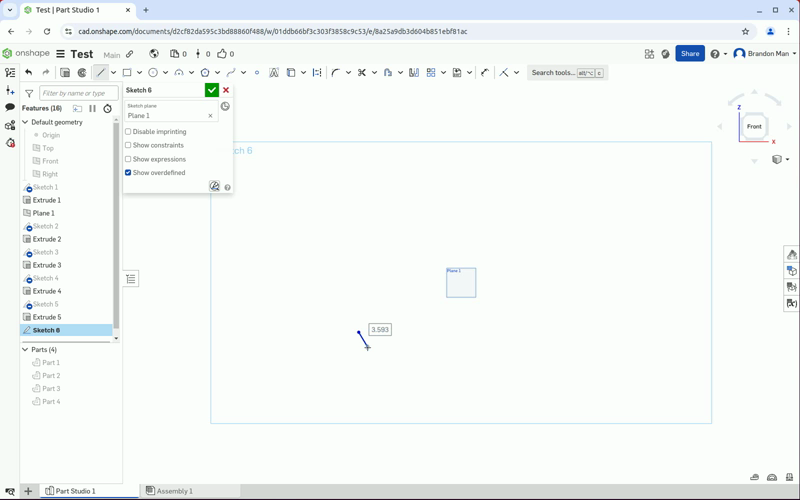
mouse_move(397, 347)
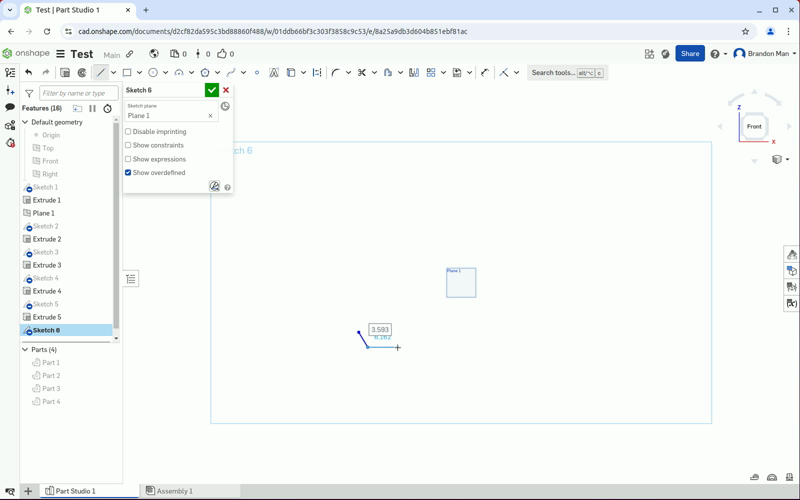
mouse_move(383, 338)
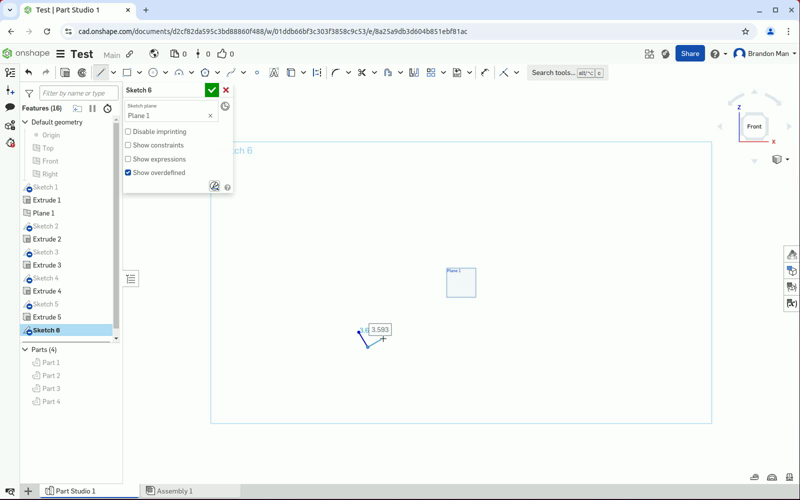
click(383, 338)
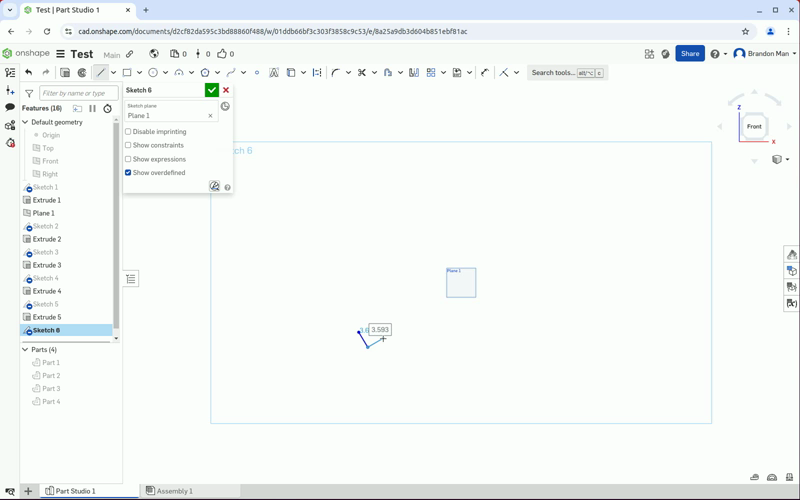
key_up(shift)
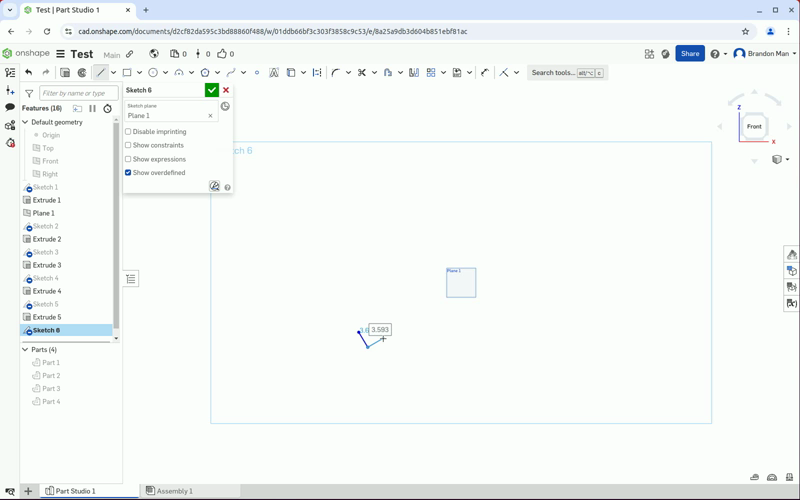
key_down(shift)
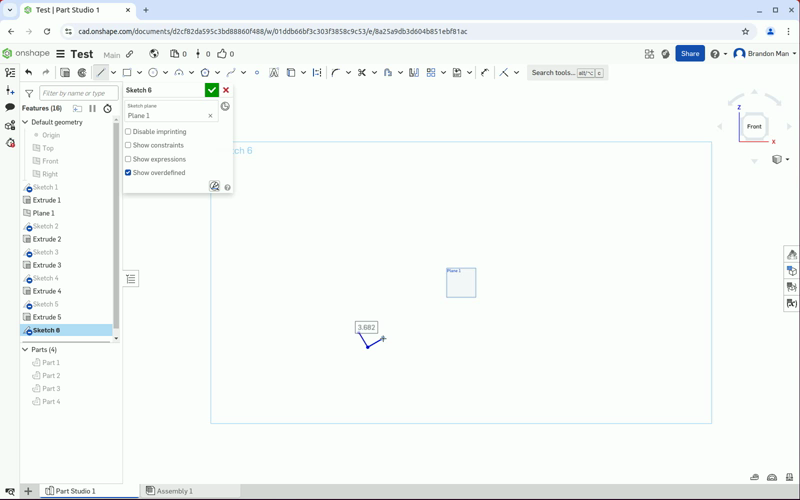
mouse_move(413, 338)
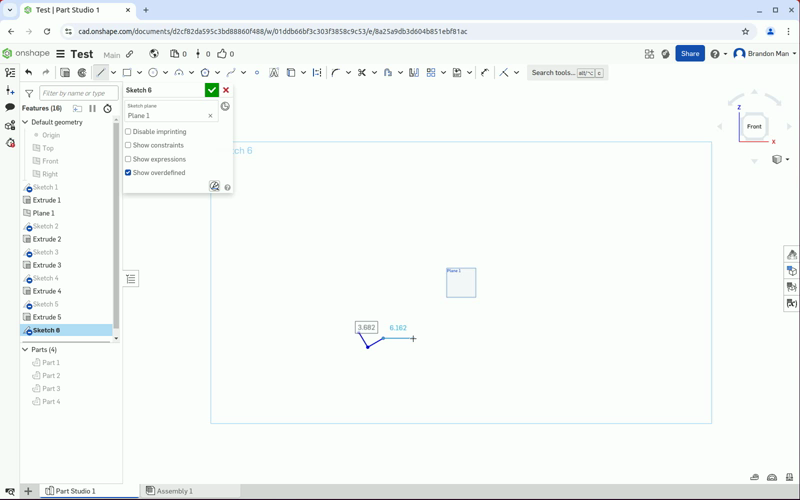
mouse_move(374, 323)
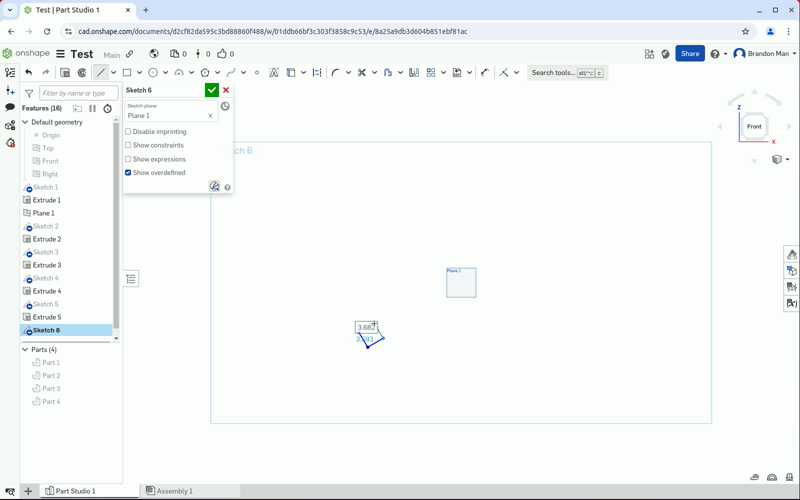
click(374, 323)
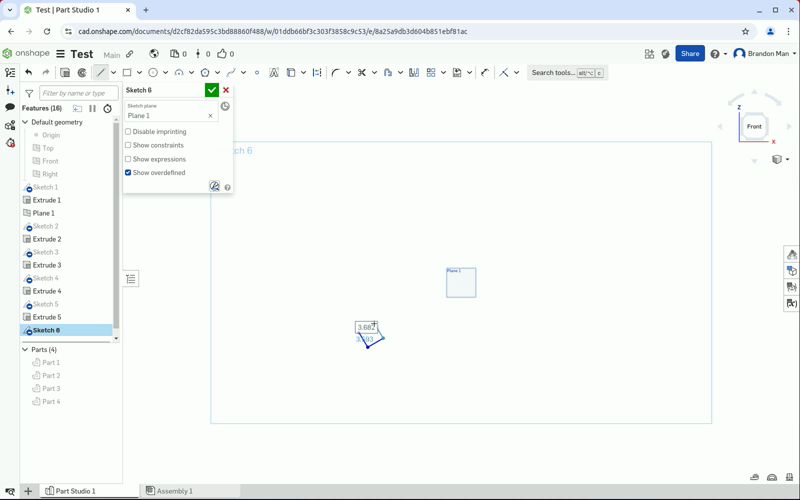
key_up(shift)
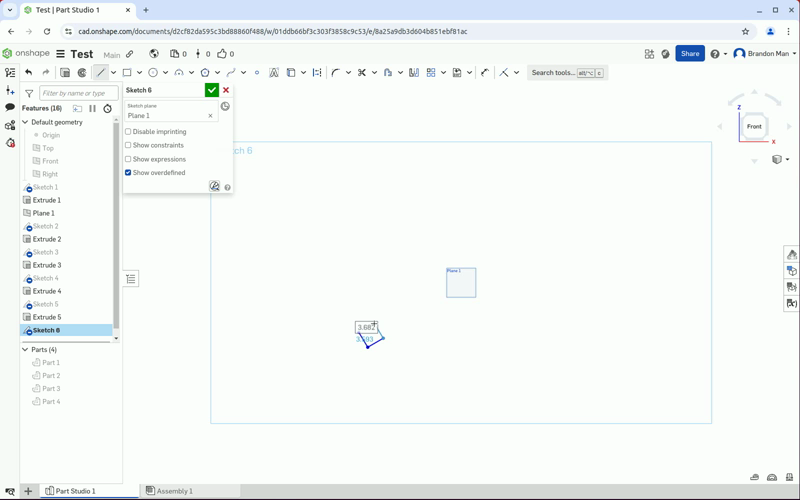
mouse_move(404, 323)
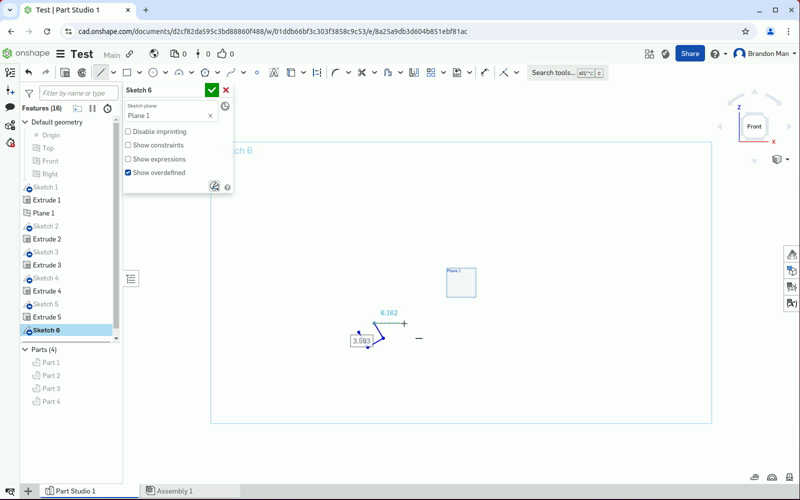
key_down(shift)
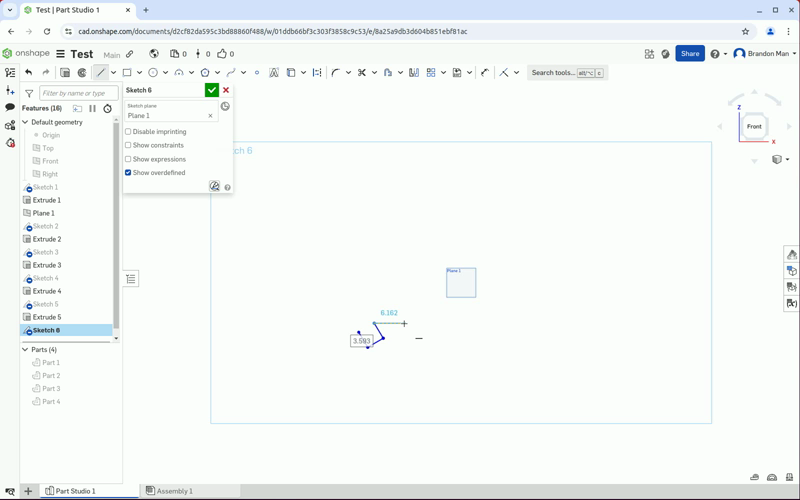
mouse_move(358, 332)
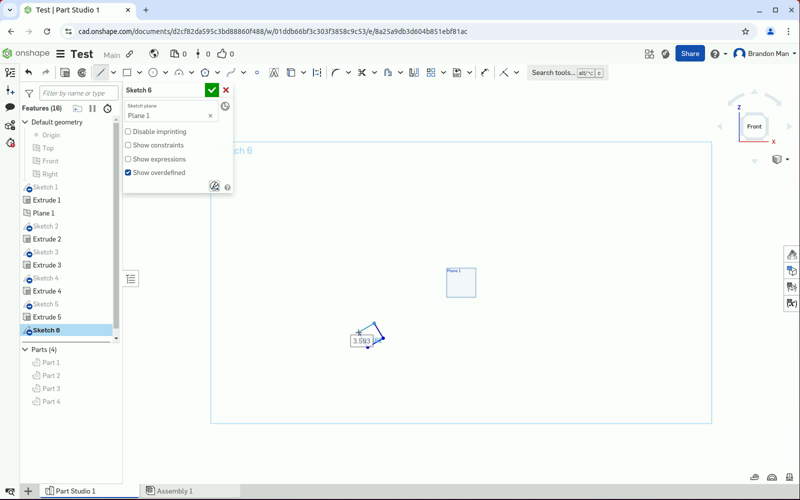
key_up(shift)
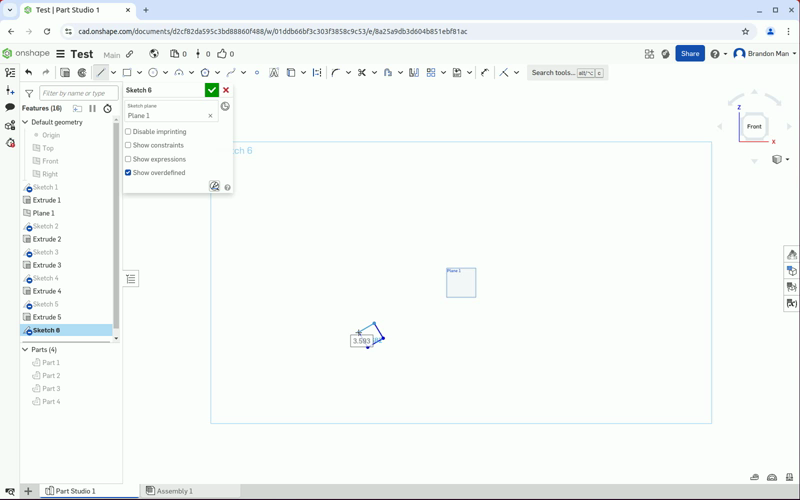
click(358, 332)
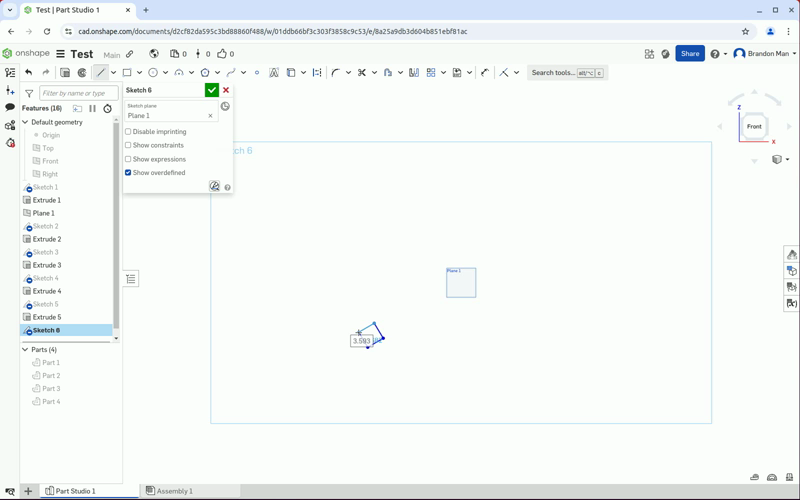
key(esc)
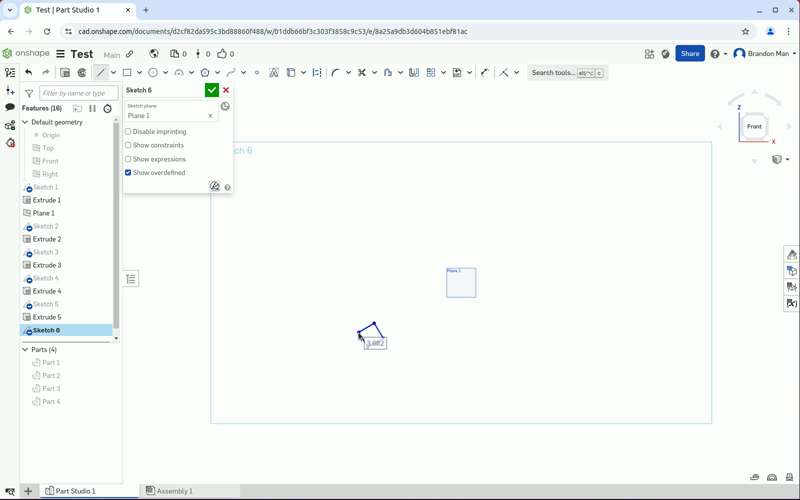
mouse_move(378, 333)
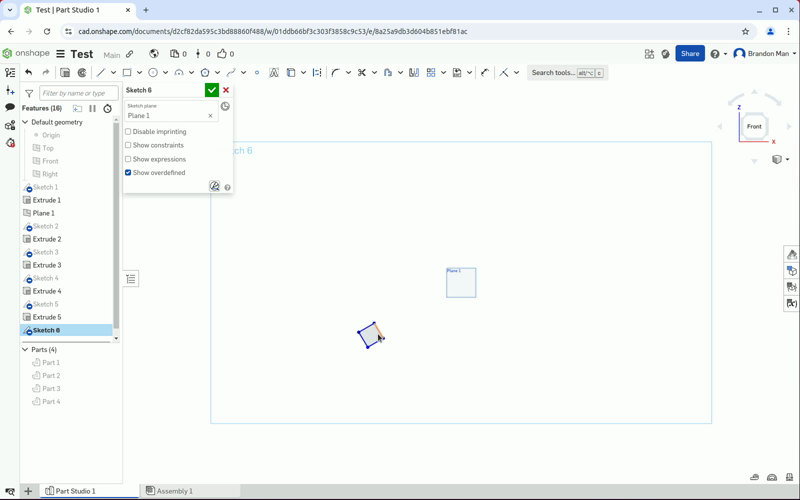
scroll(6)
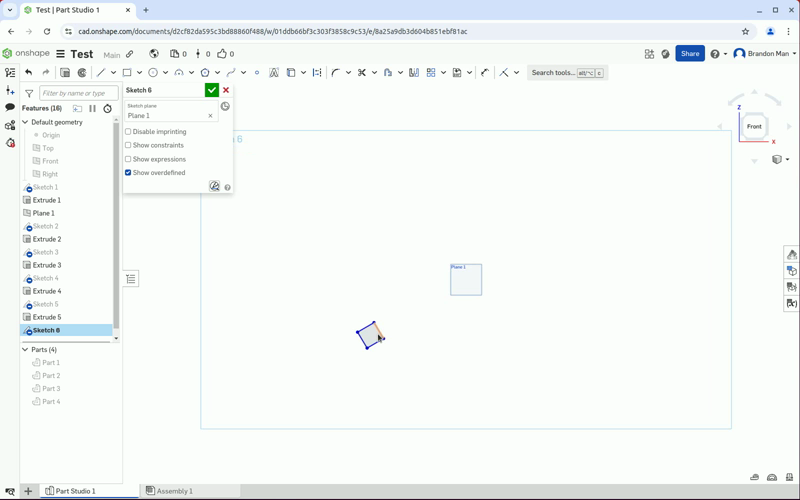
scroll(6)
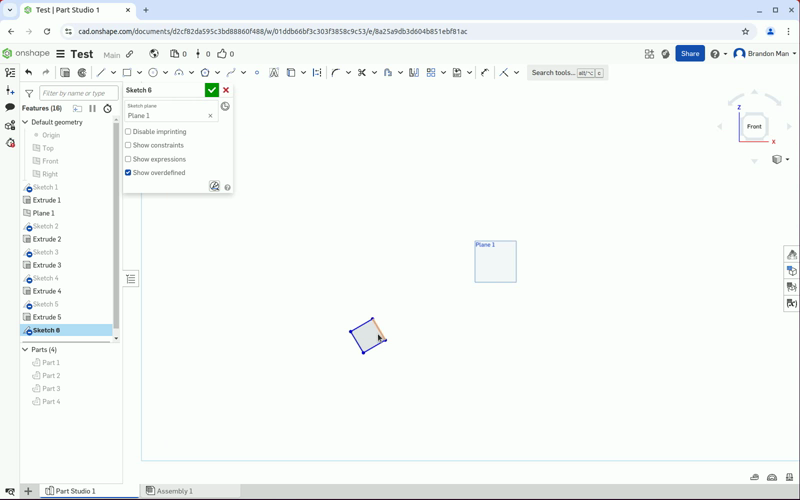
scroll(6)
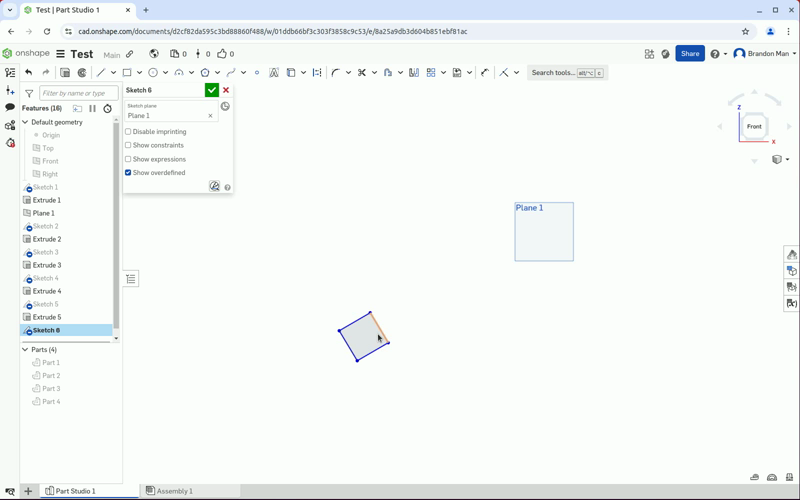
scroll(6)
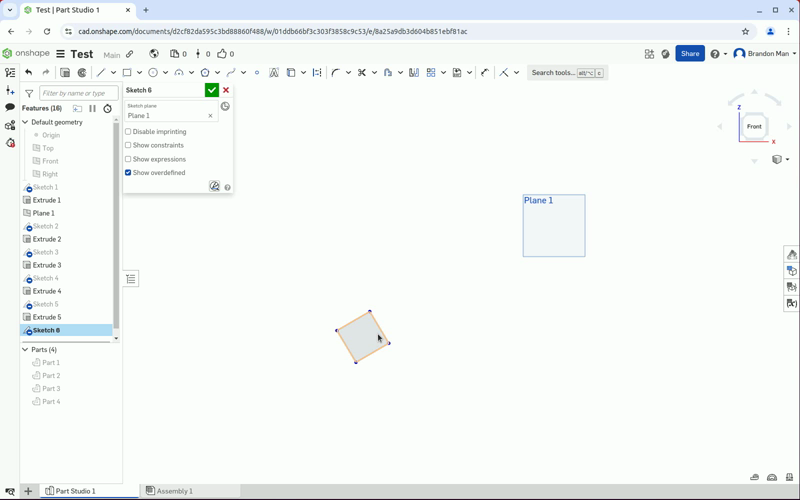
scroll(6)
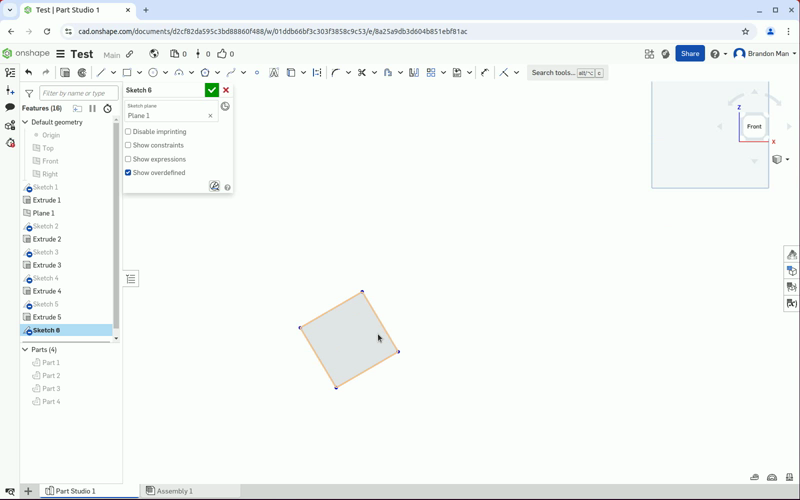
scroll(6)
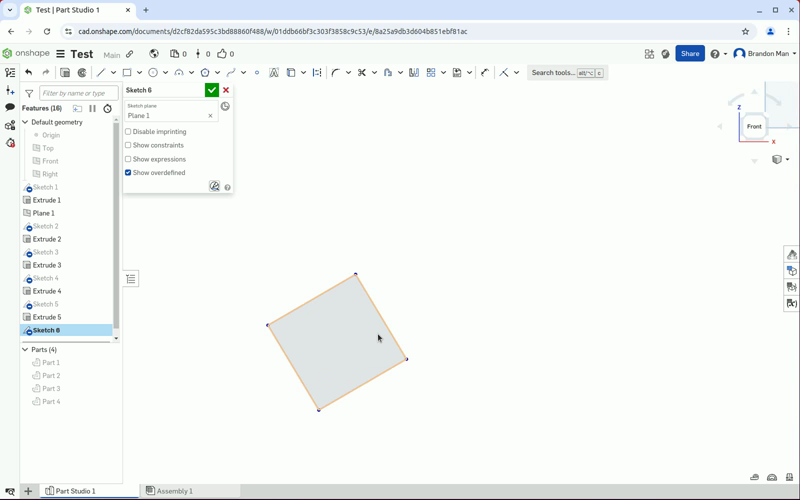
scroll(6)
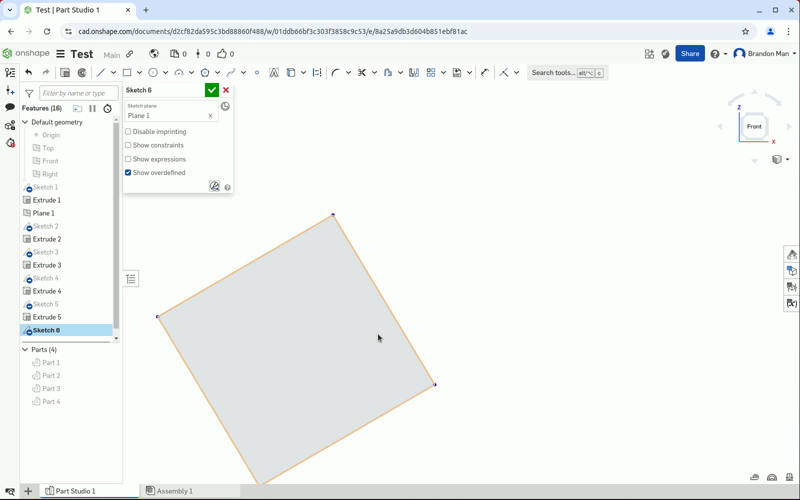
click(378, 333)
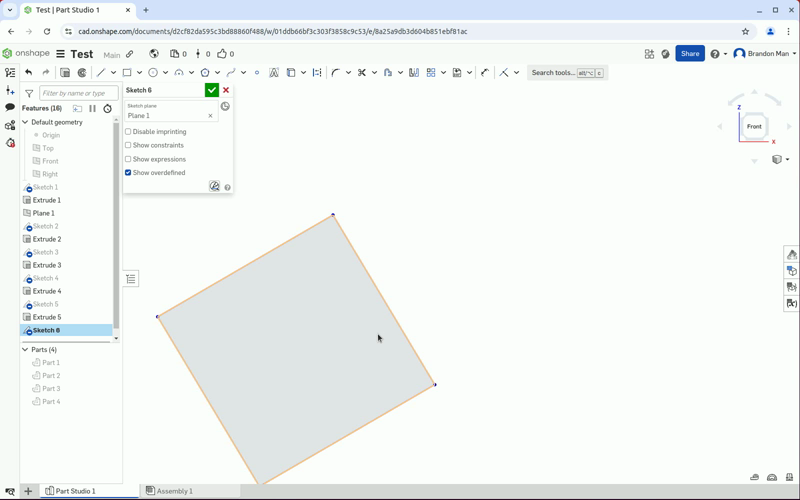
scroll(-6)
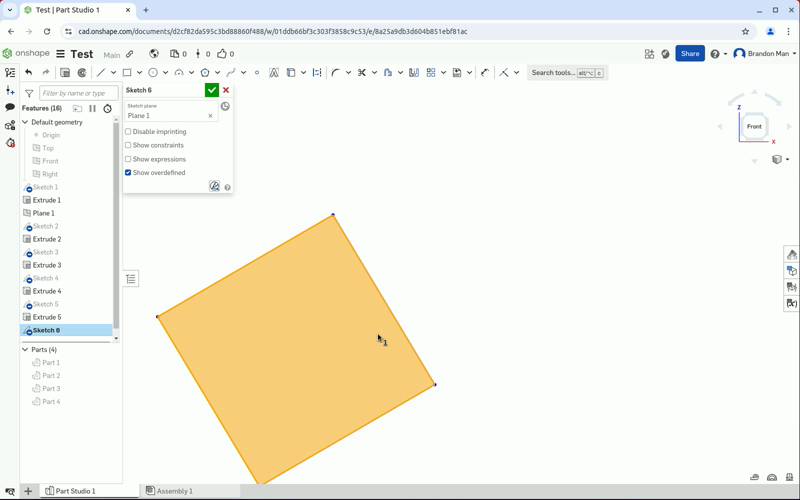
scroll(-6)
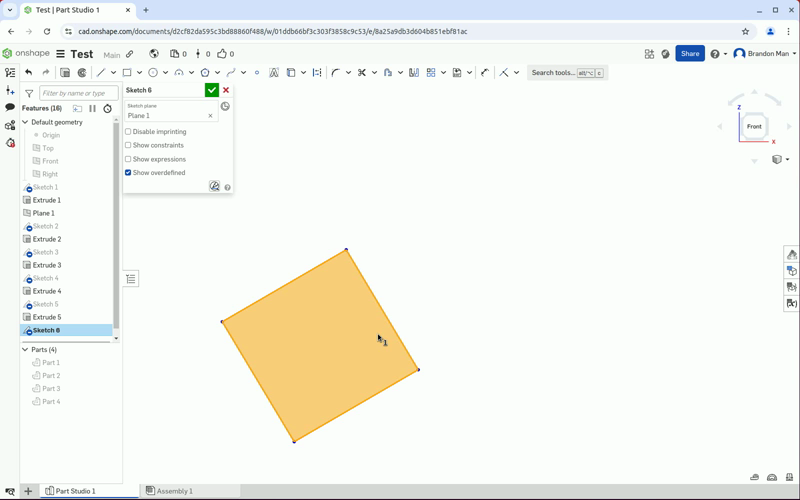
scroll(-6)
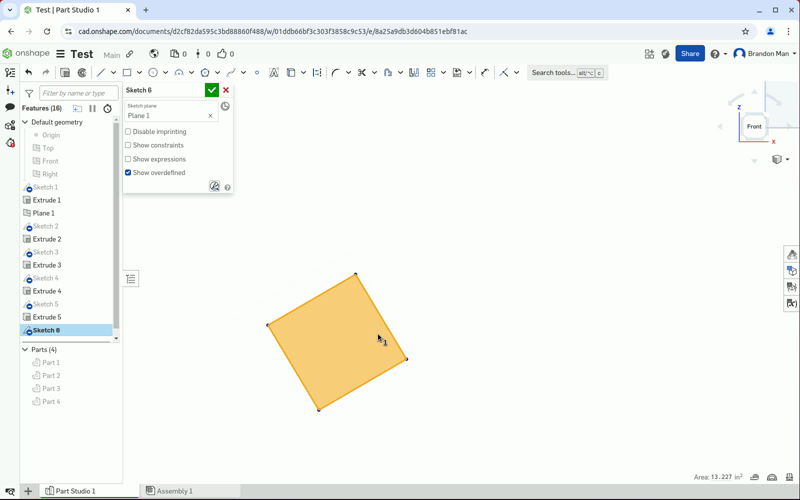
scroll(-6)
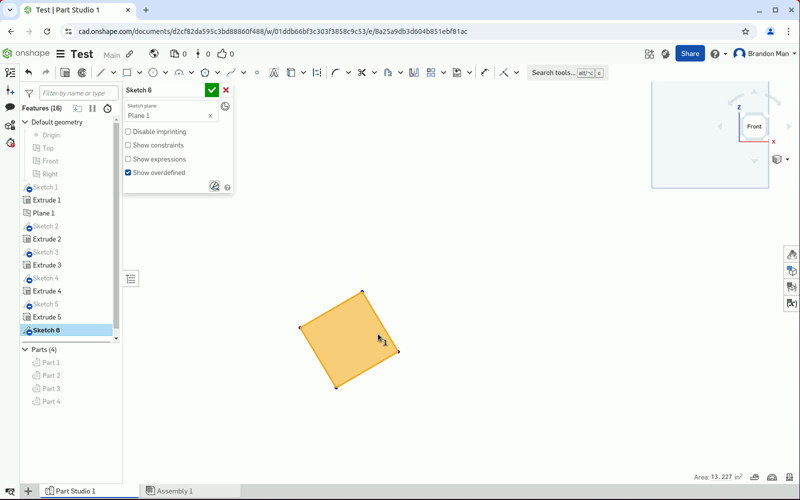
scroll(-6)
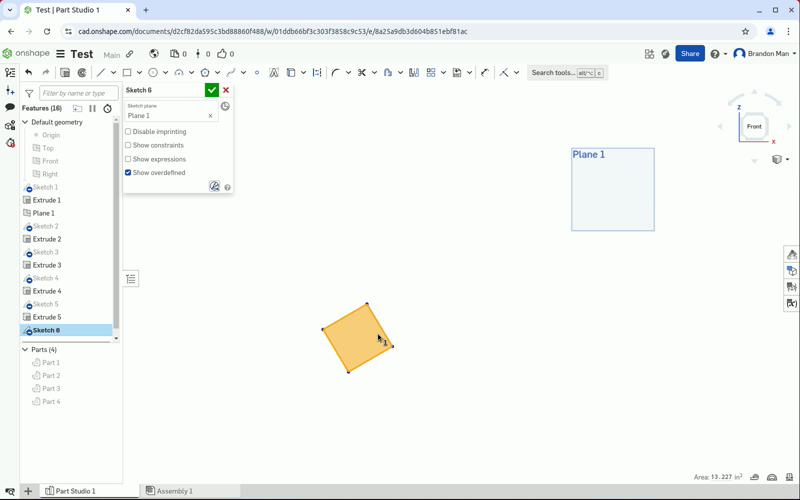
scroll(-6)
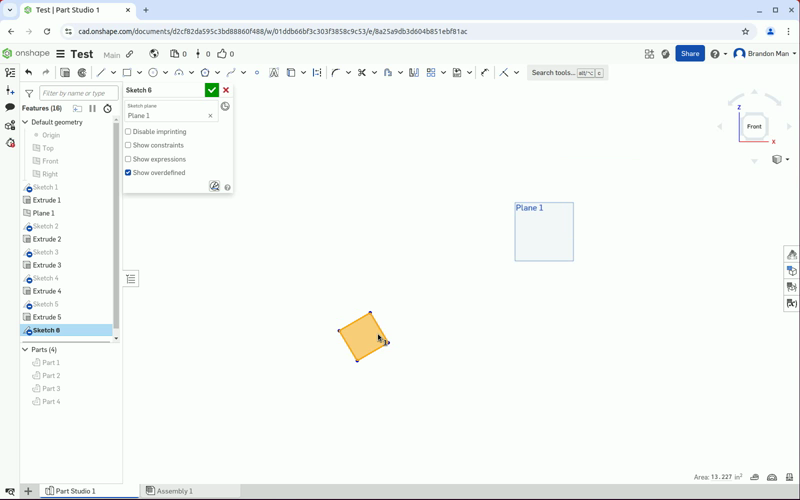
scroll(-6)
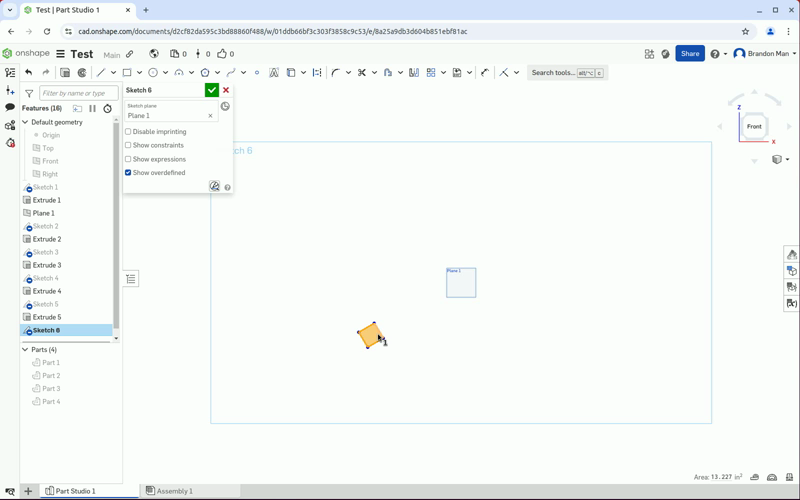
mouse_move(73, 352)
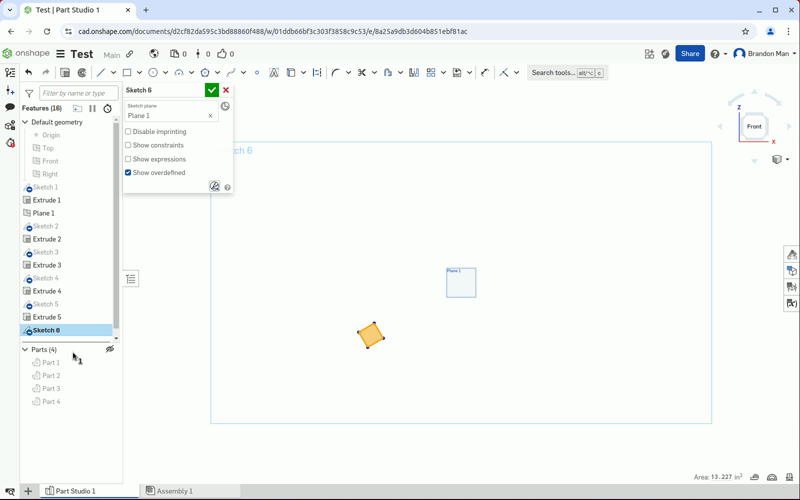
key(shift+y)
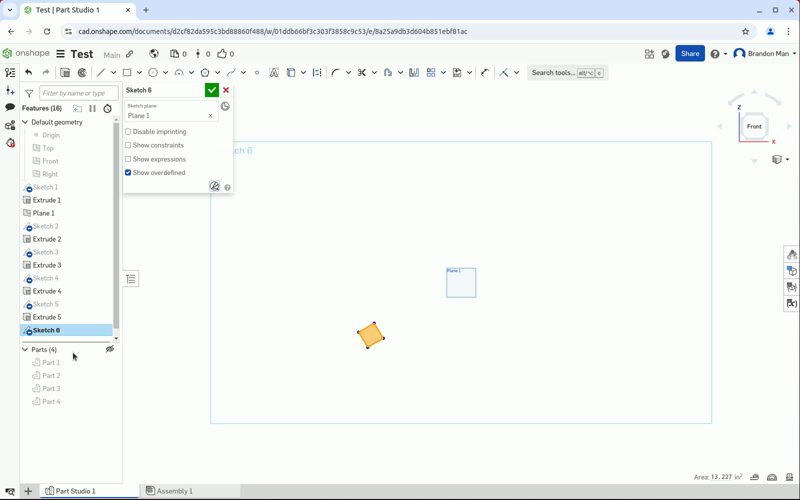
key(shift+e)
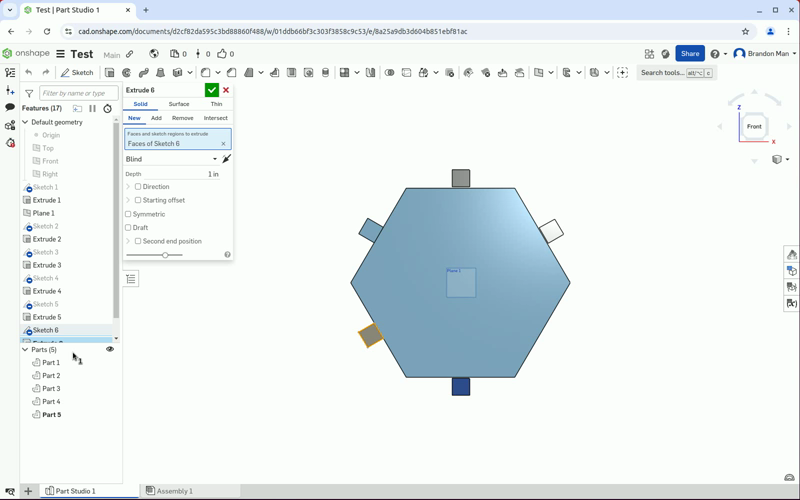
mouse_move(143, 106)
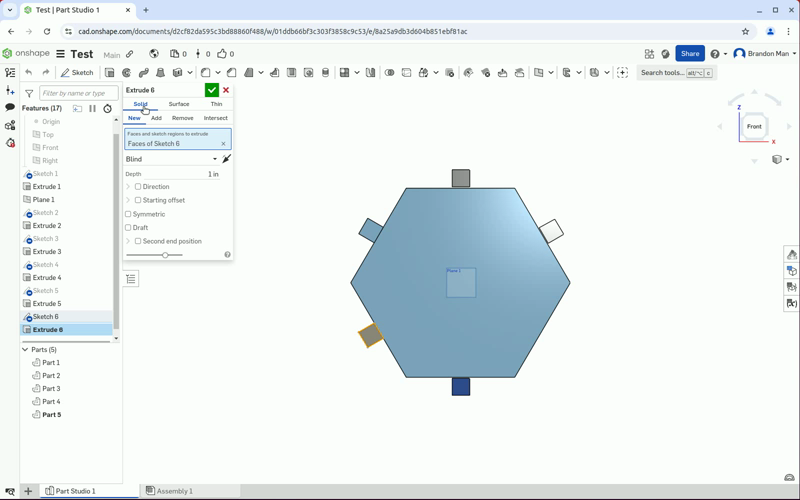
click(143, 106)
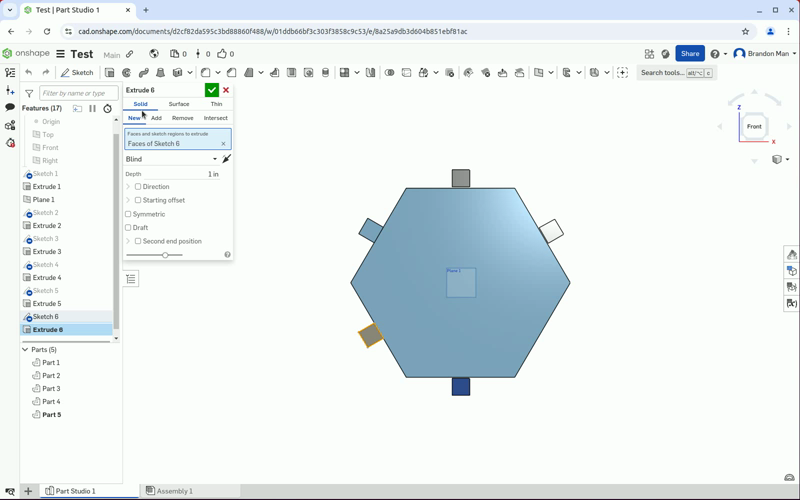
mouse_move(137, 120)
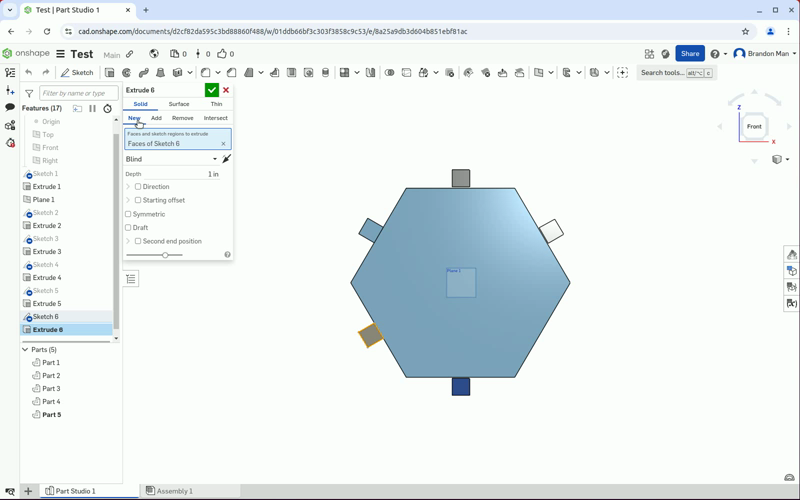
click(137, 120)
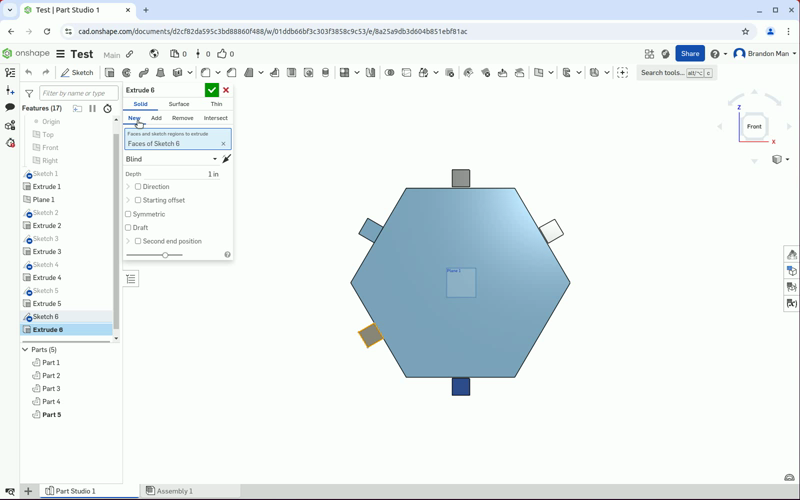
key(tab, 4)
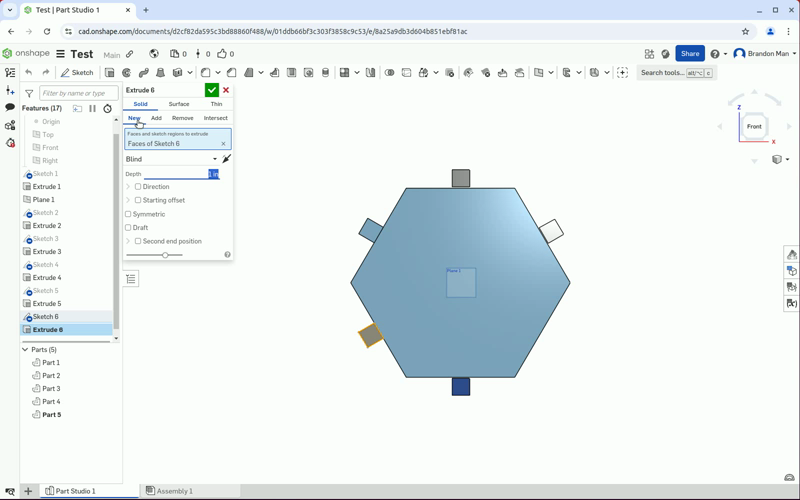
text(-4.092)
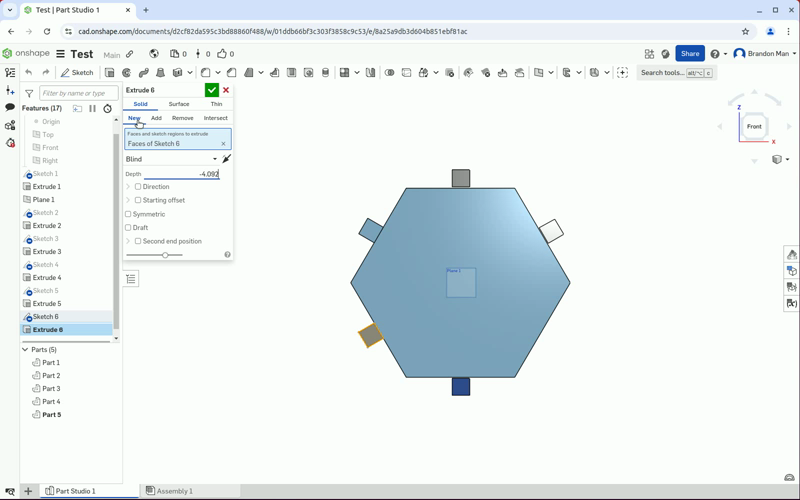
key(enter)
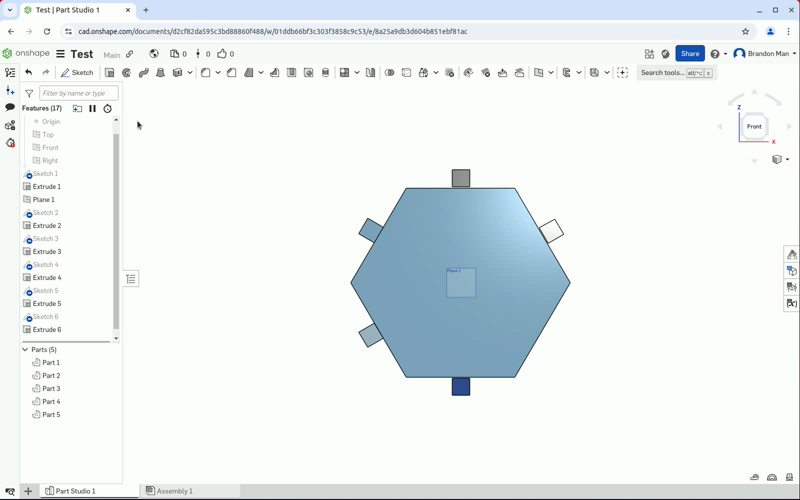
key(shift+h)
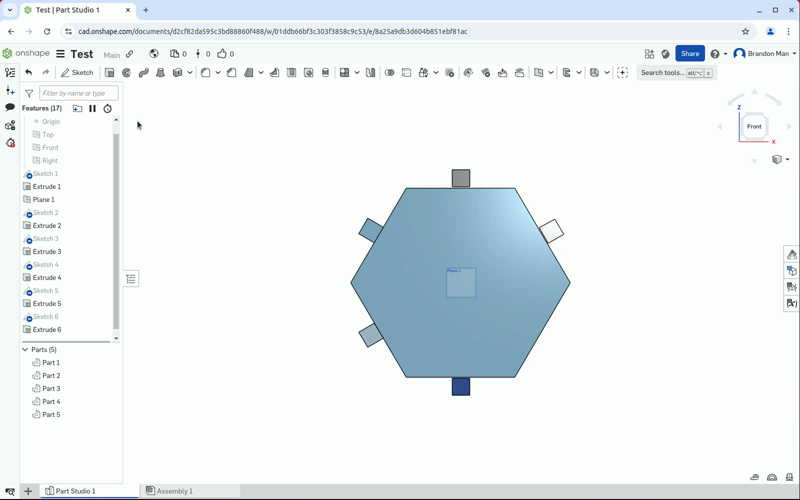
key(shift+h)
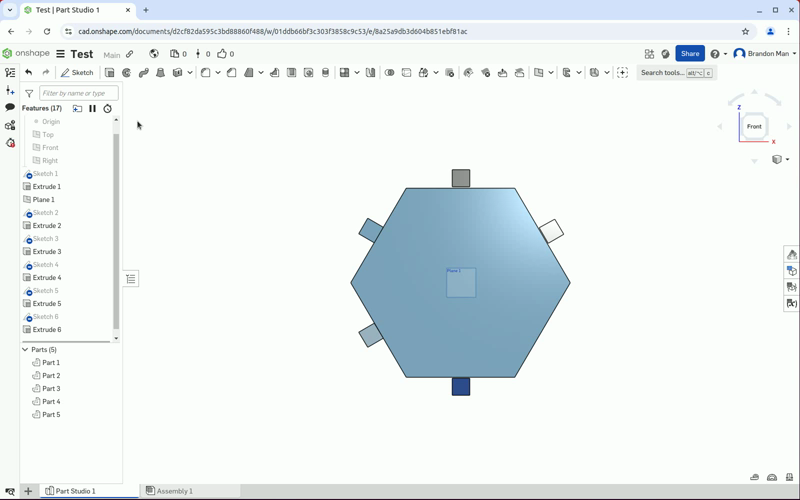
mouse_move(69, 176)
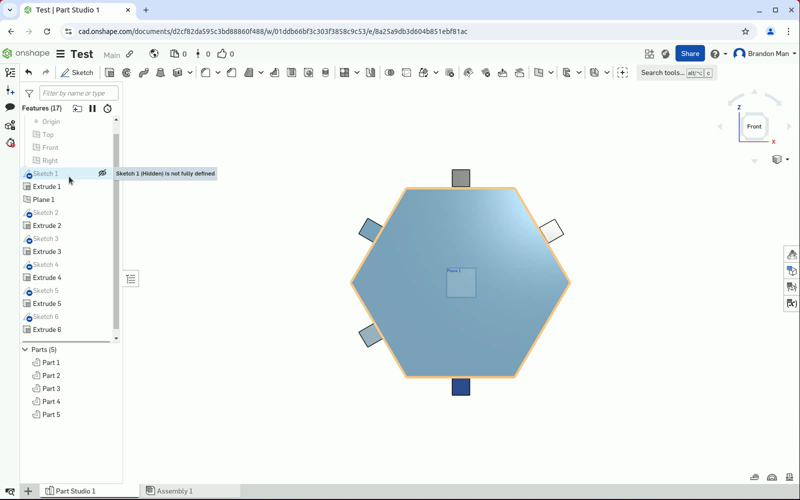
click(69, 176)
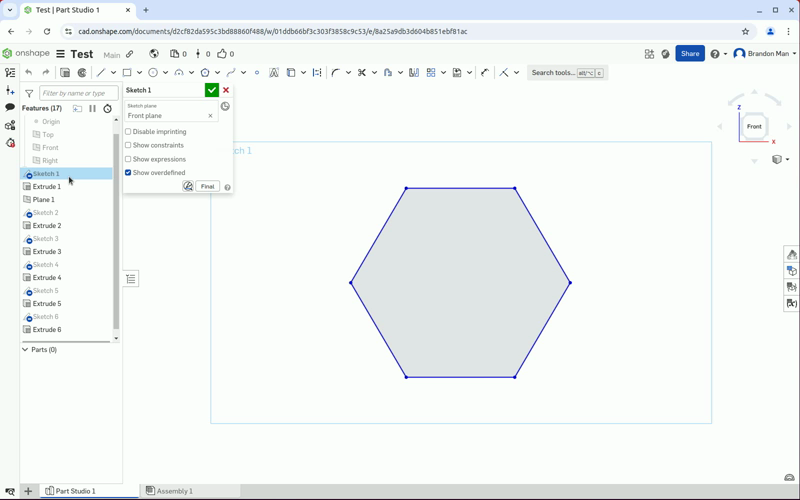
mouse_move(229, 92)
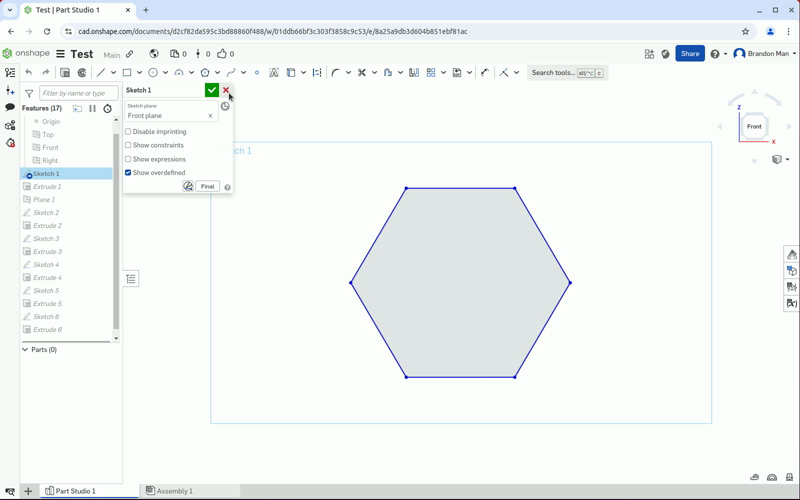
click(229, 92)
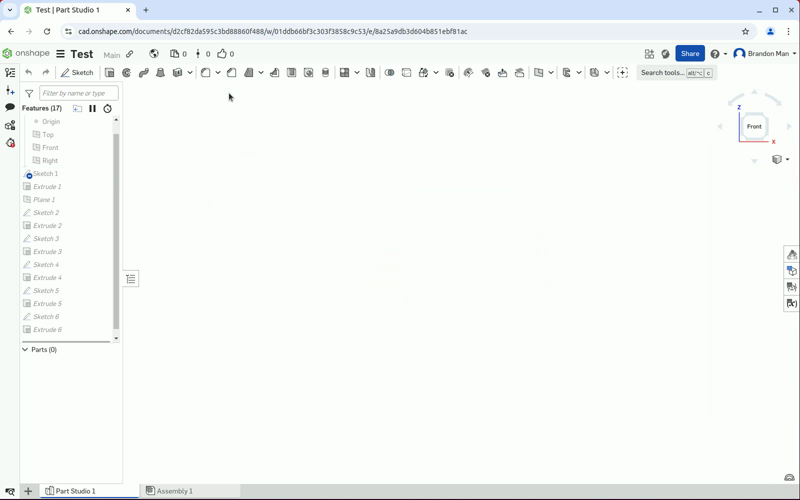
key(shift+s)
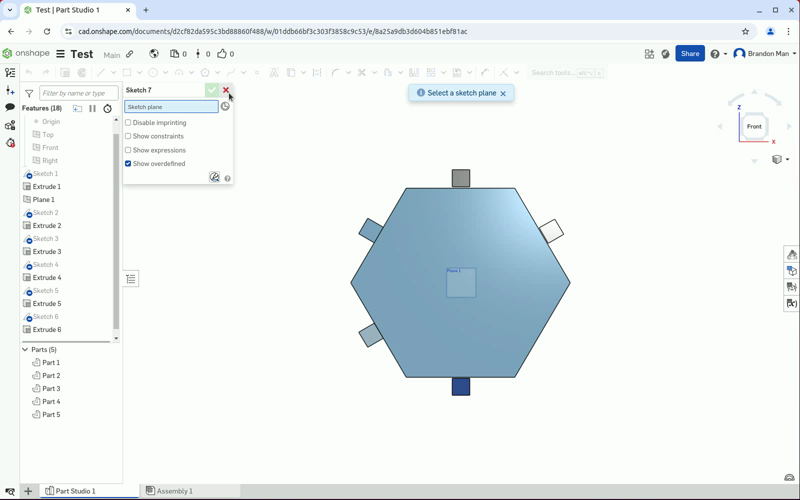
mouse_move(69, 189)
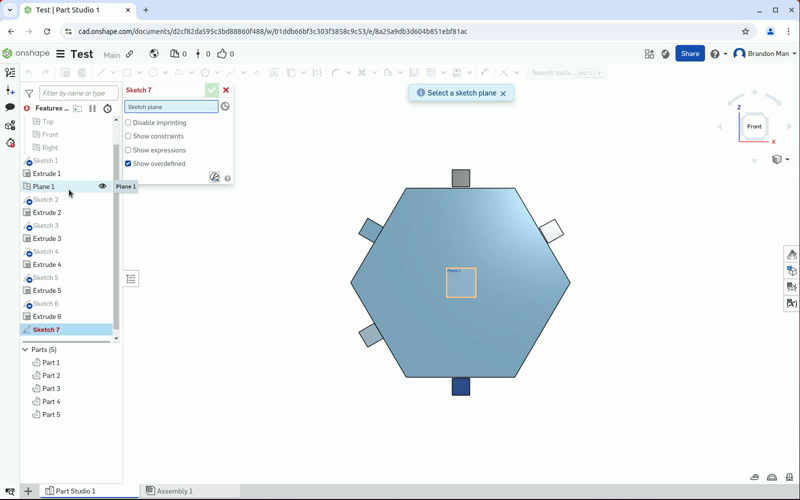
click(69, 189)
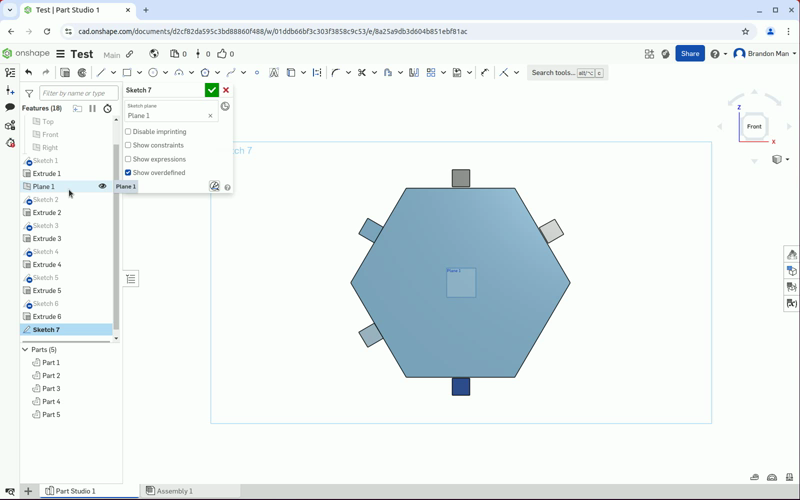
mouse_move(73, 352)
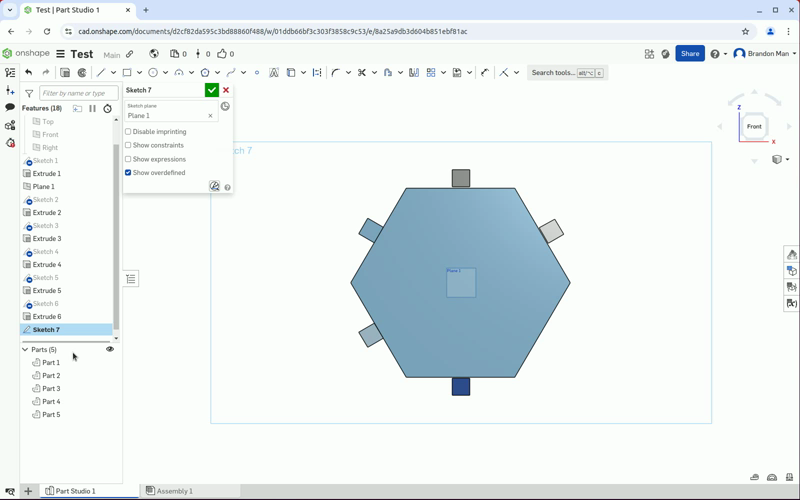
key(y)
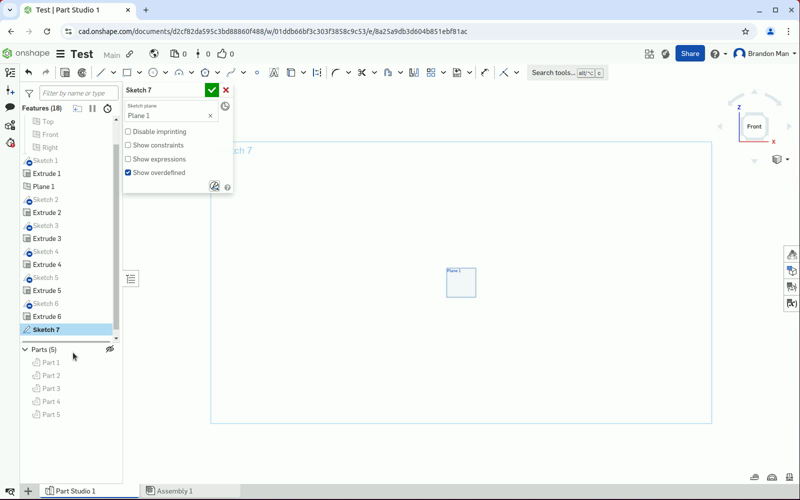
key(l)
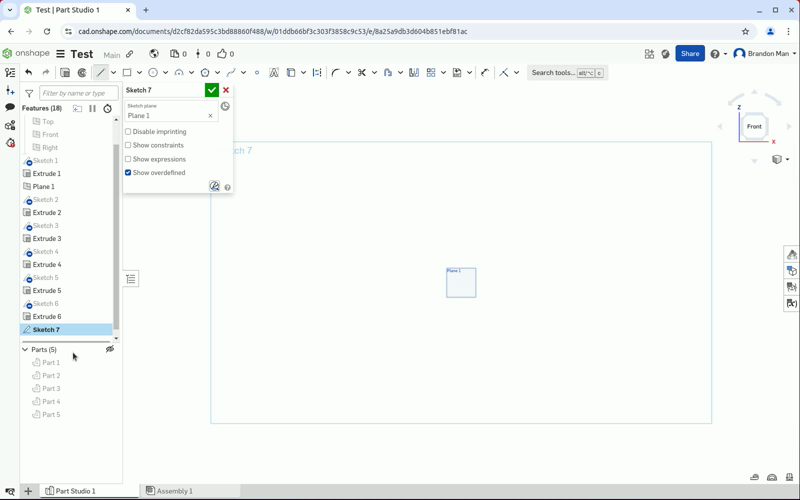
key_down(shift)
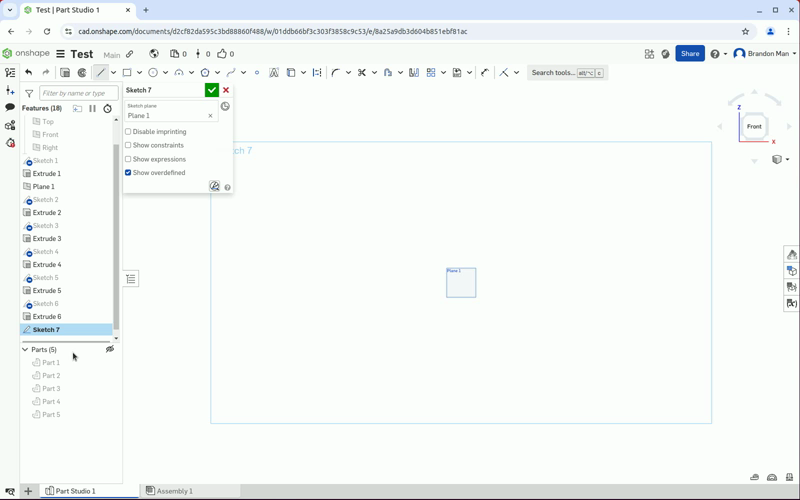
mouse_move(539, 337)
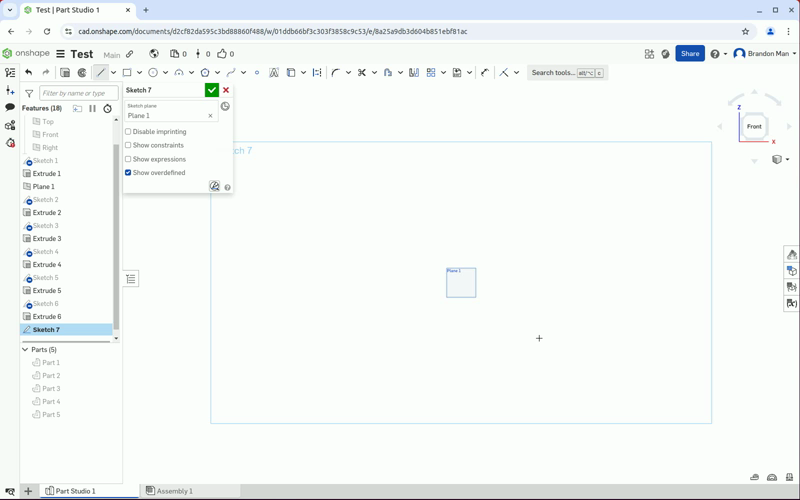
click(539, 337)
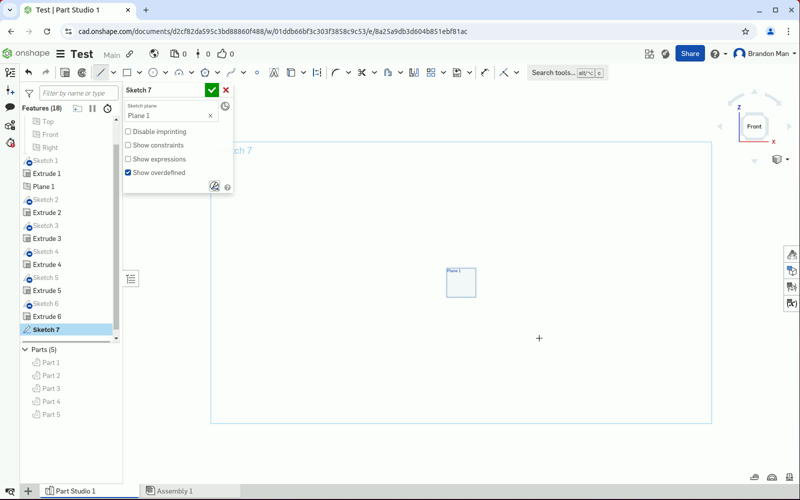
key_up(shift)
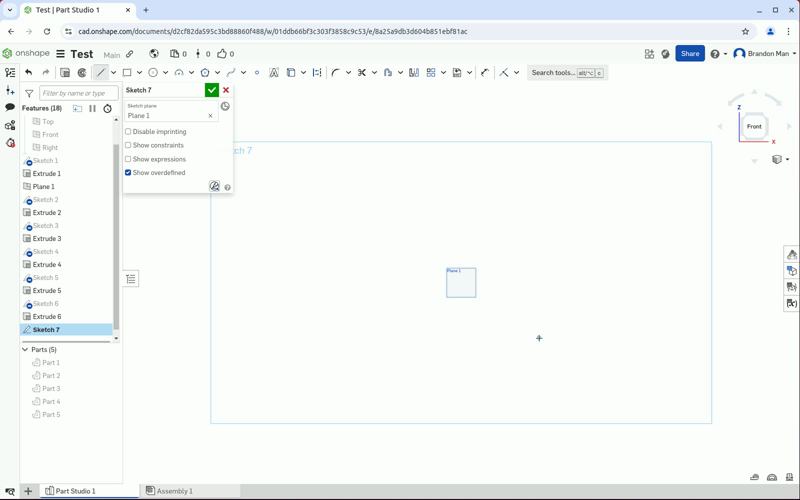
key_down(shift)
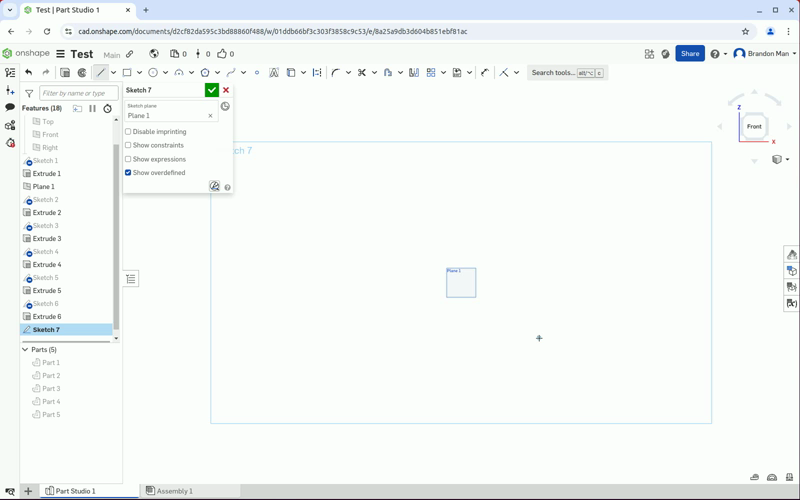
mouse_move(569, 337)
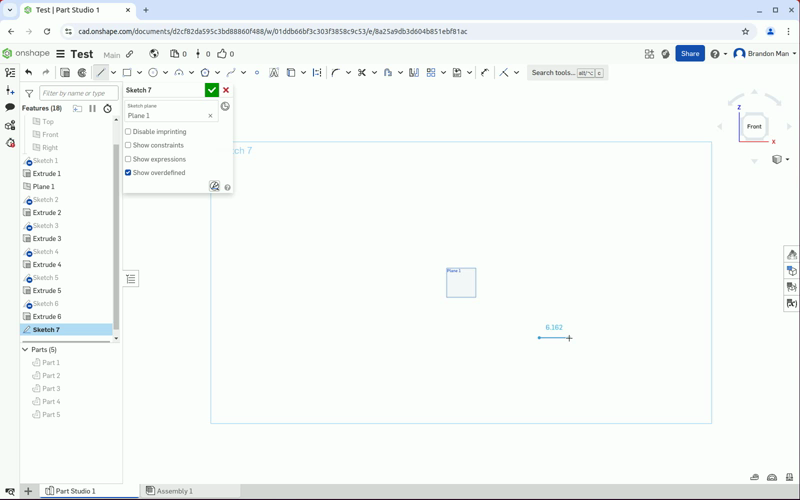
mouse_move(554, 346)
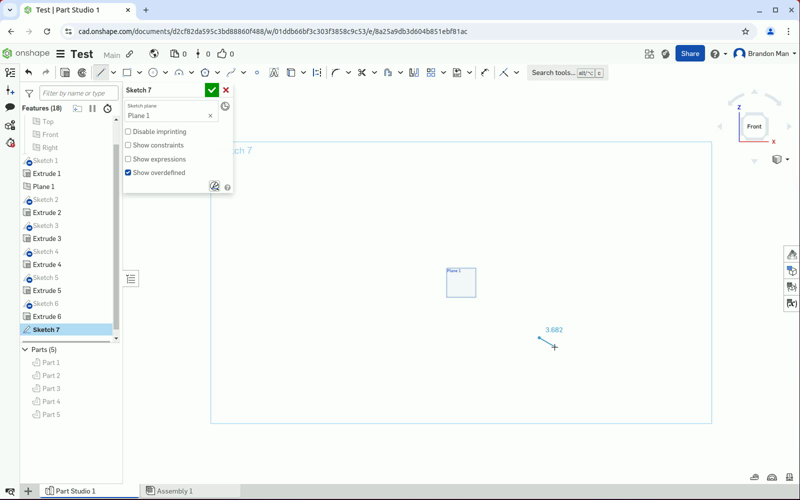
click(554, 346)
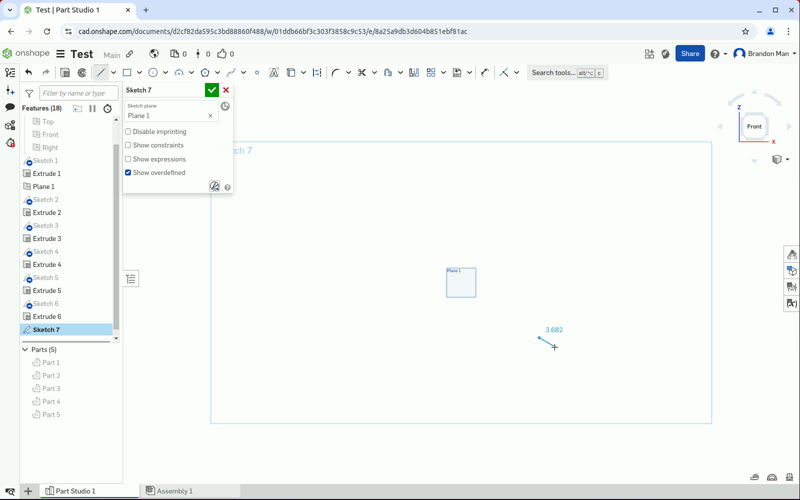
key_up(shift)
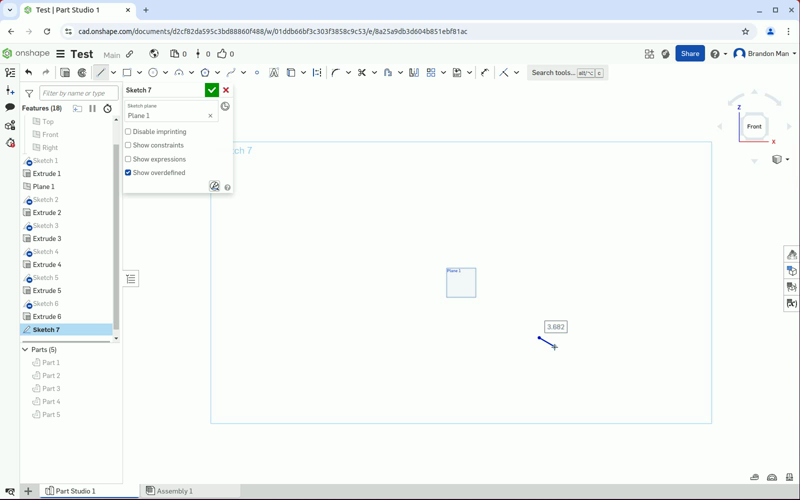
key_down(shift)
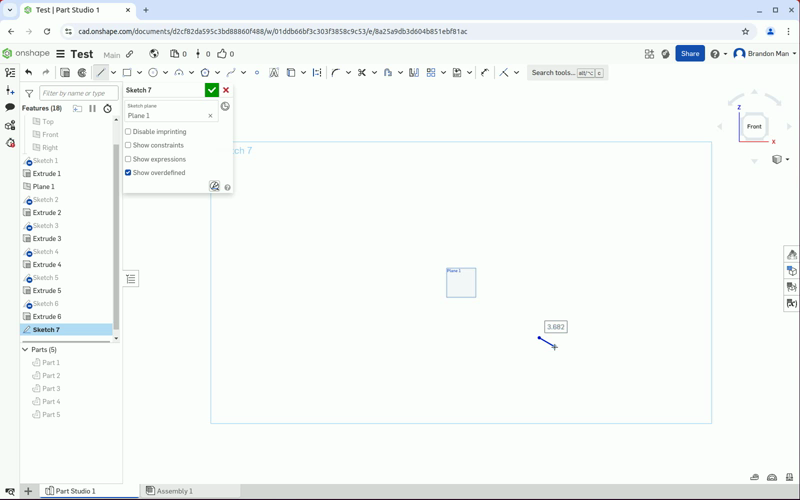
mouse_move(584, 346)
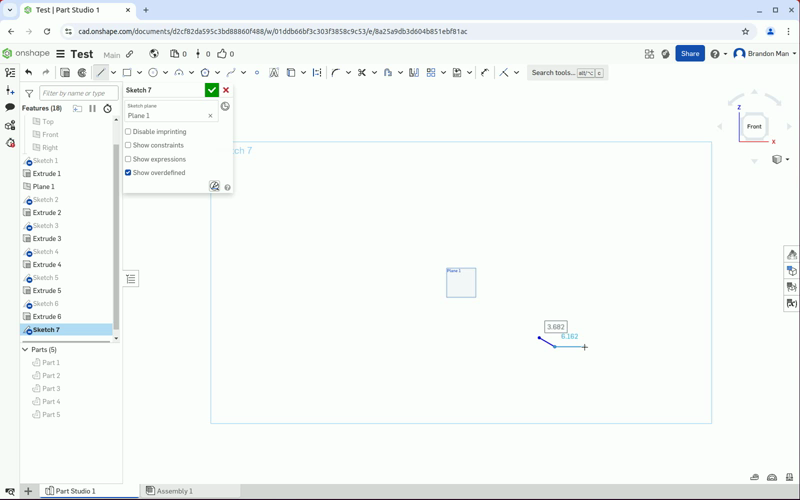
mouse_move(563, 331)
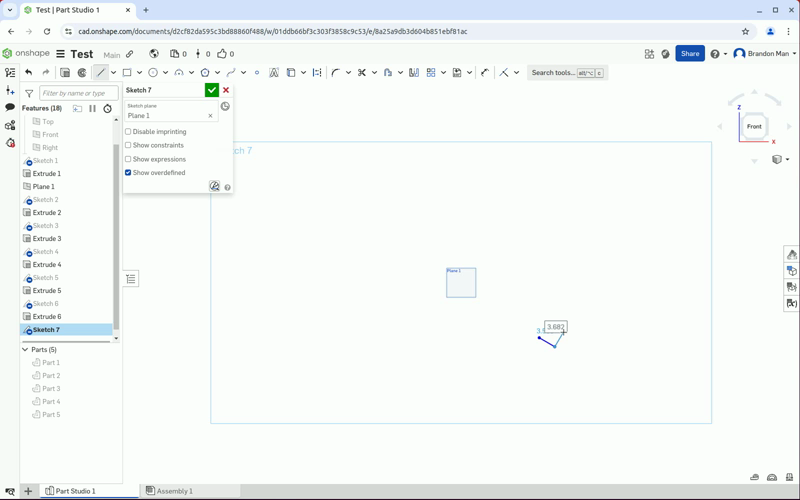
click(563, 331)
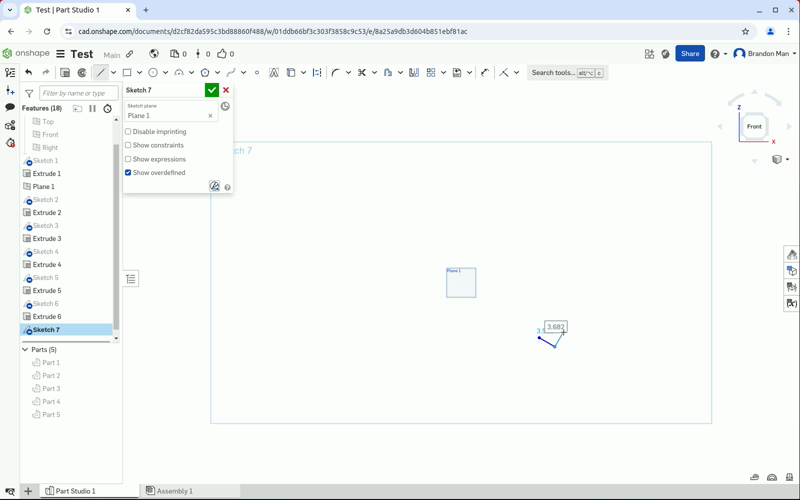
key_up(shift)
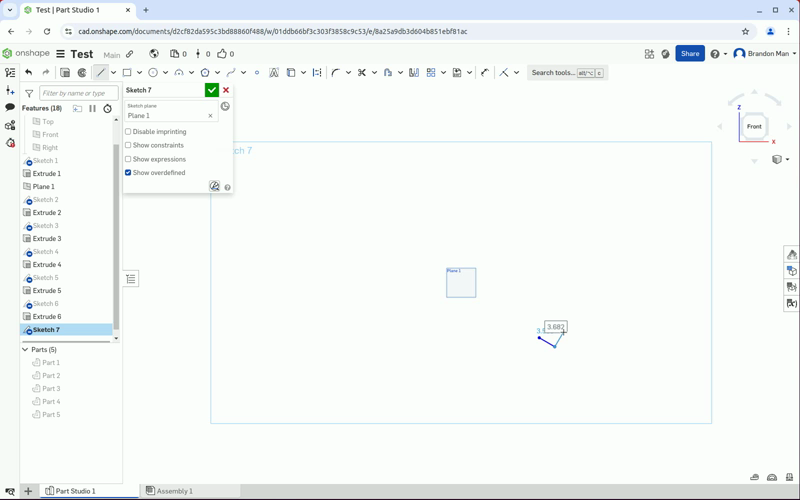
key_down(shift)
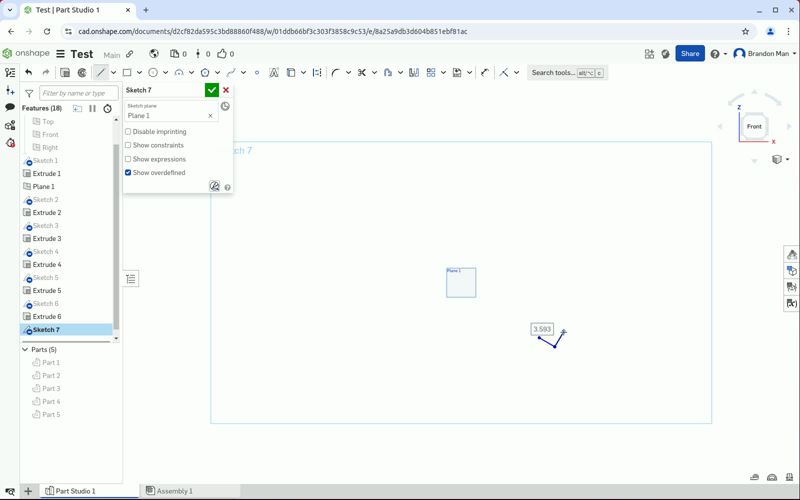
mouse_move(589, 331)
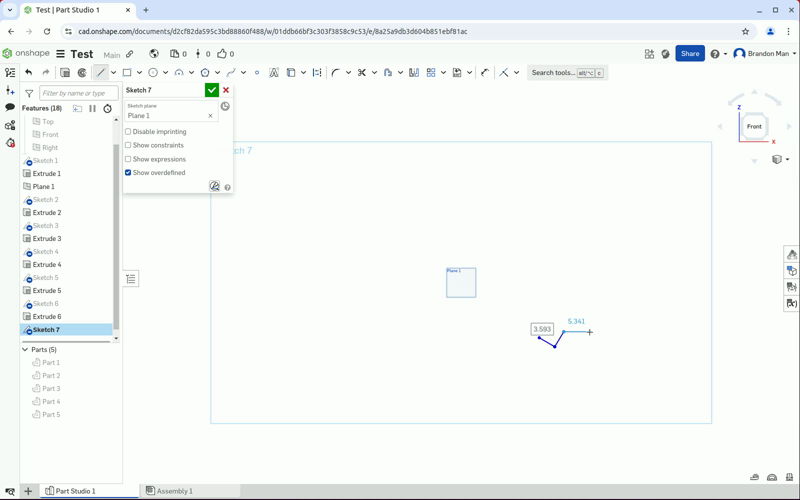
mouse_move(548, 322)
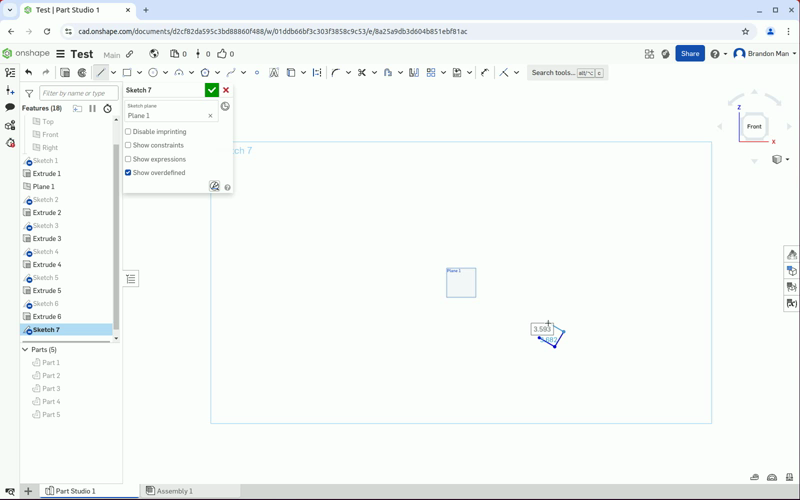
click(548, 322)
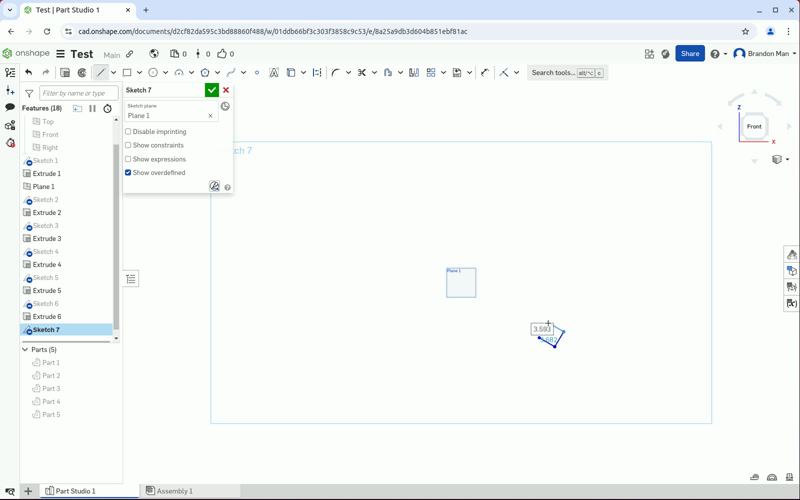
key_up(shift)
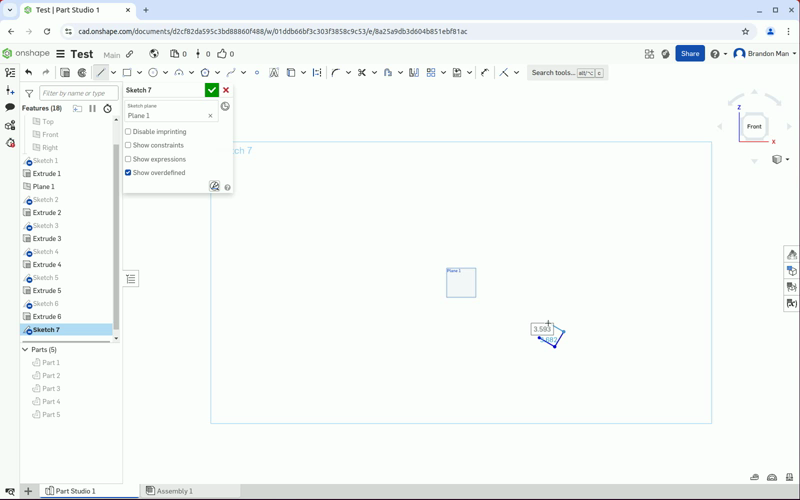
mouse_move(578, 322)
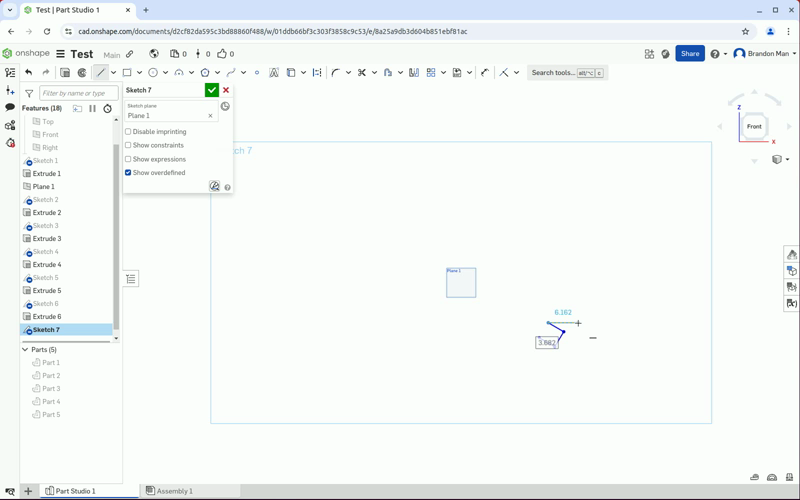
key_down(shift)
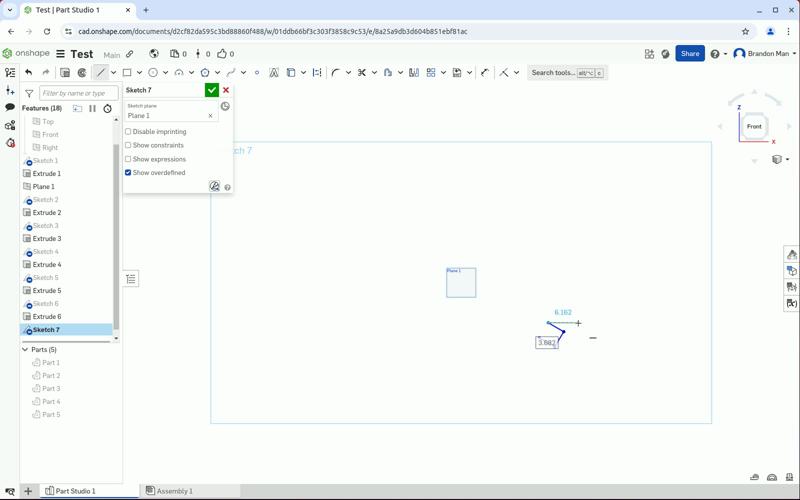
mouse_move(539, 337)
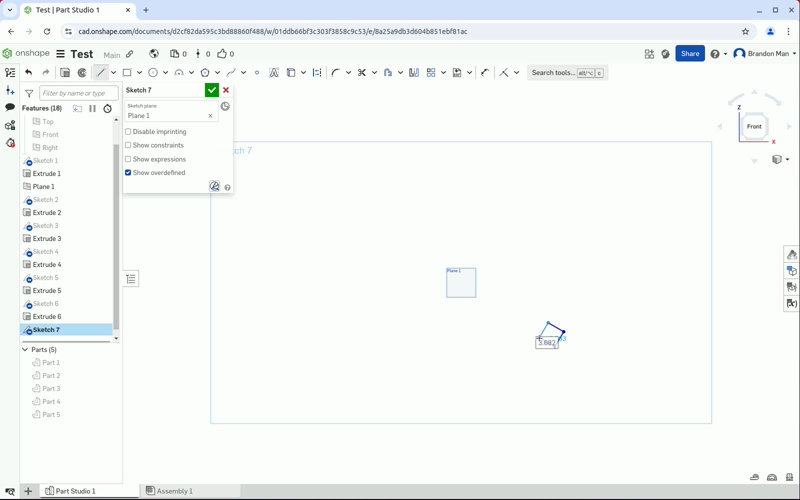
key_up(shift)
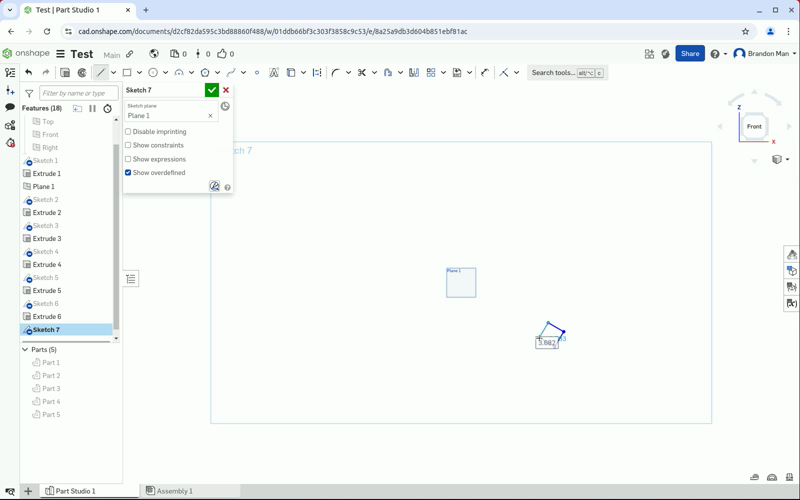
click(539, 337)
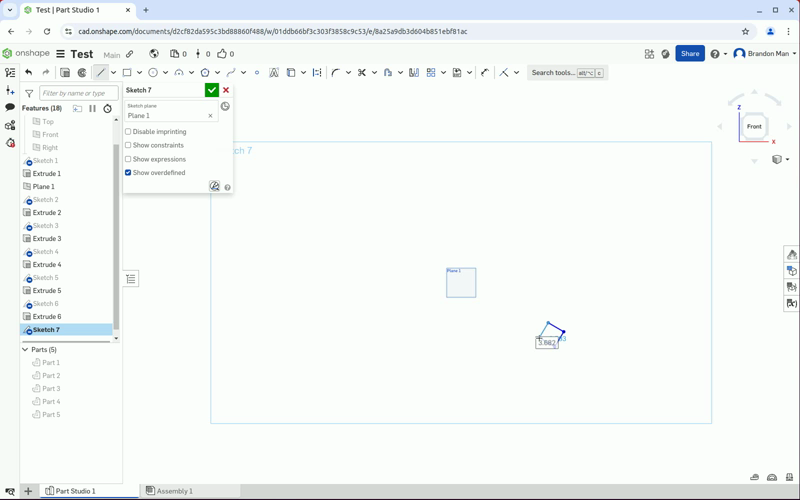
key(esc)
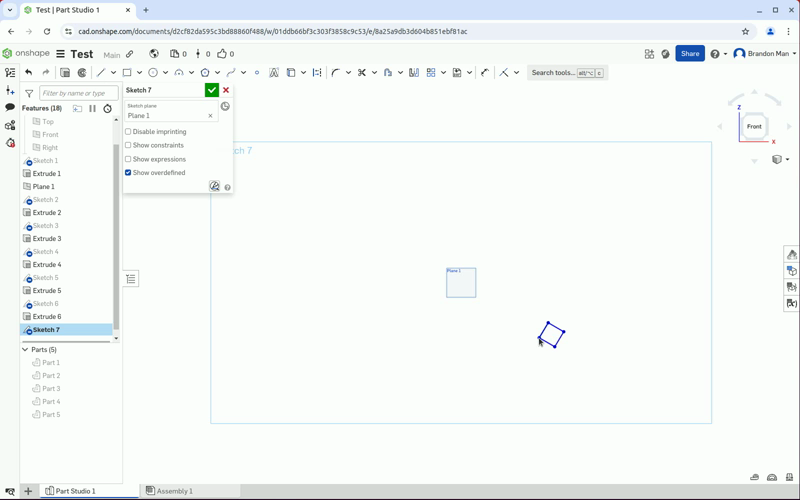
mouse_move(548, 338)
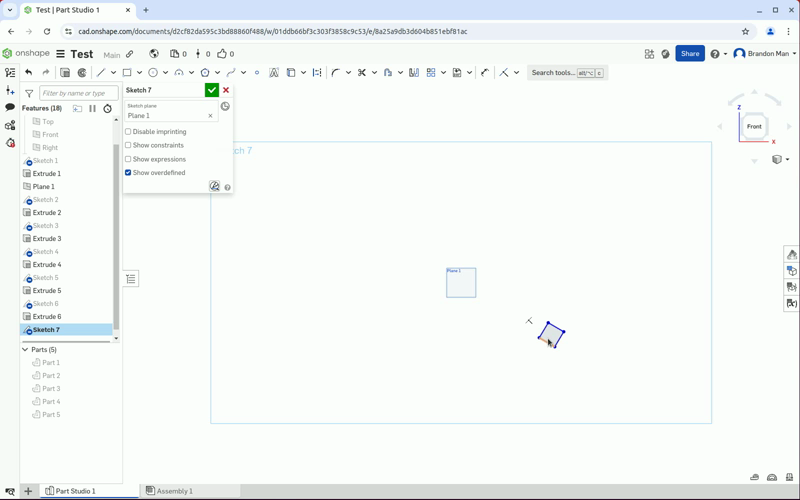
scroll(6)
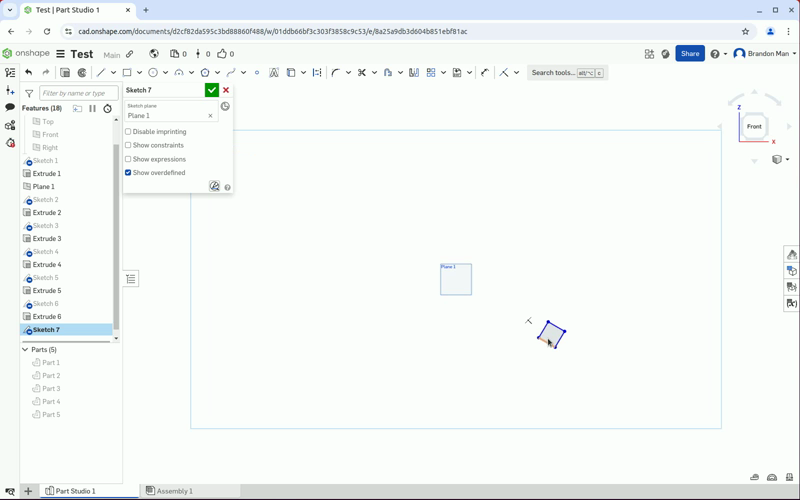
scroll(6)
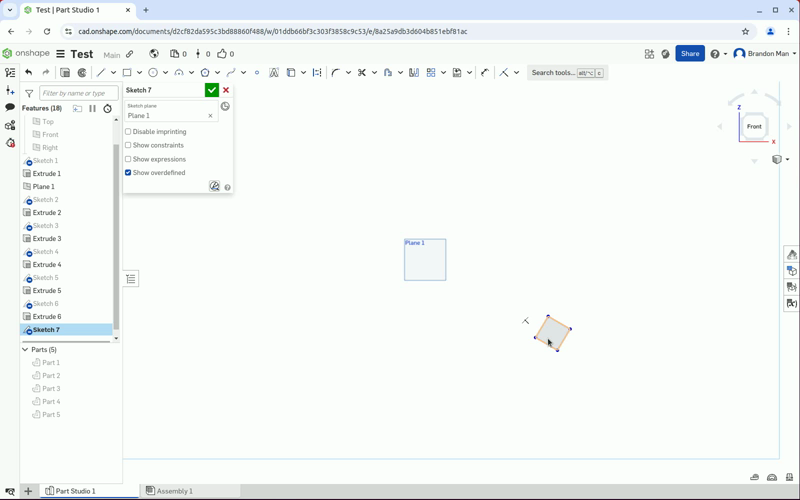
scroll(6)
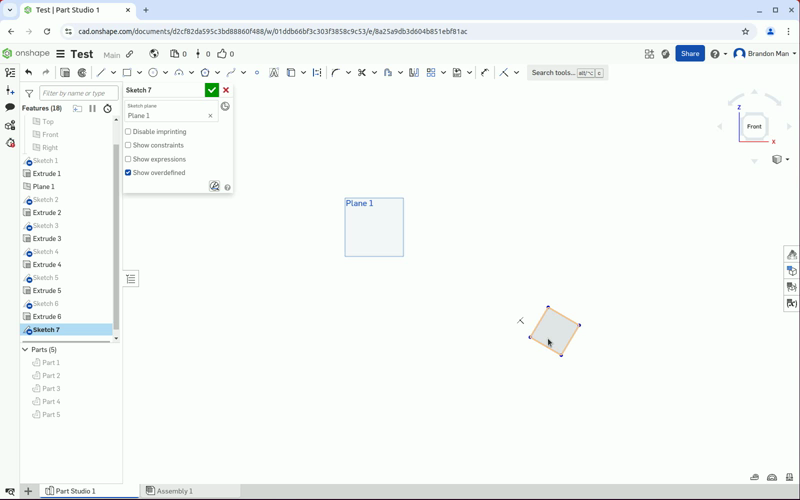
scroll(6)
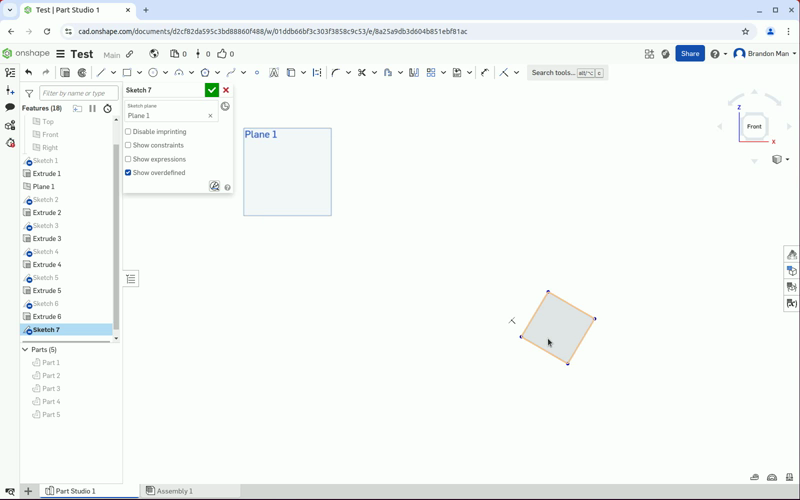
scroll(6)
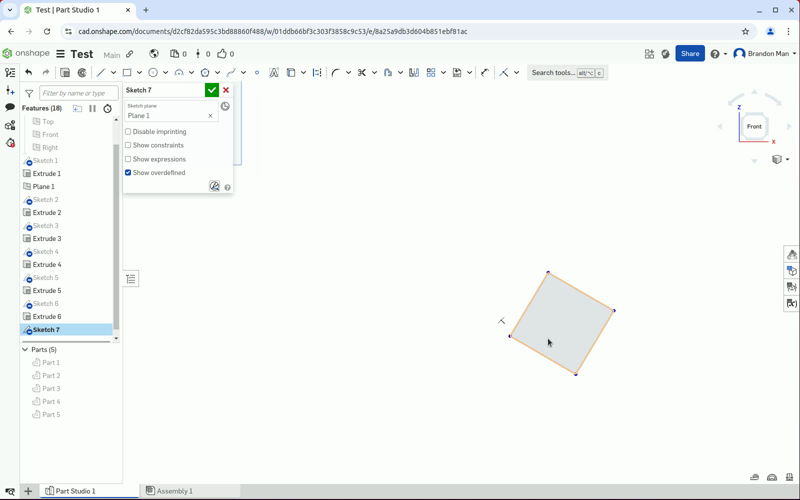
scroll(6)
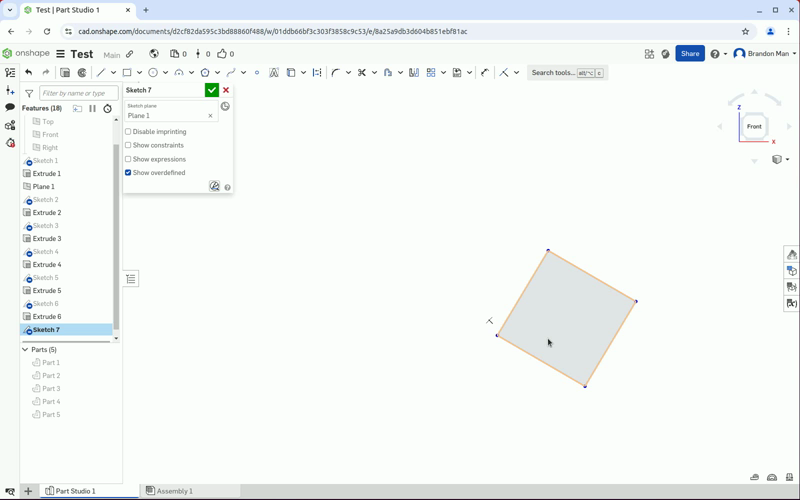
scroll(6)
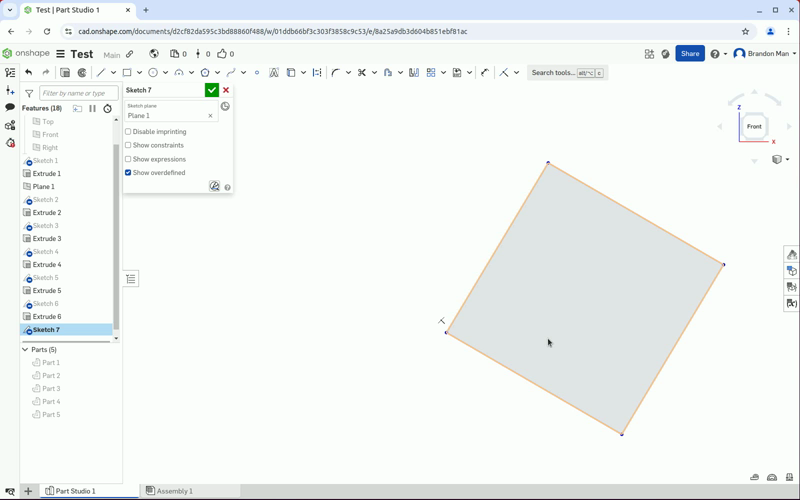
click(548, 338)
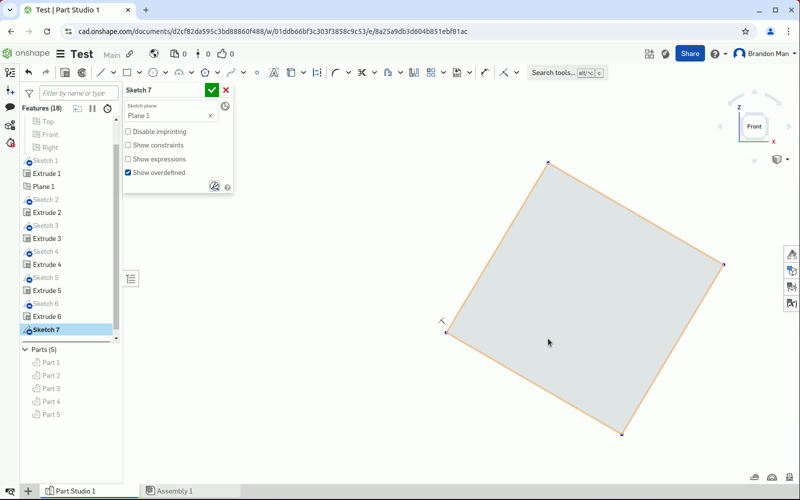
scroll(-6)
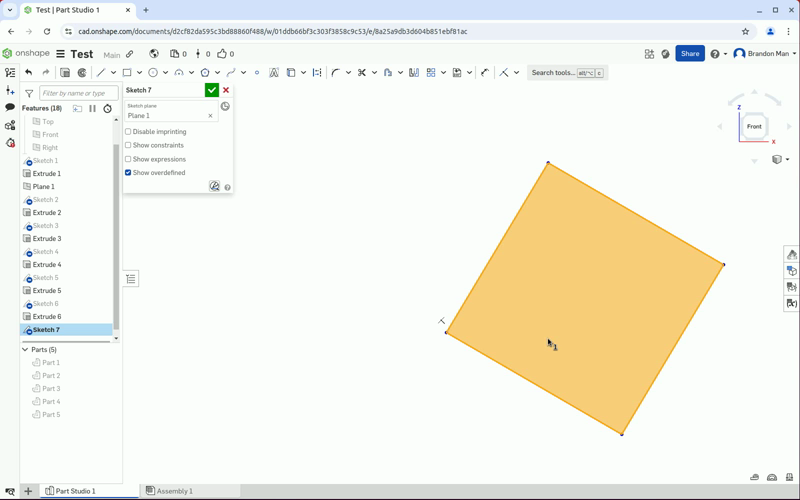
scroll(-6)
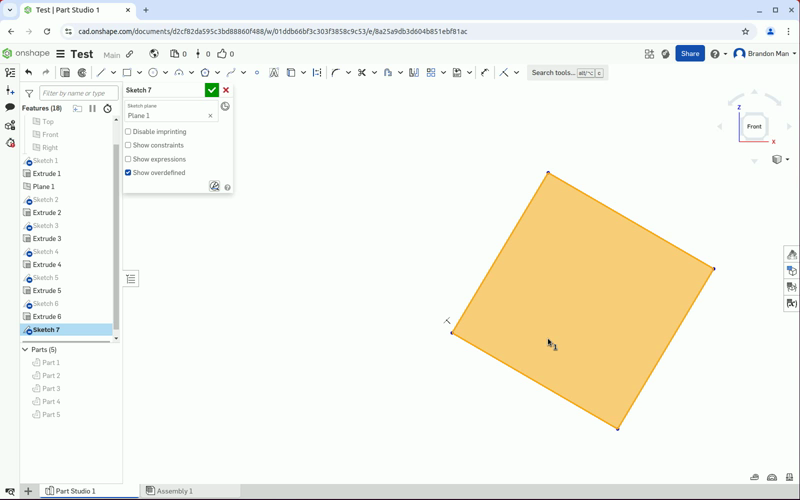
scroll(-6)
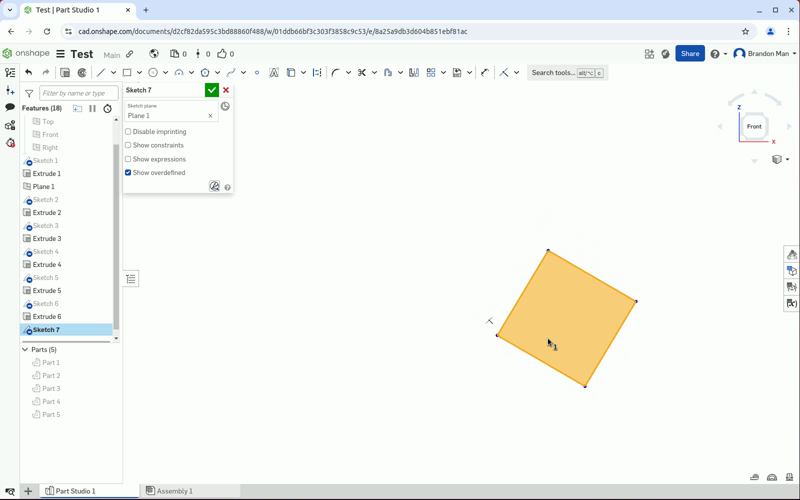
scroll(-6)
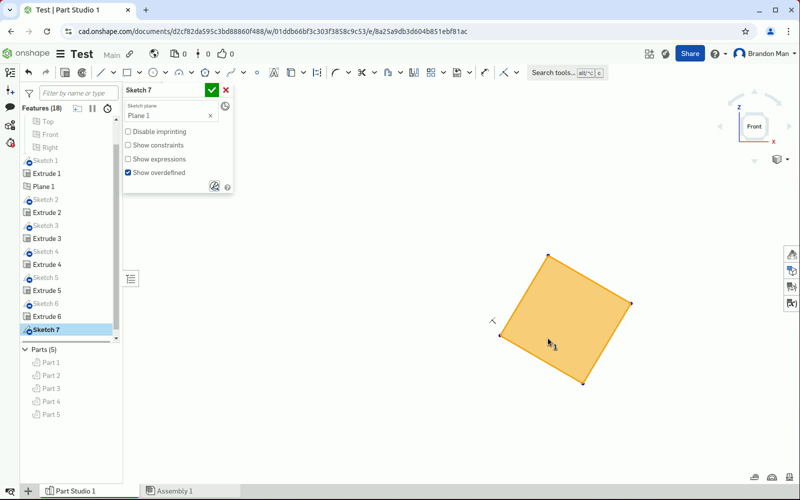
scroll(-6)
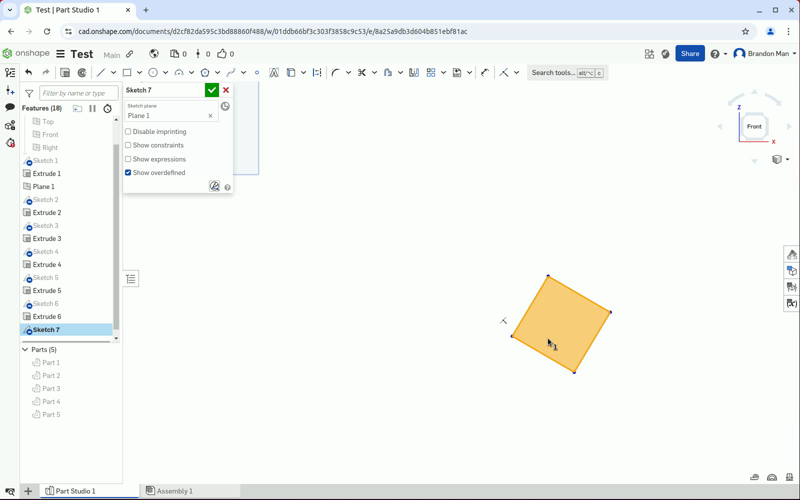
scroll(-6)
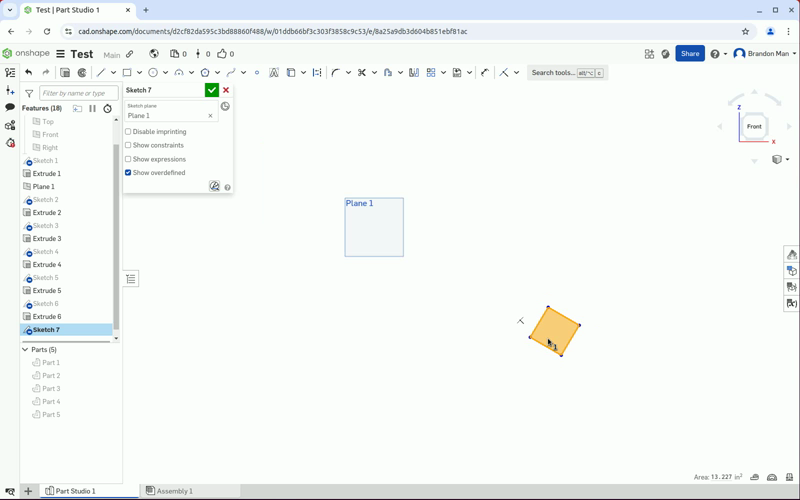
scroll(-6)
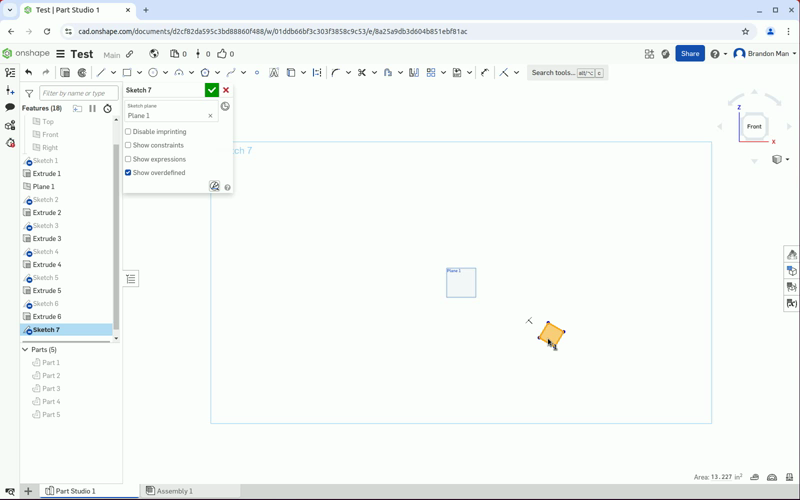
mouse_move(73, 352)
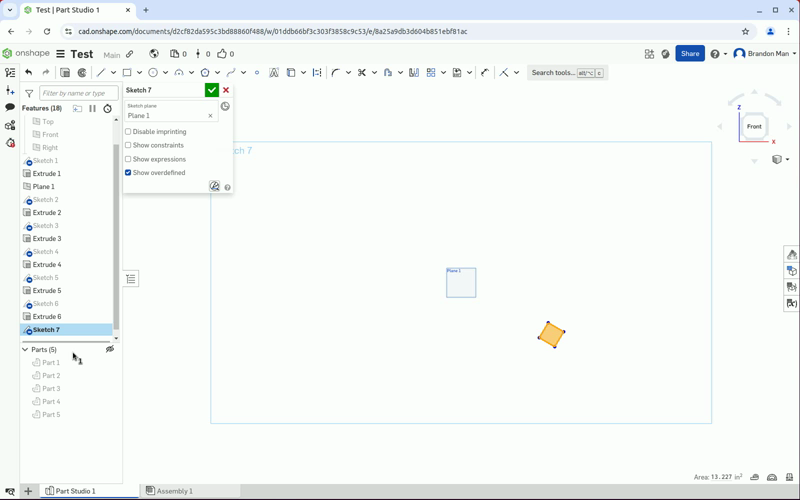
key(shift+y)
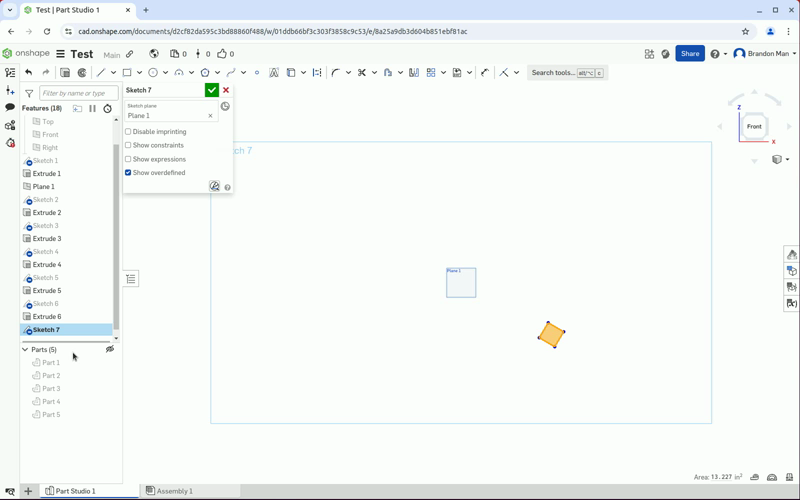
key(shift+e)
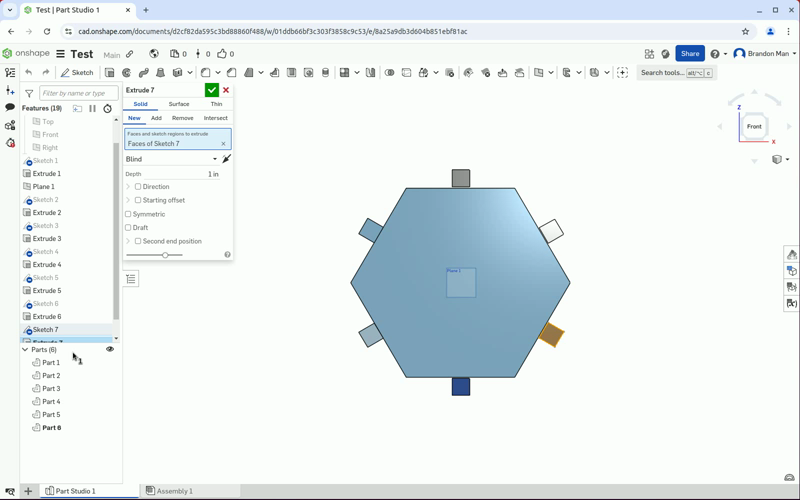
mouse_move(143, 106)
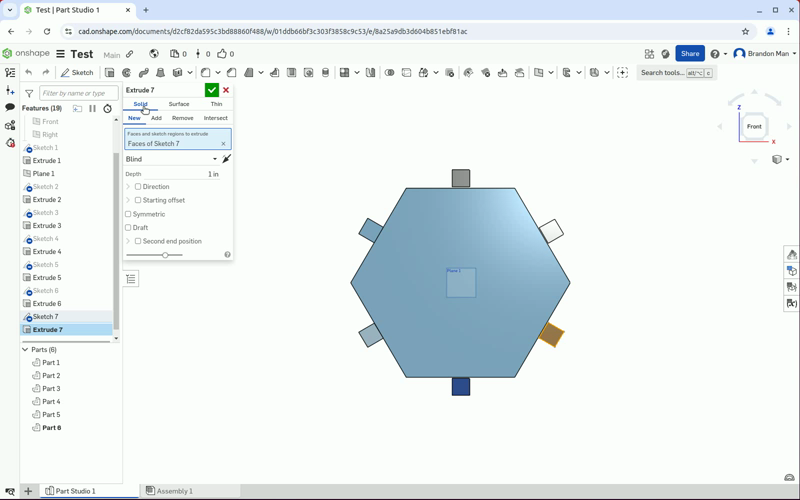
click(143, 106)
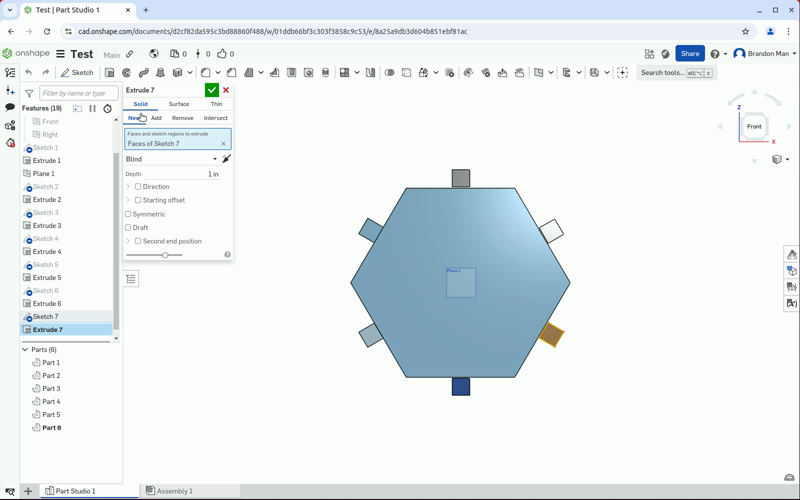
mouse_move(137, 120)
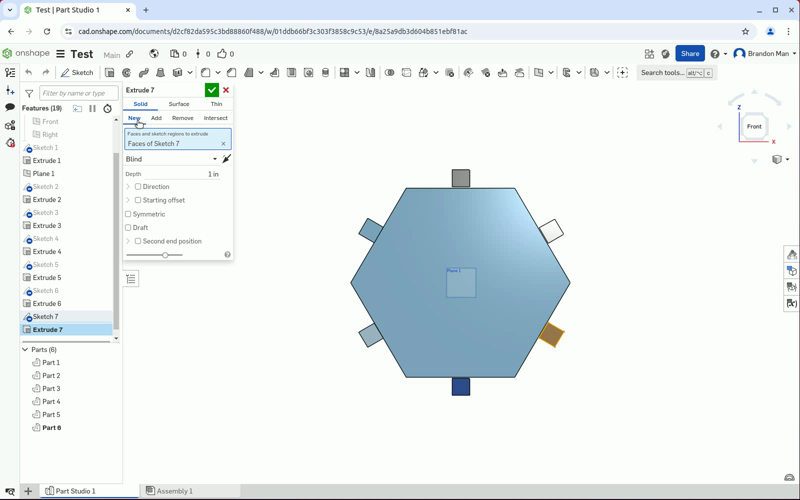
click(137, 120)
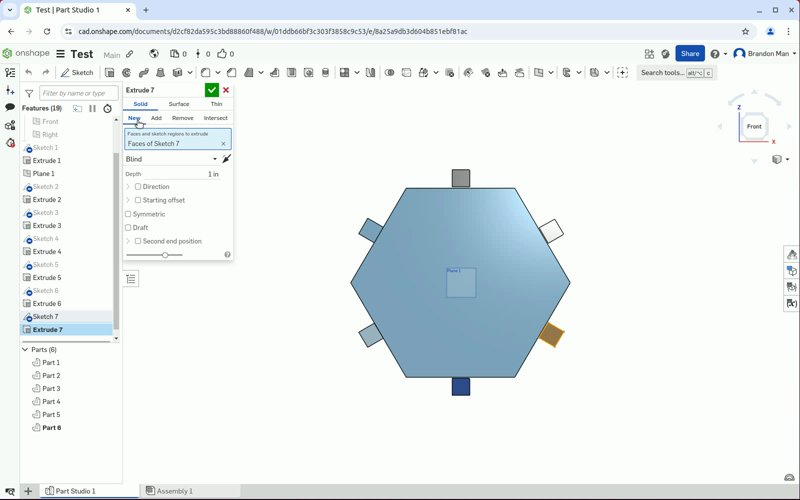
key(tab, 4)
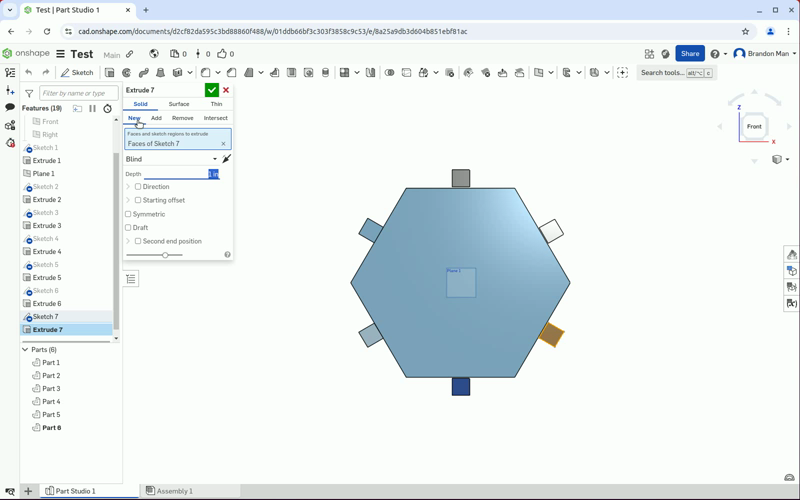
text(-4.092)
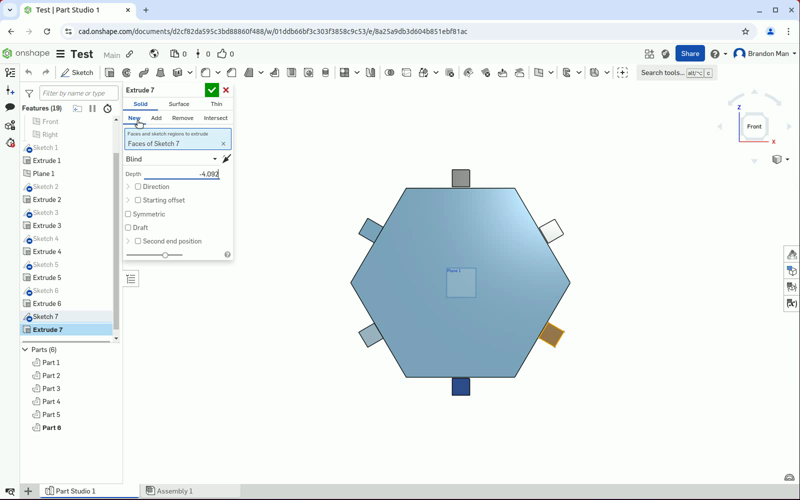
key(enter)
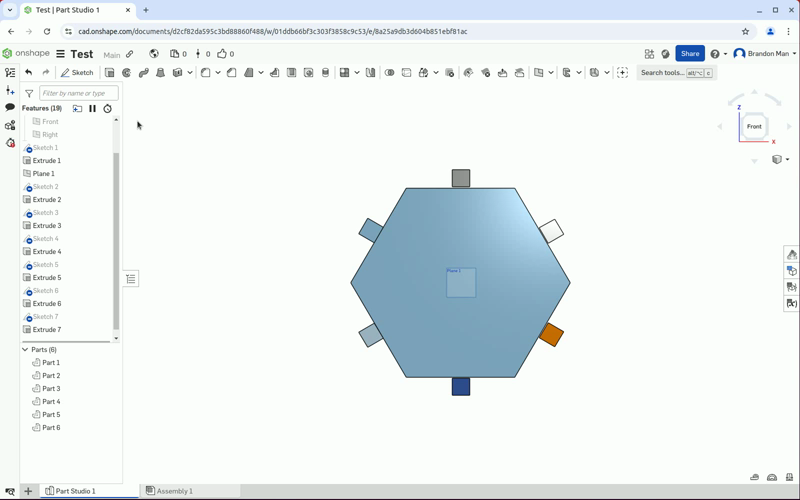
key(shift+h)
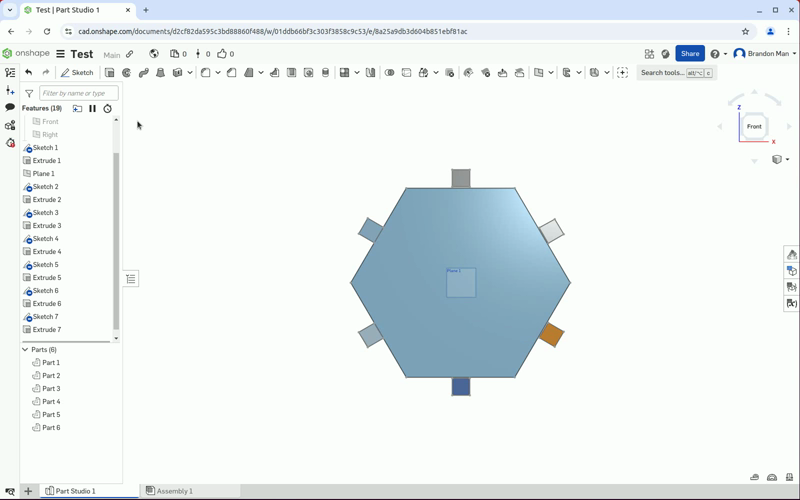
key(shift+h)
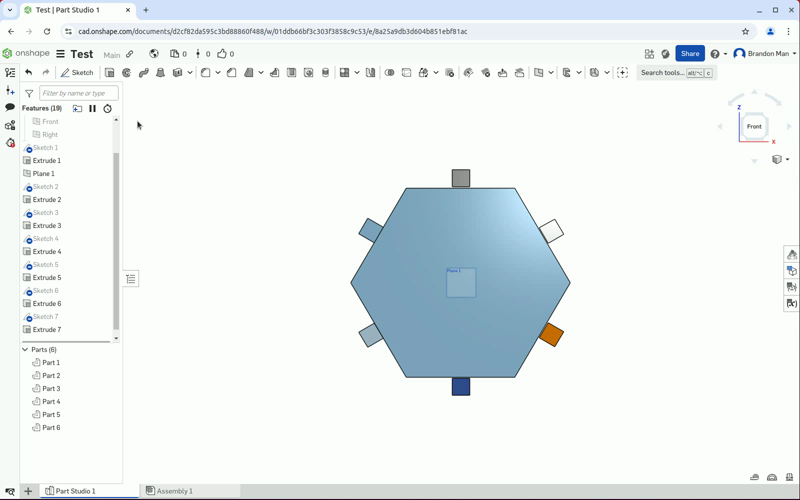
mouse_move(69, 150)
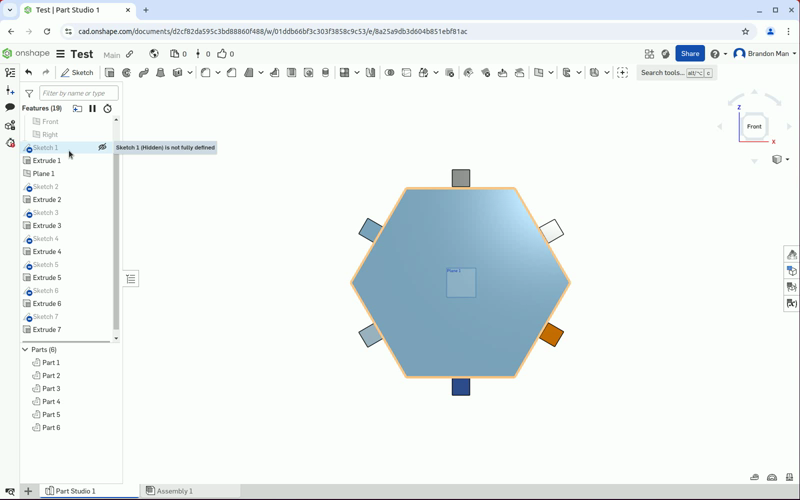
click(69, 150)
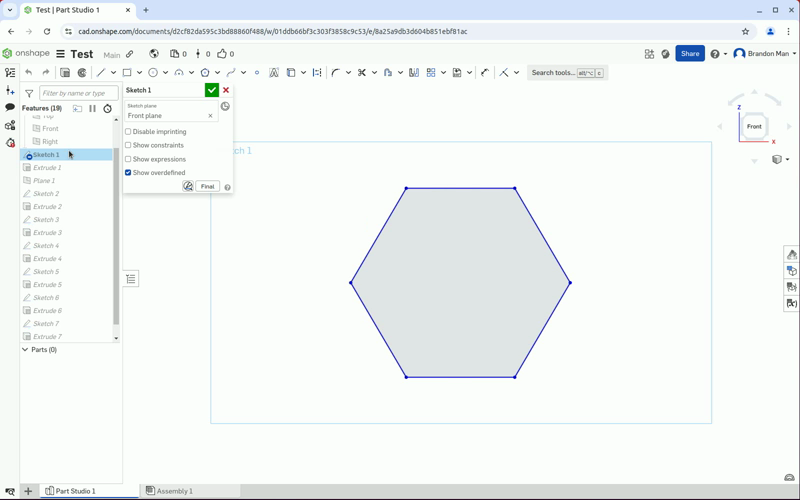
mouse_move(229, 92)
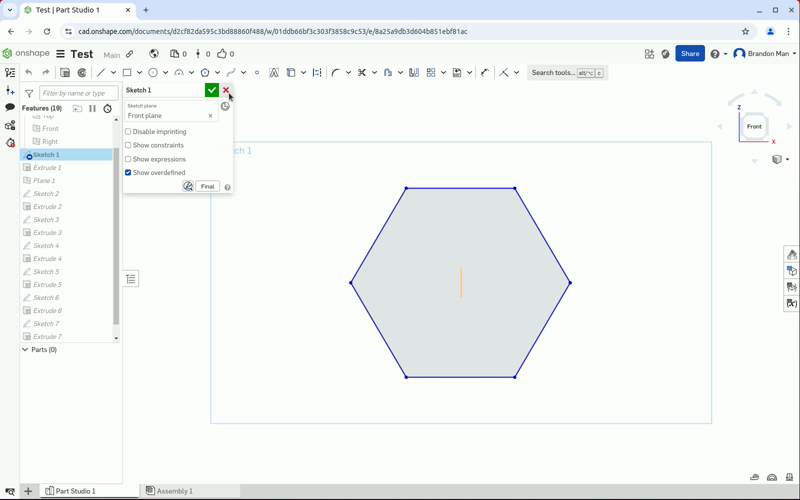
click(229, 92)
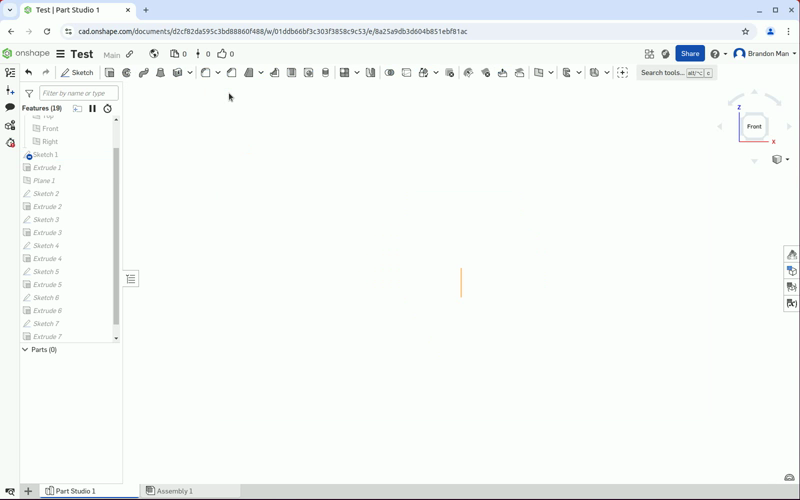
key(shift+s)
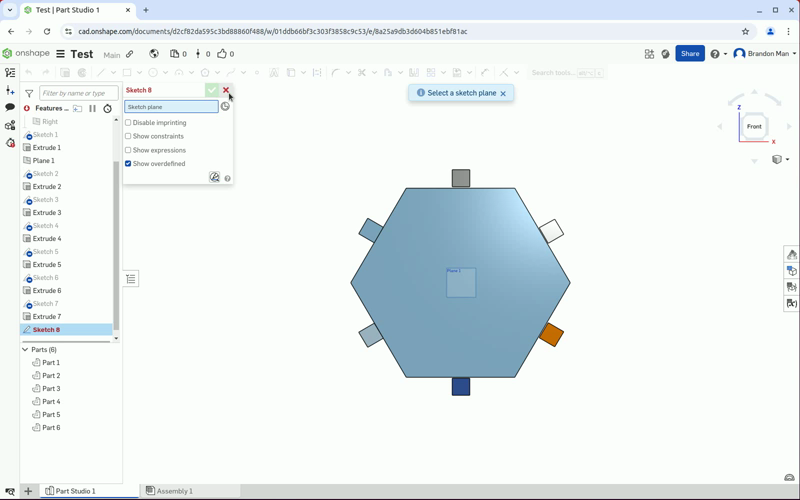
mouse_move(69, 163)
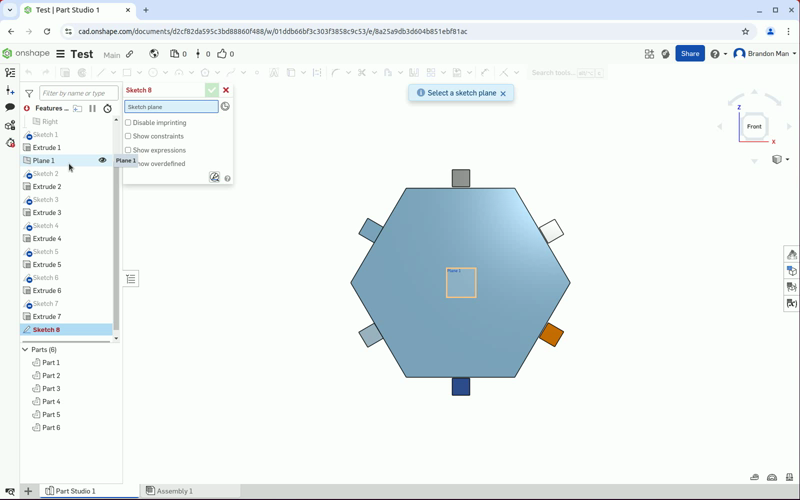
click(69, 163)
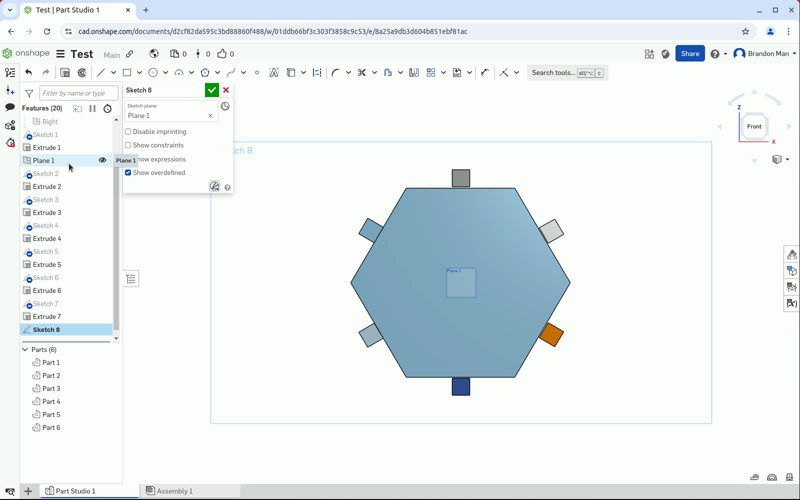
mouse_move(73, 352)
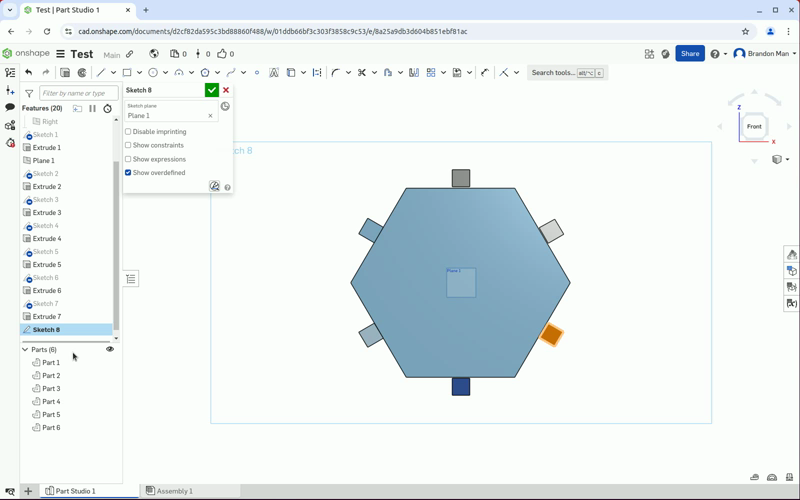
key(y)
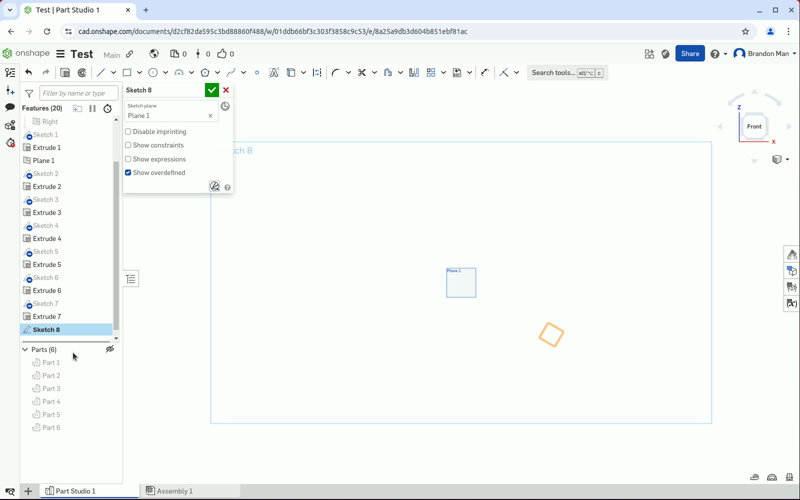
key(l)
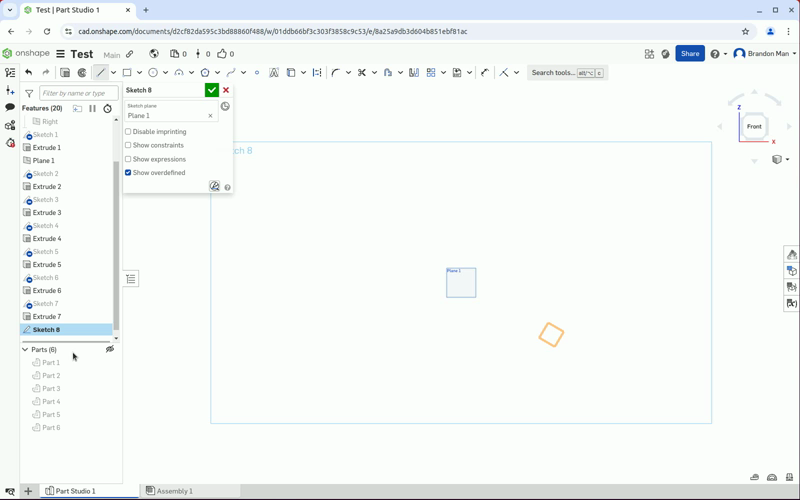
key_down(shift)
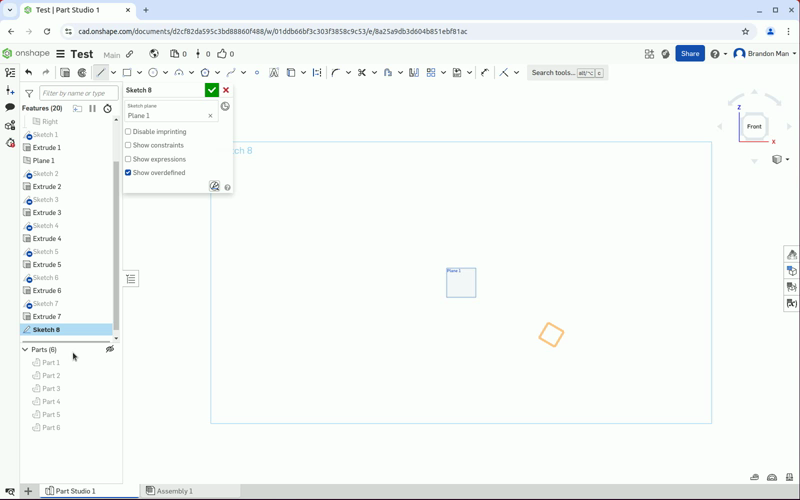
mouse_move(401, 341)
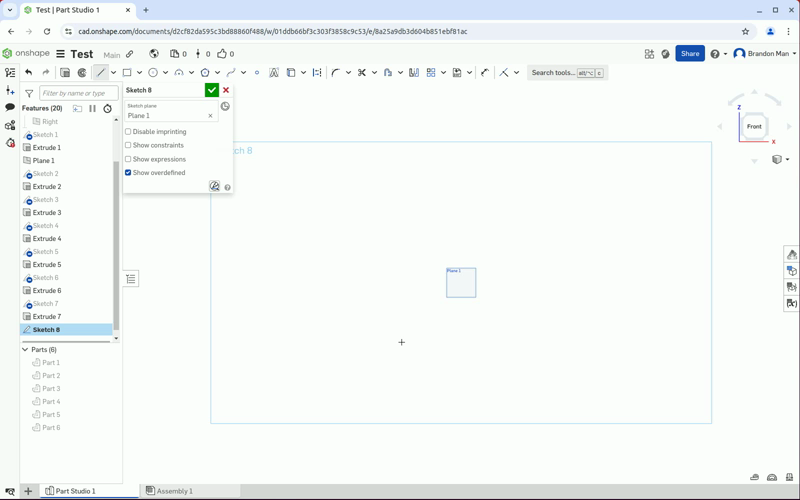
click(401, 341)
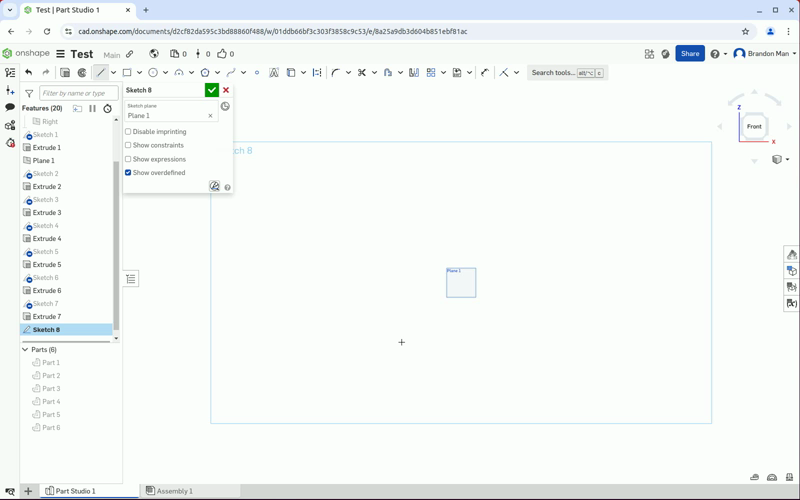
key_up(shift)
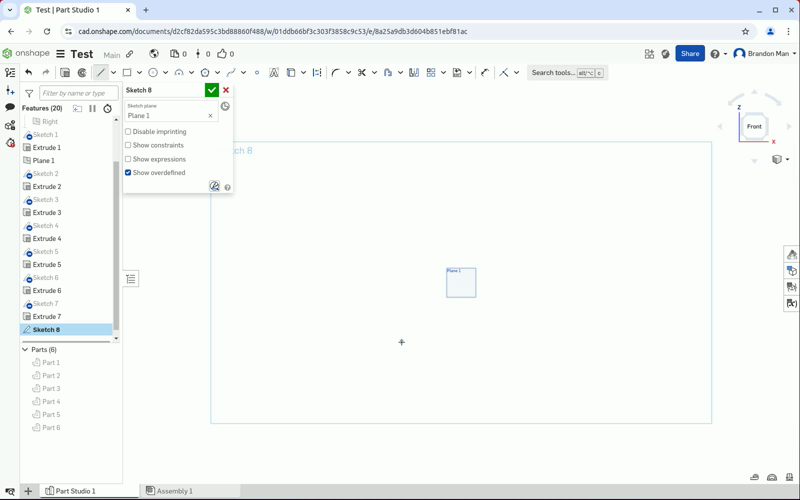
key_down(shift)
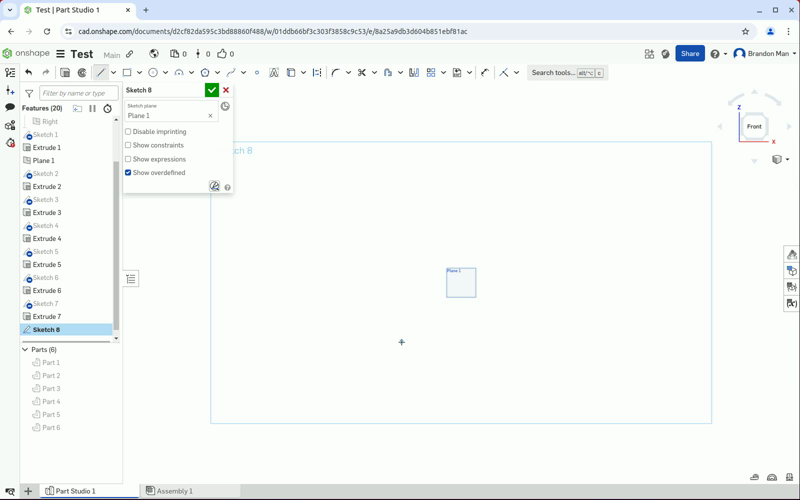
mouse_move(519, 341)
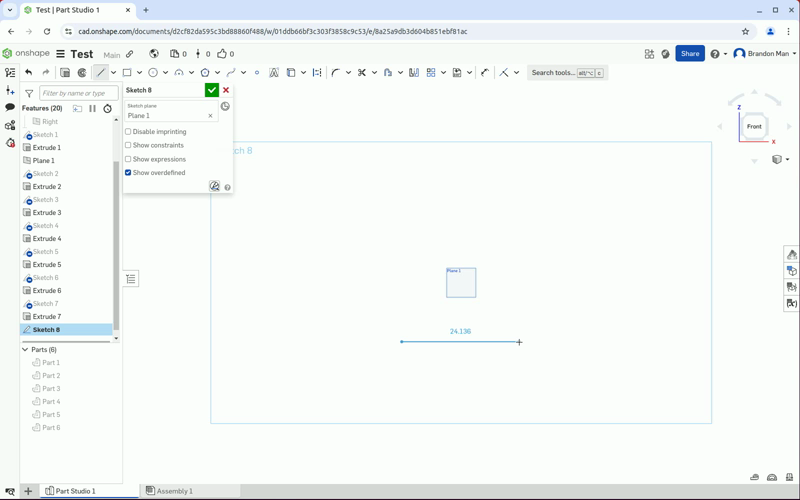
click(519, 341)
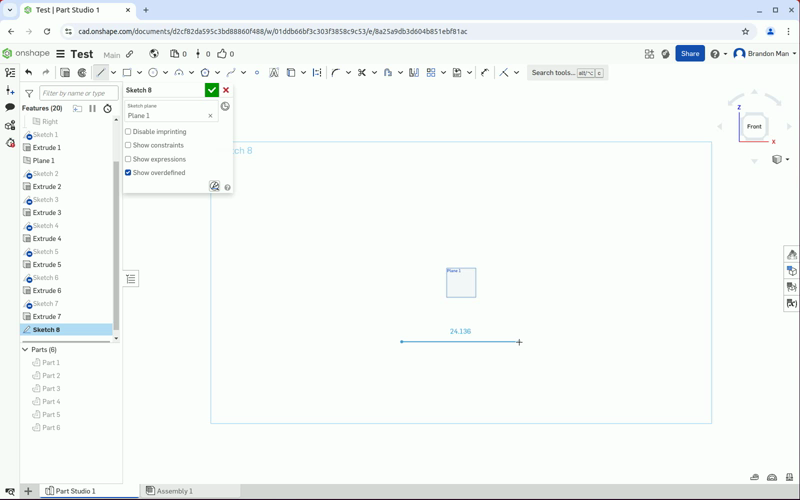
key_up(shift)
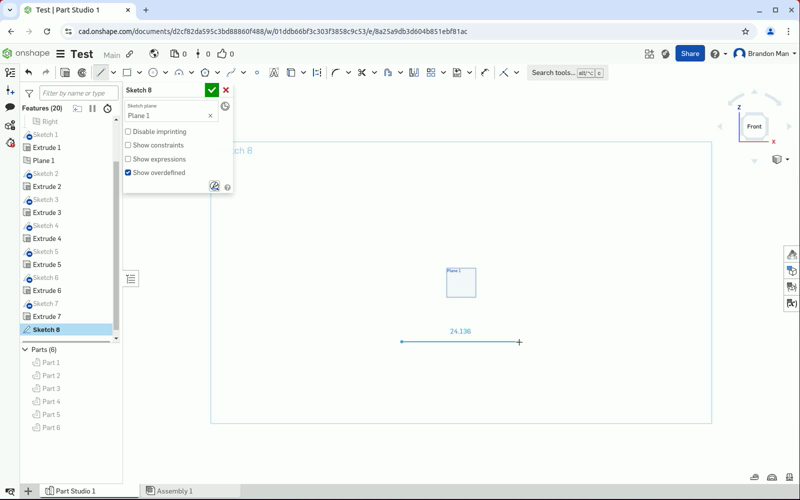
key_down(shift)
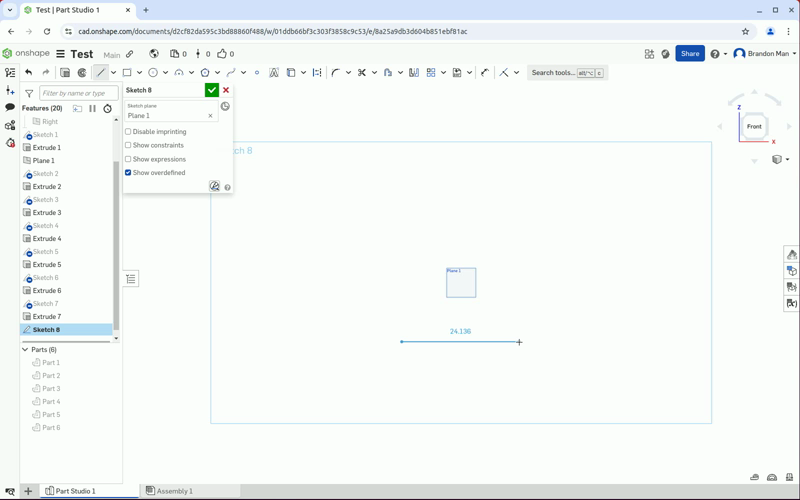
mouse_move(519, 224)
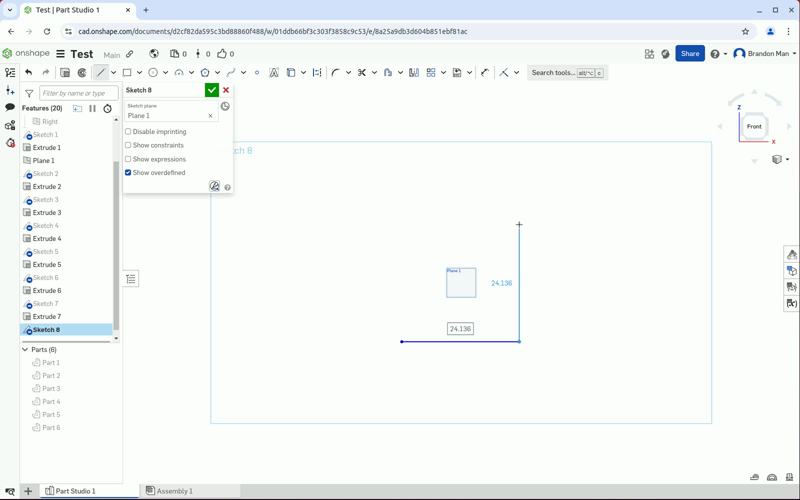
click(519, 224)
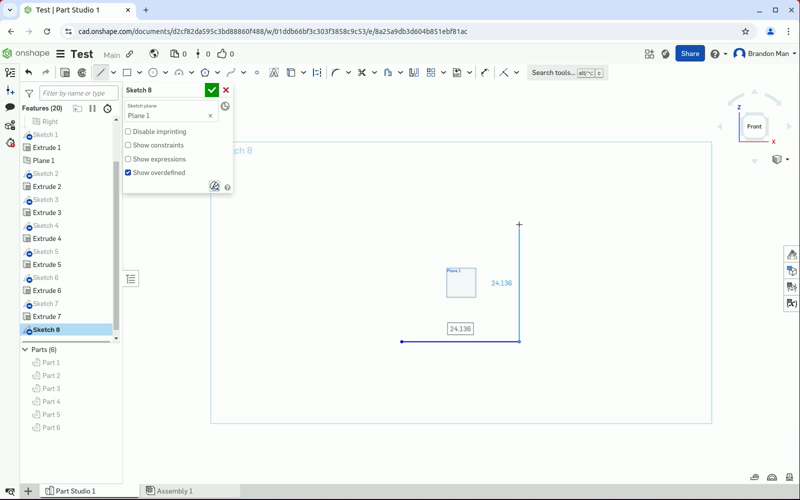
key_up(shift)
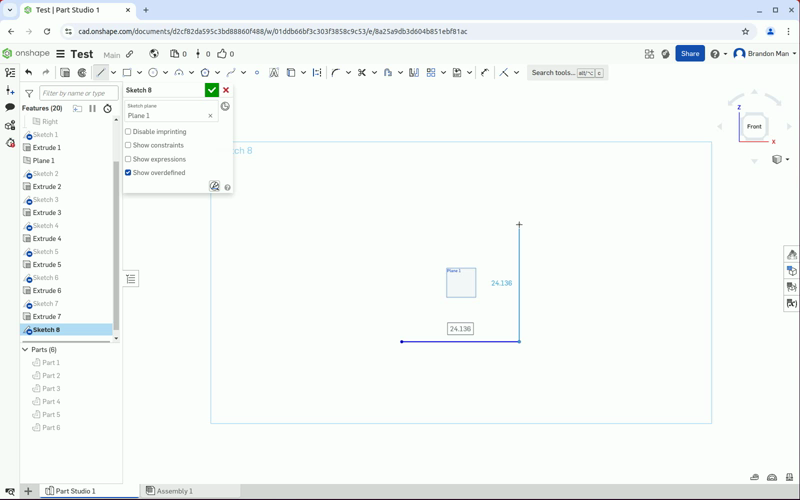
key_down(shift)
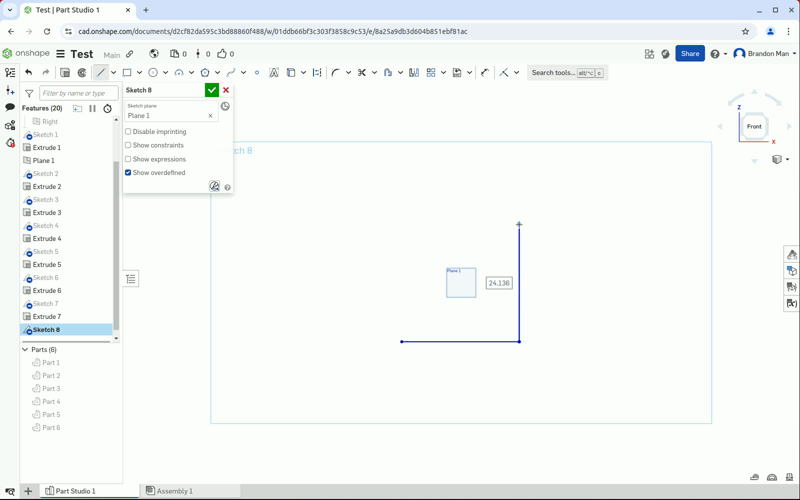
mouse_move(401, 224)
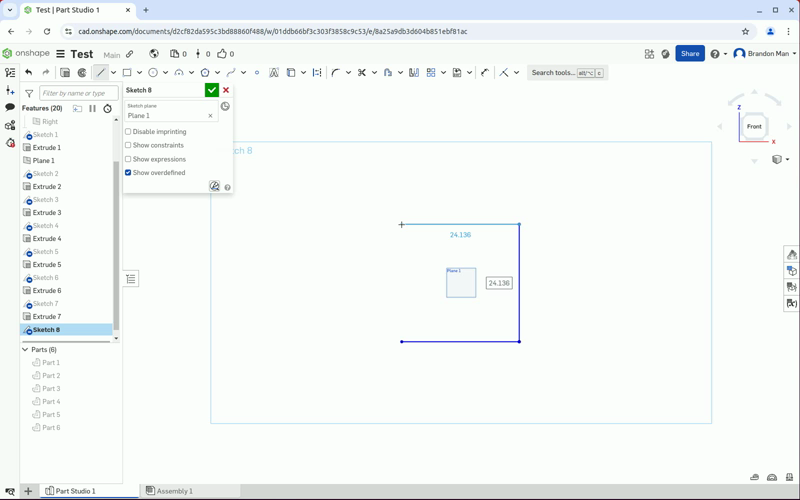
click(401, 224)
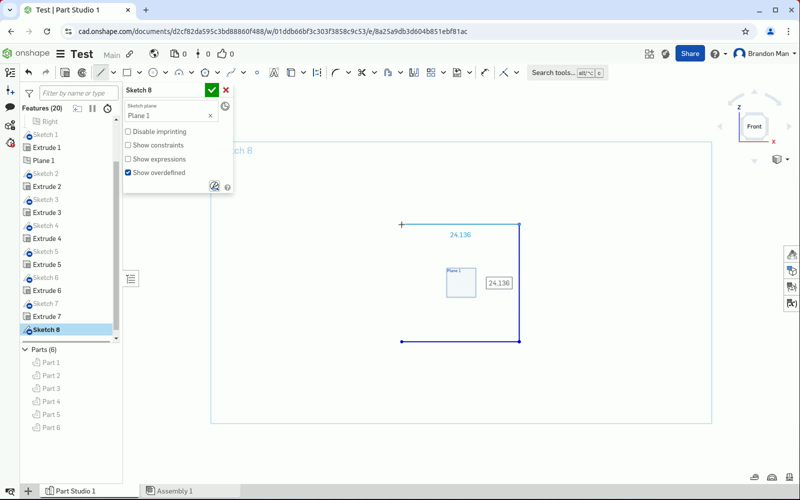
key_up(shift)
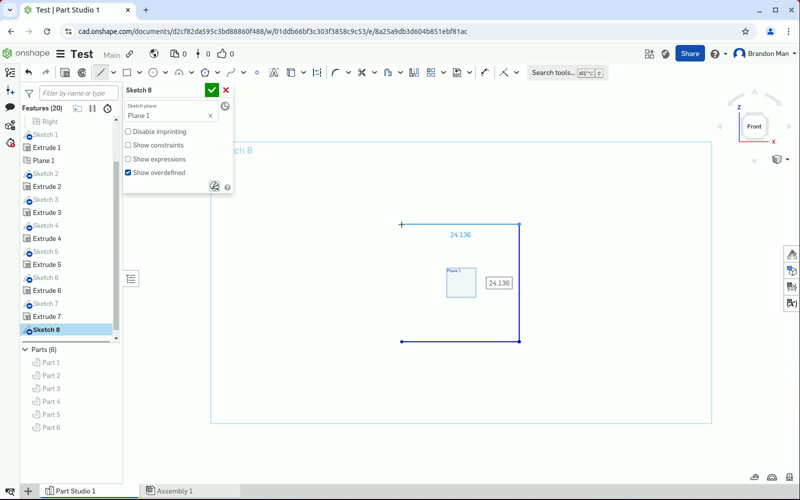
key_down(shift)
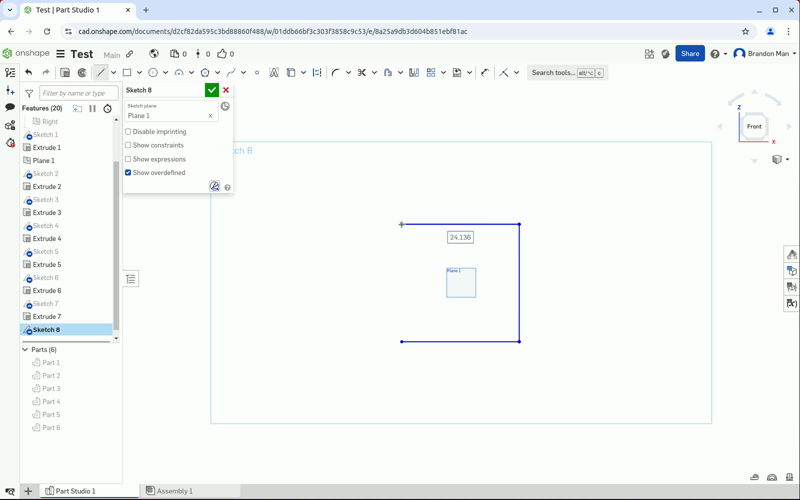
mouse_move(401, 341)
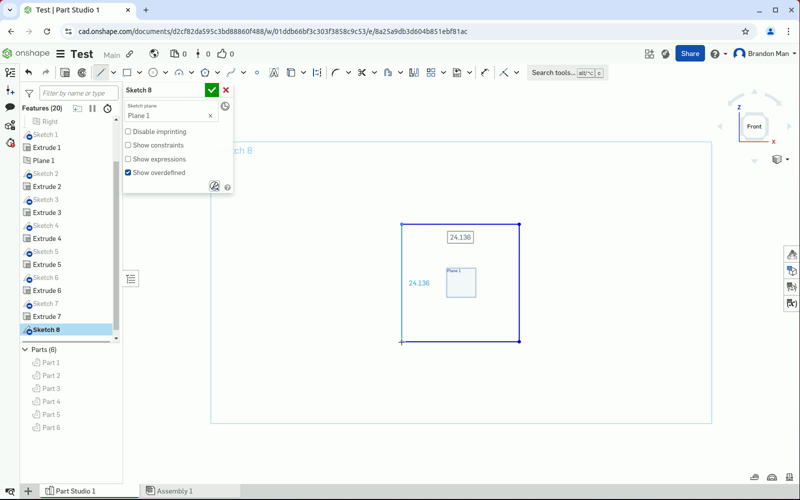
key_up(shift)
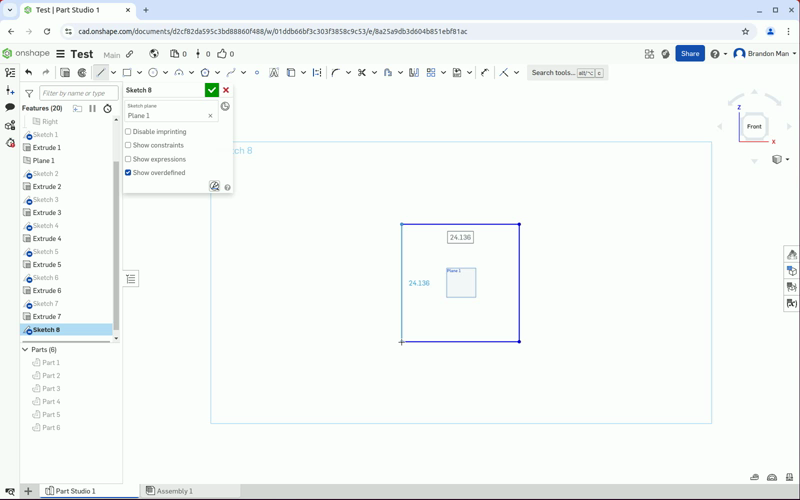
click(401, 341)
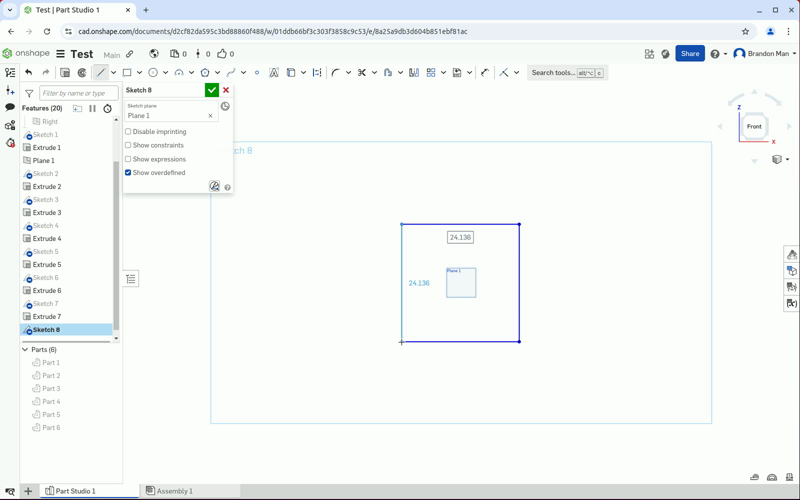
key(esc)
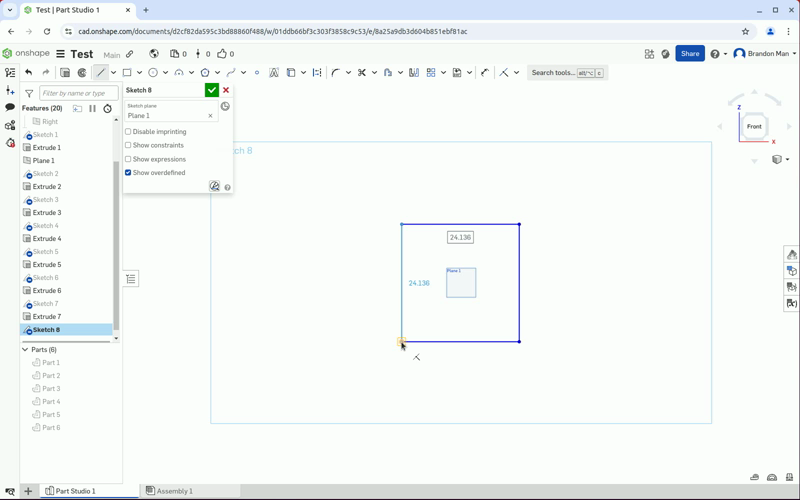
mouse_move(495, 263)
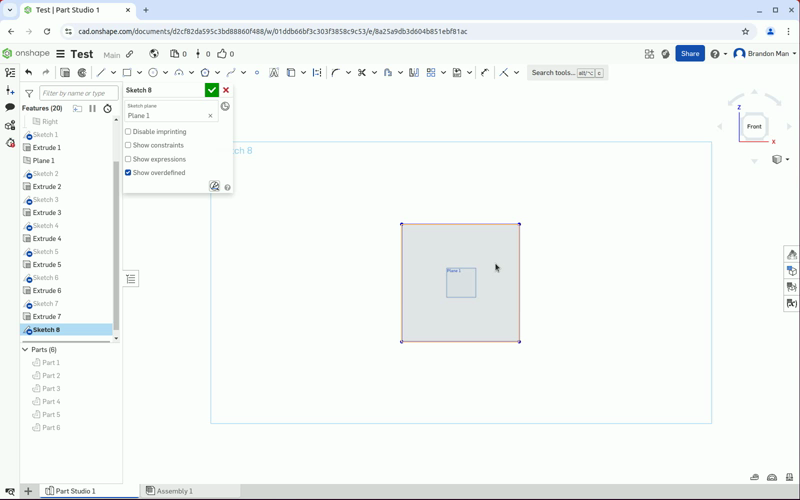
click(495, 263)
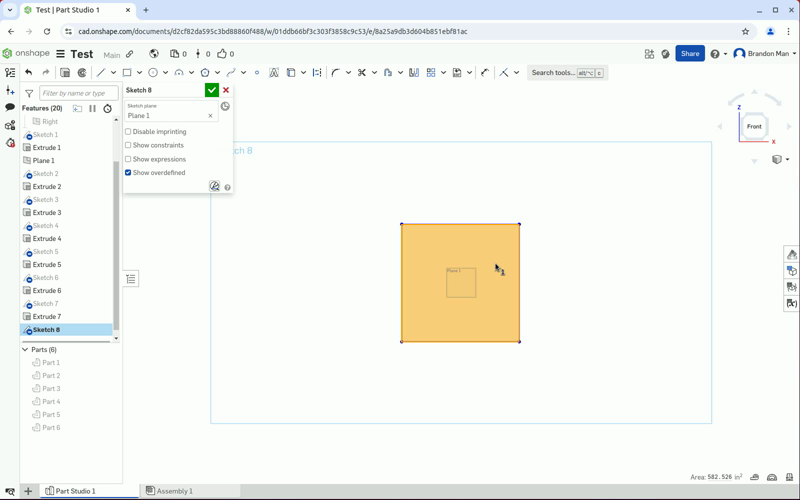
mouse_move(73, 352)
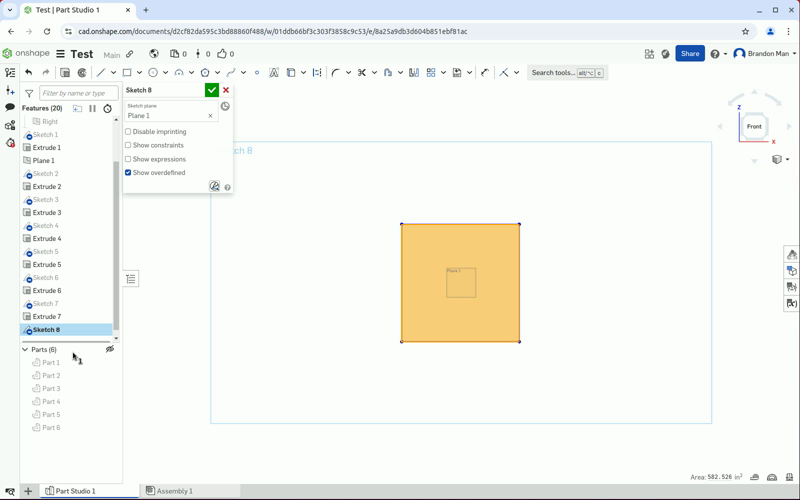
key(shift+y)
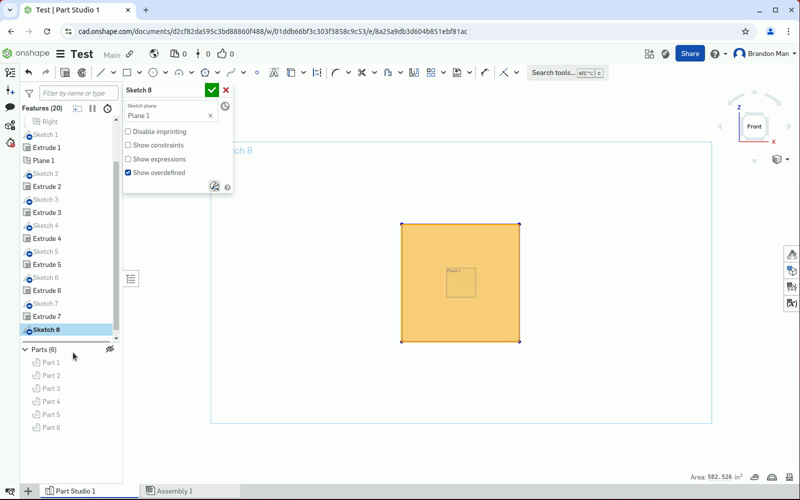
key(shift+e)
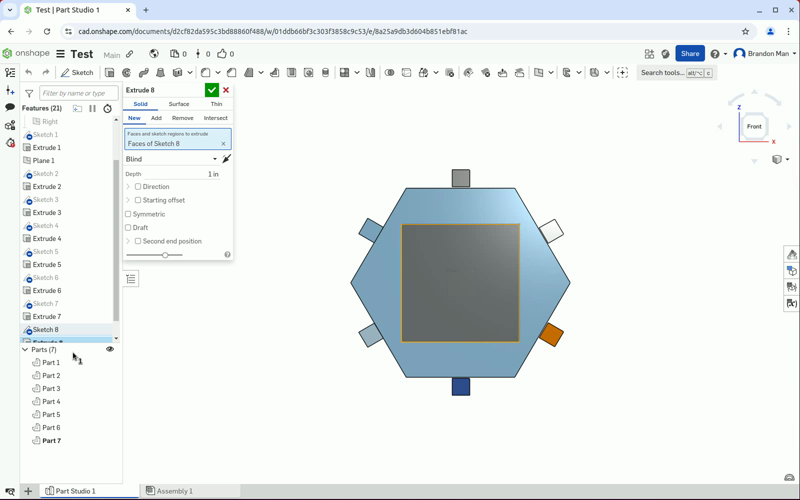
mouse_move(143, 106)
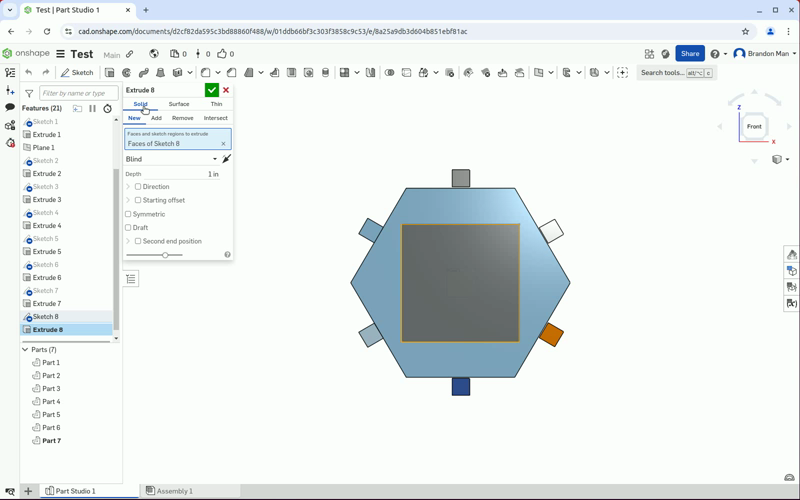
click(143, 106)
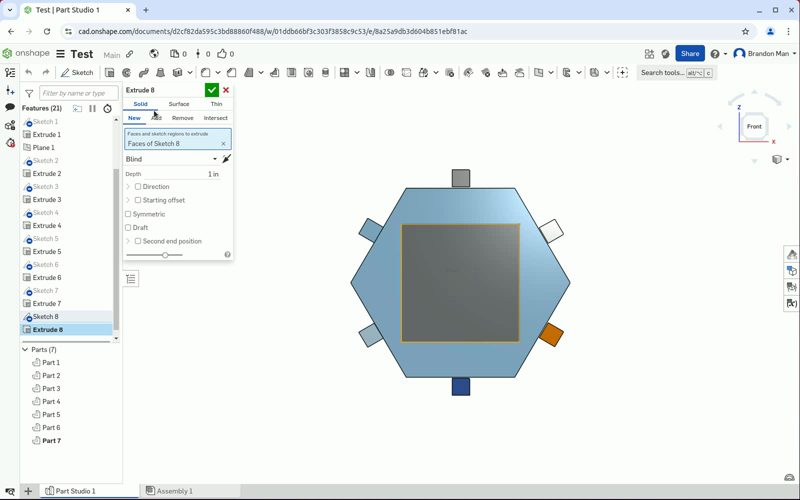
mouse_move(186, 120)
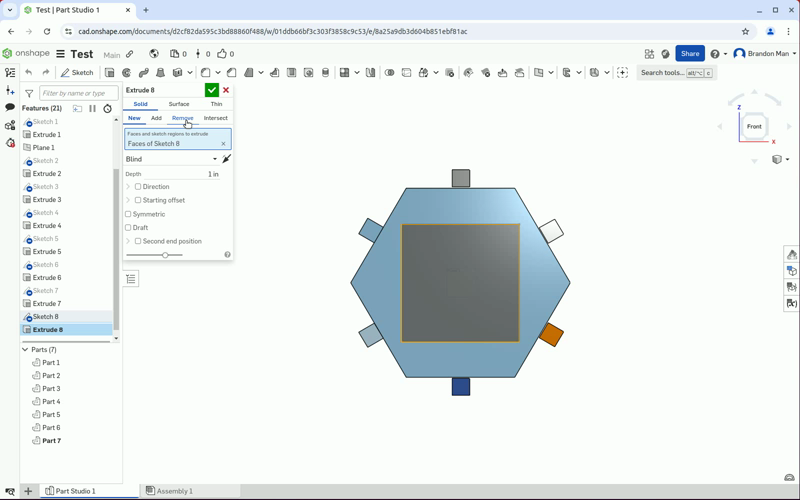
click(186, 120)
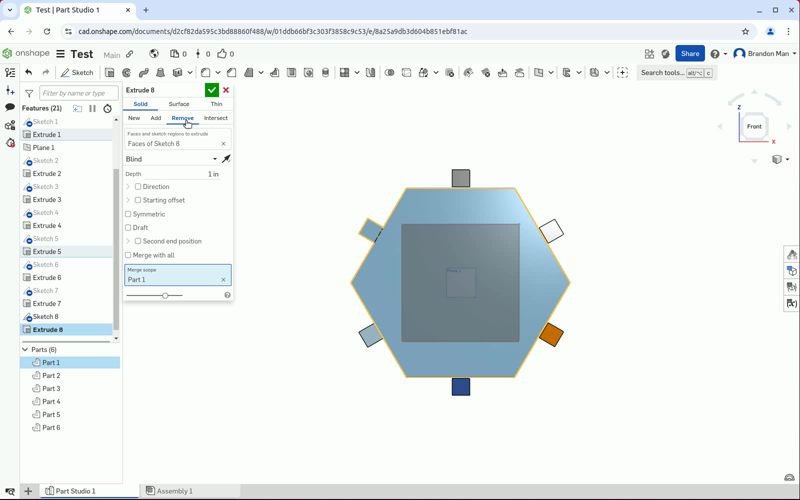
key(tab, 4)
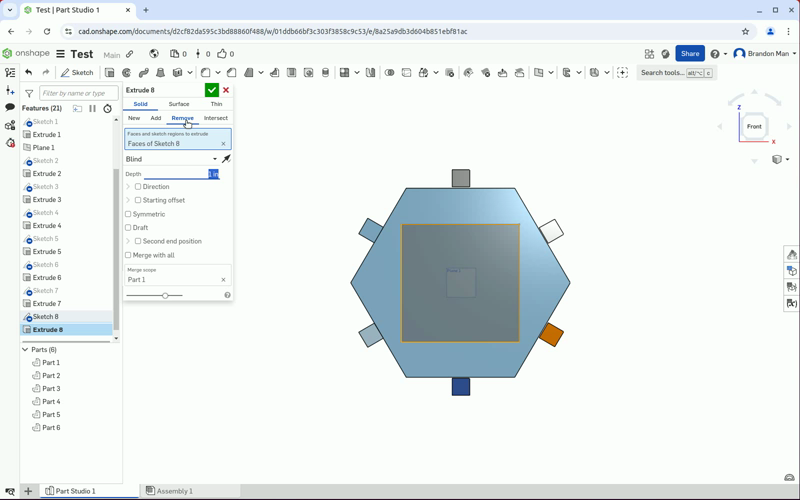
text(16.128)
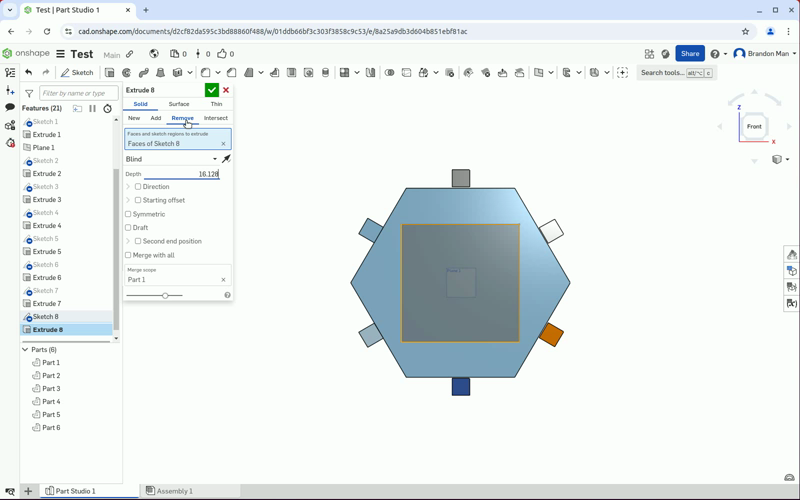
key(tab, 6)
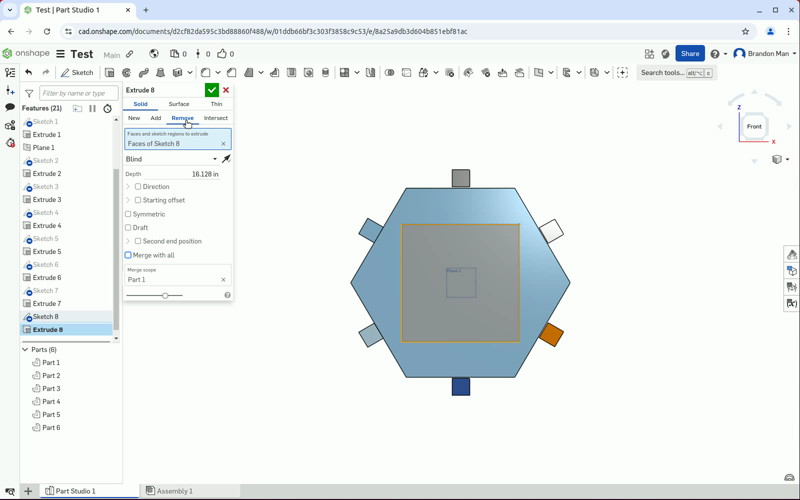
key(space)
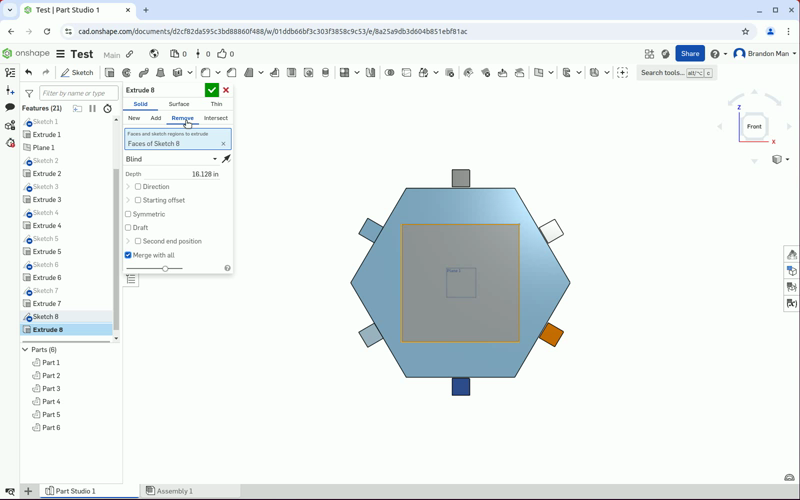
key(enter)
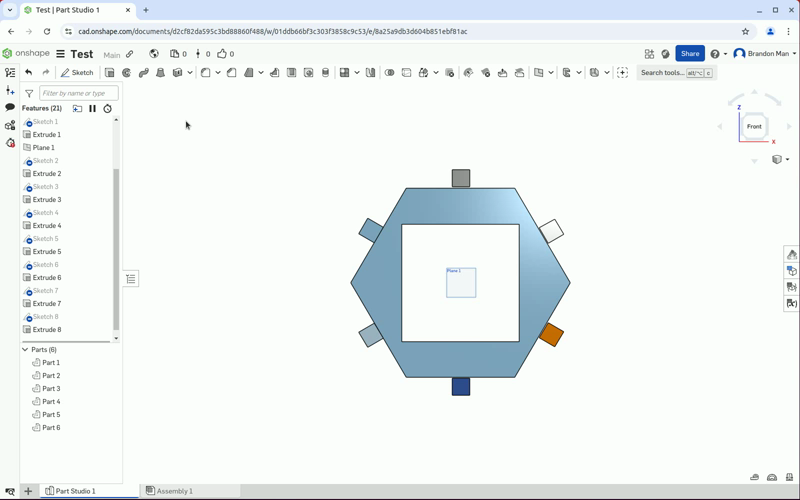
key(shift+h)
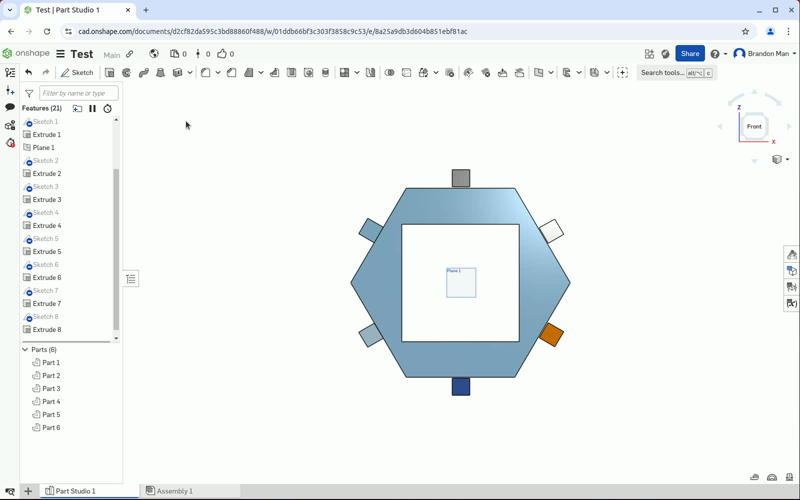
key(shift+h)
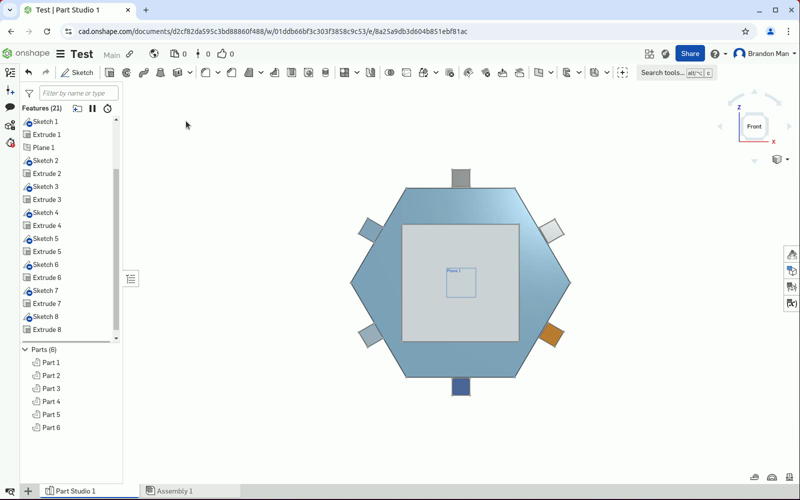
key(shift+7)
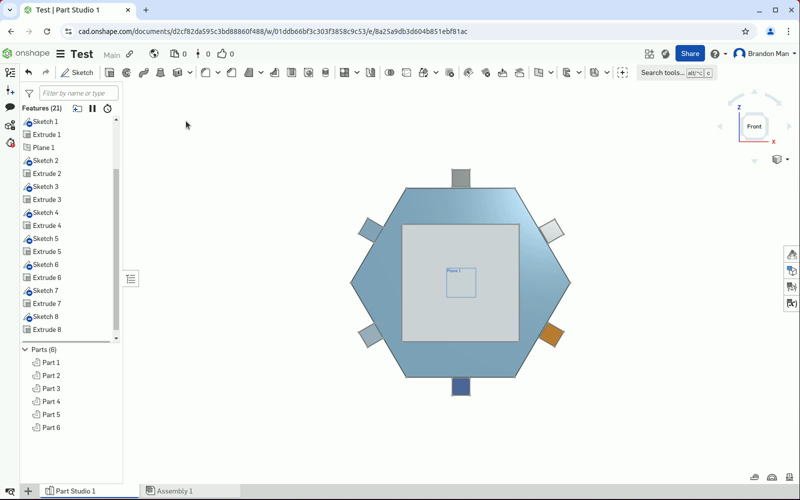
key(left, 2)
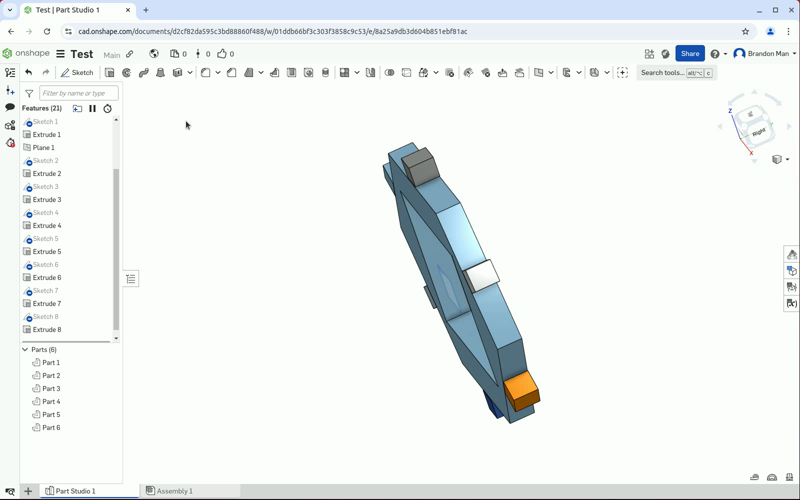
key(down, 2)
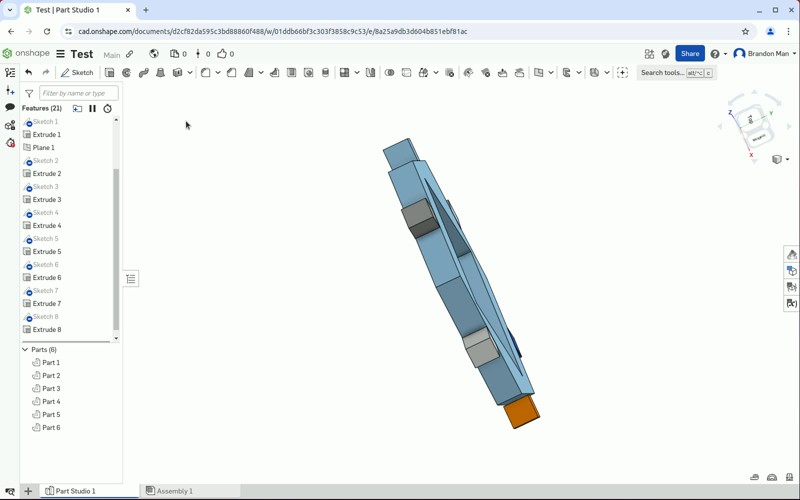
key(up, 2)
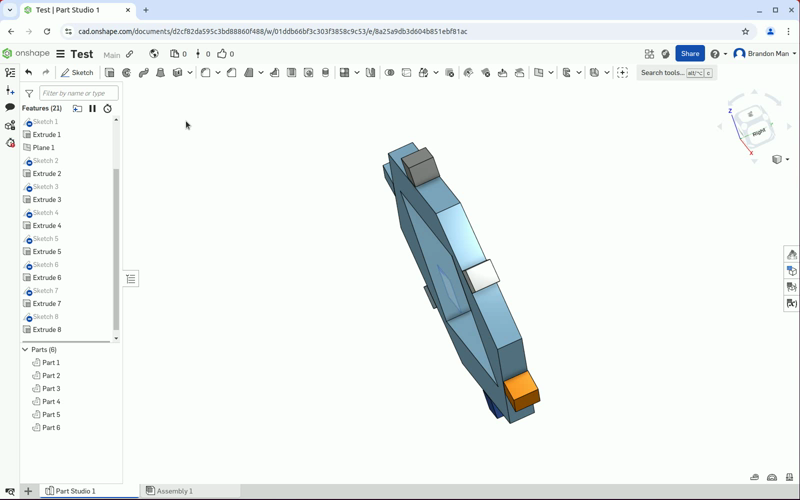
key(right, 2)
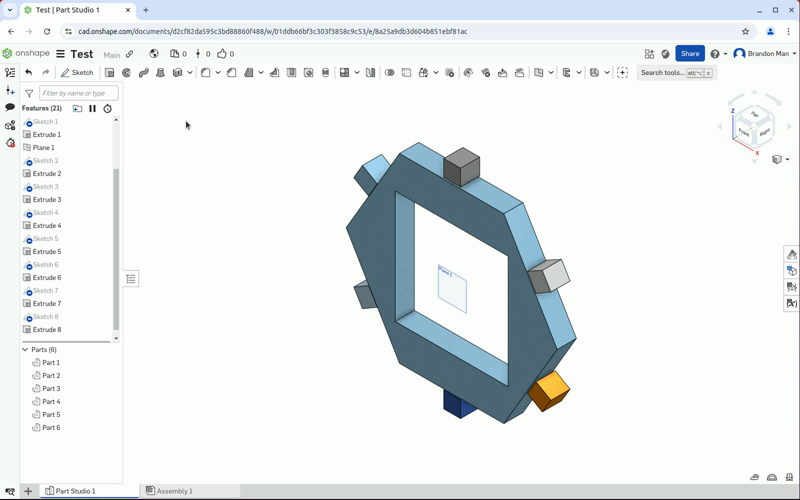
mouse_move(69, 124)
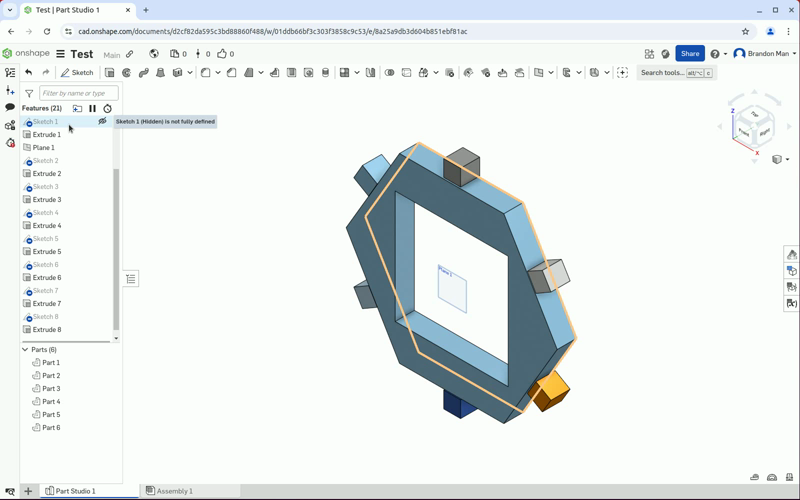
click(69, 124)